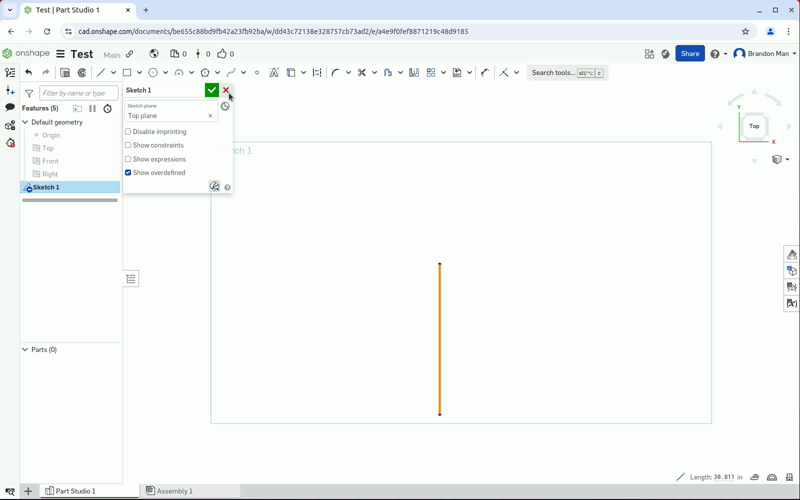
key(shift+h)
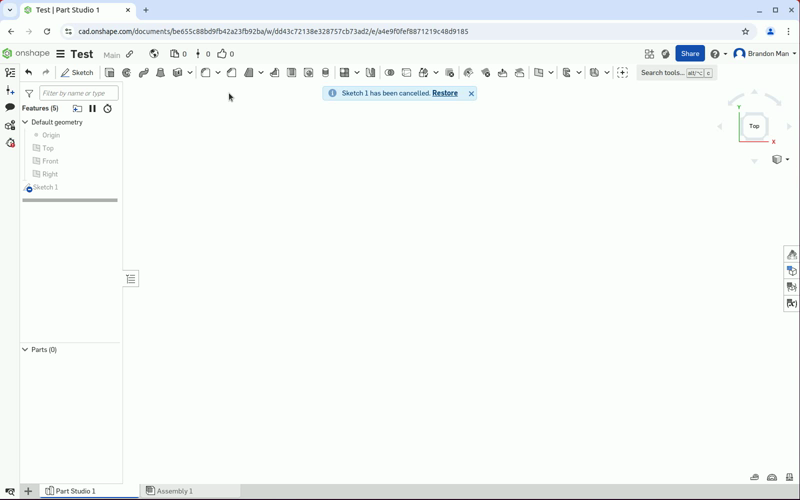
mouse_move(73, 352)
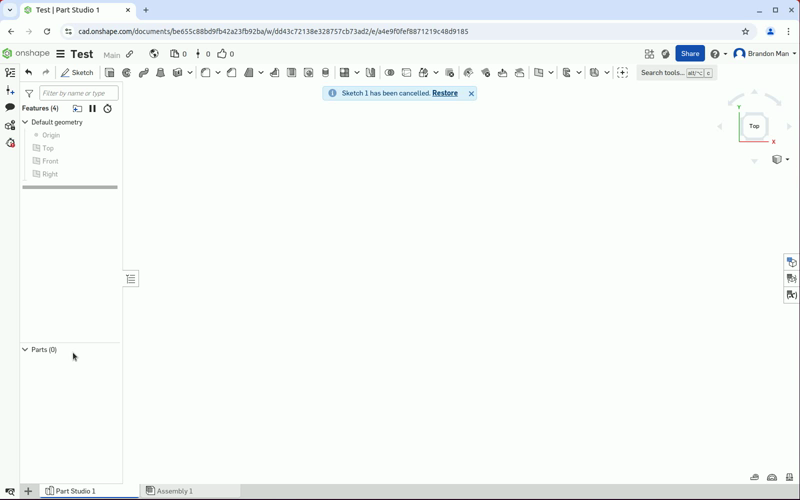
key(y)
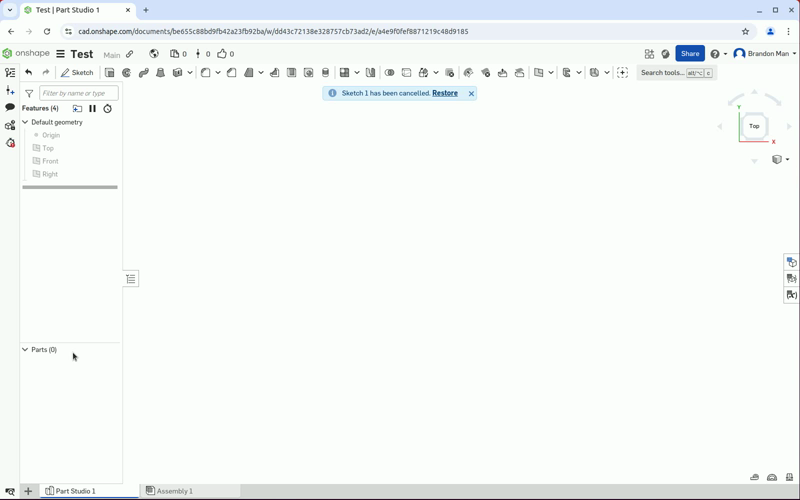
key(shift+p)
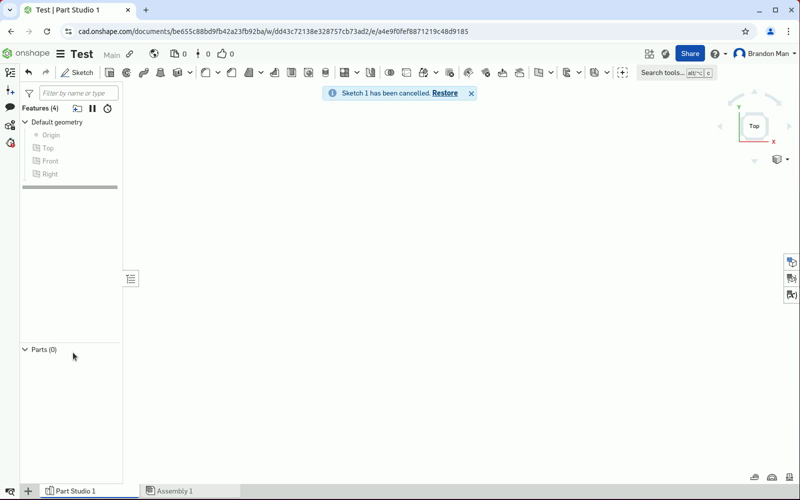
key(space)
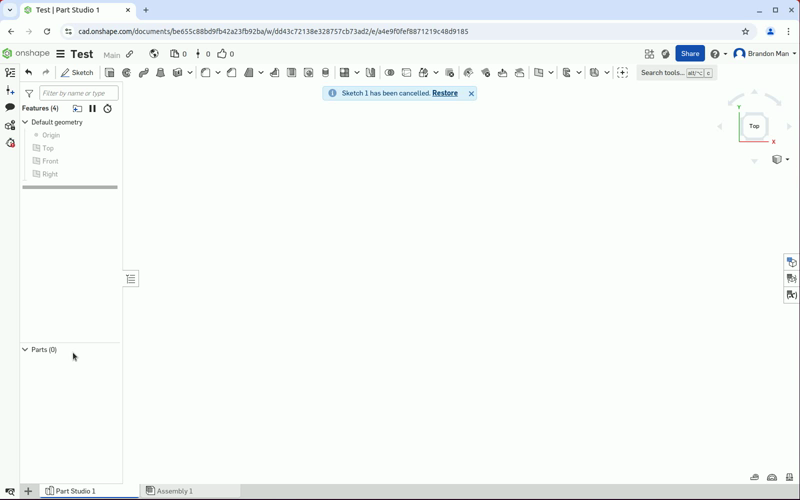
key_down(shift)
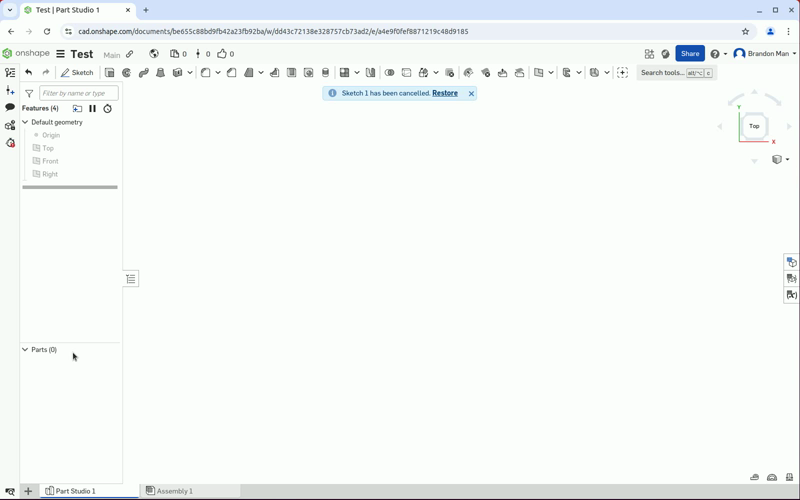
key(up)
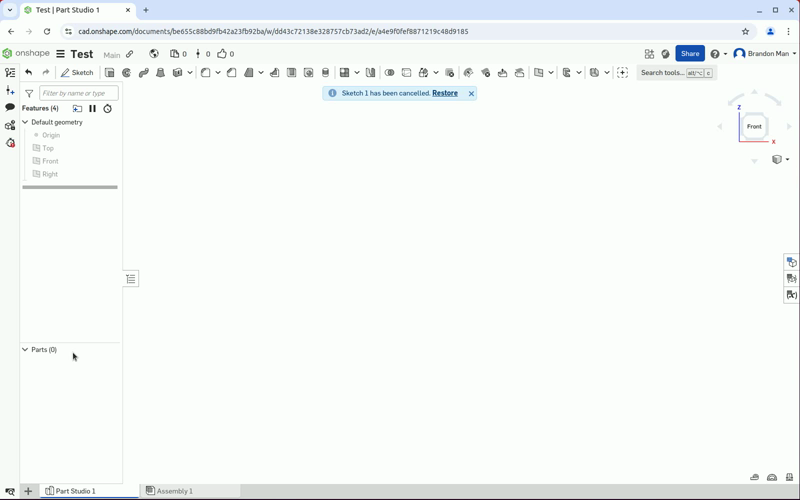
key_up(shift)
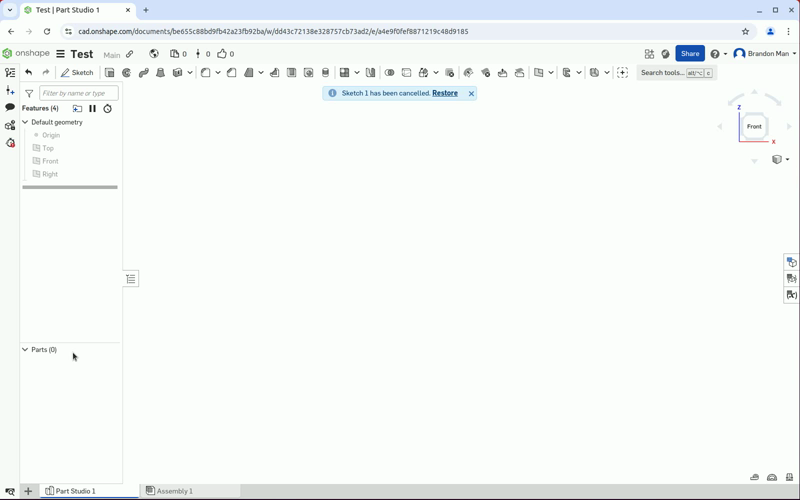
mouse_move(73, 352)
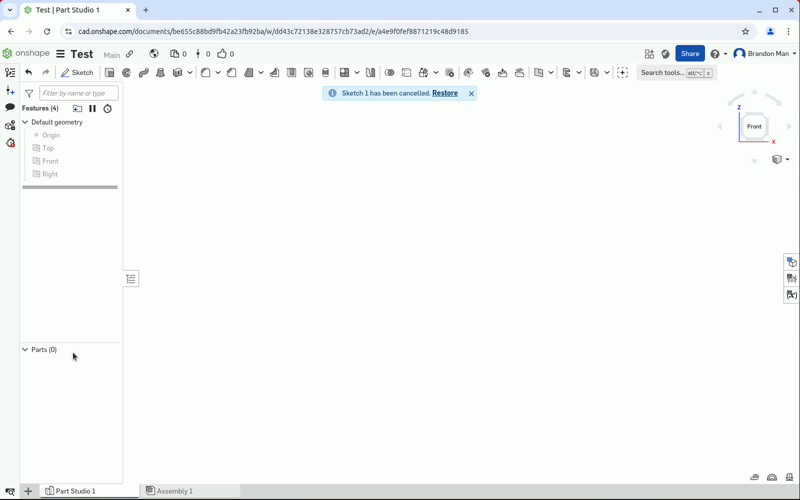
key(shift+y)
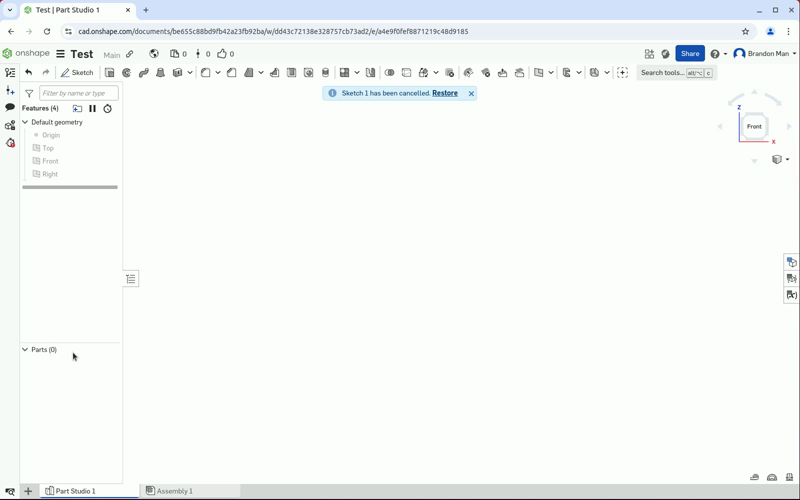
key(shift+s)
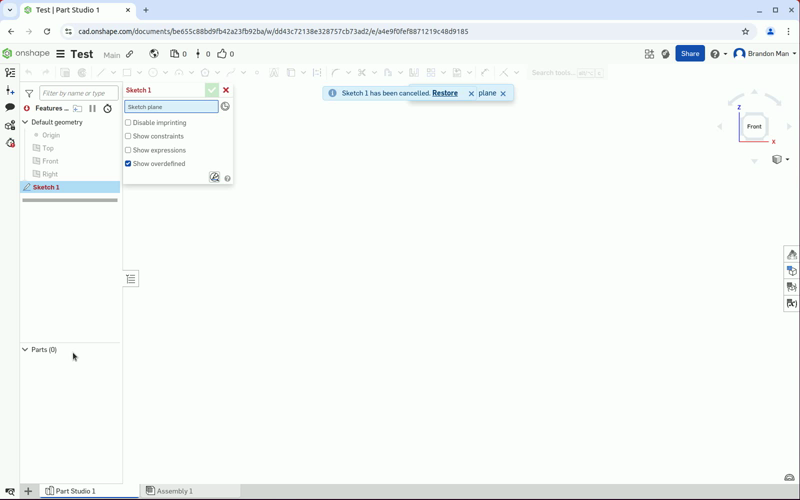
mouse_move(73, 163)
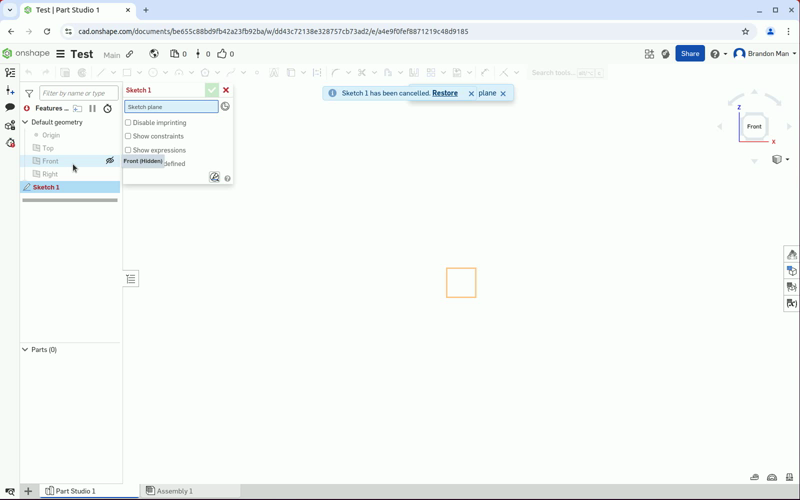
click(73, 163)
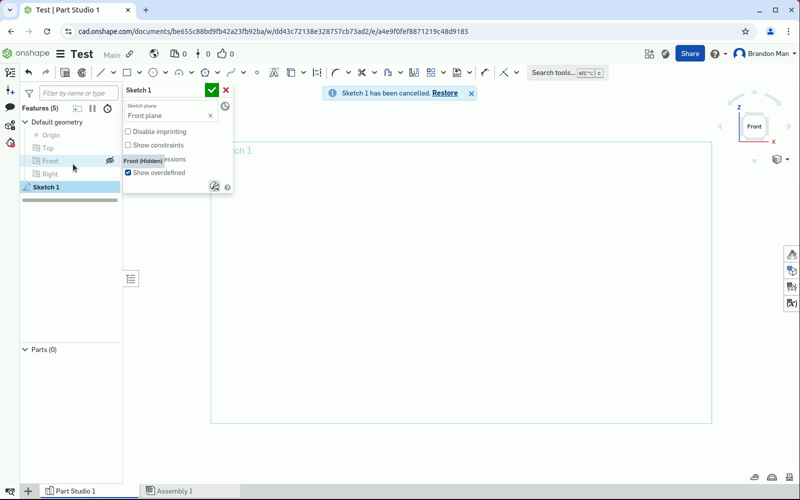
mouse_move(73, 352)
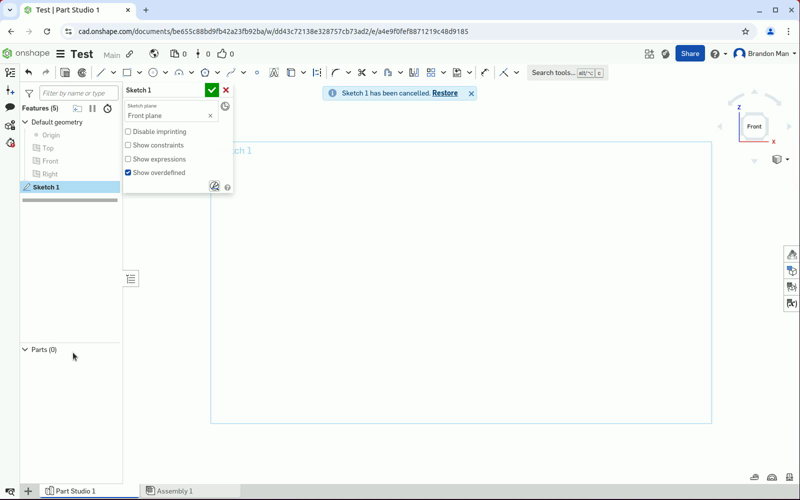
key(y)
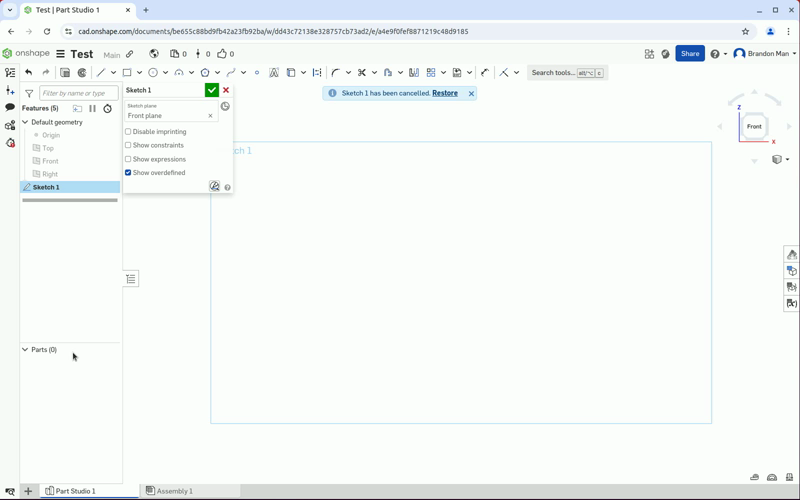
key(c)
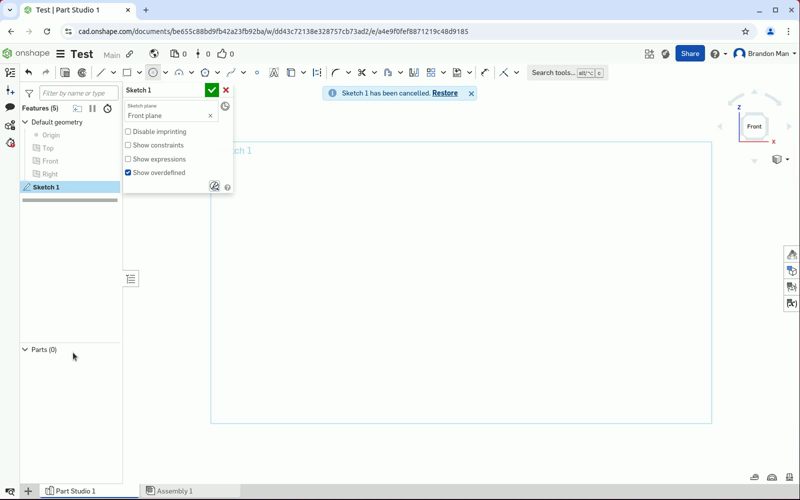
key_down(shift)
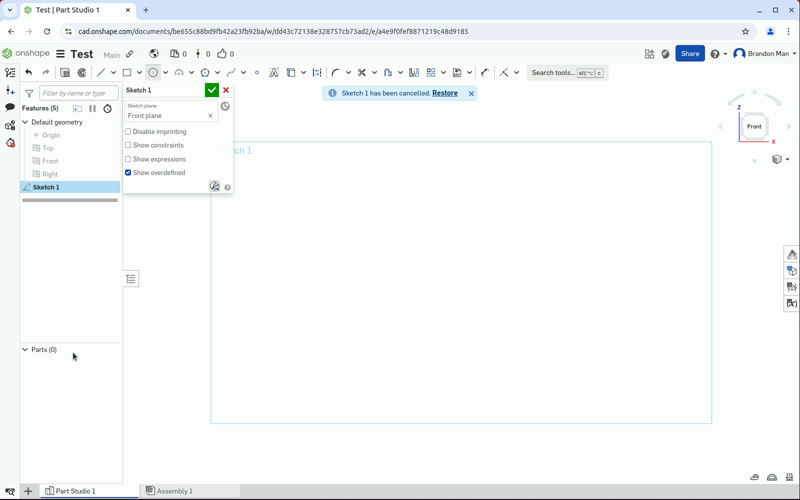
mouse_move(461, 178)
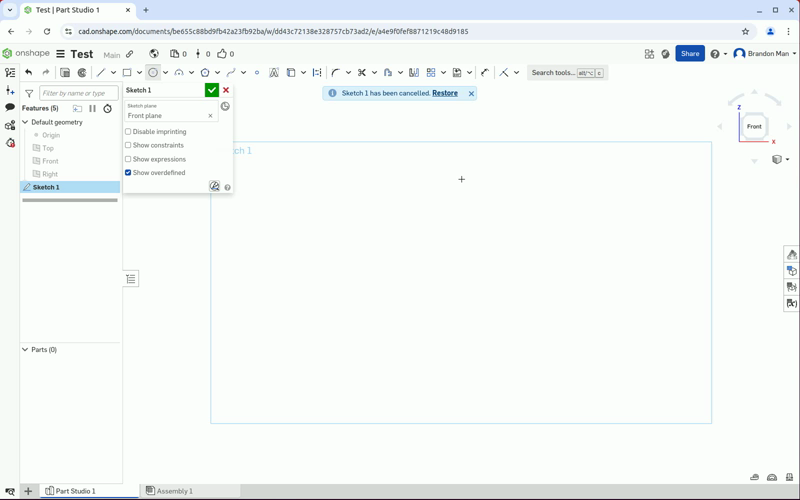
click(461, 178)
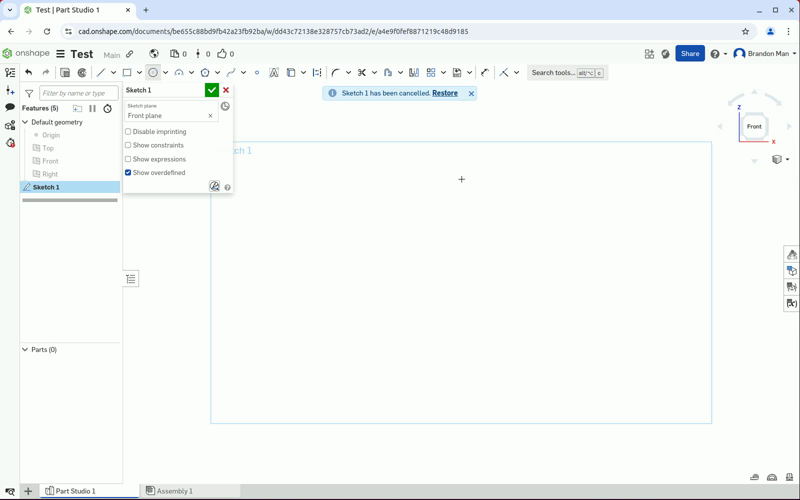
key_up(shift)
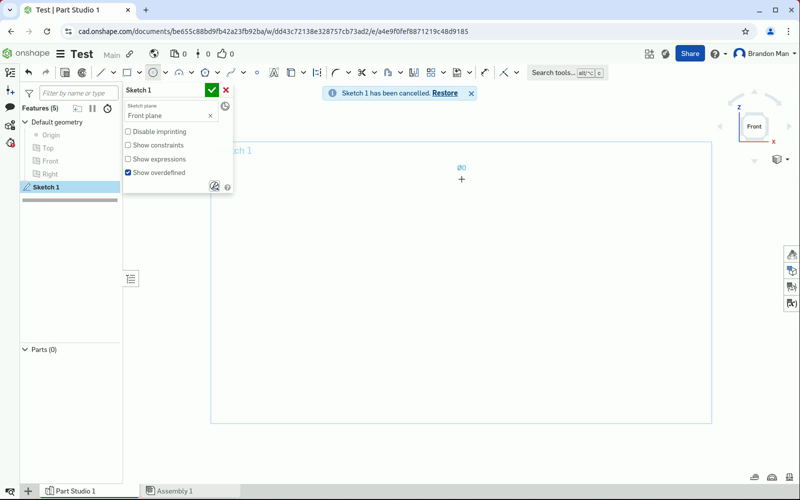
mouse_move(471, 178)
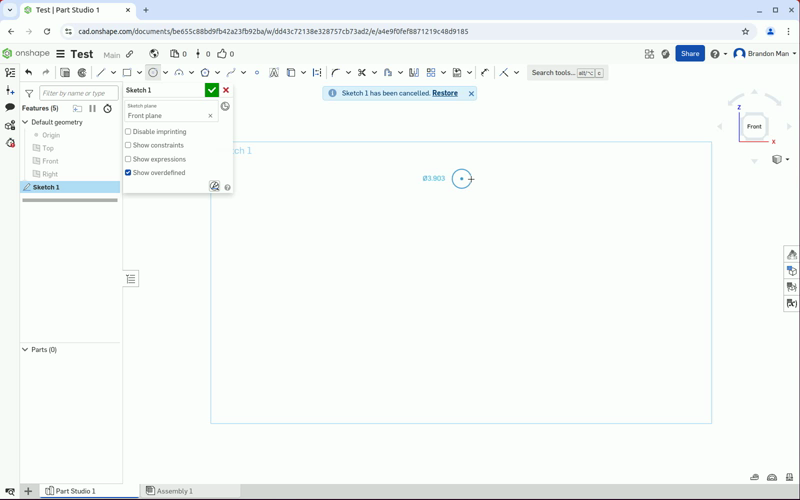
click(471, 178)
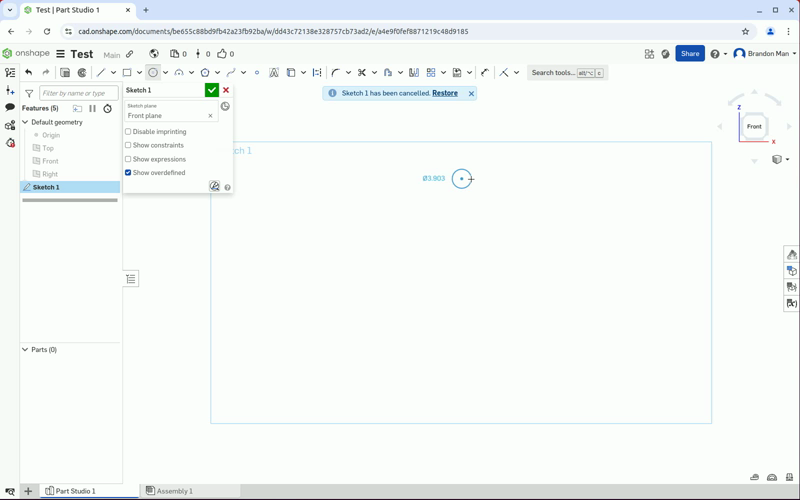
key(esc)
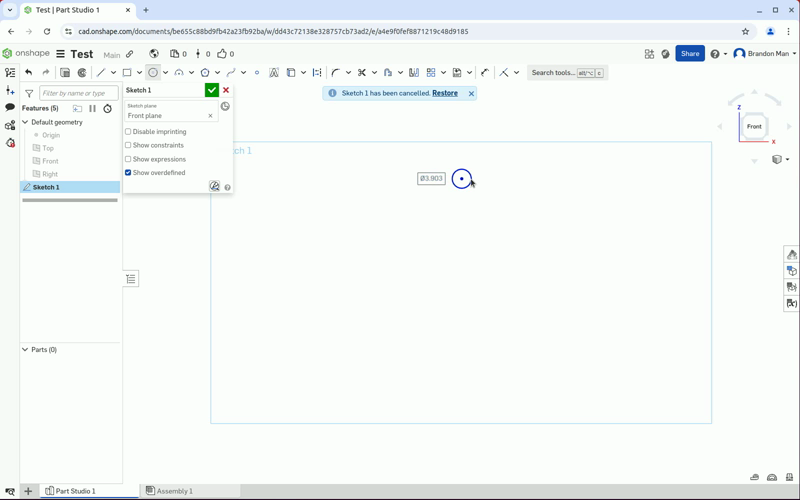
key(c)
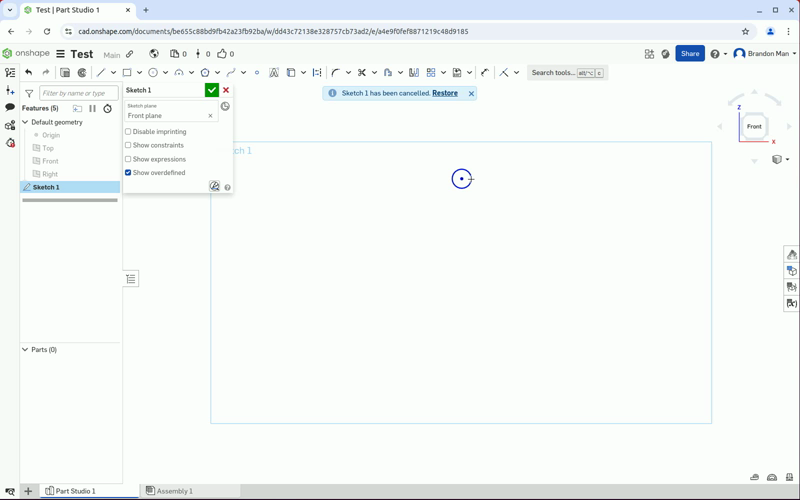
key_down(shift)
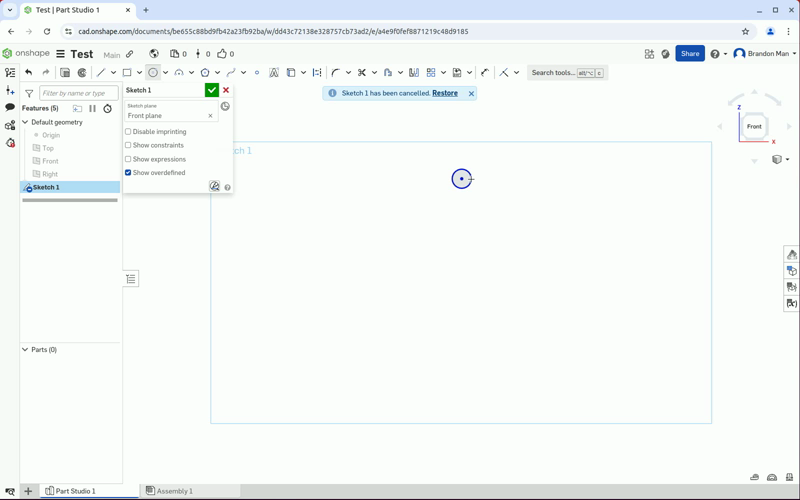
mouse_move(461, 178)
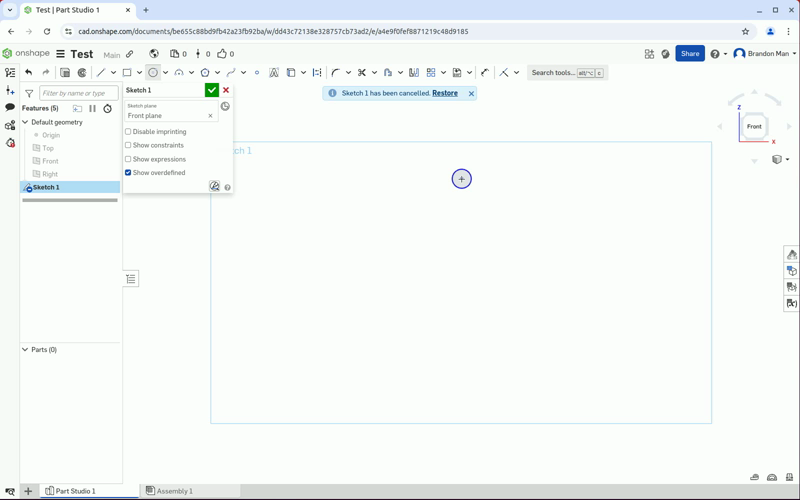
click(461, 178)
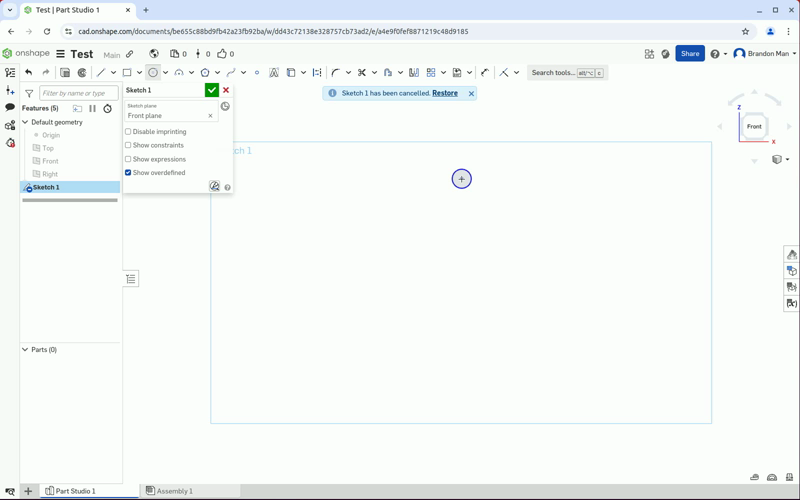
key_up(shift)
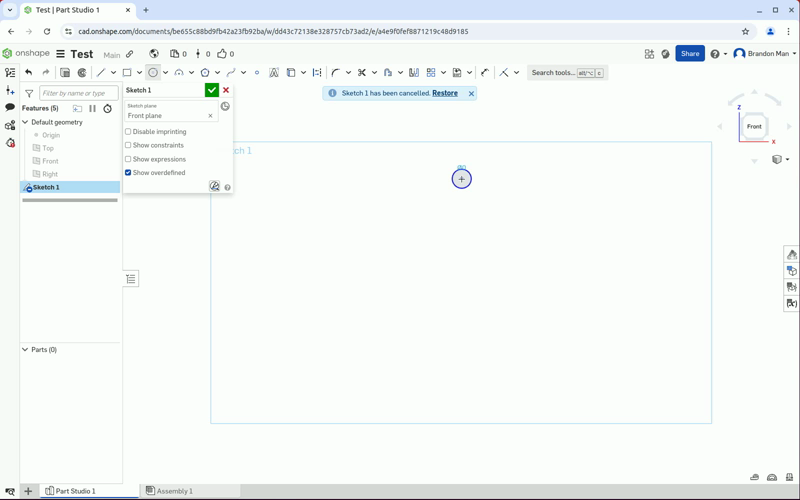
mouse_move(464, 178)
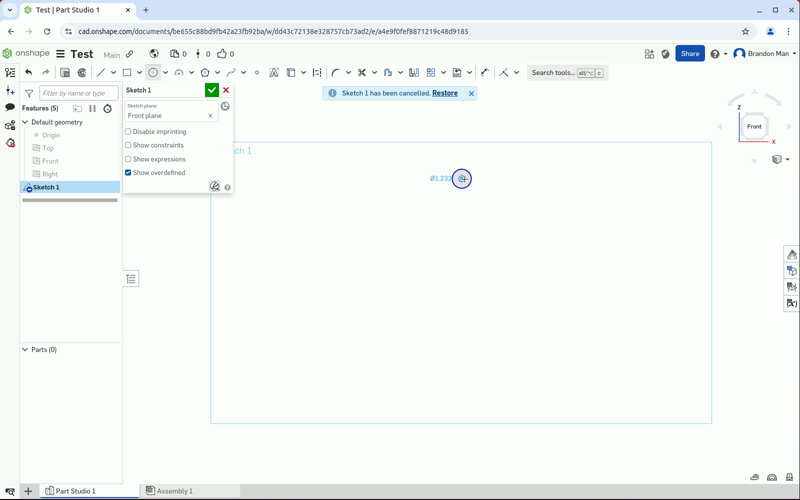
scroll(6)
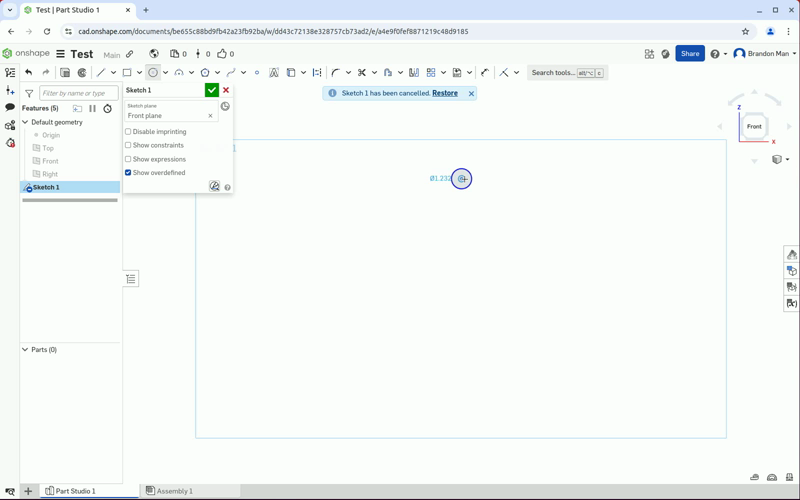
scroll(6)
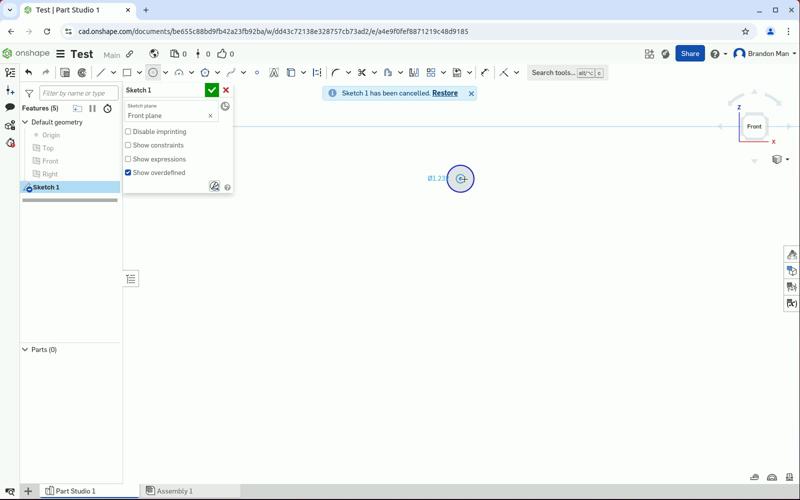
scroll(6)
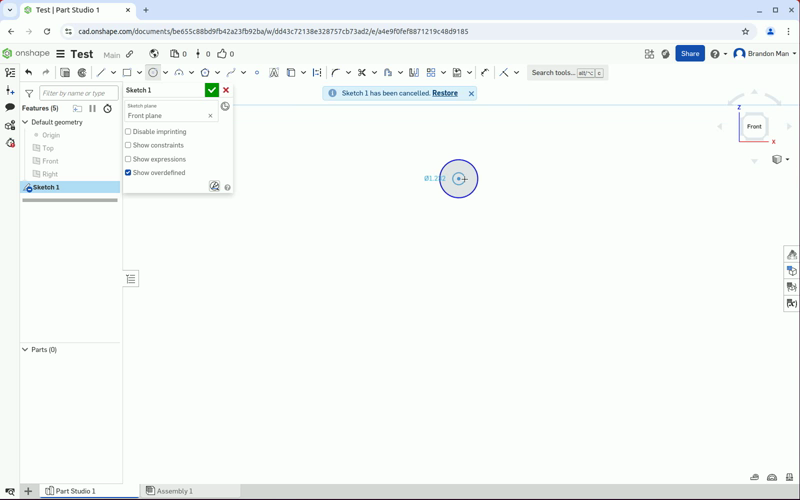
scroll(6)
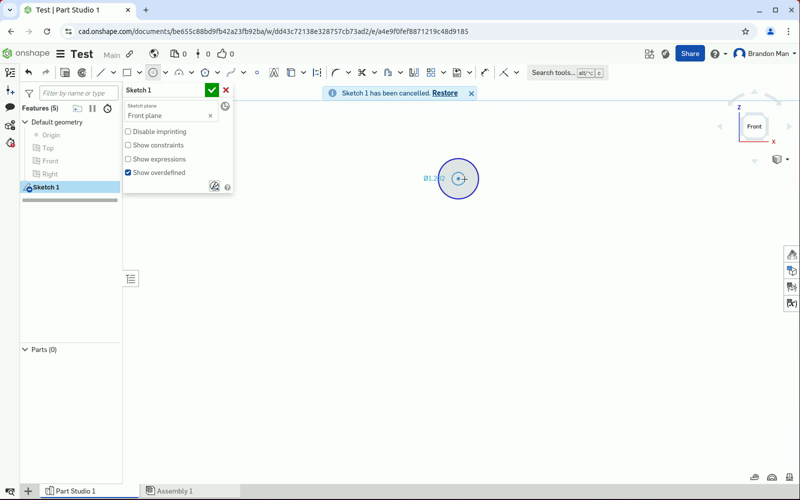
scroll(6)
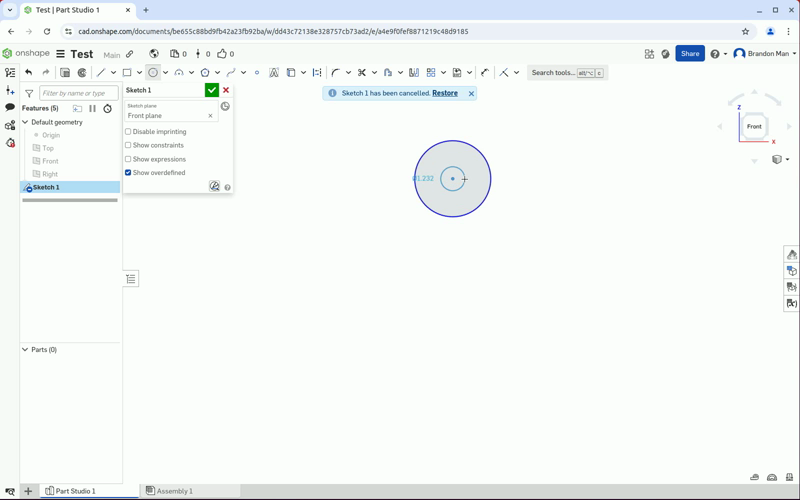
scroll(6)
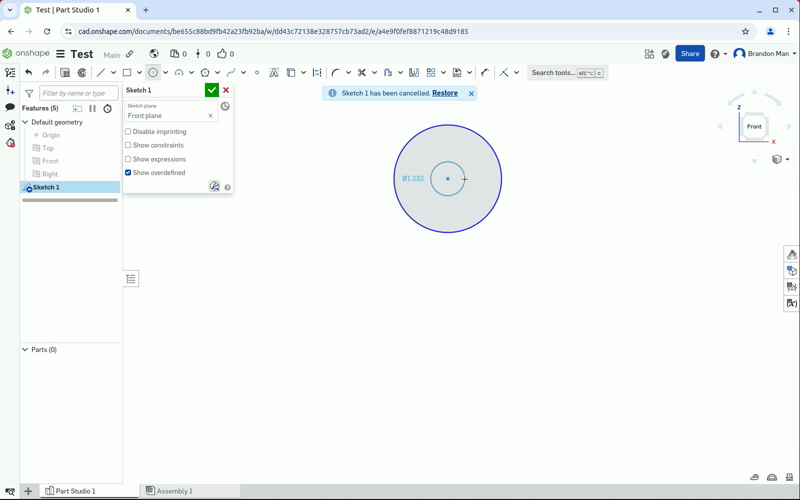
scroll(6)
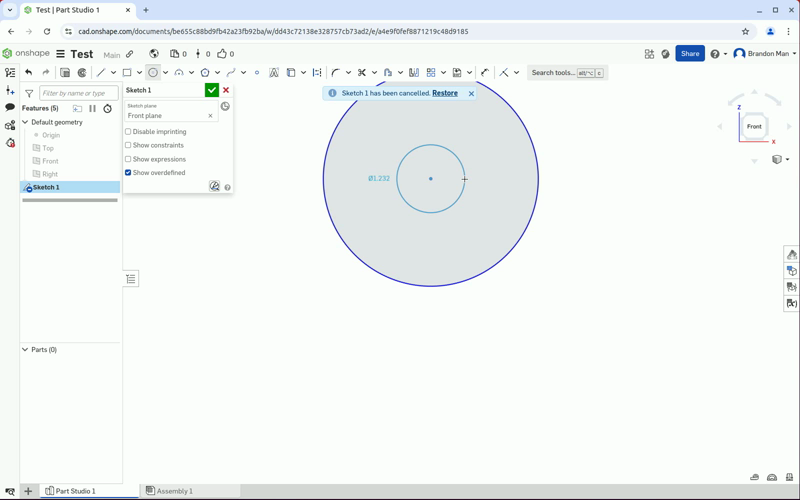
click(464, 178)
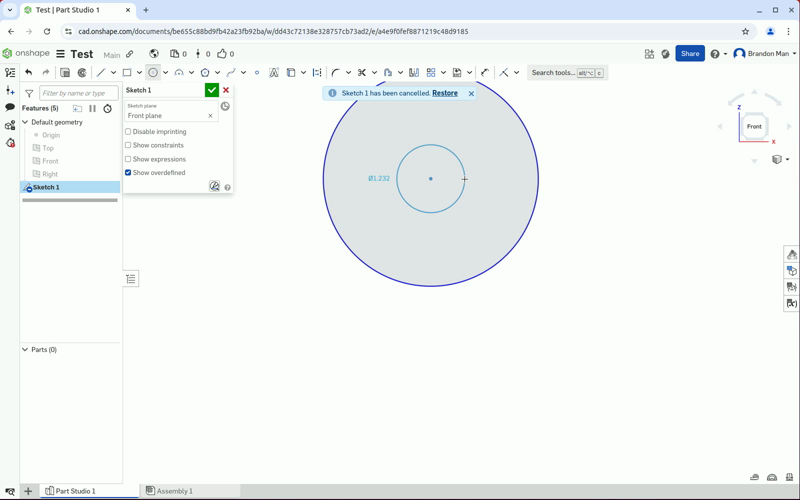
scroll(-6)
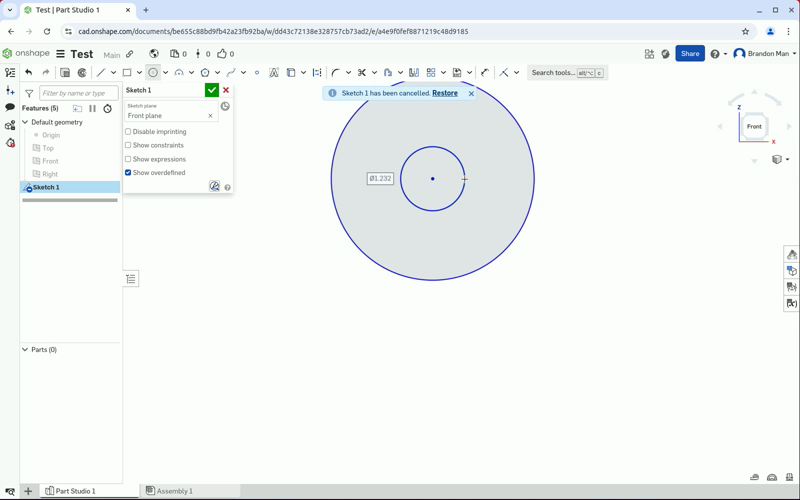
scroll(-6)
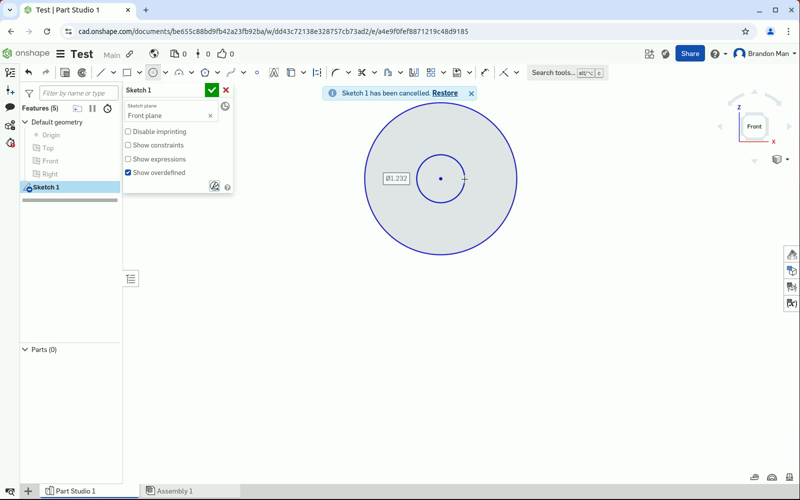
scroll(-6)
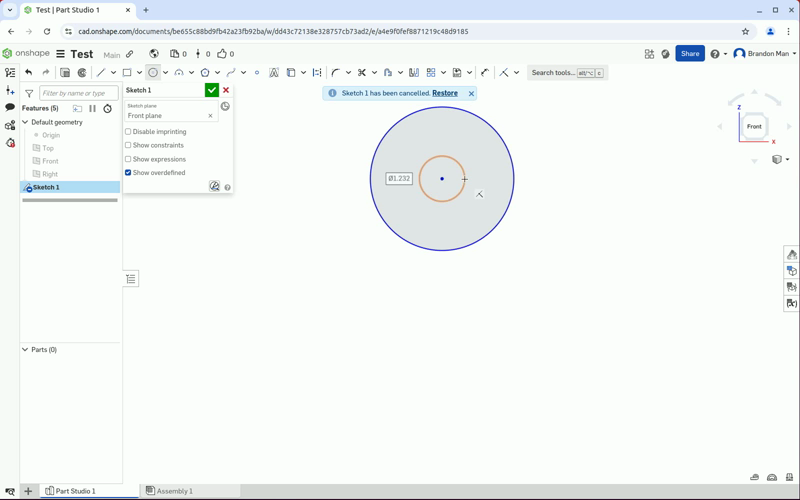
scroll(-6)
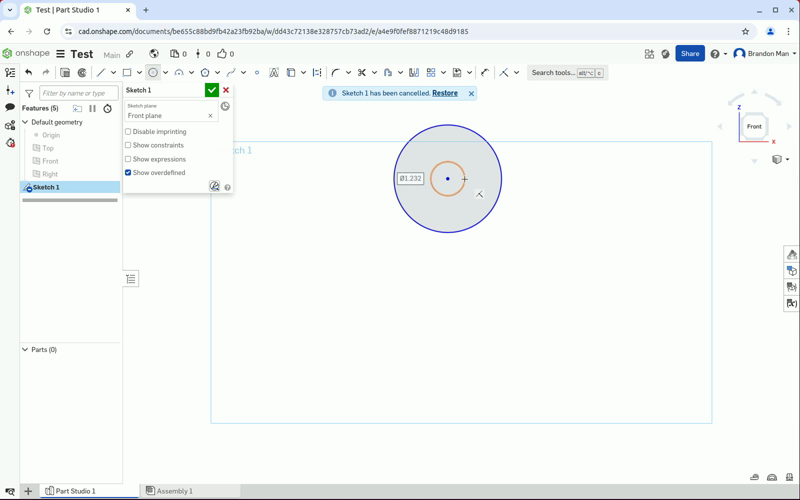
scroll(-6)
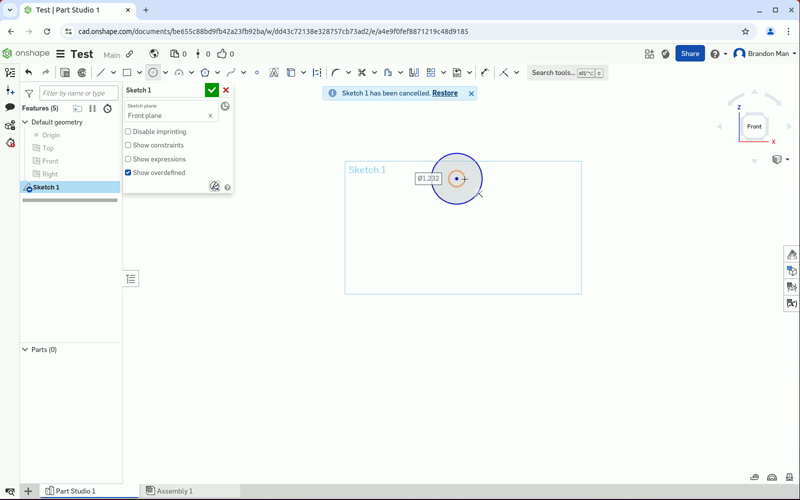
scroll(-6)
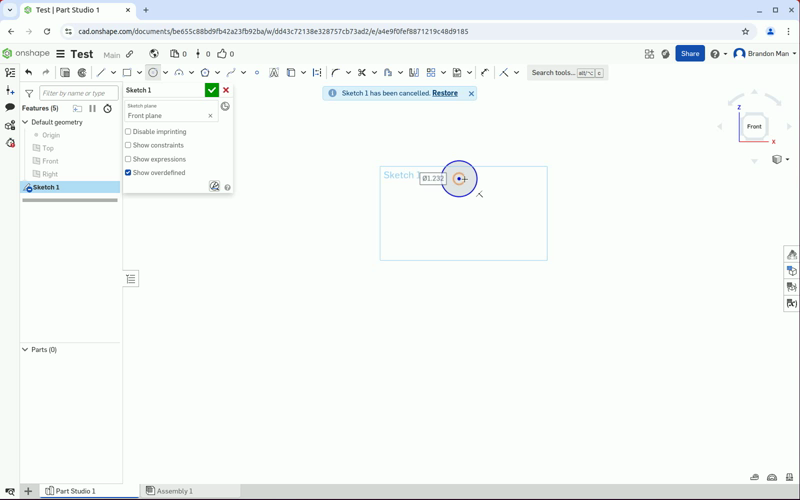
scroll(-6)
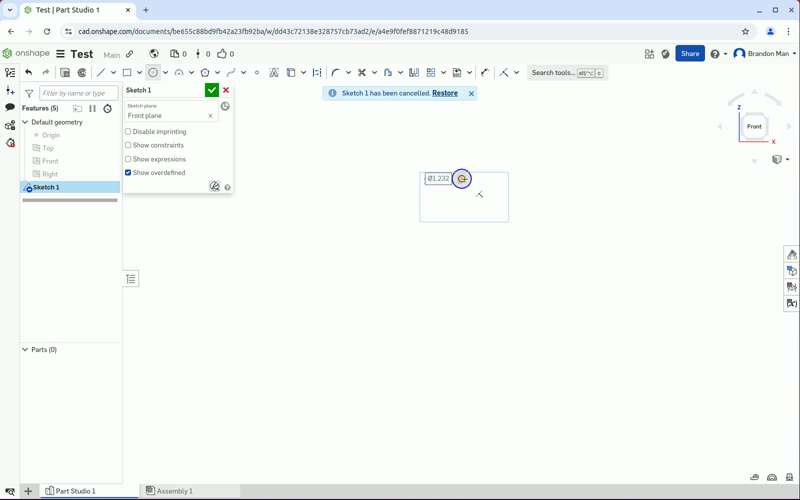
key(esc)
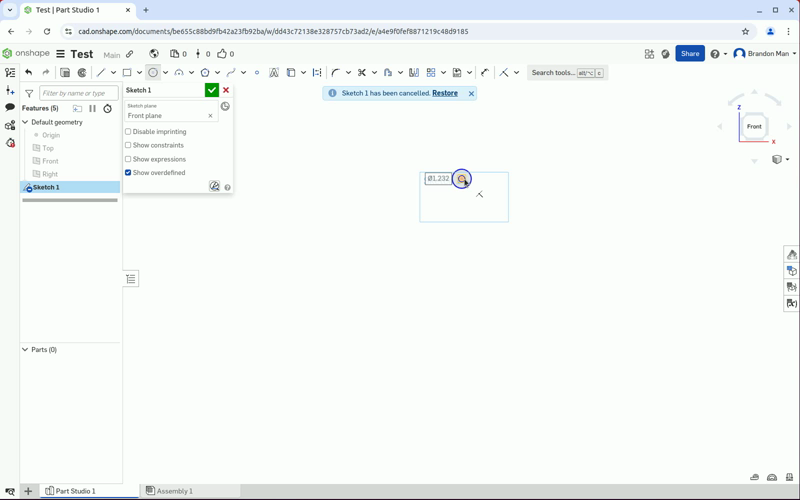
mouse_move(463, 181)
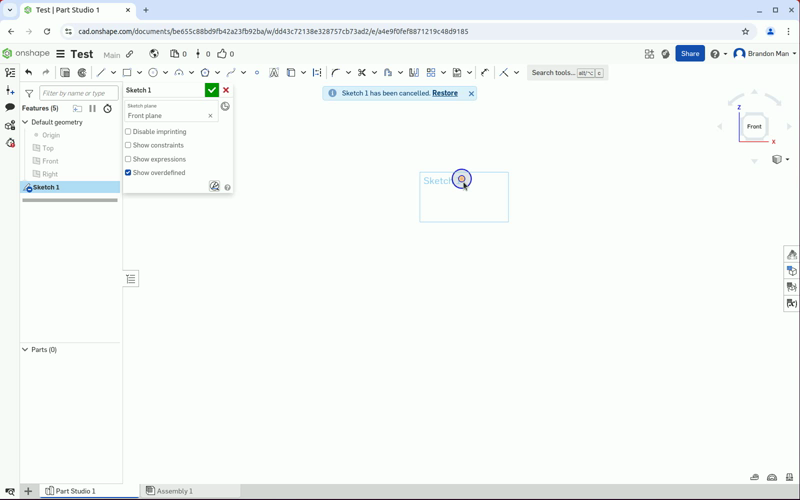
scroll(6)
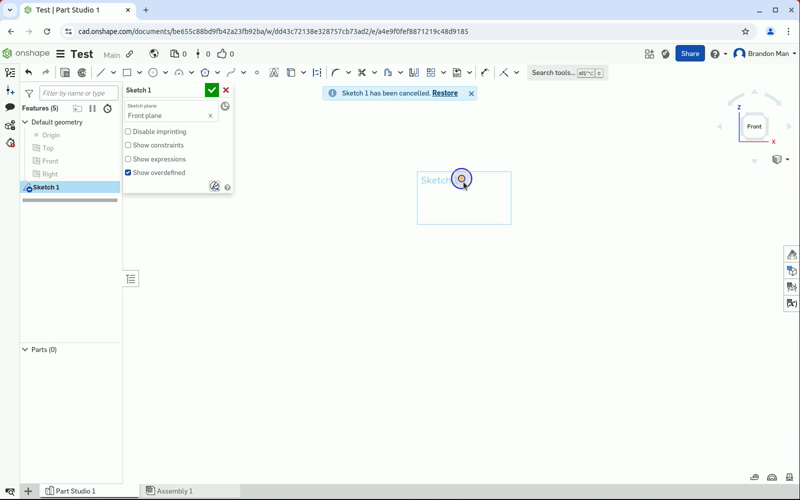
scroll(6)
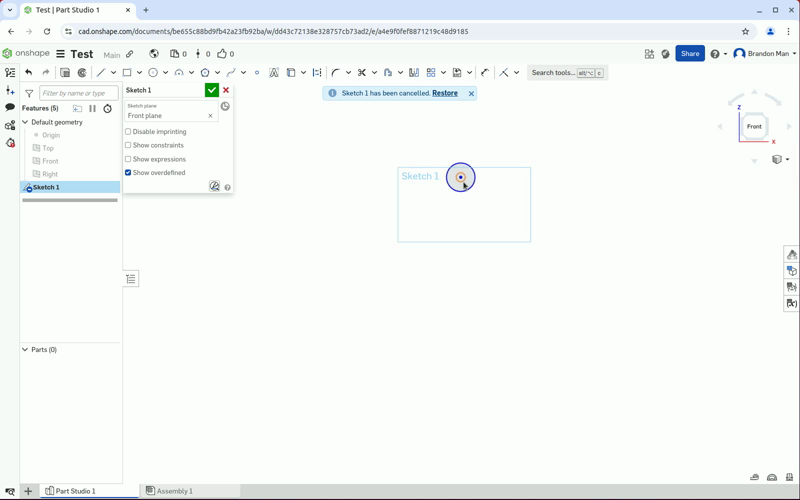
scroll(6)
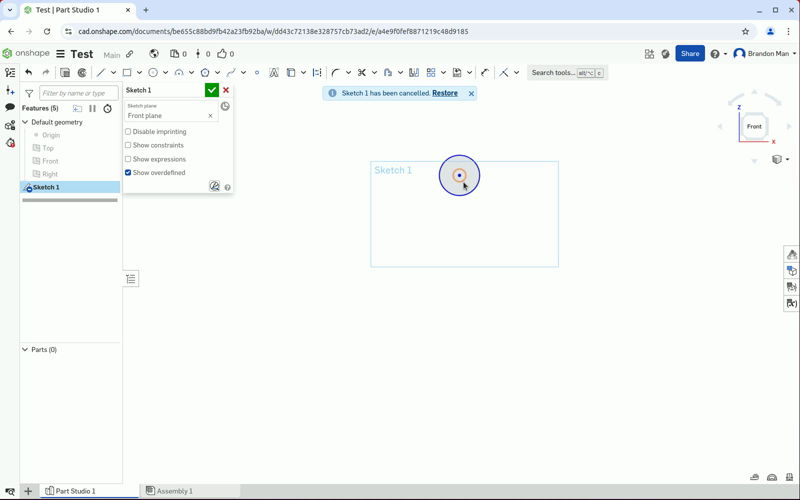
scroll(6)
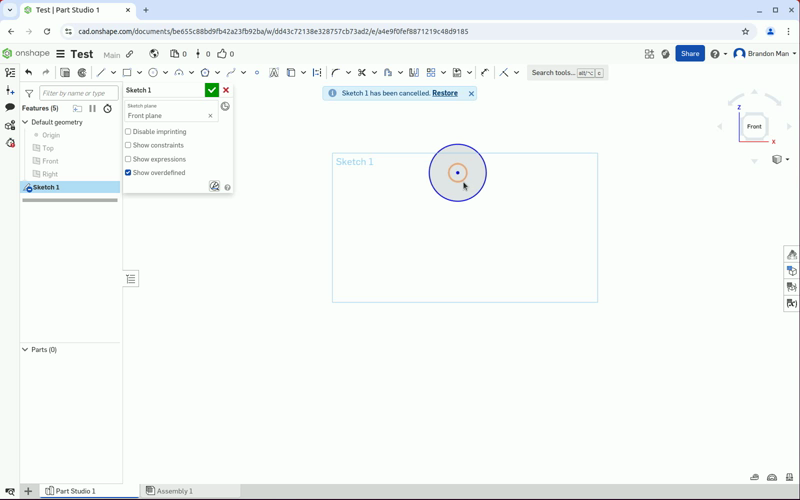
scroll(6)
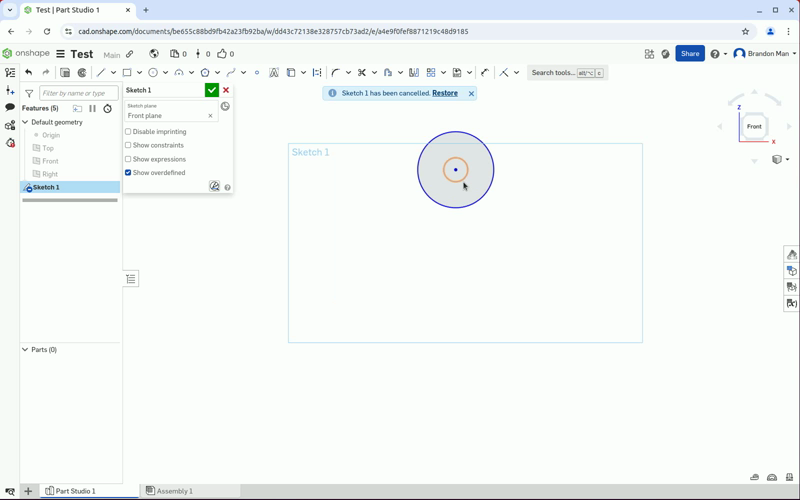
scroll(6)
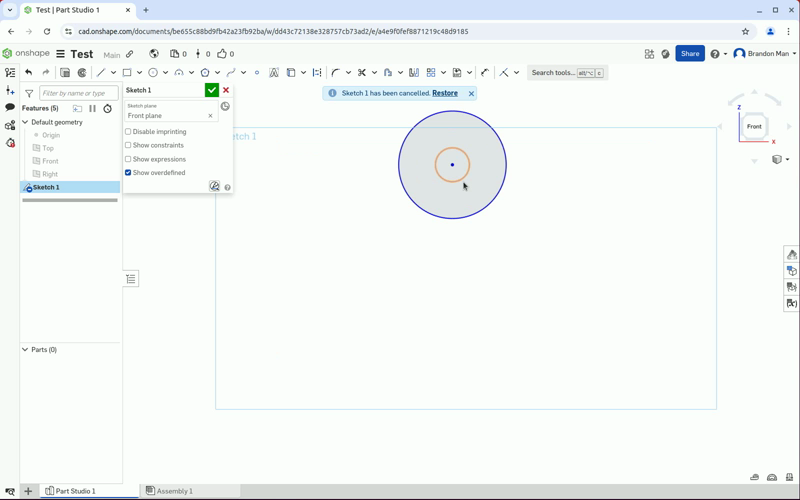
scroll(6)
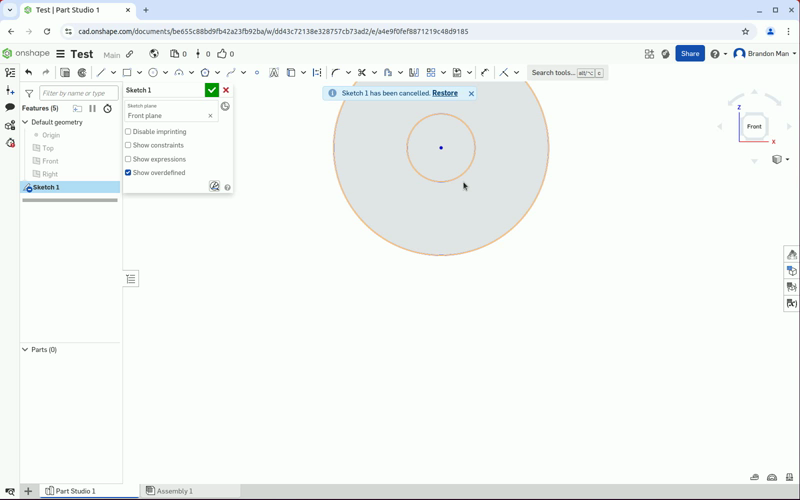
click(463, 181)
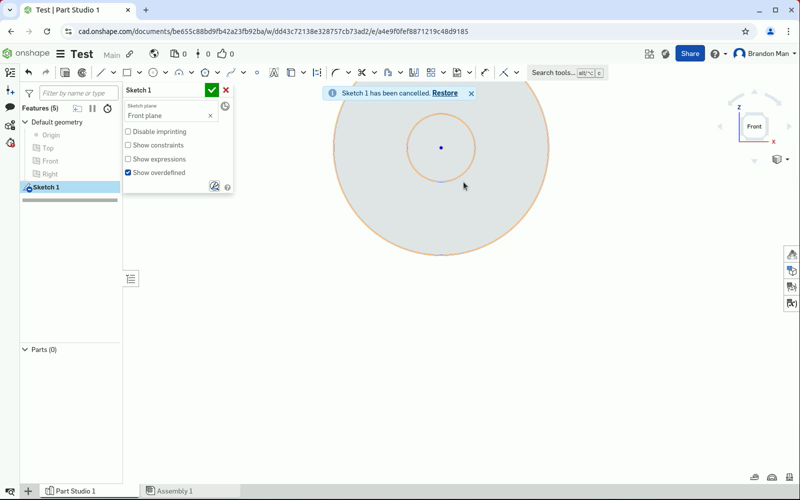
scroll(-6)
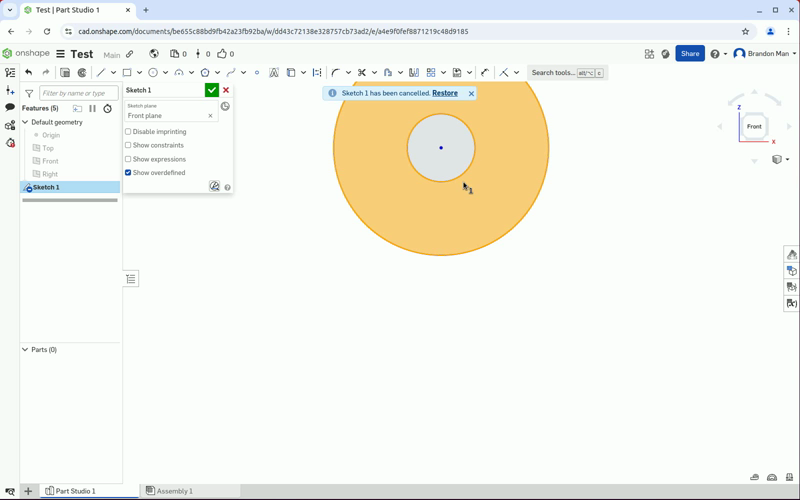
scroll(-6)
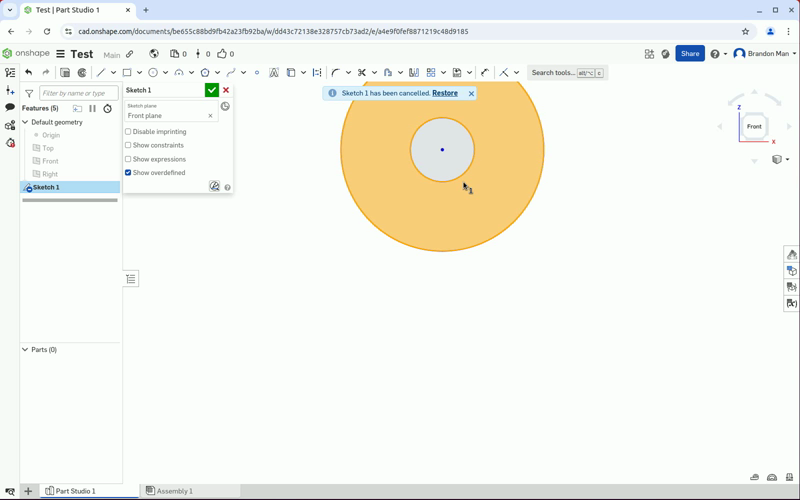
scroll(-6)
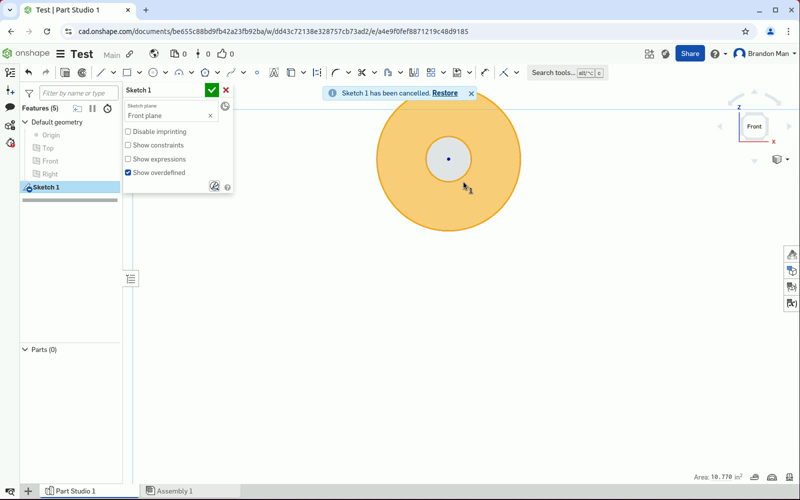
scroll(-6)
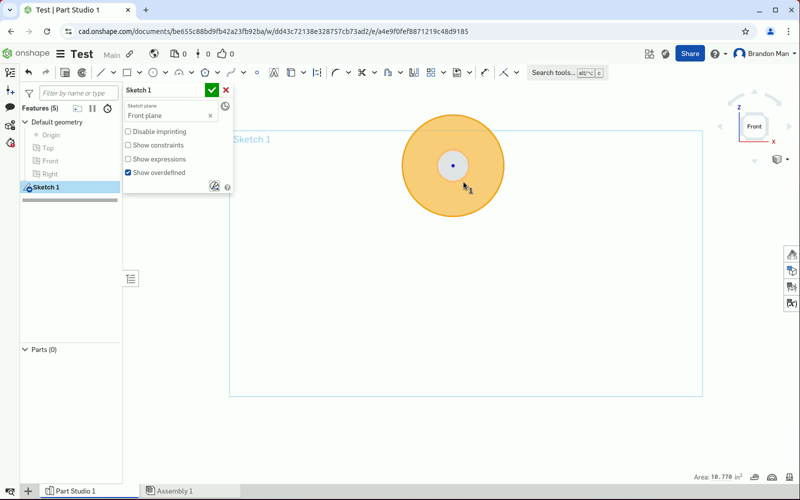
scroll(-6)
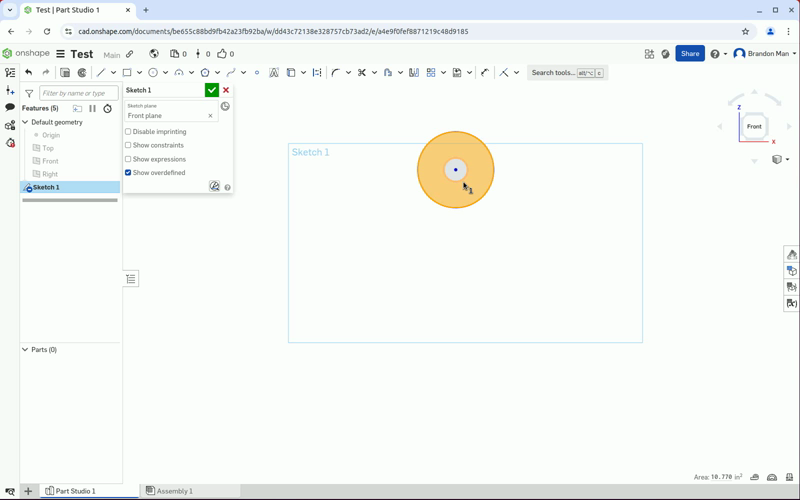
scroll(-6)
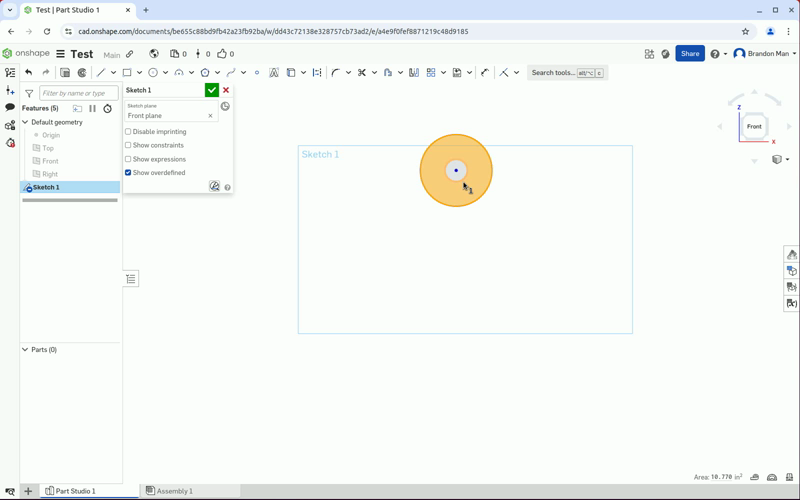
scroll(-6)
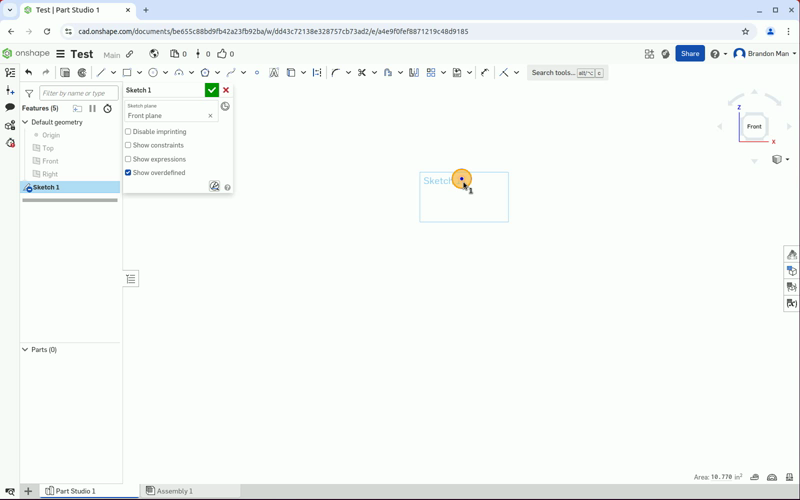
mouse_move(73, 352)
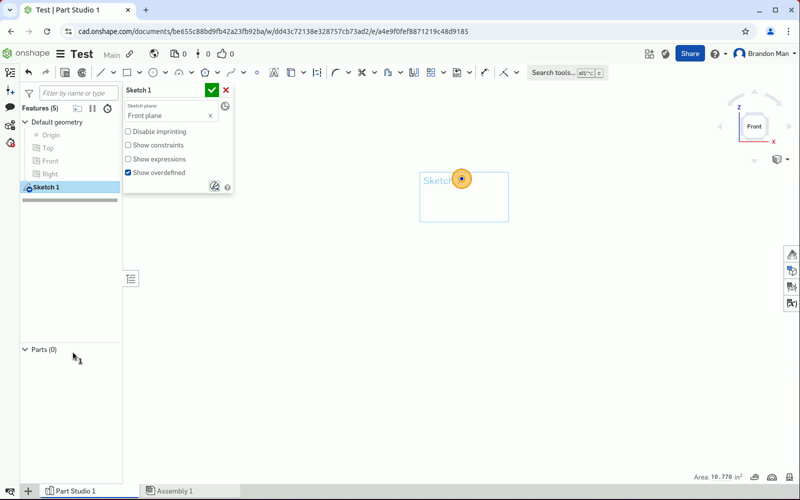
key(shift+y)
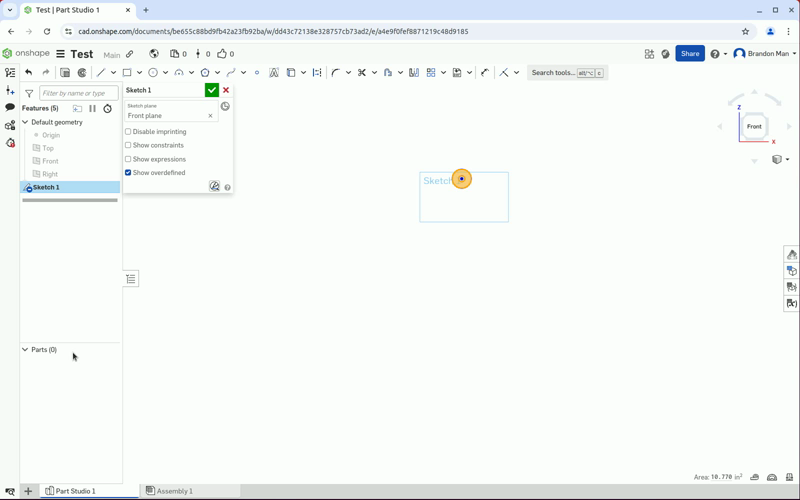
key(shift+e)
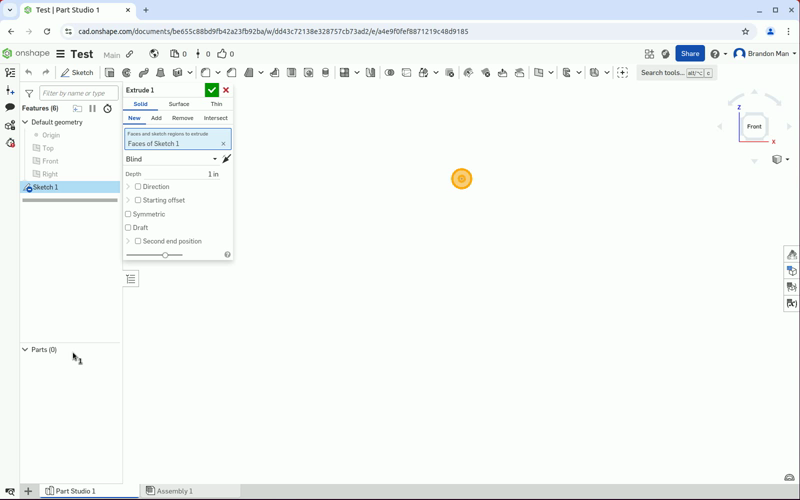
mouse_move(143, 106)
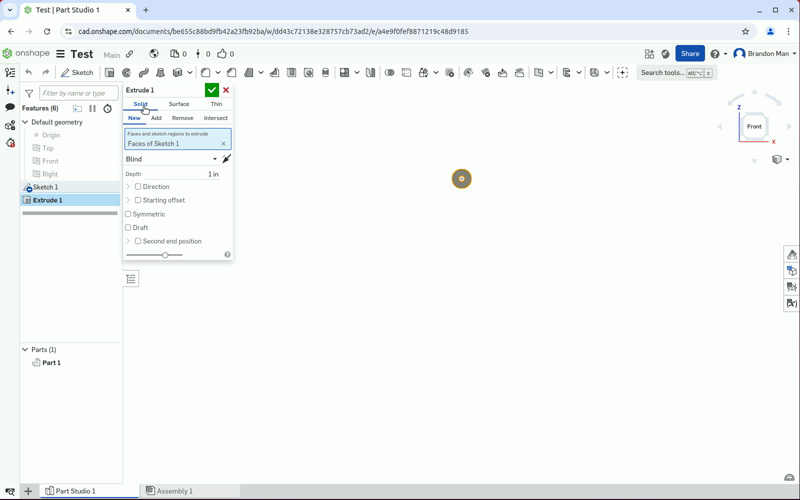
click(143, 106)
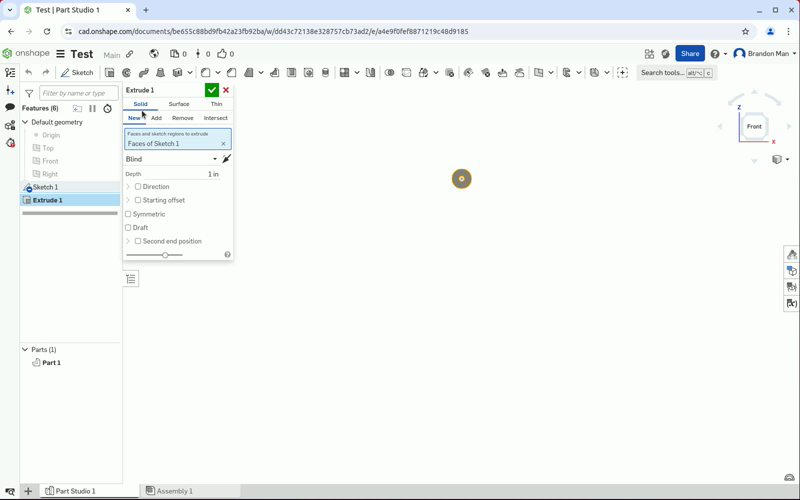
mouse_move(137, 120)
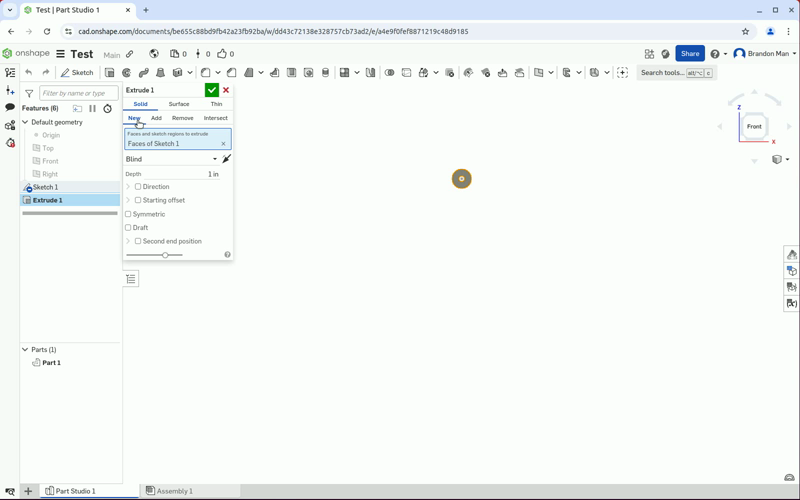
click(137, 120)
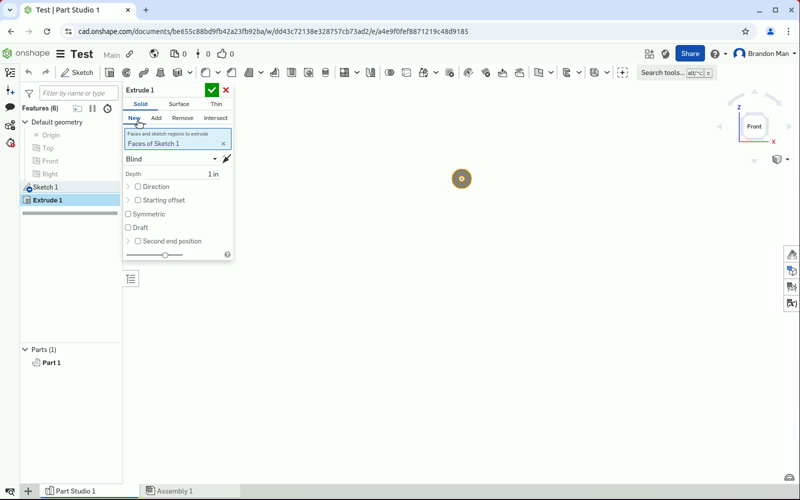
key(tab, 4)
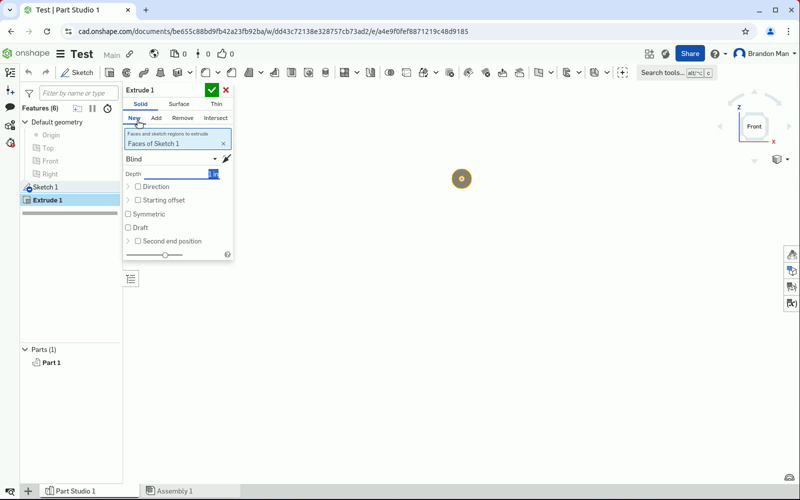
text(0.481)
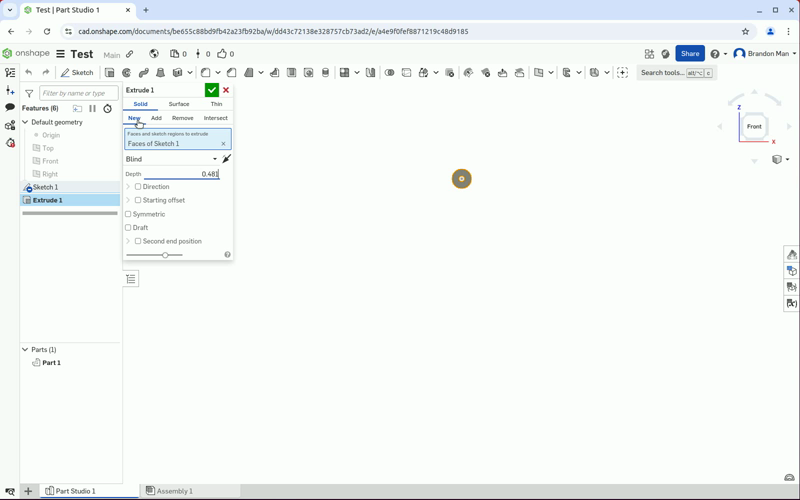
key(enter)
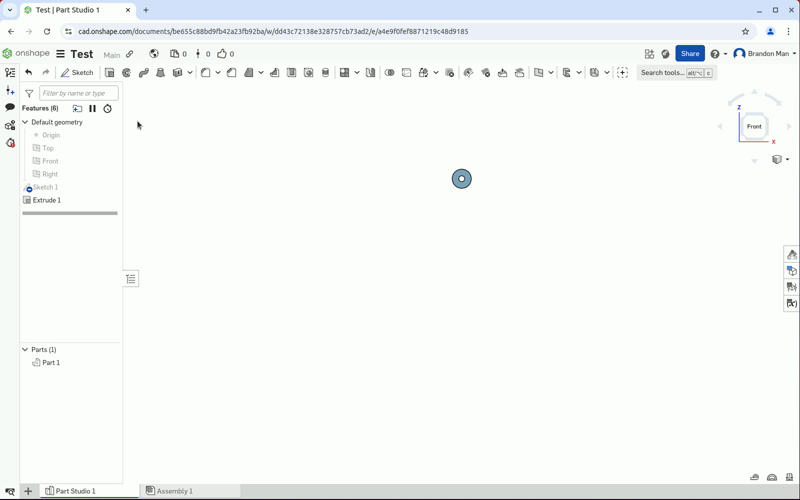
key(shift+h)
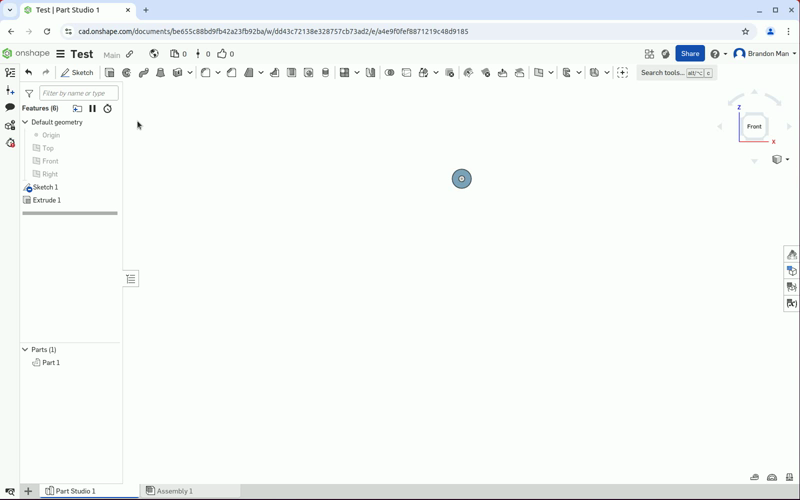
key(shift+h)
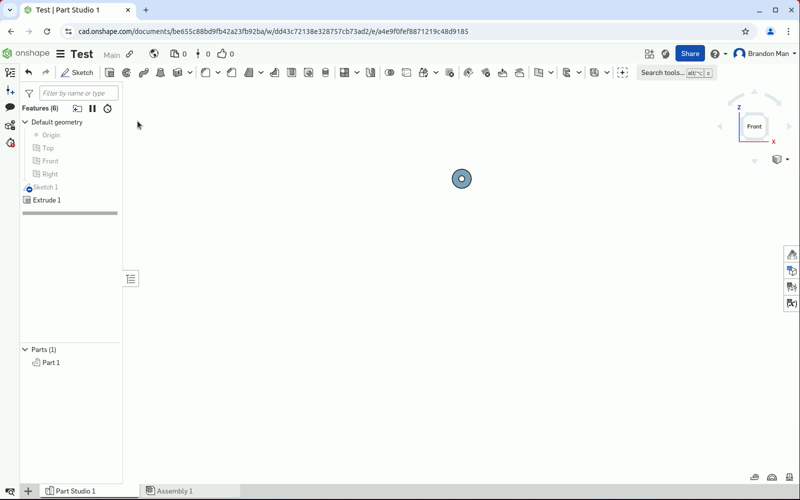
mouse_move(73, 189)
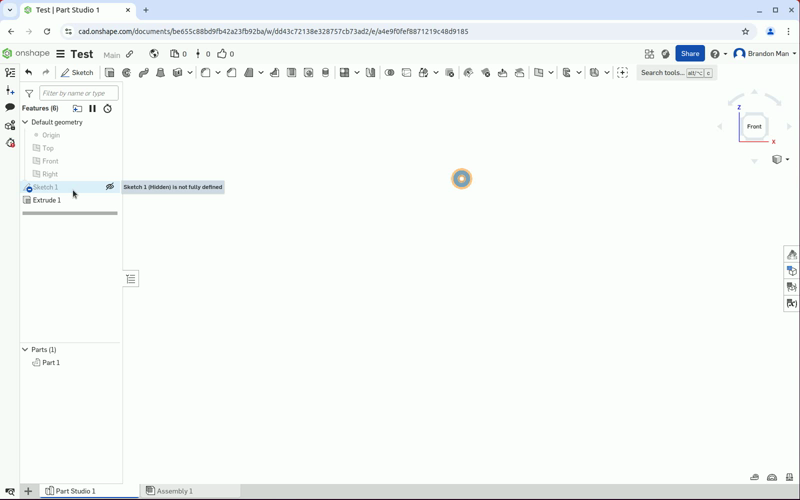
click(73, 189)
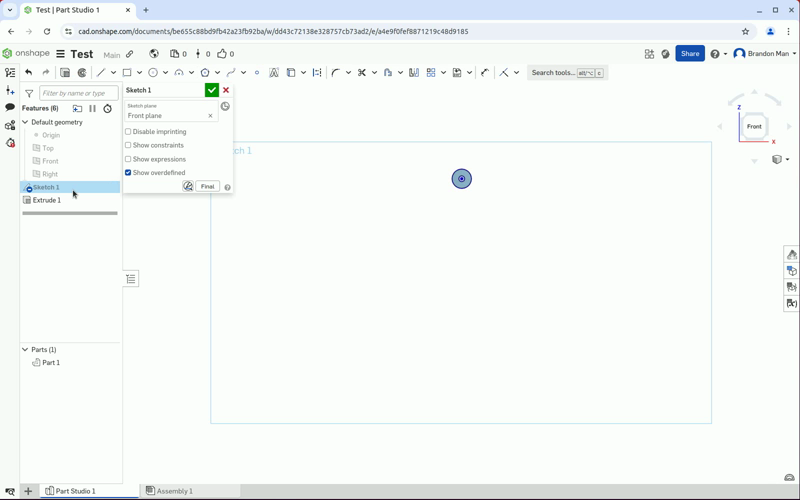
mouse_move(229, 92)
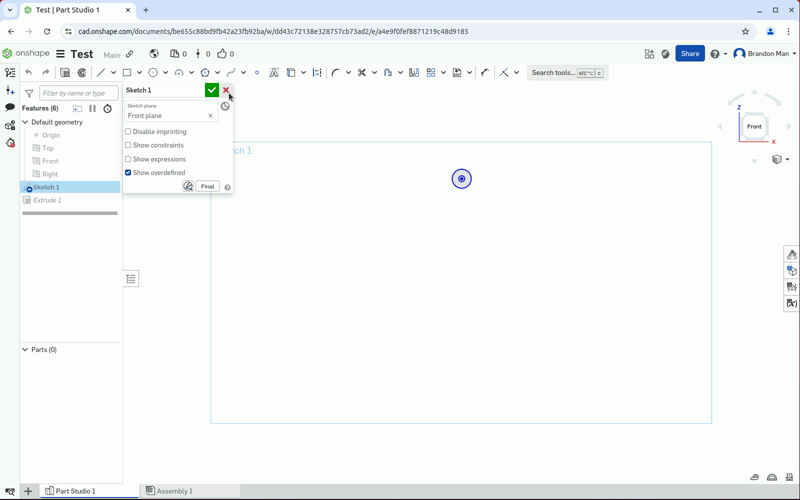
click(229, 92)
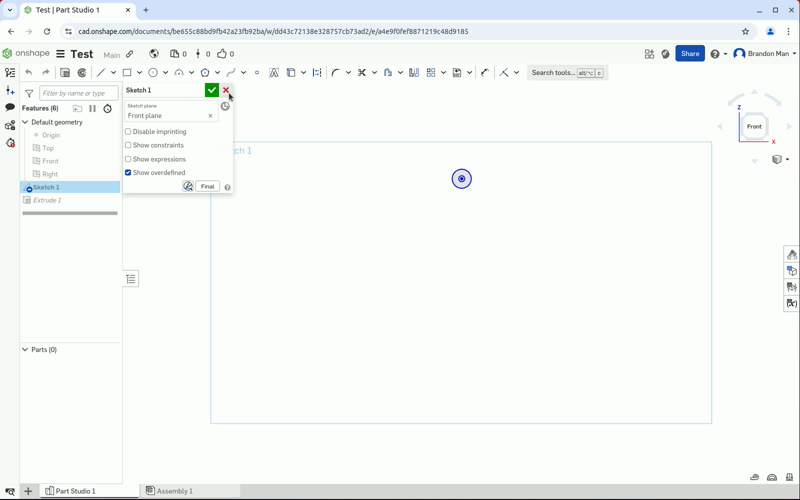
key(shift+s)
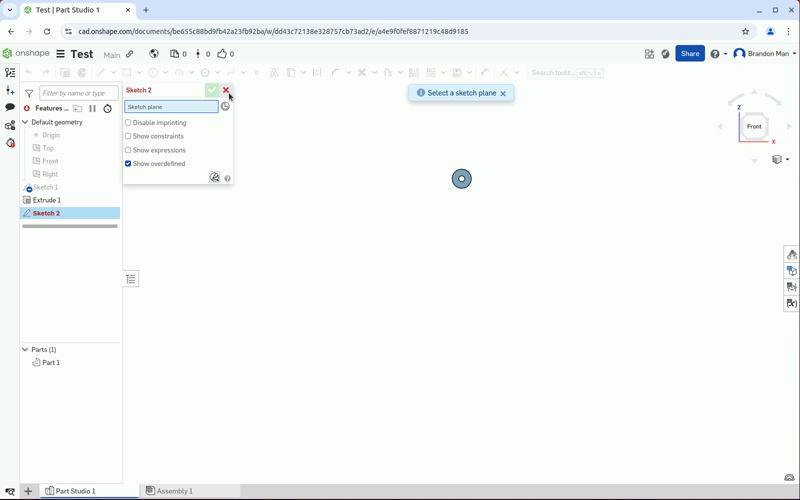
mouse_move(73, 163)
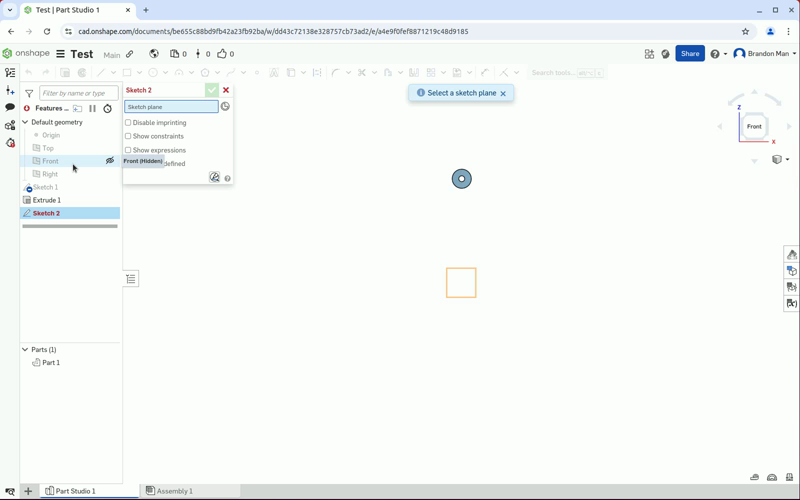
click(73, 163)
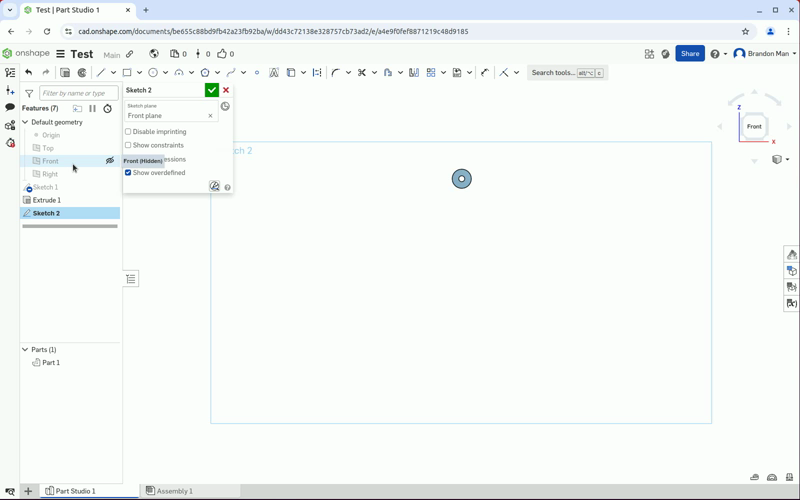
mouse_move(73, 352)
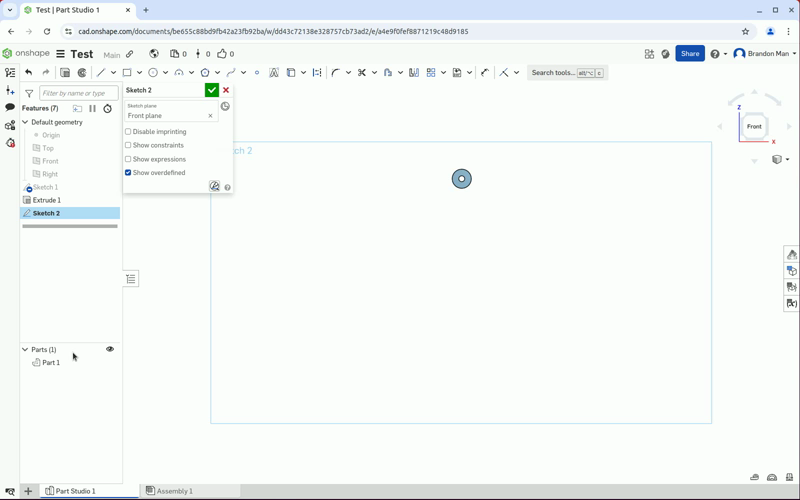
key(y)
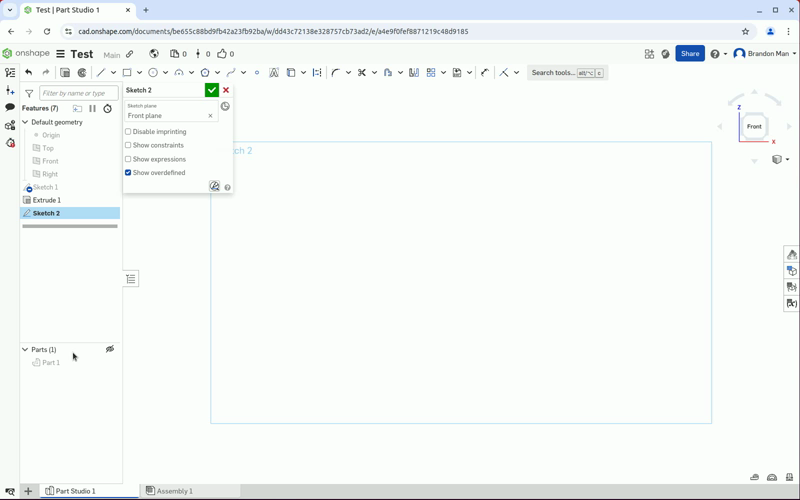
key(l)
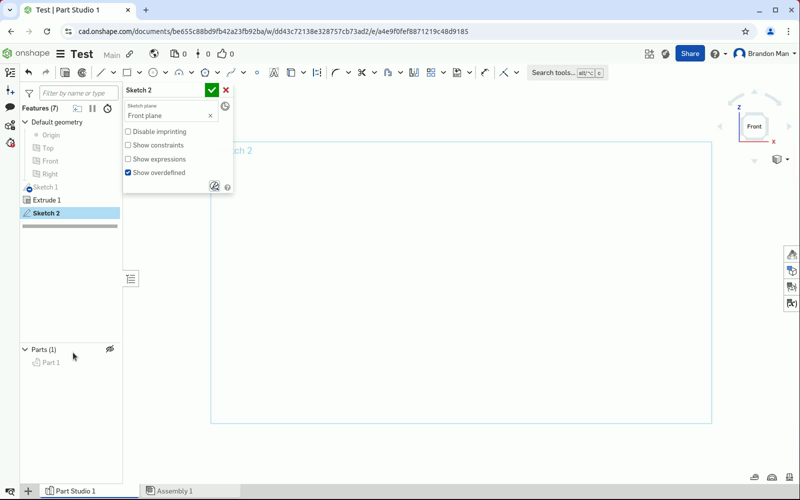
key_down(shift)
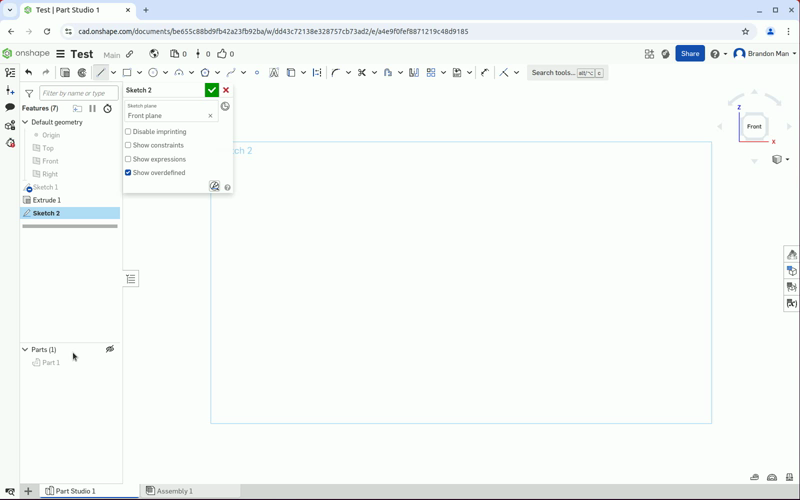
mouse_move(460, 290)
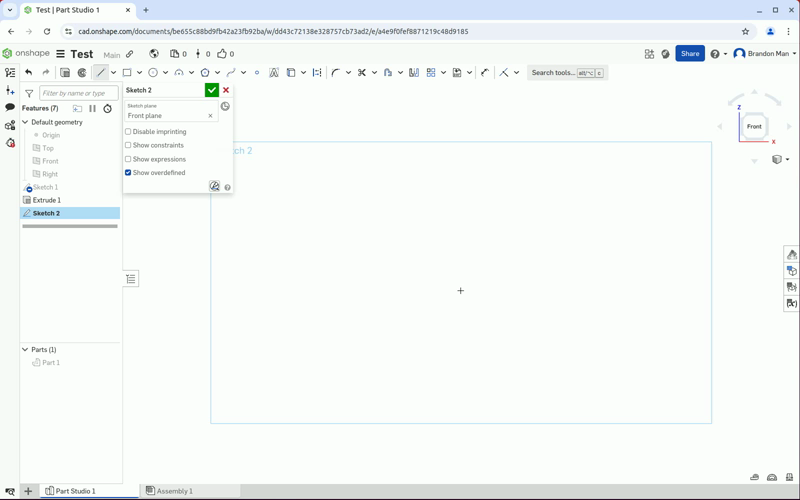
click(460, 290)
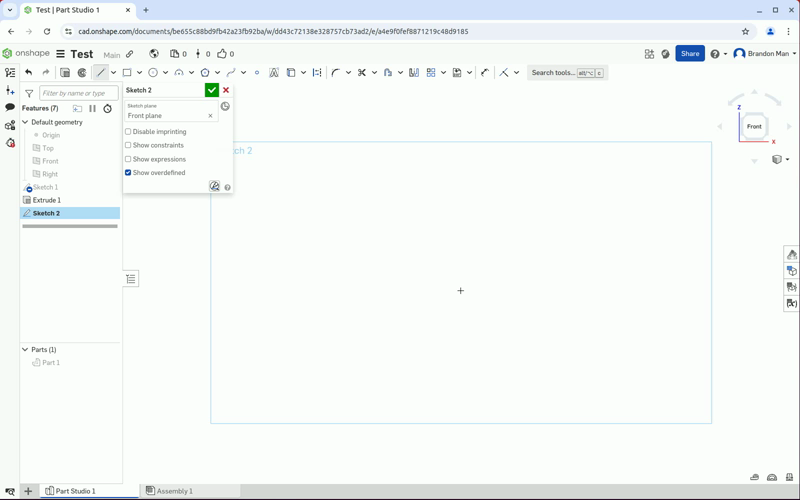
key_up(shift)
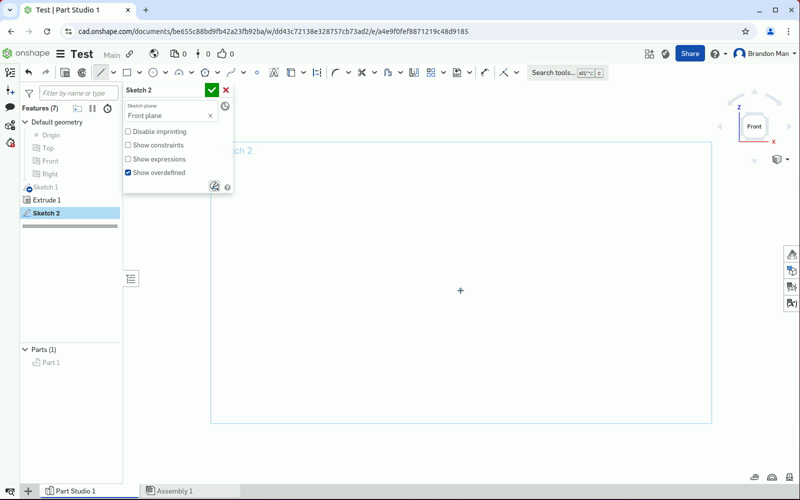
key_down(shift)
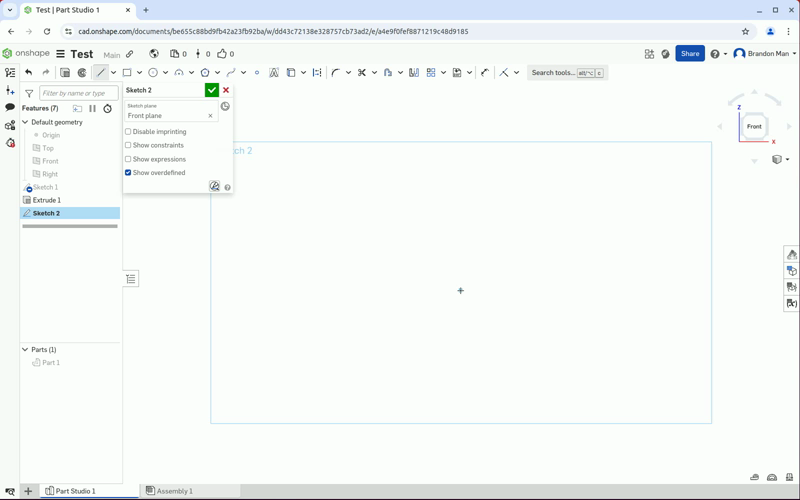
mouse_move(490, 290)
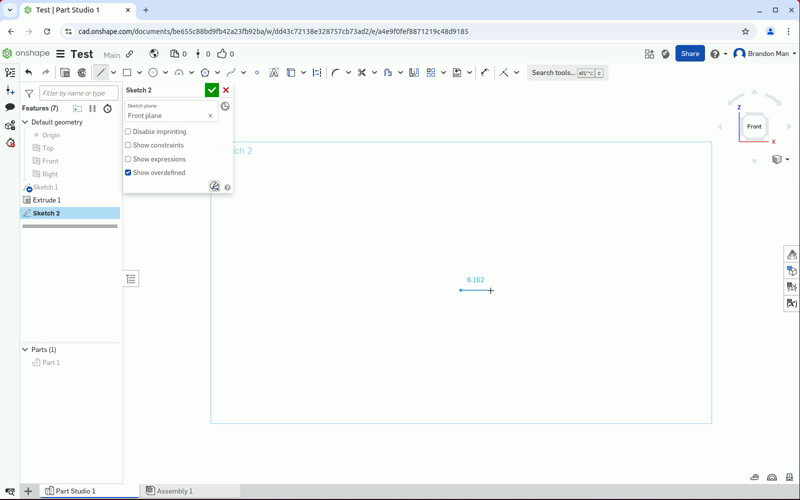
mouse_move(501, 290)
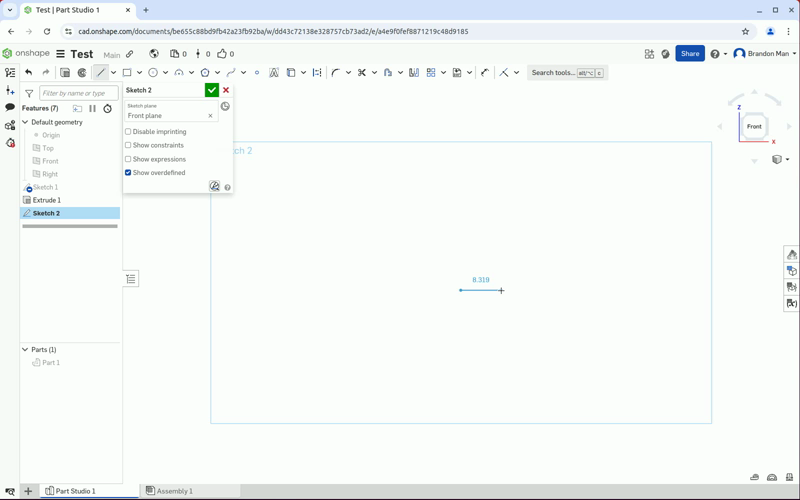
click(501, 290)
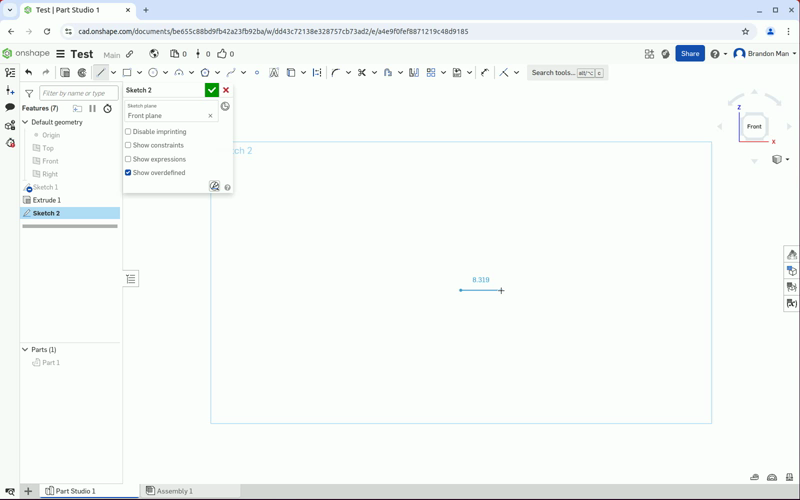
key_up(shift)
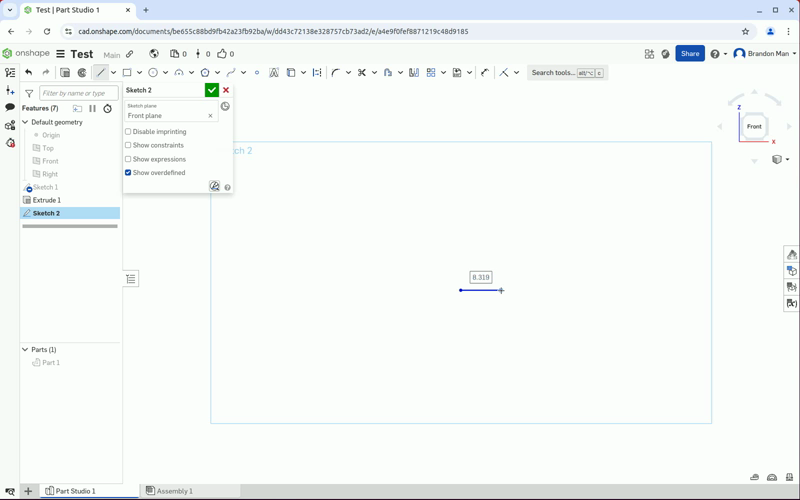
key(esc)
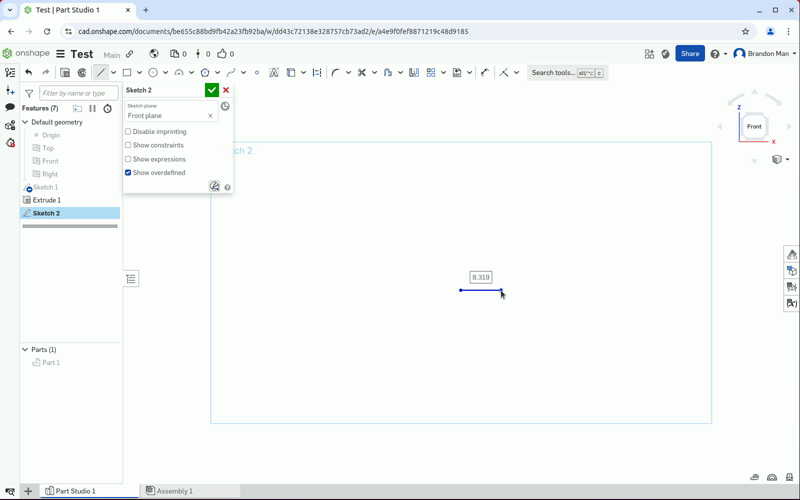
key(a)
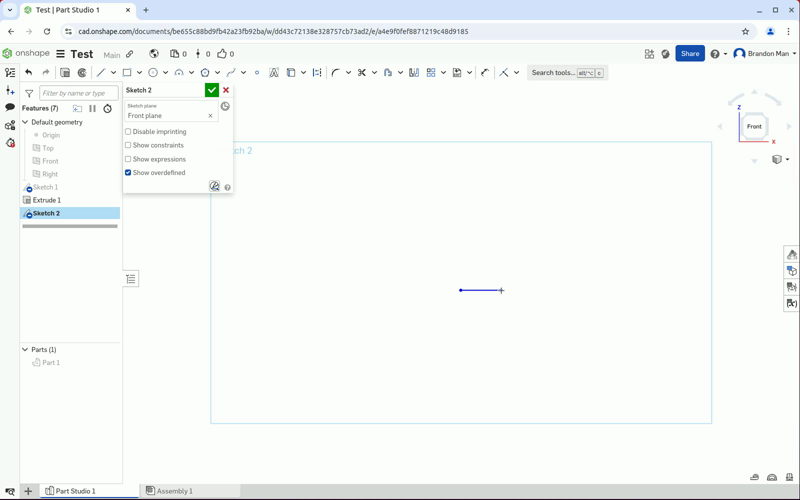
mouse_move(501, 290)
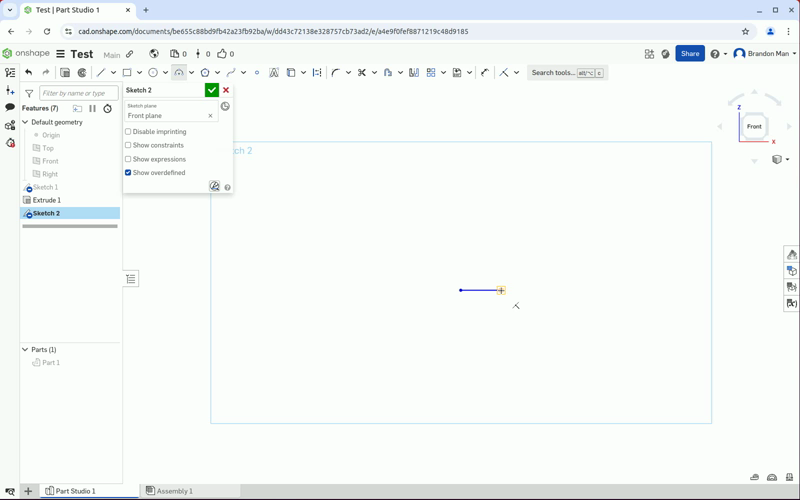
click(501, 290)
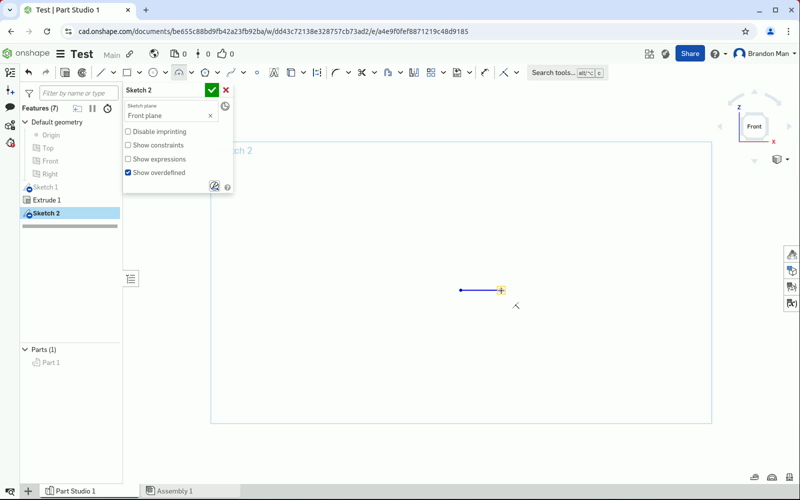
key_down(shift)
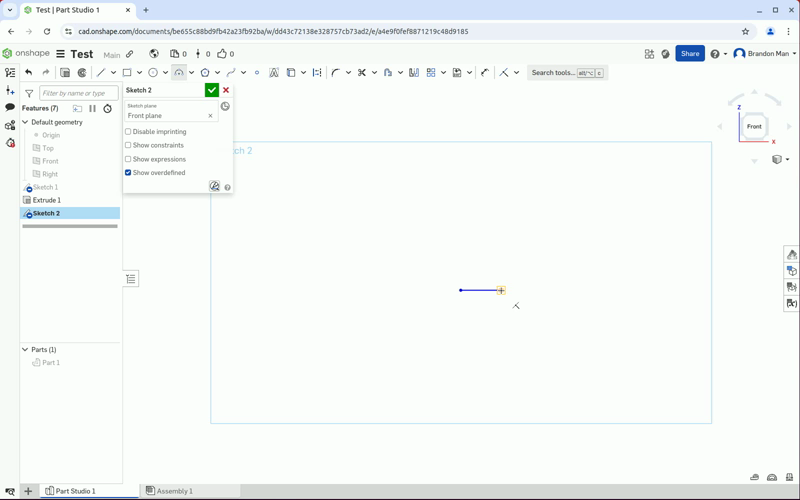
mouse_move(494, 282)
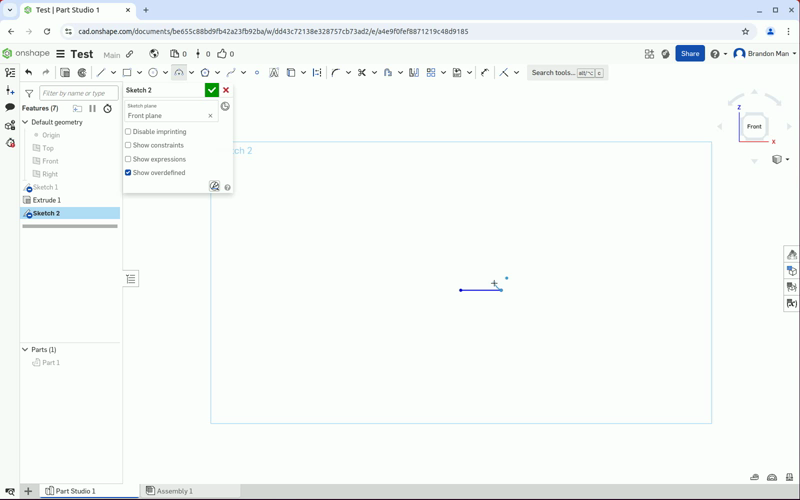
click(494, 282)
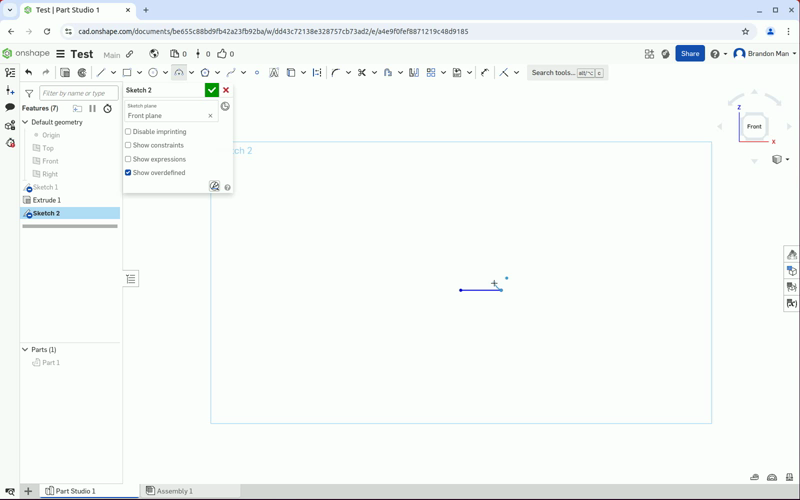
mouse_move(496, 287)
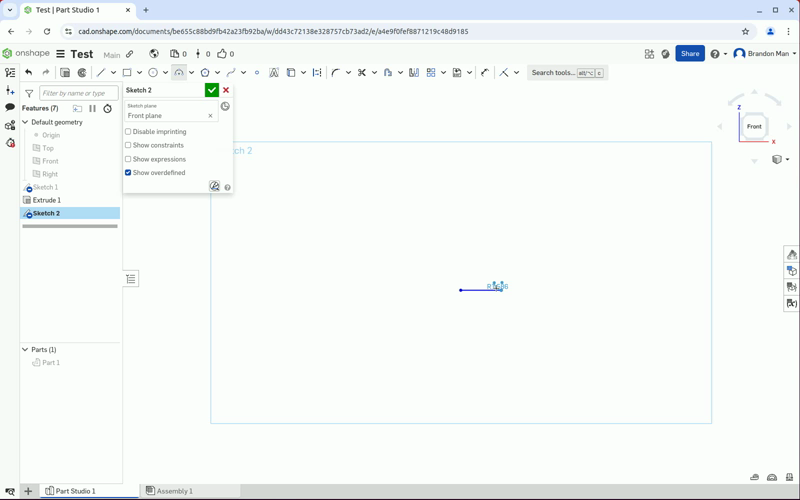
click(496, 287)
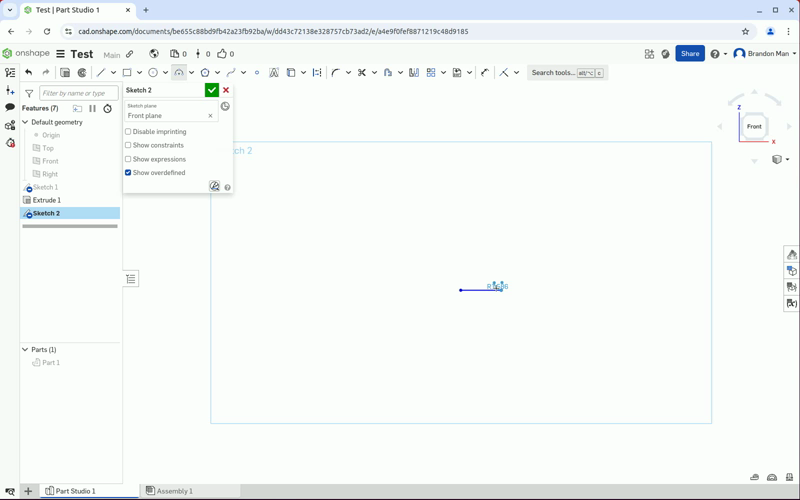
key_up(shift)
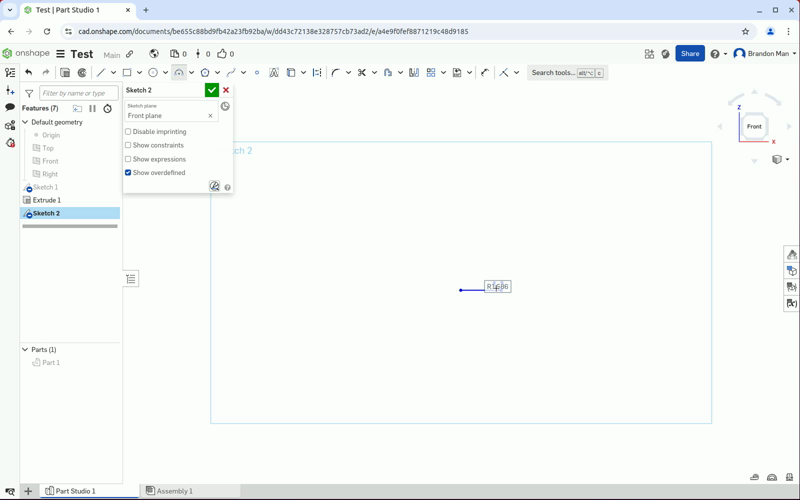
key(esc)
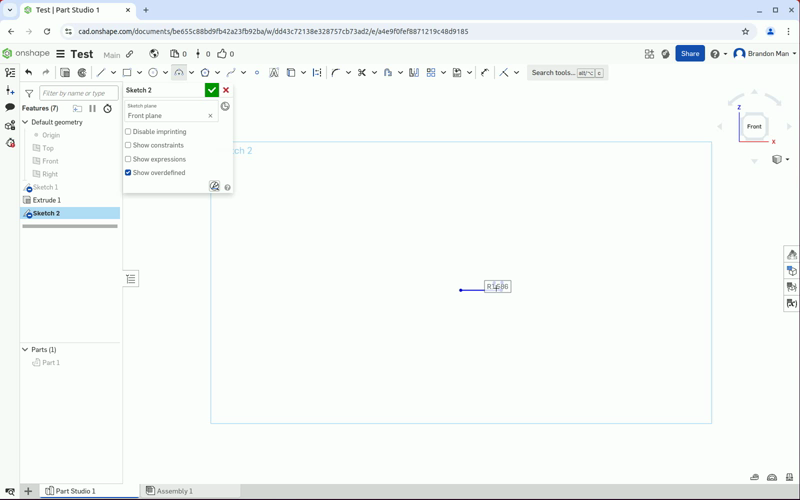
key(l)
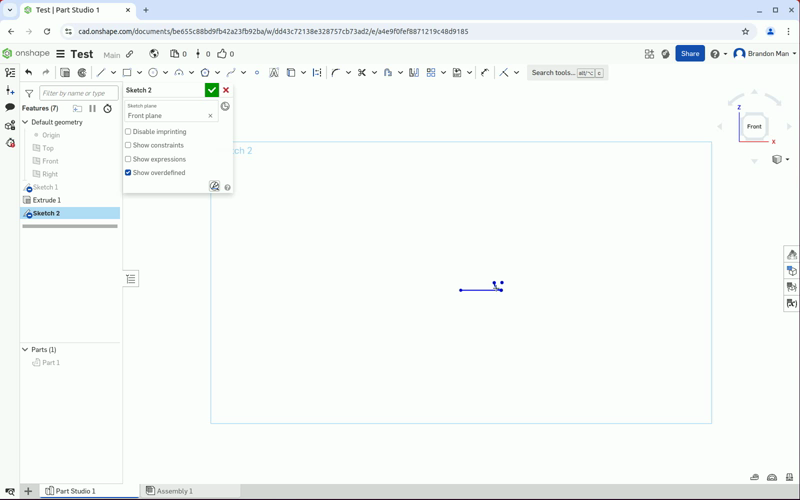
mouse_move(494, 282)
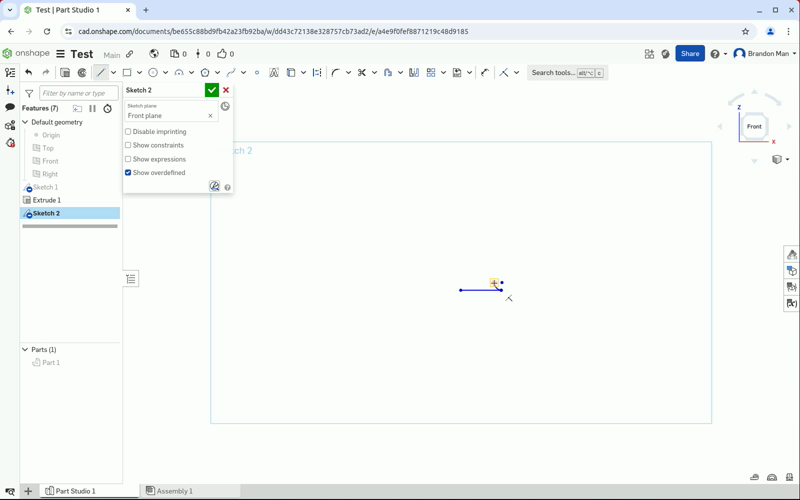
click(494, 282)
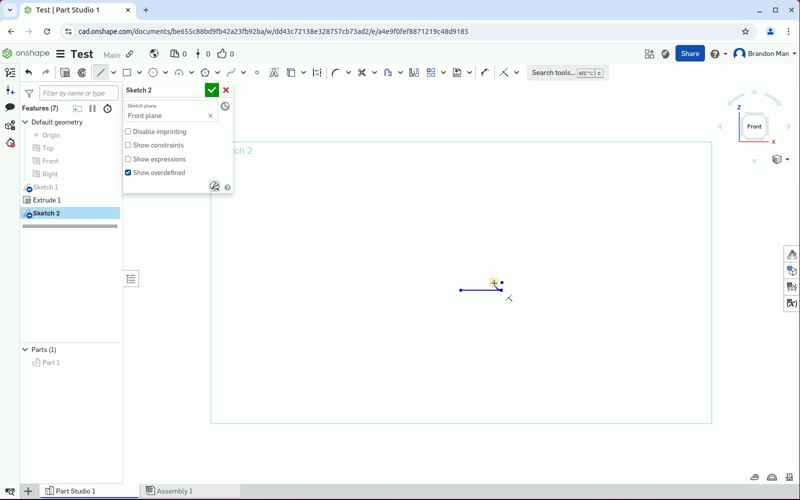
key_down(shift)
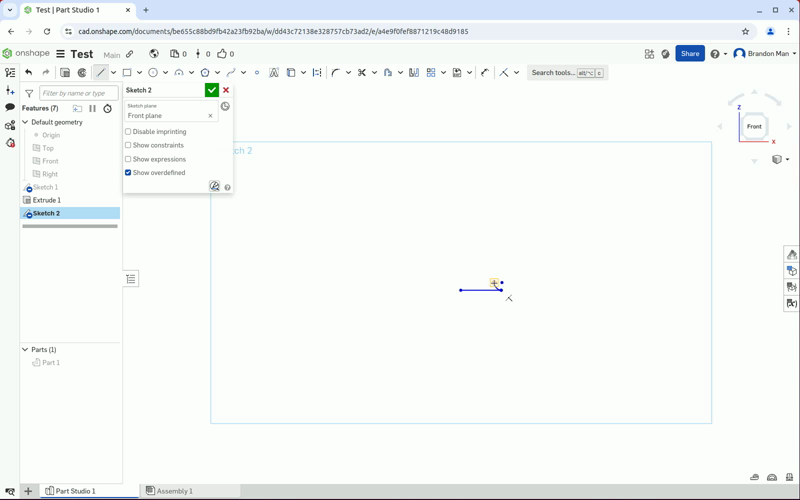
mouse_move(524, 282)
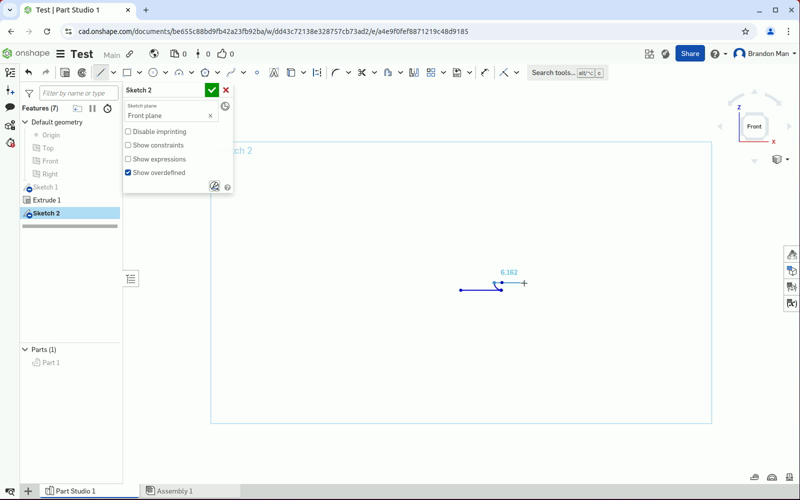
mouse_move(467, 282)
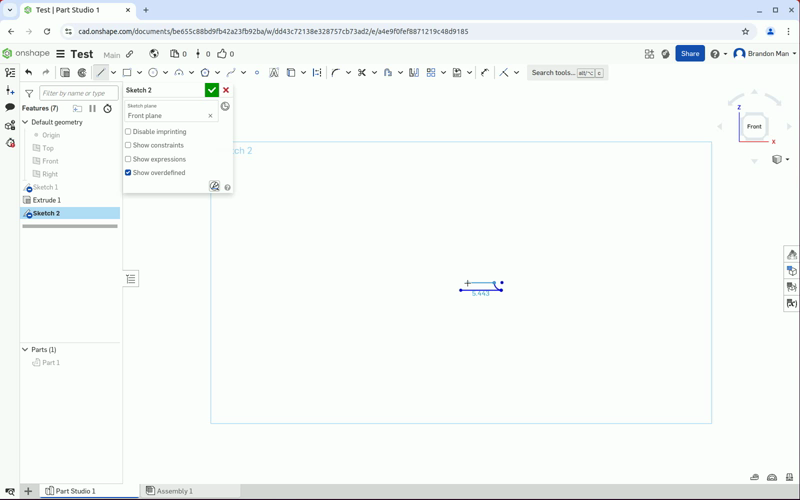
click(467, 282)
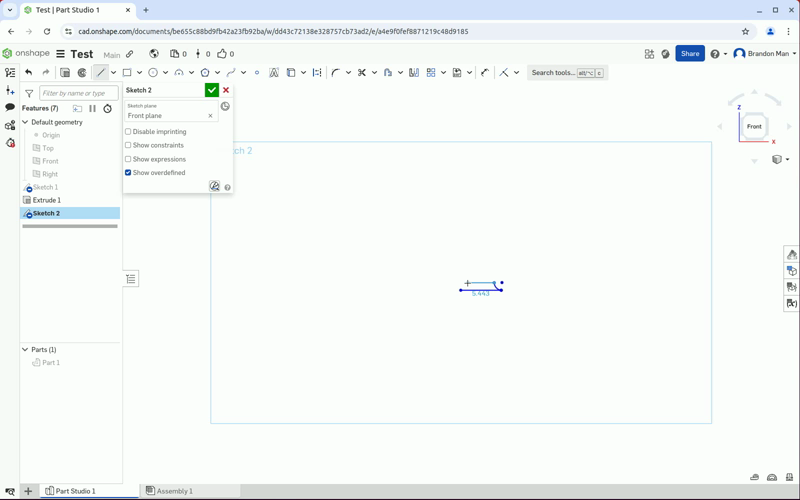
key_up(shift)
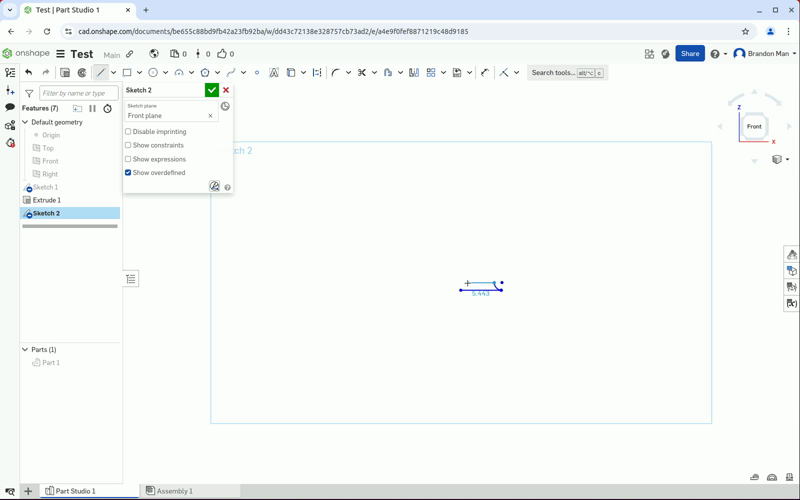
key(esc)
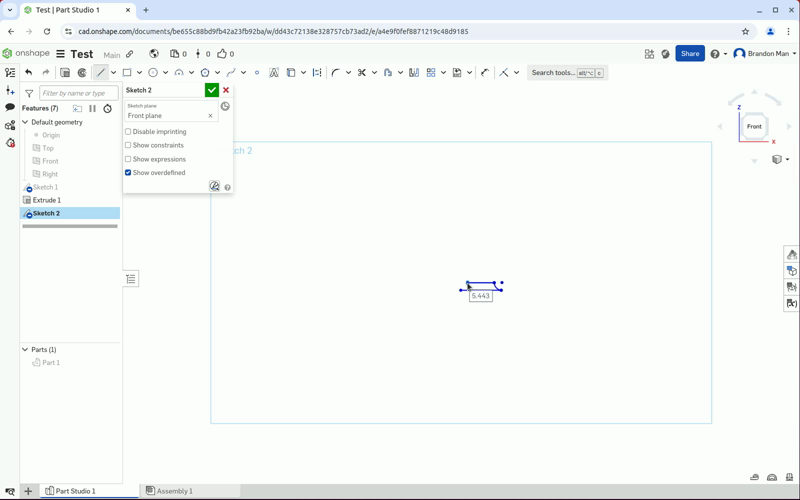
key(a)
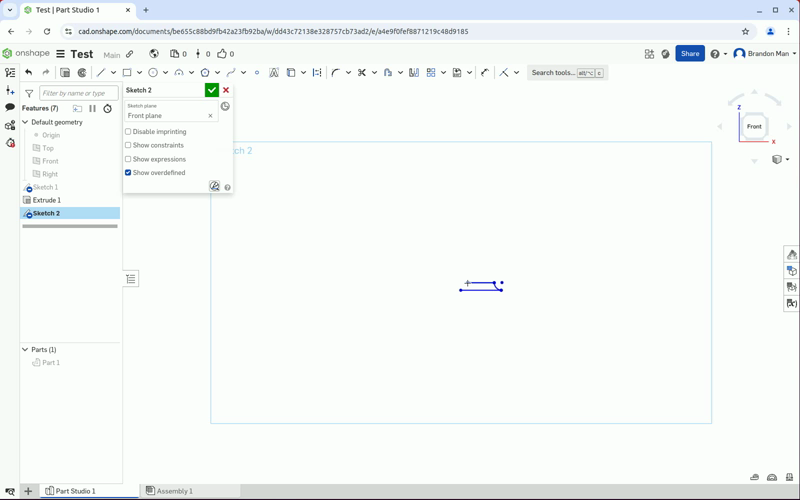
mouse_move(467, 282)
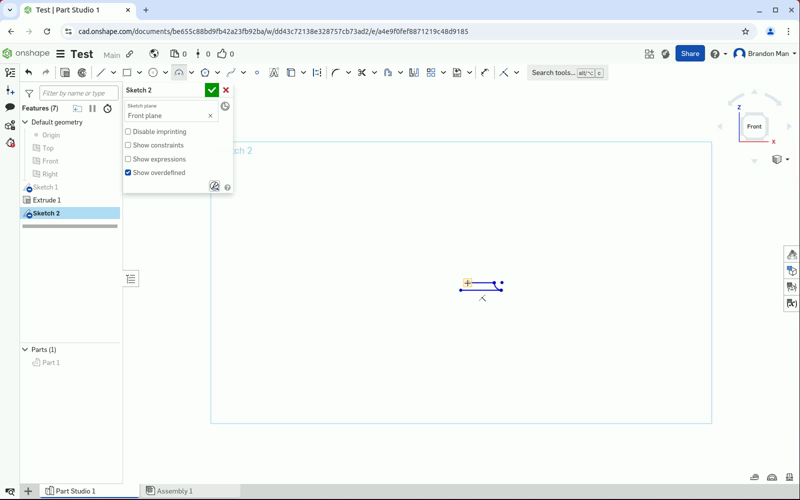
click(467, 282)
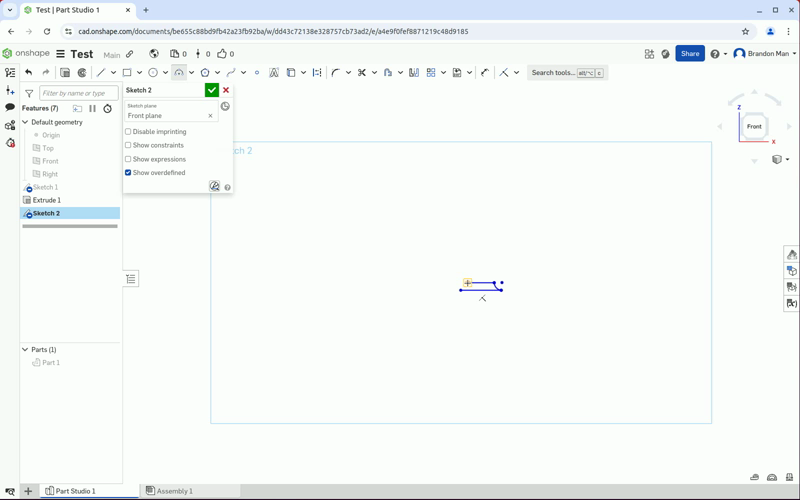
mouse_move(460, 290)
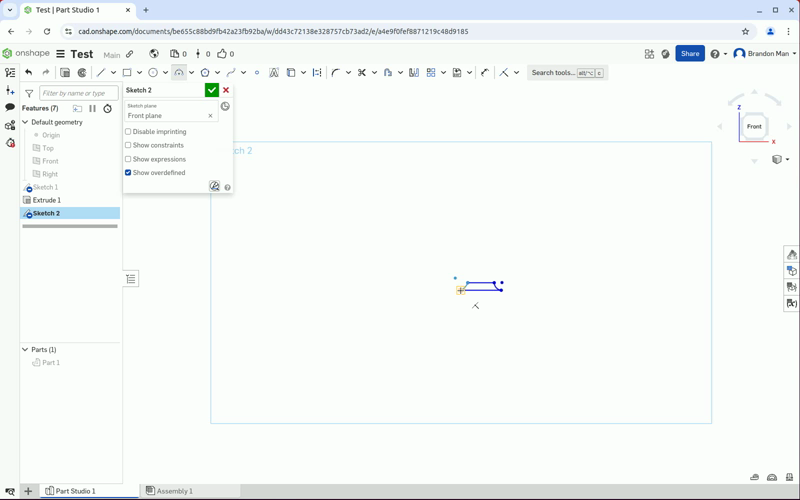
click(460, 290)
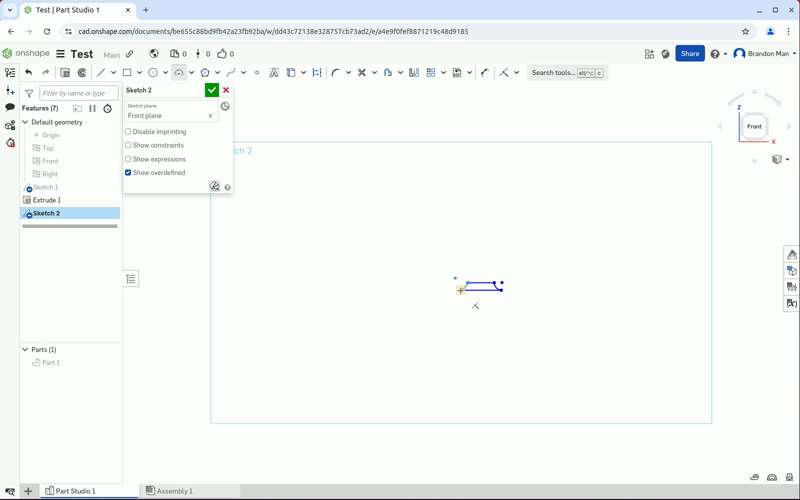
key_down(shift)
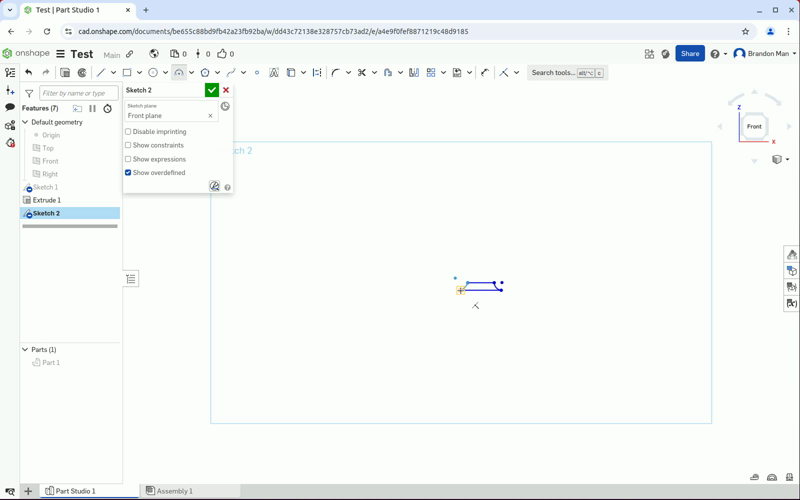
mouse_move(465, 287)
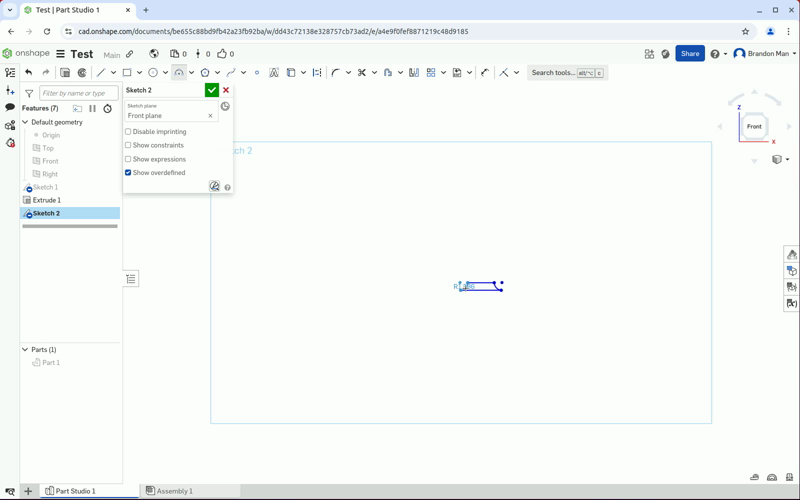
click(465, 287)
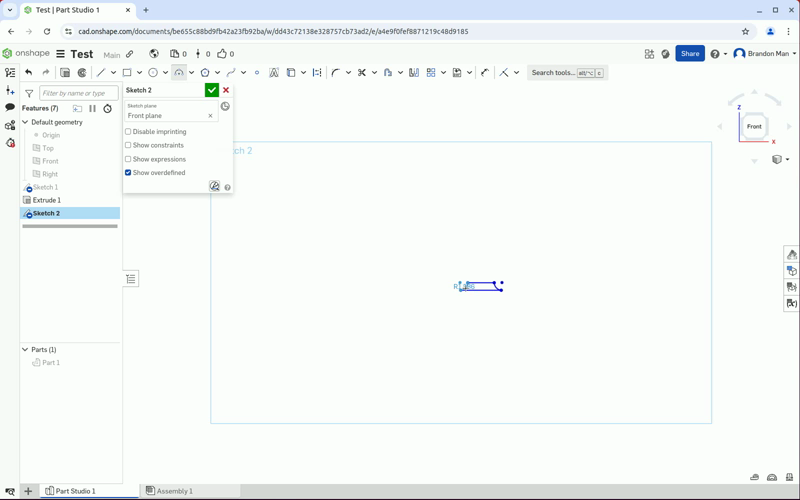
key_up(shift)
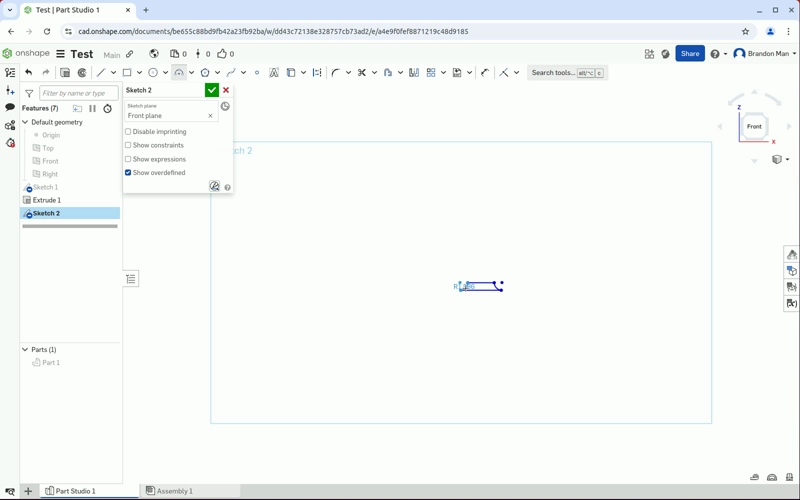
key(esc)
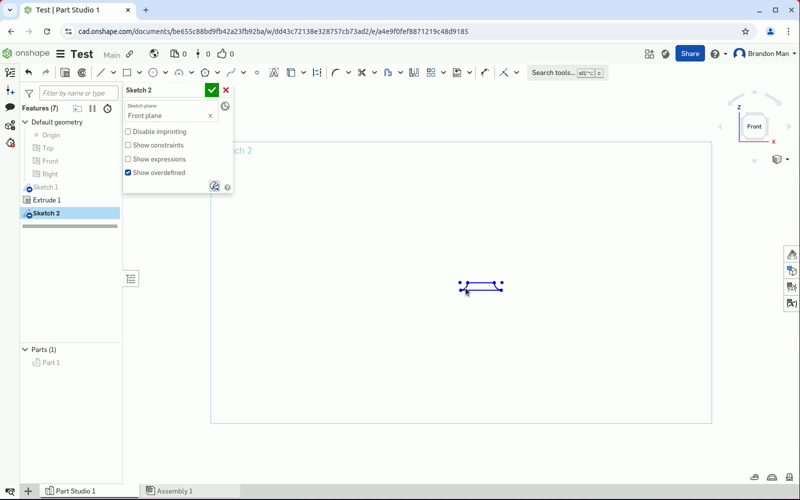
mouse_move(487, 288)
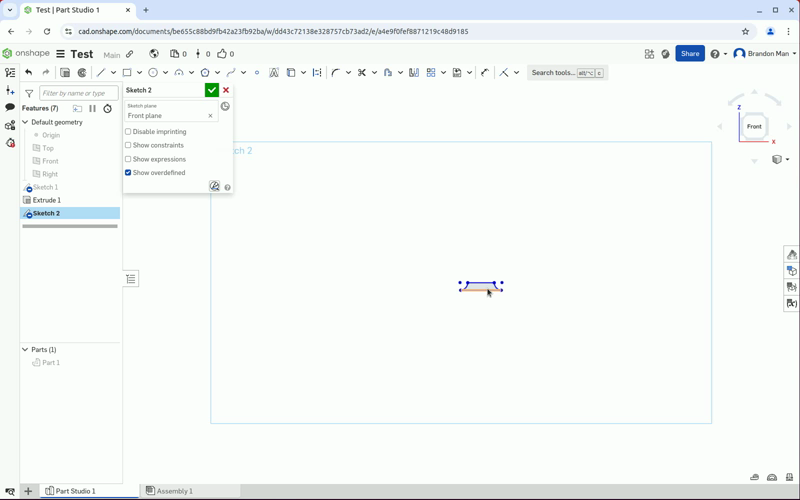
scroll(6)
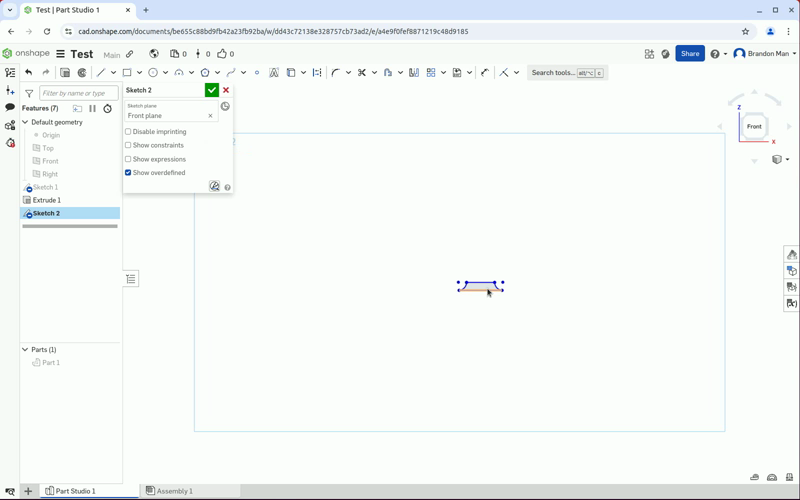
scroll(6)
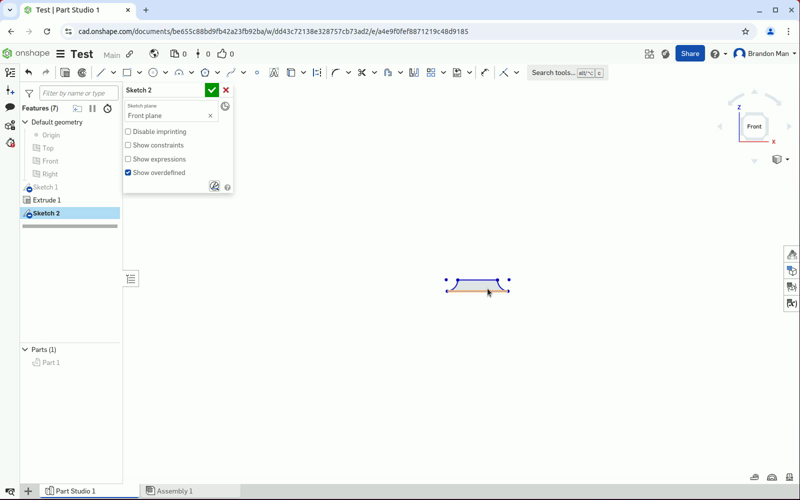
scroll(6)
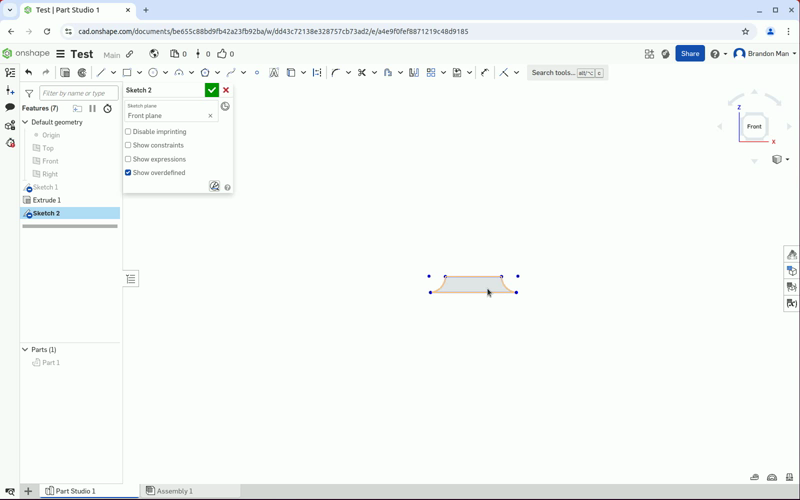
scroll(6)
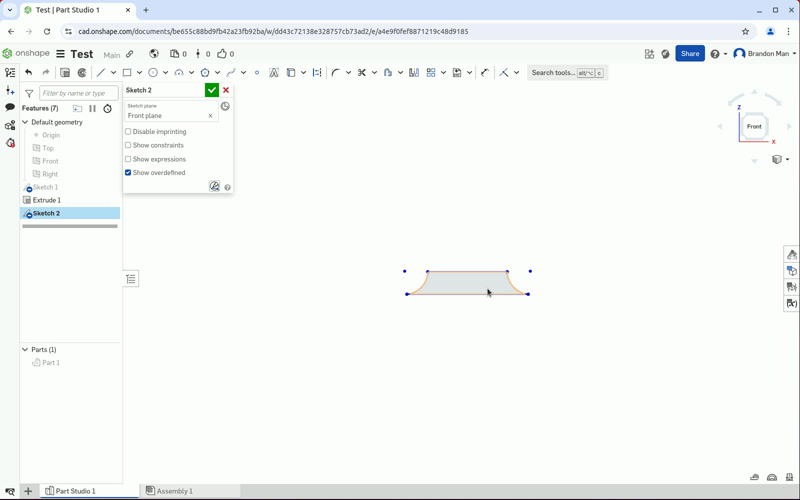
scroll(6)
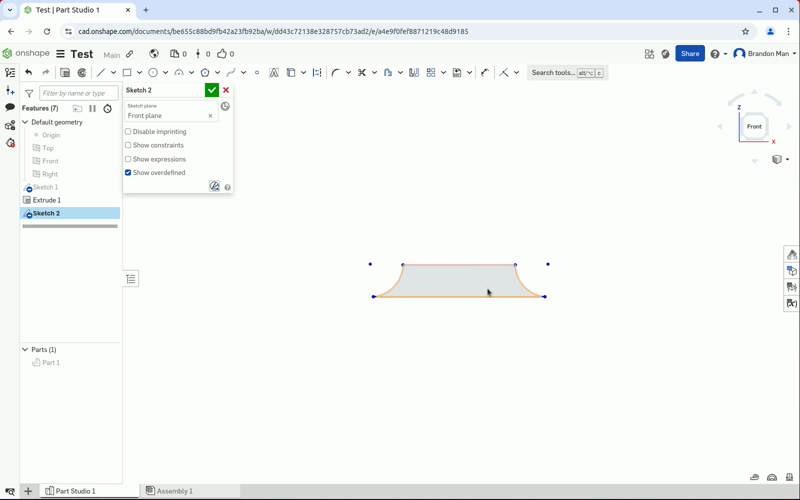
scroll(6)
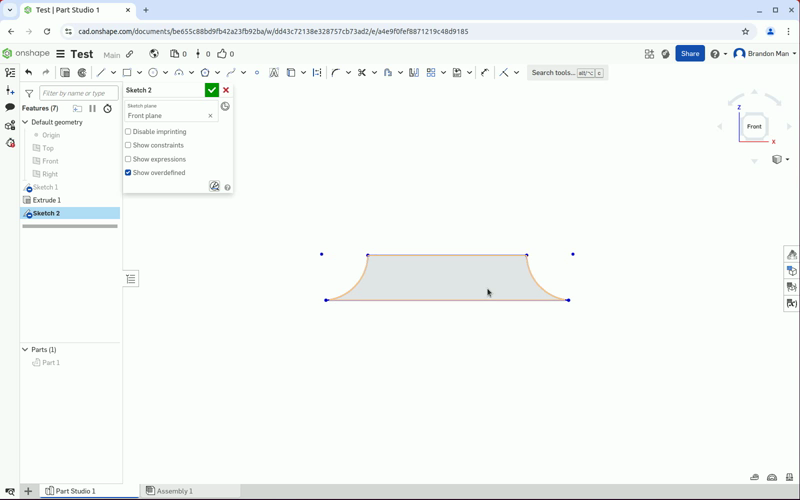
scroll(6)
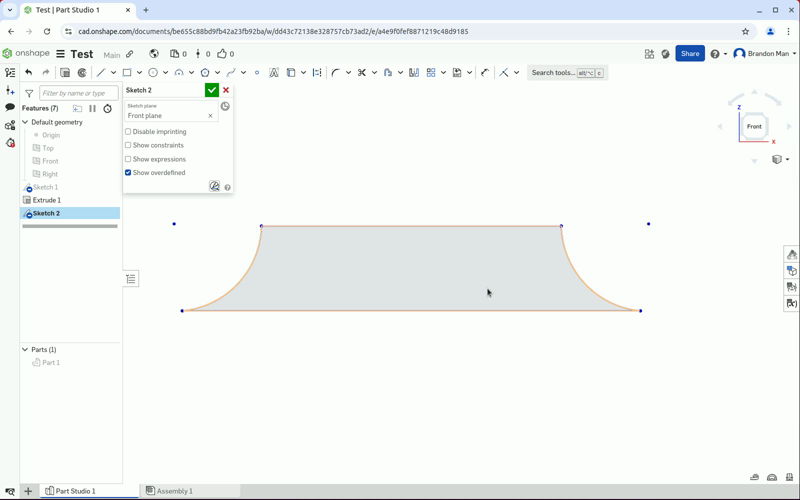
click(487, 288)
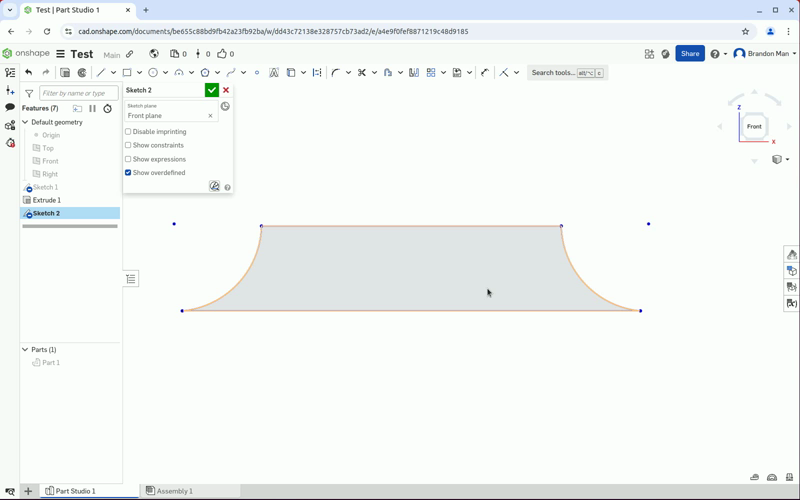
scroll(-6)
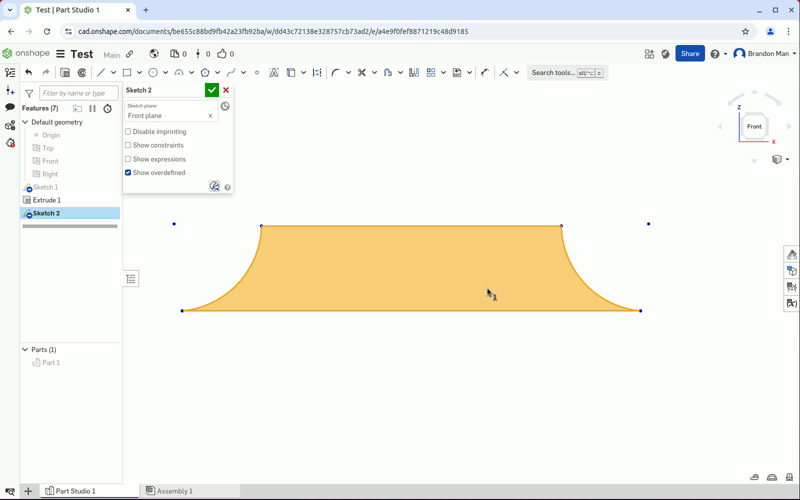
scroll(-6)
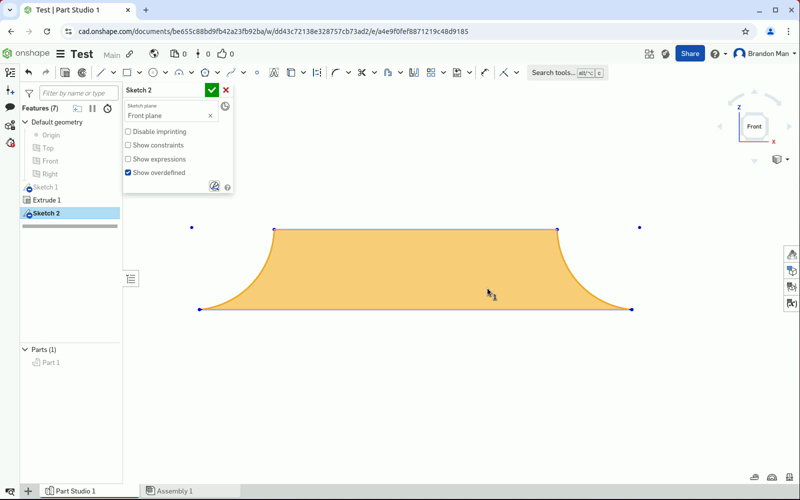
scroll(-6)
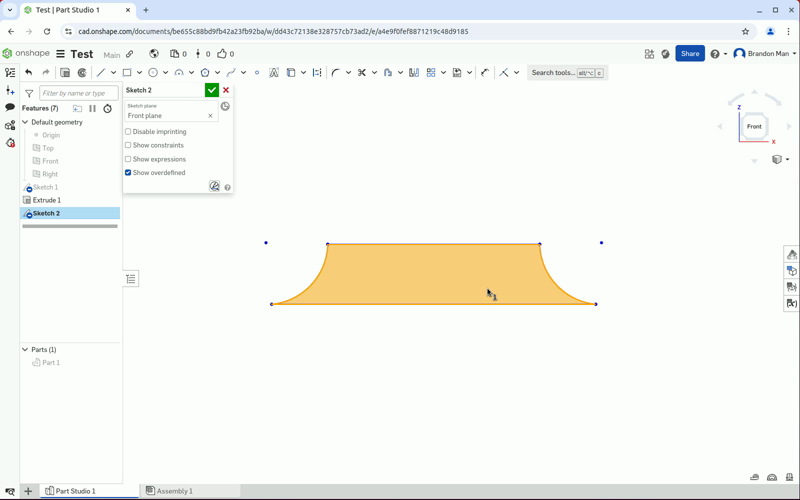
scroll(-6)
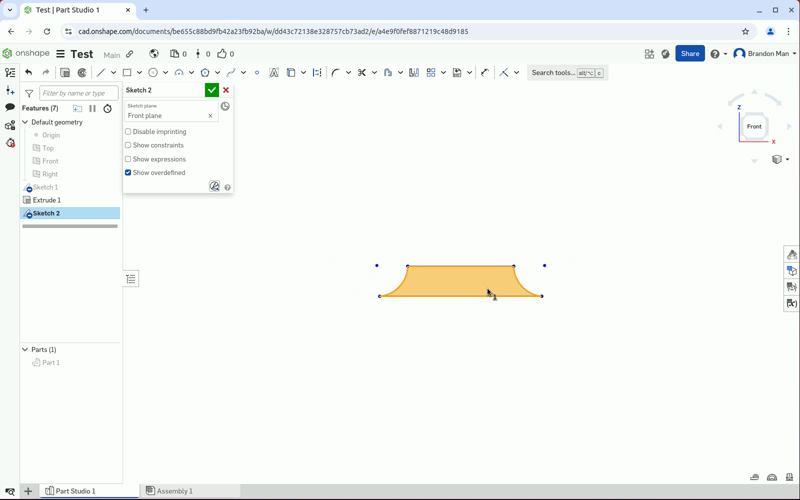
scroll(-6)
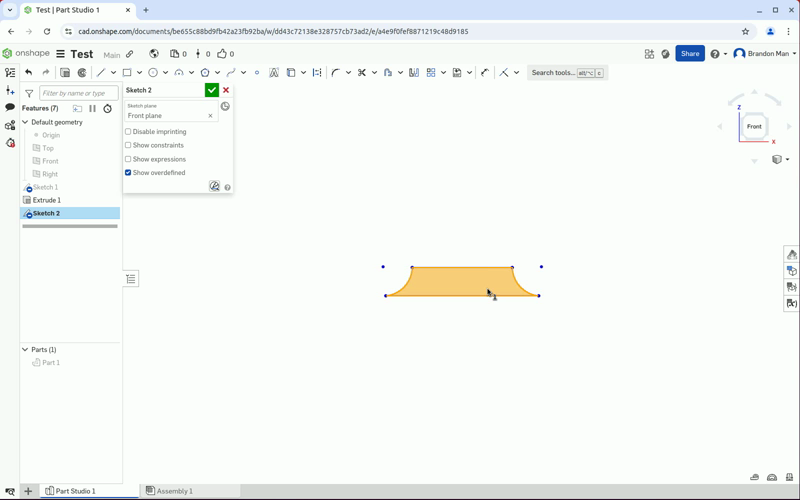
scroll(-6)
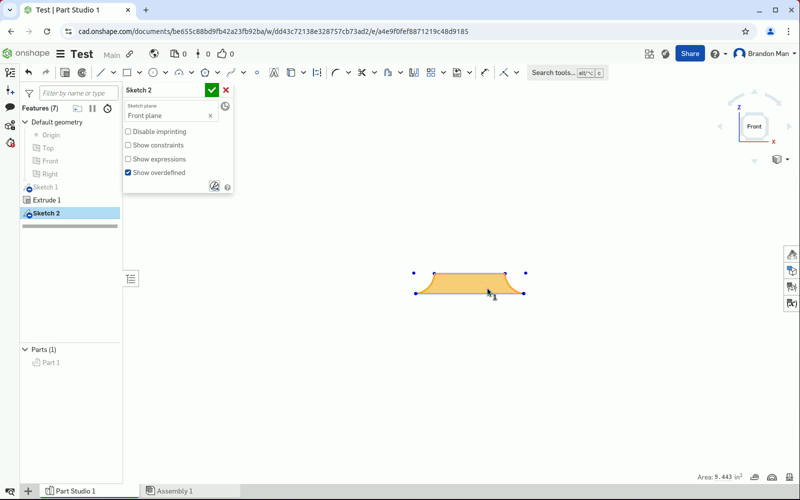
scroll(-6)
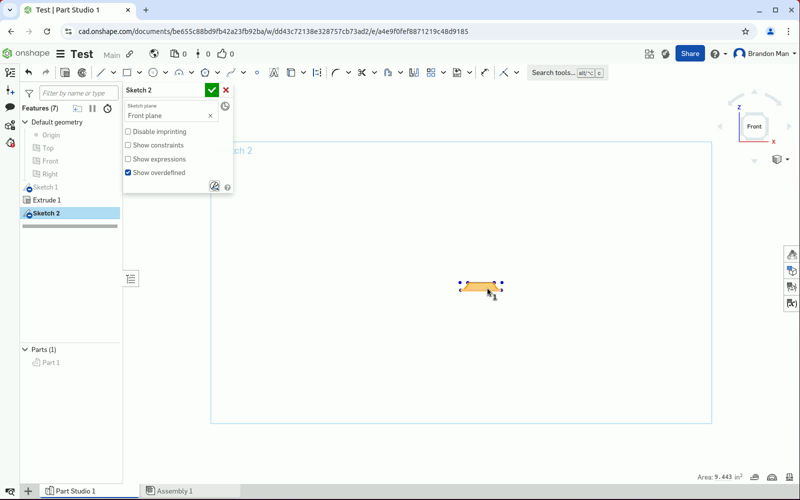
mouse_move(73, 352)
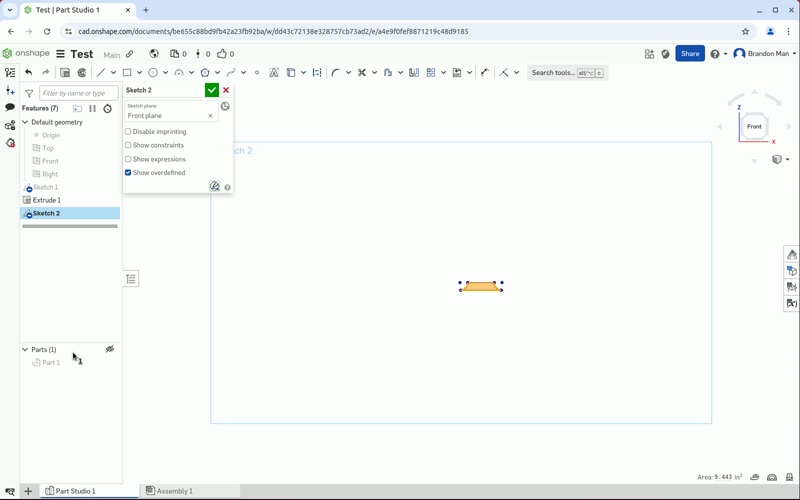
key(shift+y)
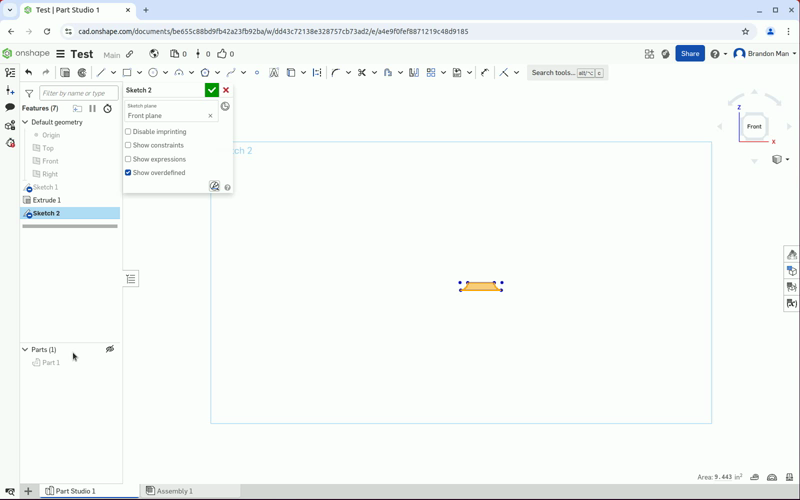
key(shift+e)
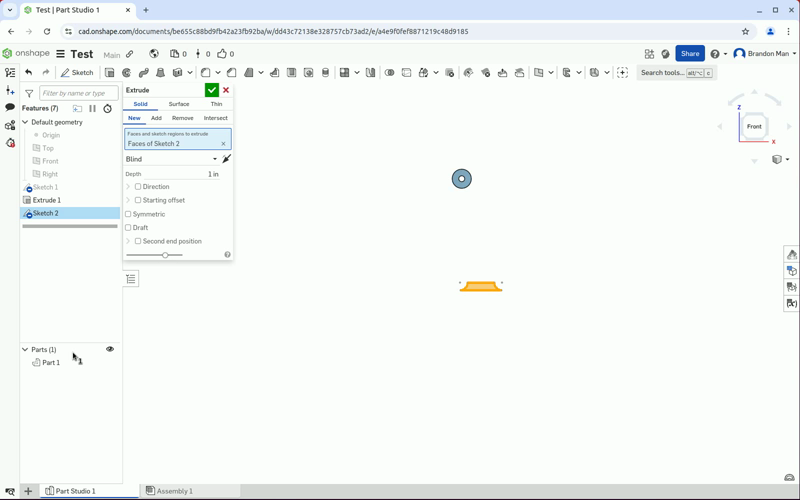
mouse_move(143, 106)
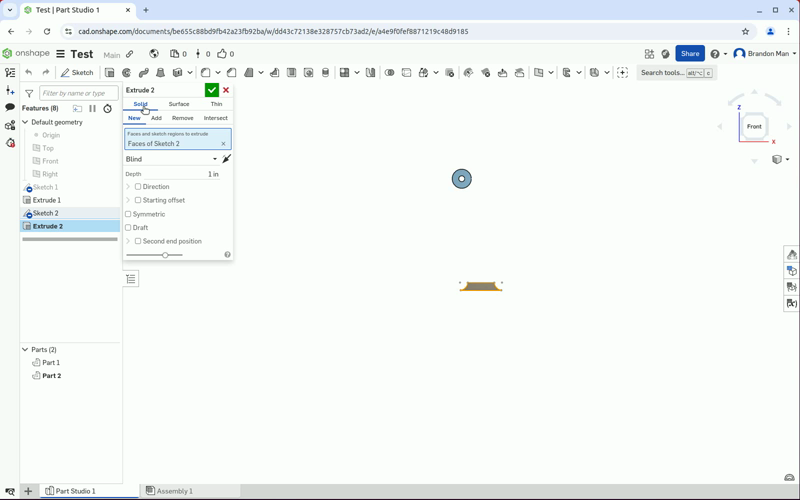
click(143, 106)
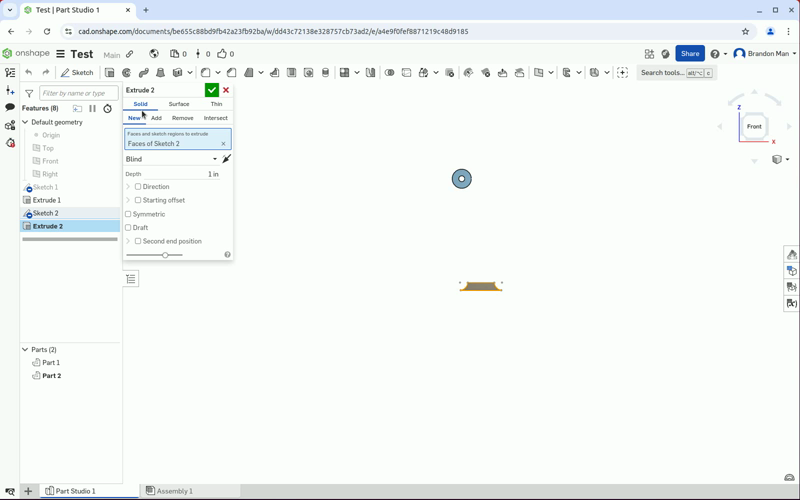
mouse_move(137, 120)
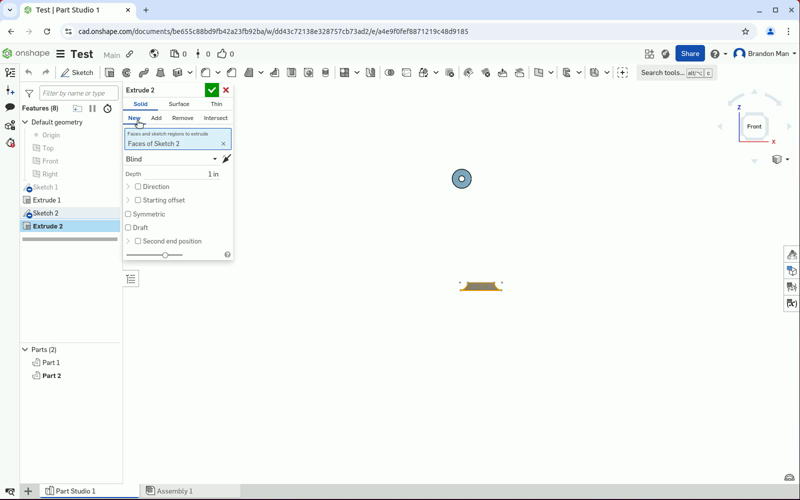
click(137, 120)
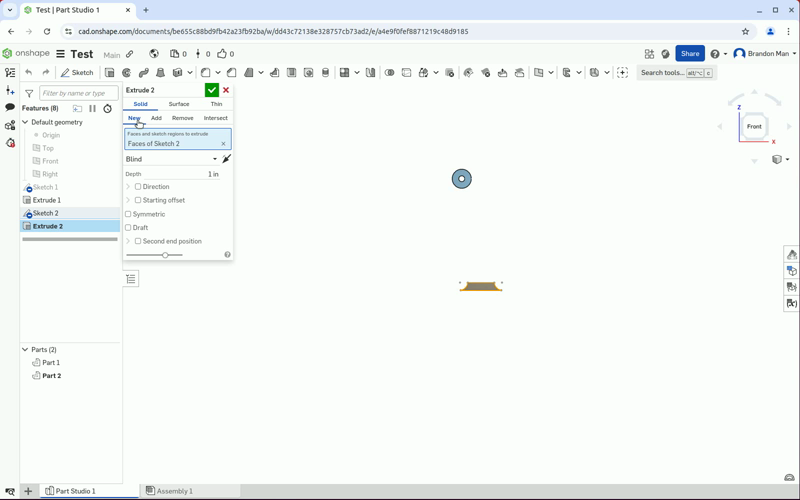
key(tab, 4)
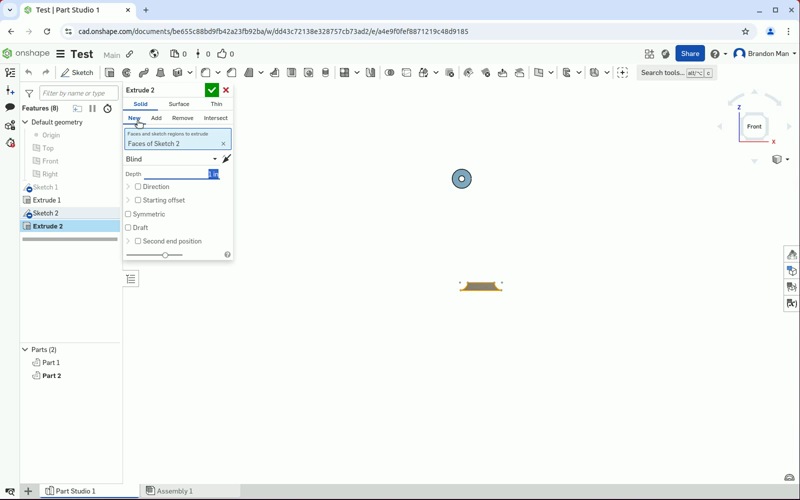
text(0.481)
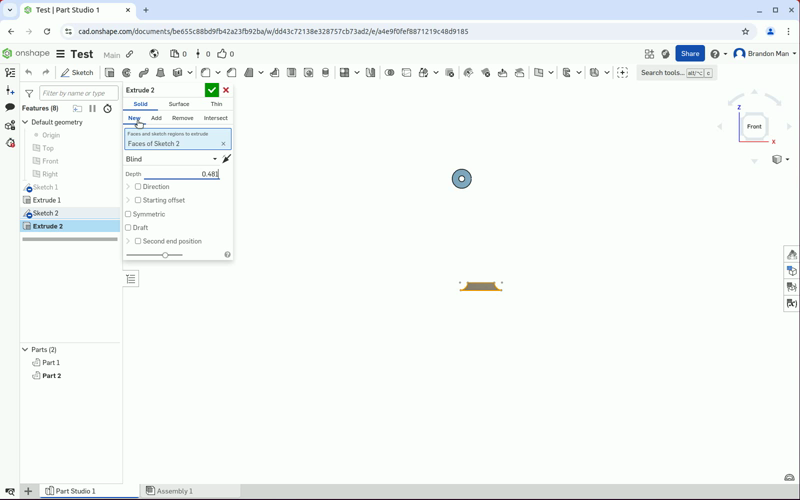
key(enter)
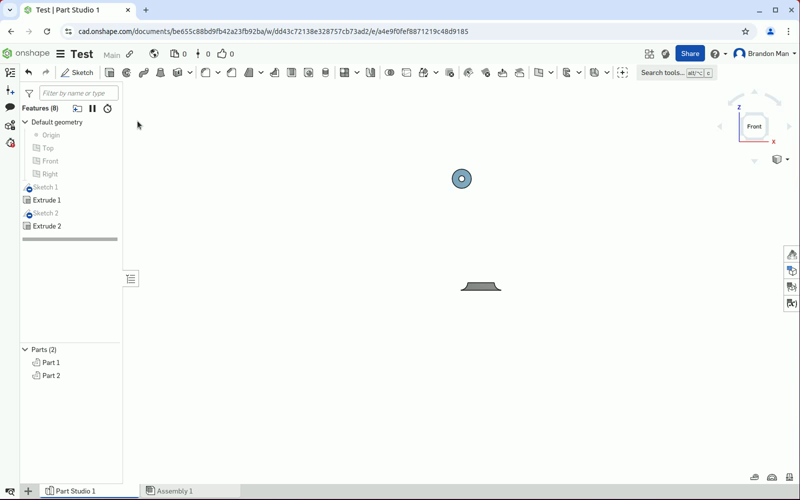
key(shift+h)
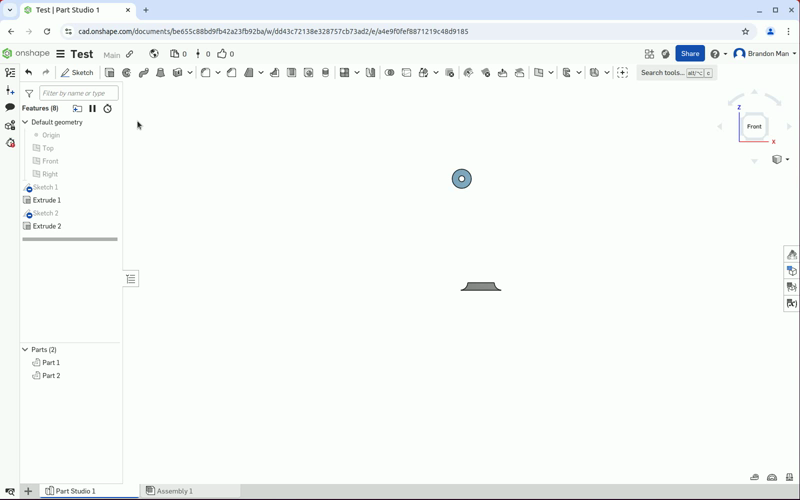
key(shift+h)
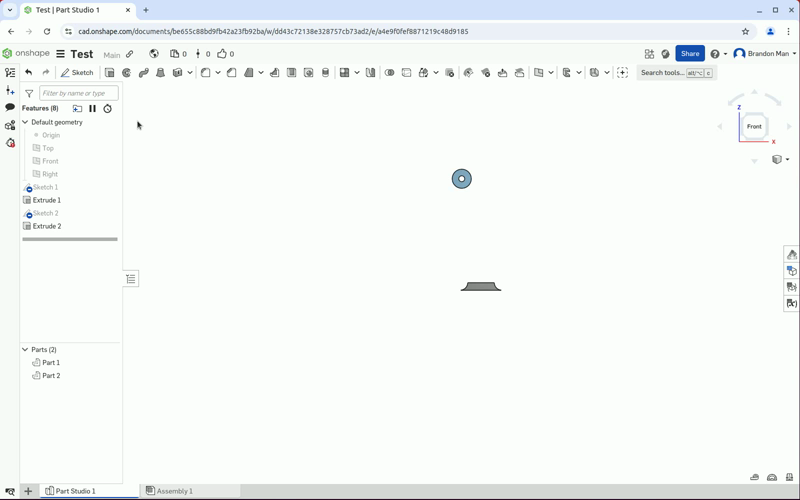
mouse_move(73, 189)
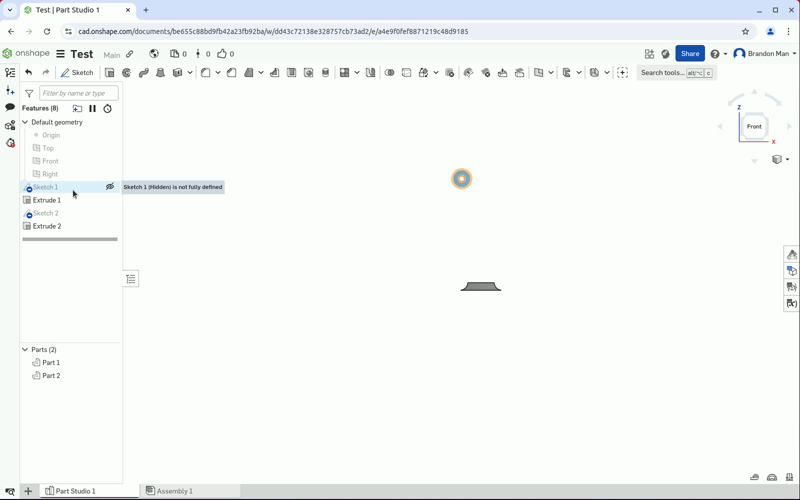
click(73, 189)
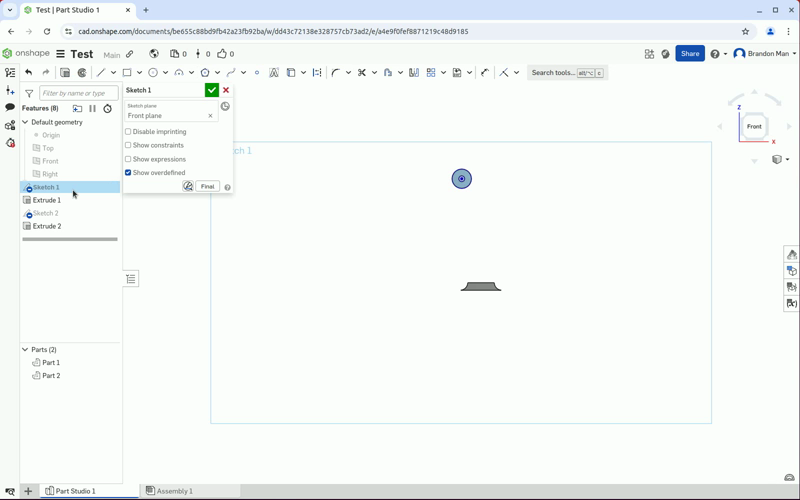
mouse_move(229, 92)
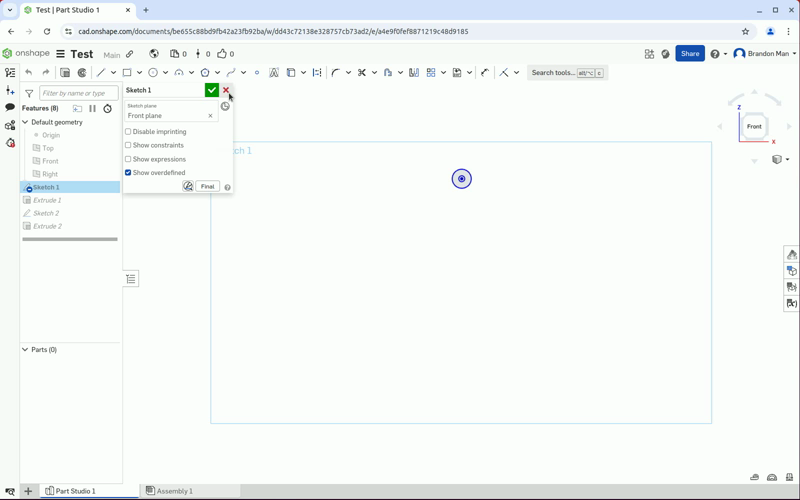
click(229, 92)
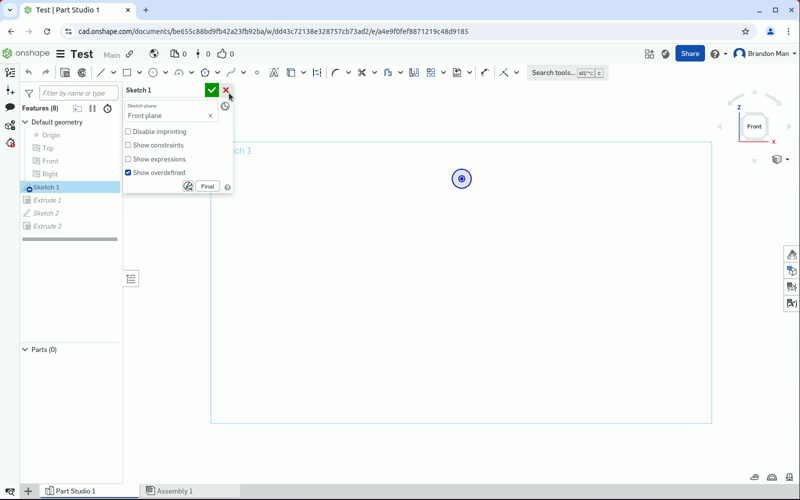
key(shift+s)
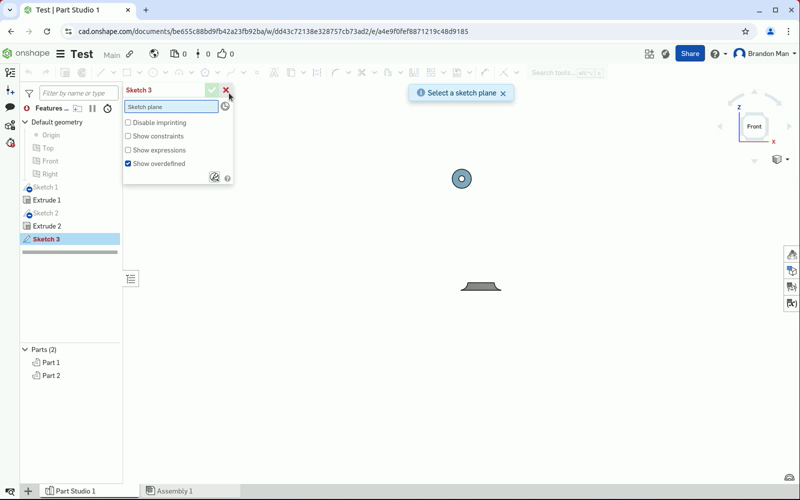
mouse_move(73, 163)
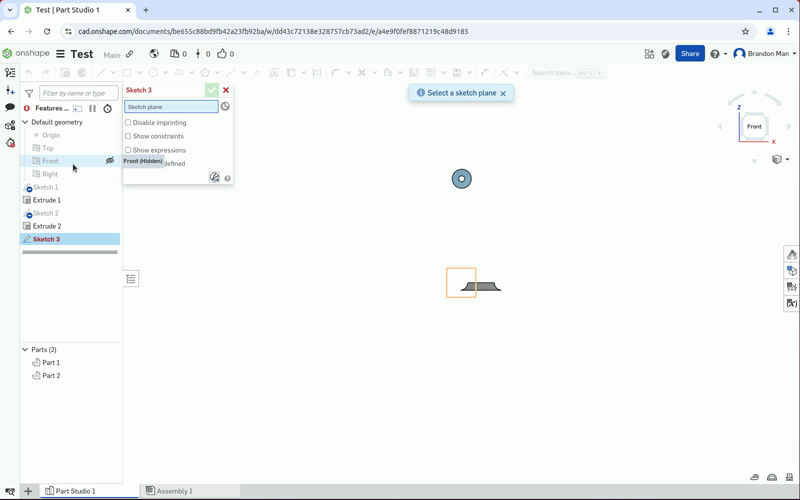
click(73, 163)
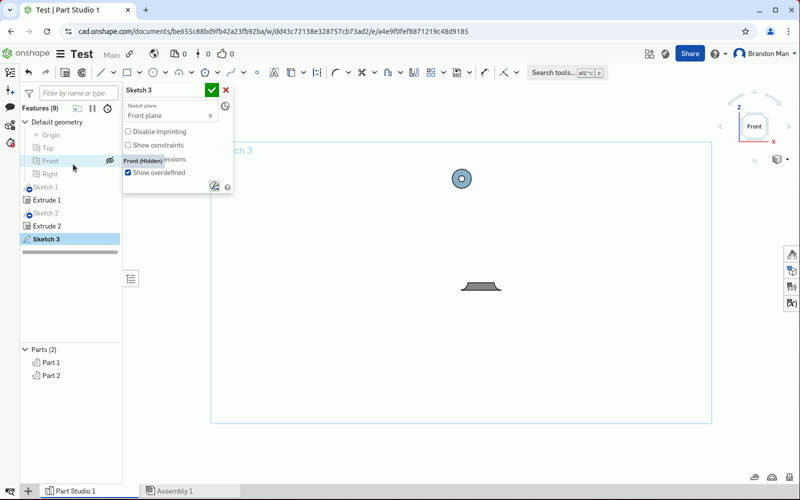
mouse_move(73, 352)
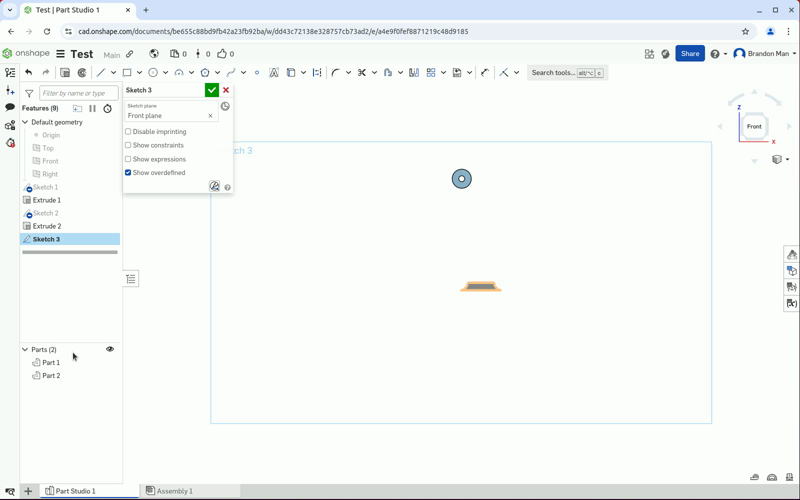
key(y)
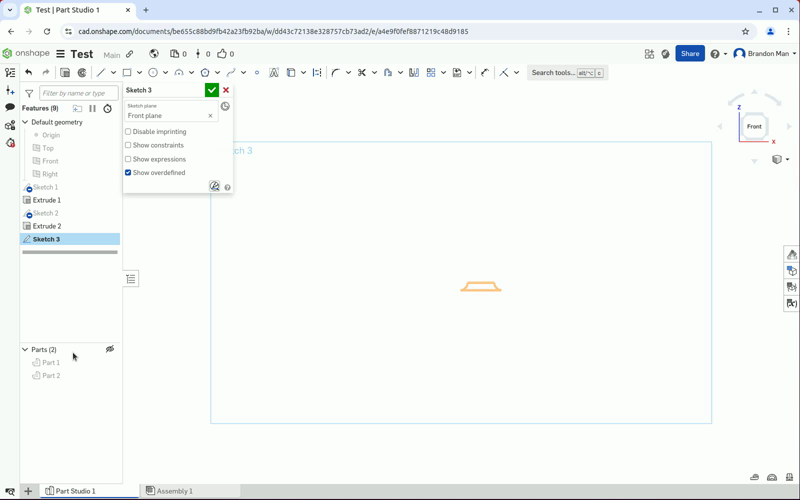
key(c)
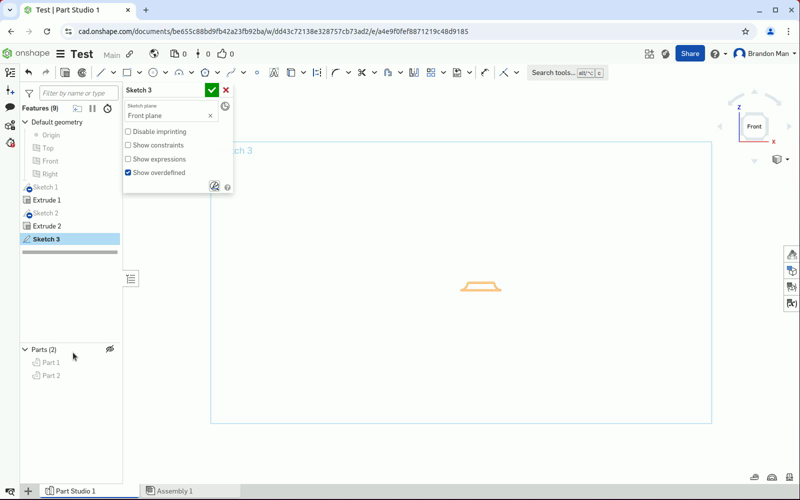
key_down(shift)
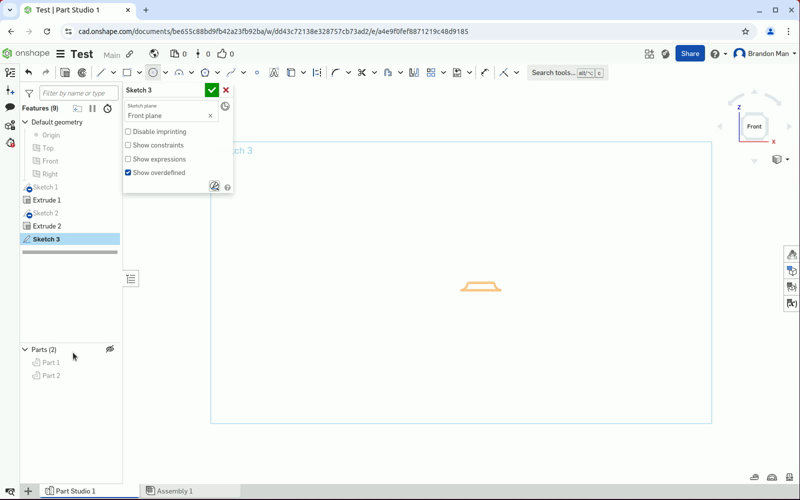
mouse_move(461, 225)
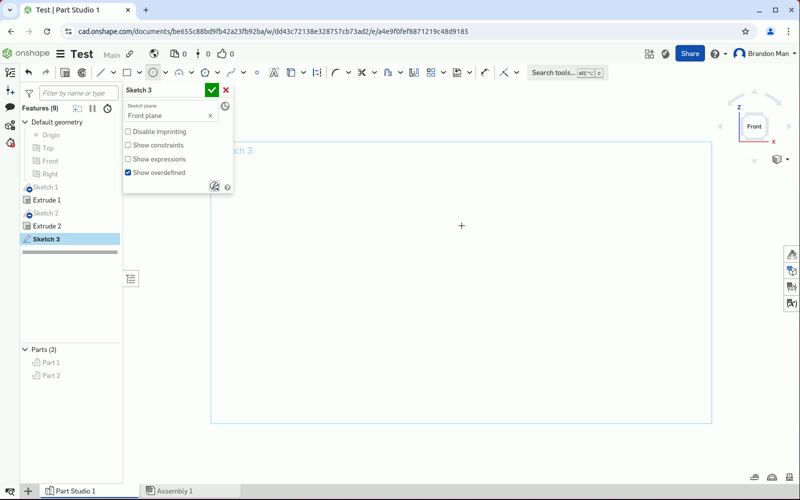
click(461, 225)
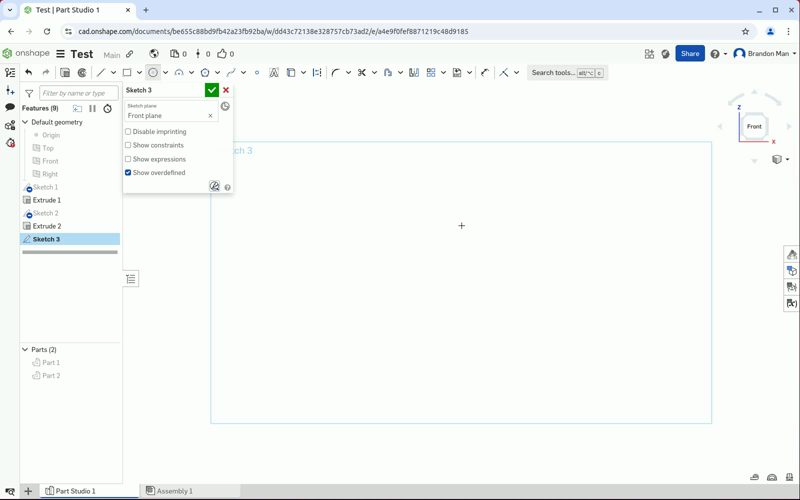
key_up(shift)
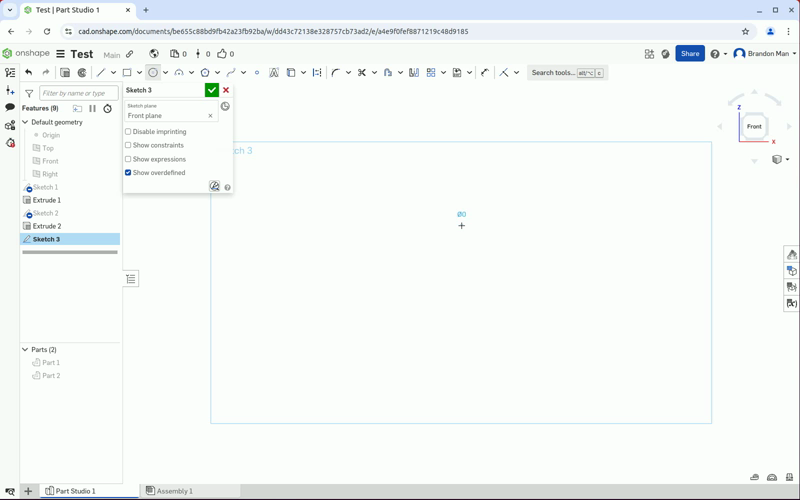
mouse_move(477, 225)
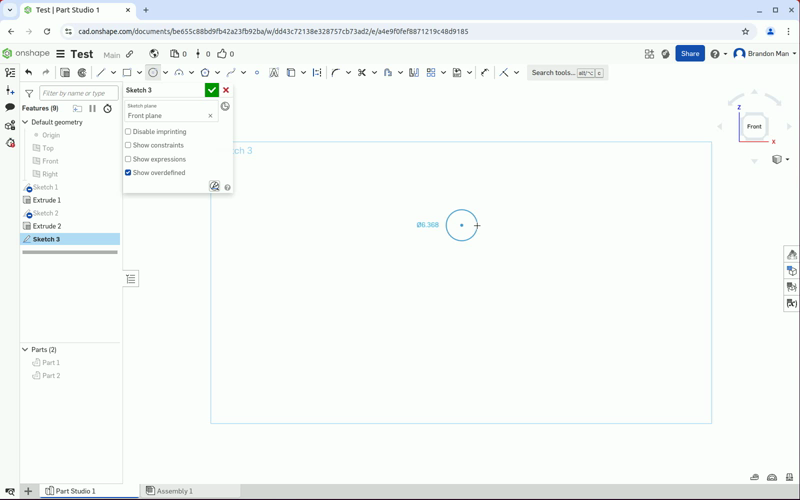
click(477, 225)
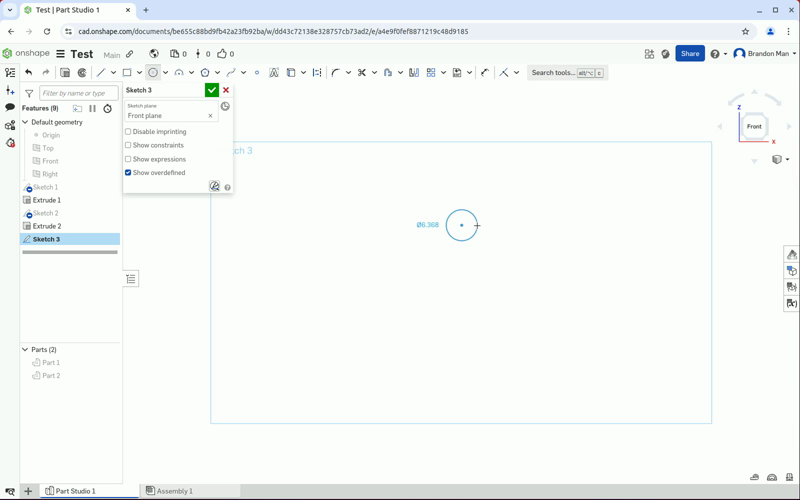
key(esc)
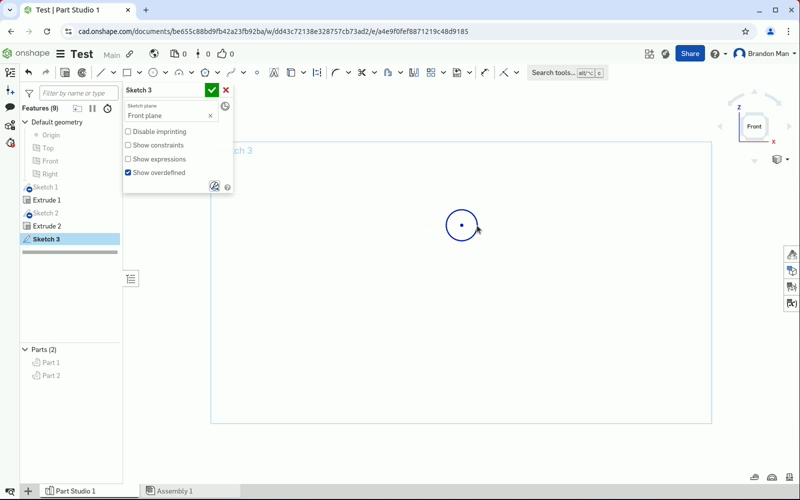
key(c)
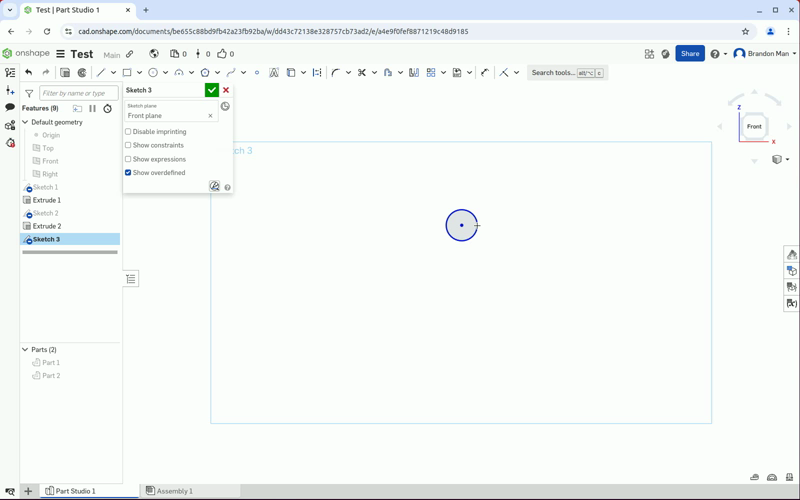
key_down(shift)
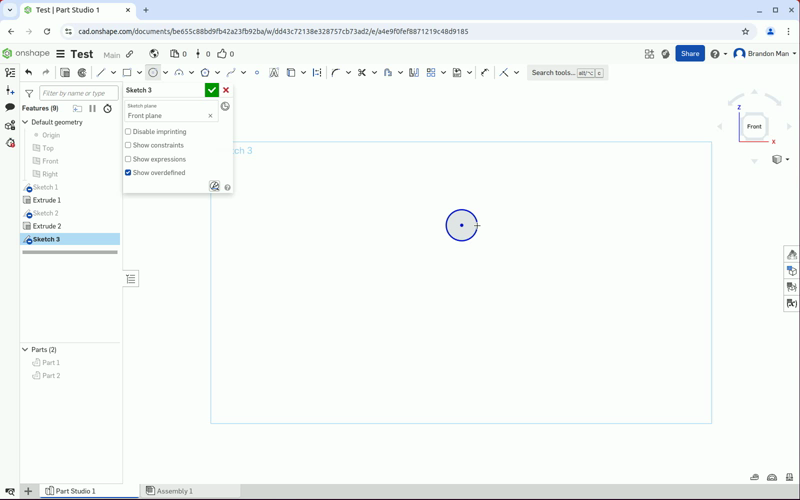
mouse_move(461, 225)
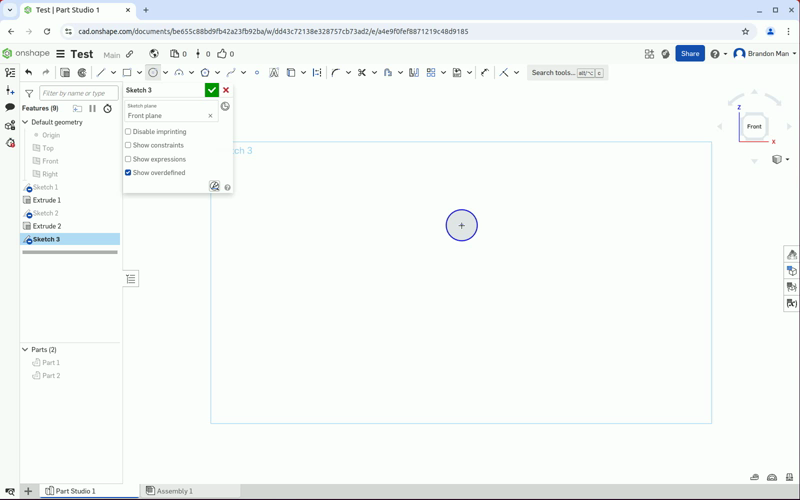
click(461, 225)
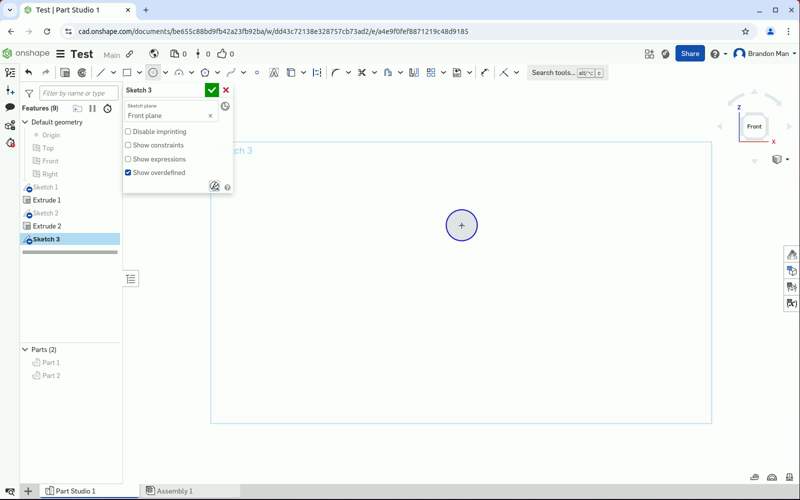
key_up(shift)
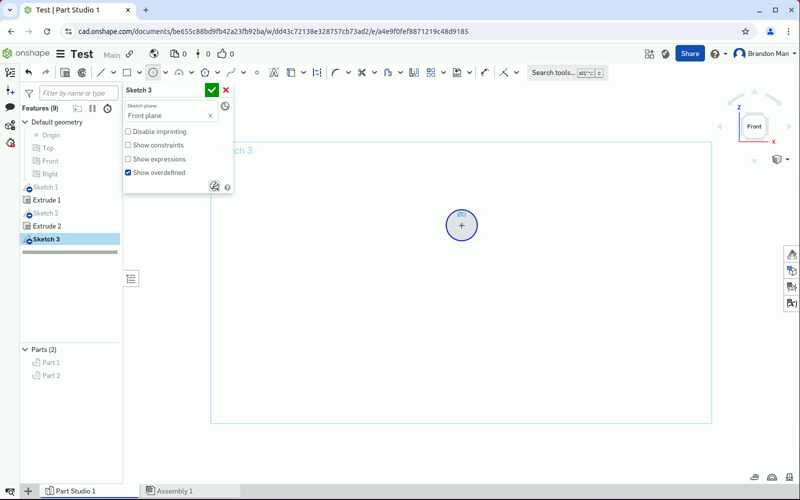
mouse_move(465, 225)
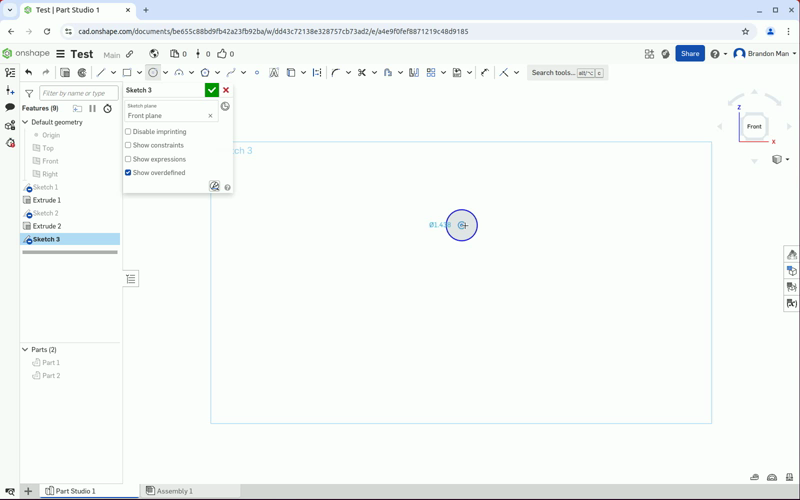
scroll(6)
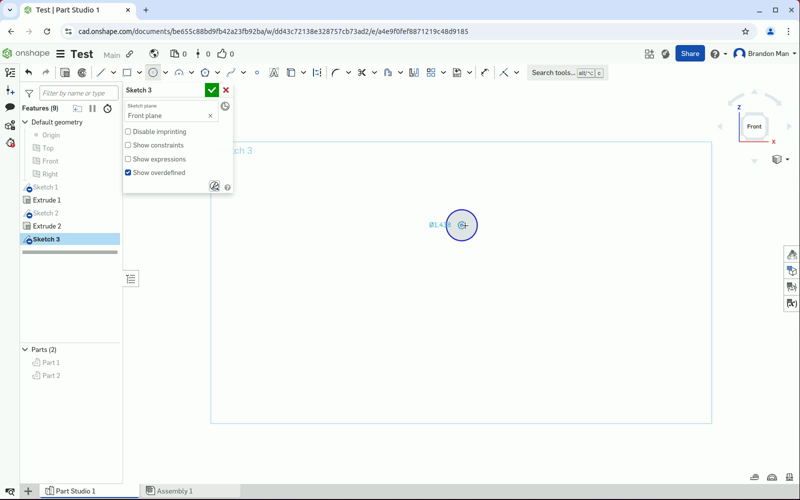
scroll(6)
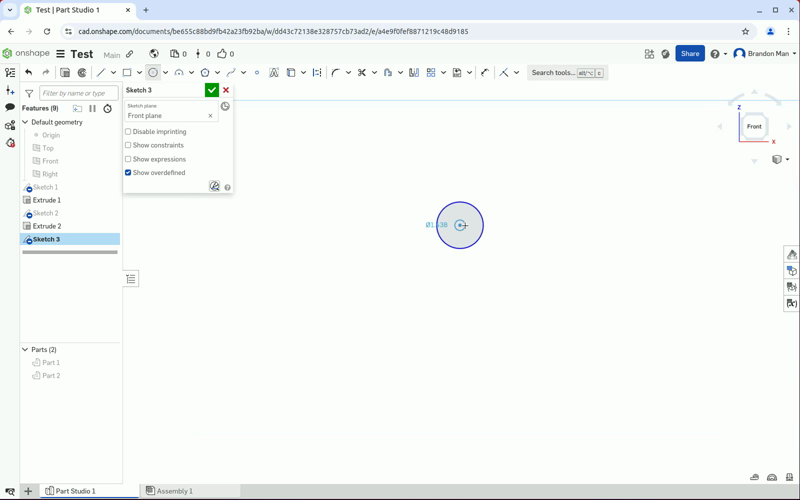
scroll(6)
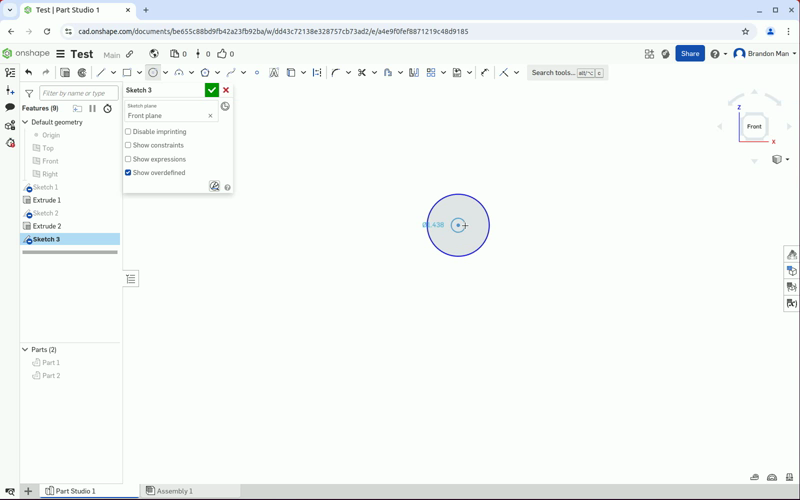
scroll(6)
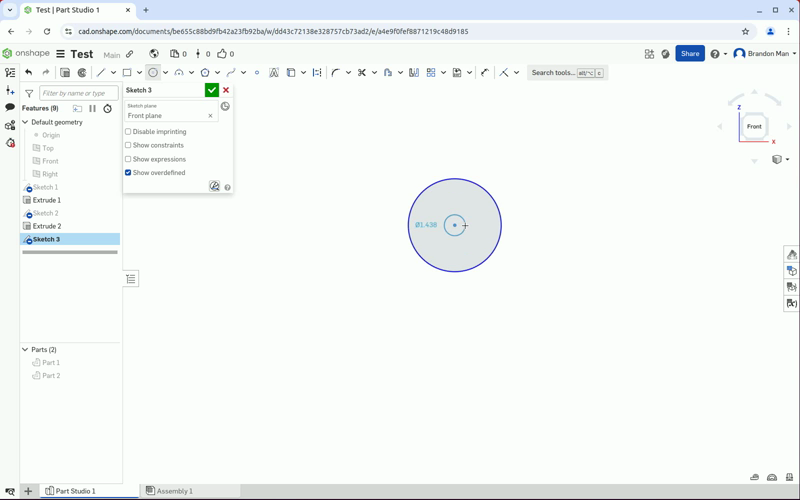
scroll(6)
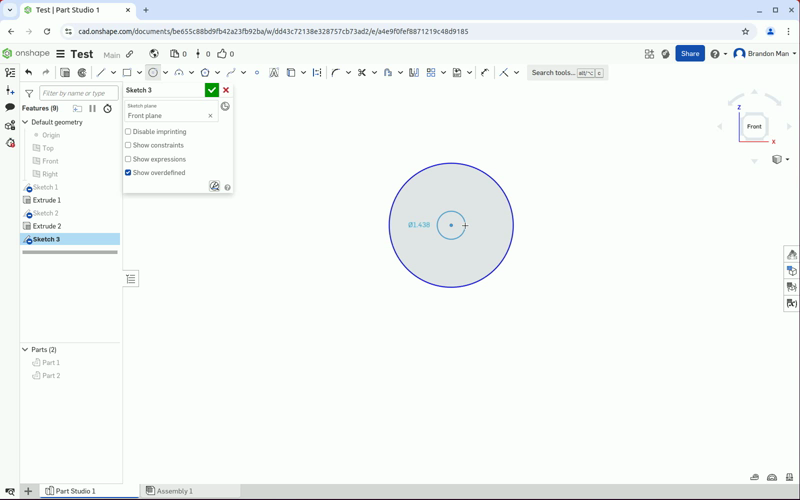
scroll(6)
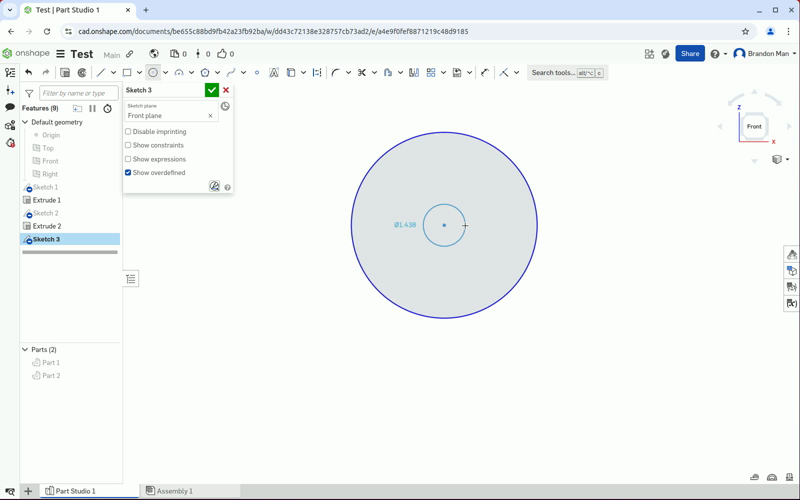
scroll(6)
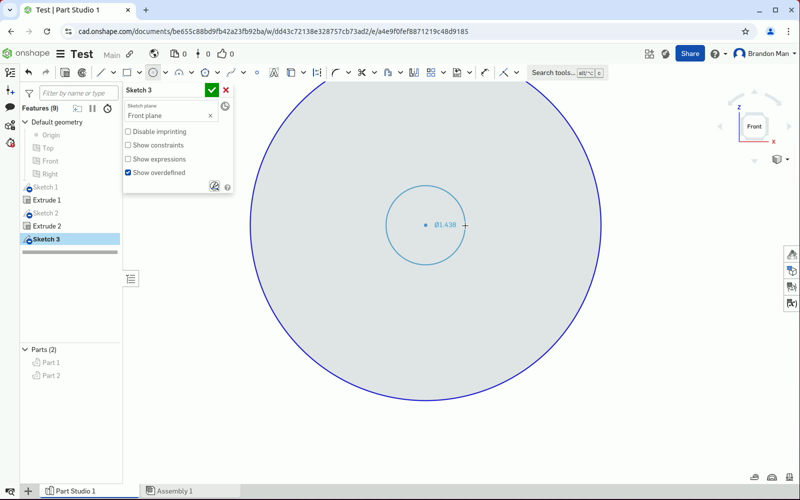
click(465, 225)
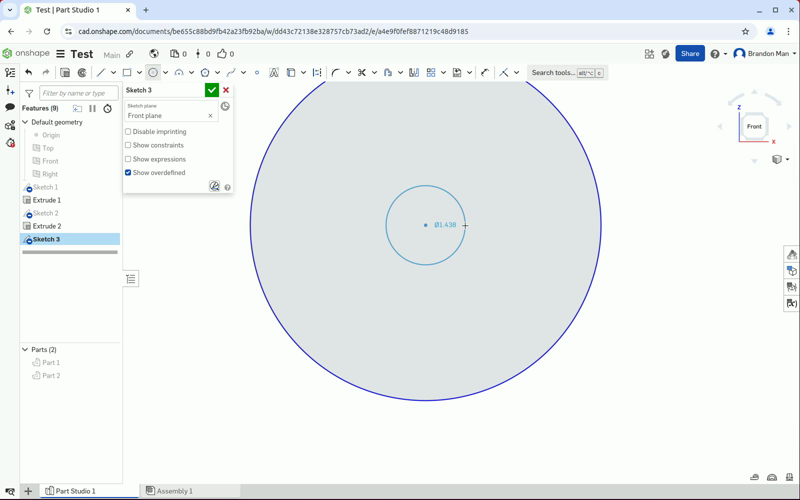
scroll(-6)
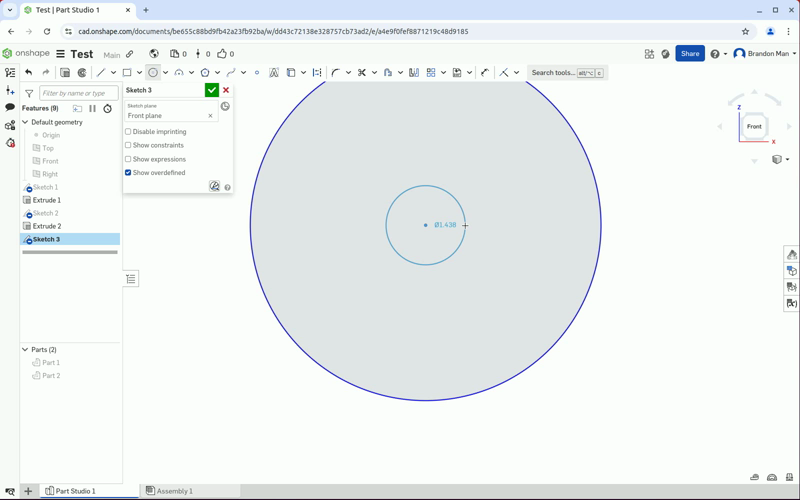
scroll(-6)
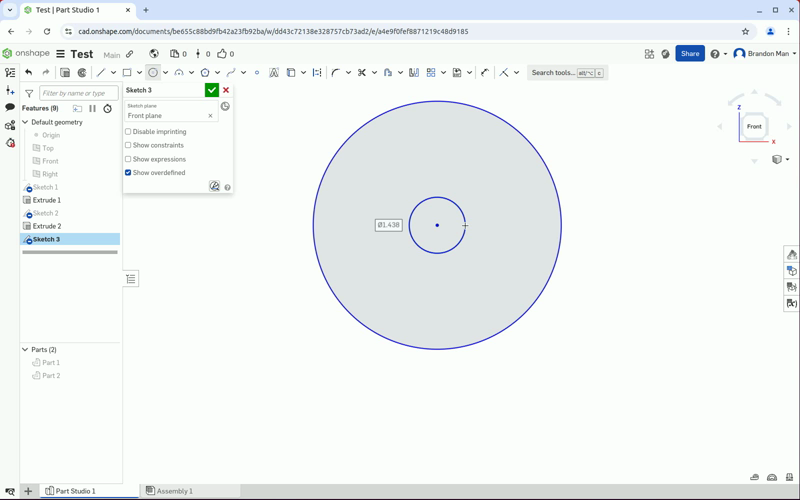
scroll(-6)
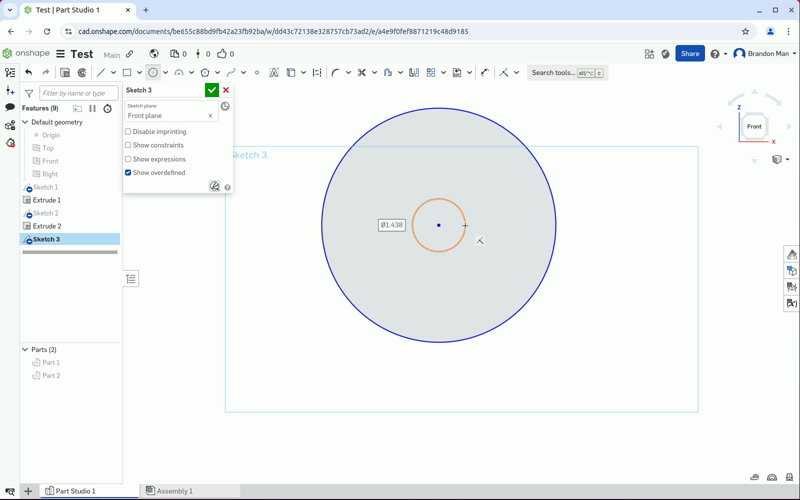
scroll(-6)
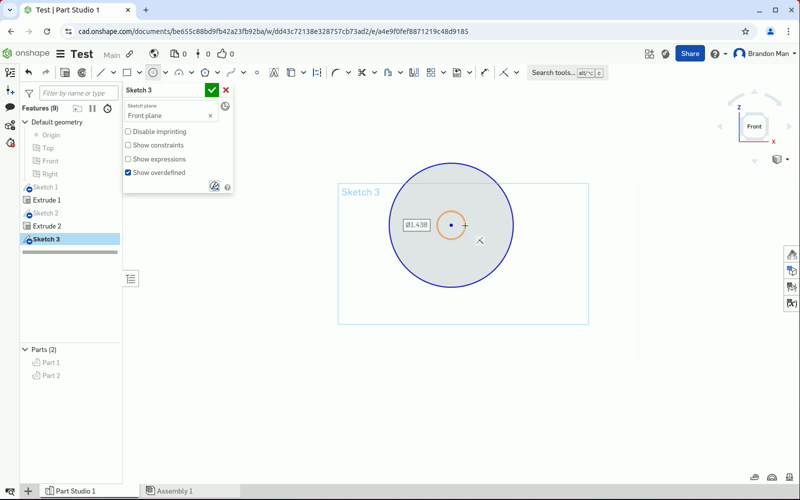
scroll(-6)
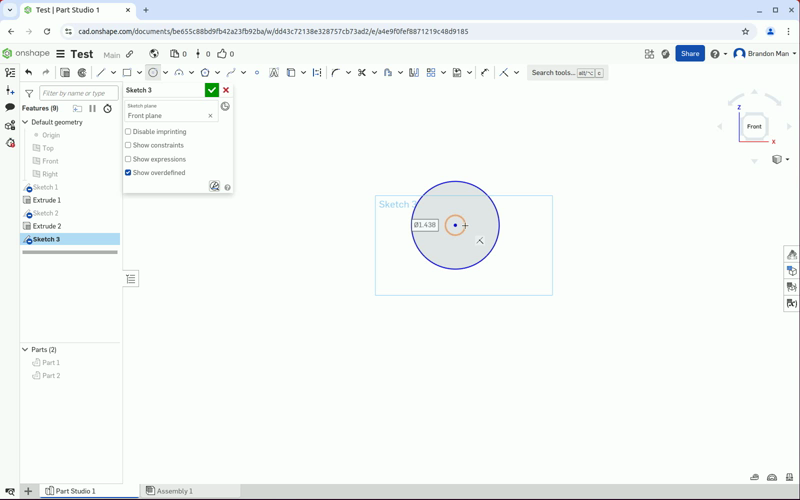
scroll(-6)
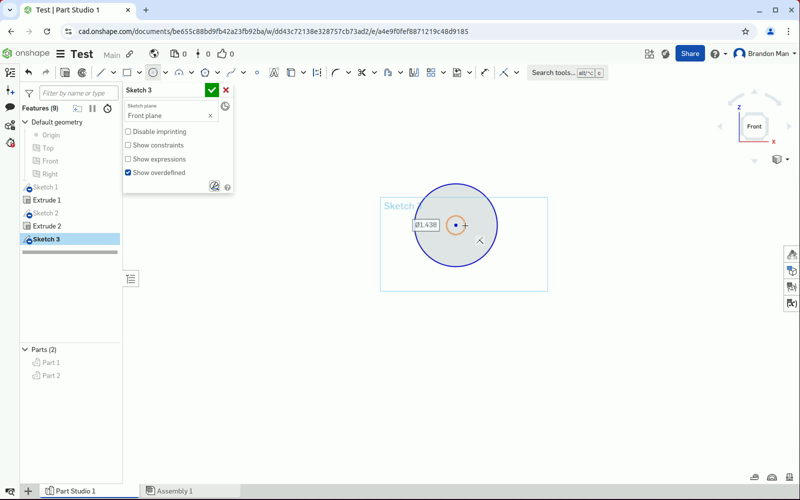
scroll(-6)
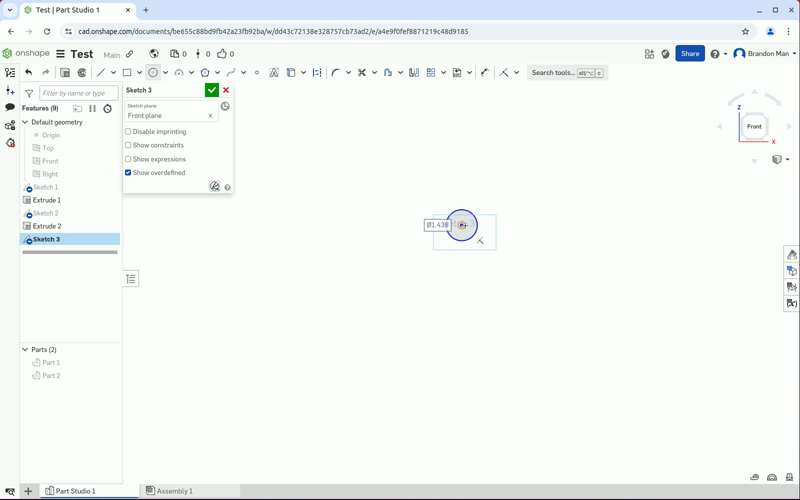
key(esc)
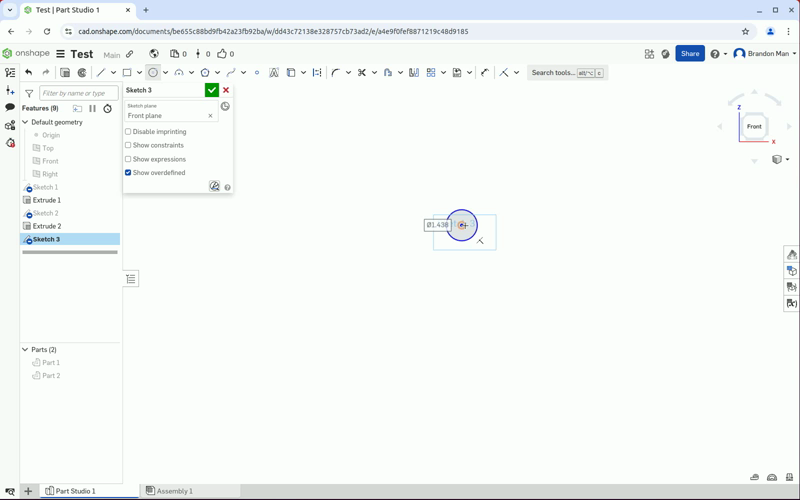
mouse_move(468, 218)
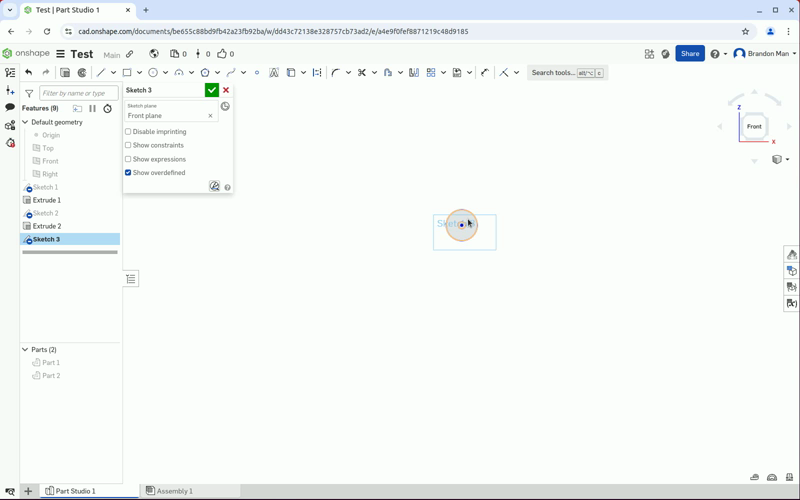
scroll(6)
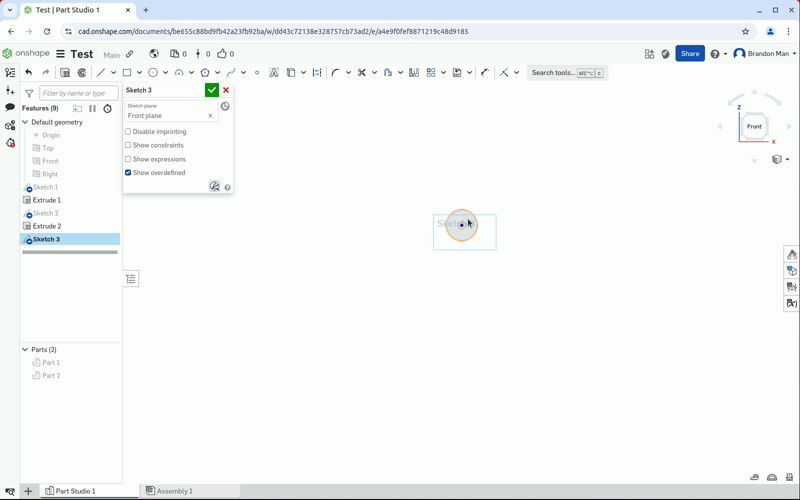
scroll(6)
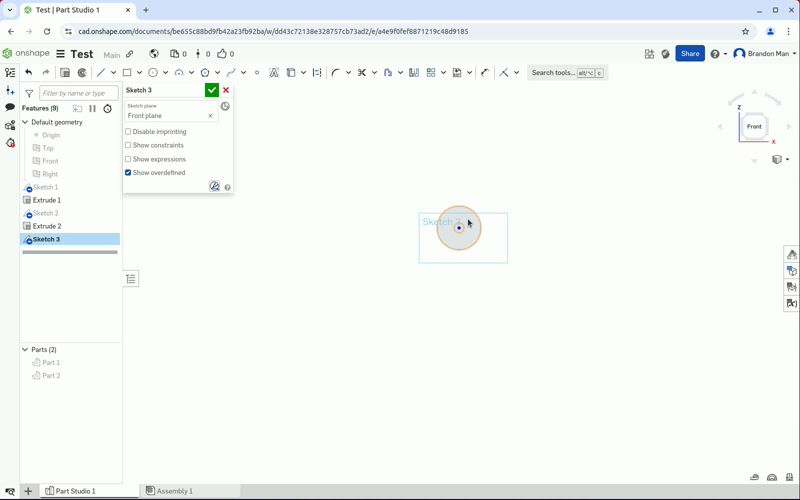
scroll(6)
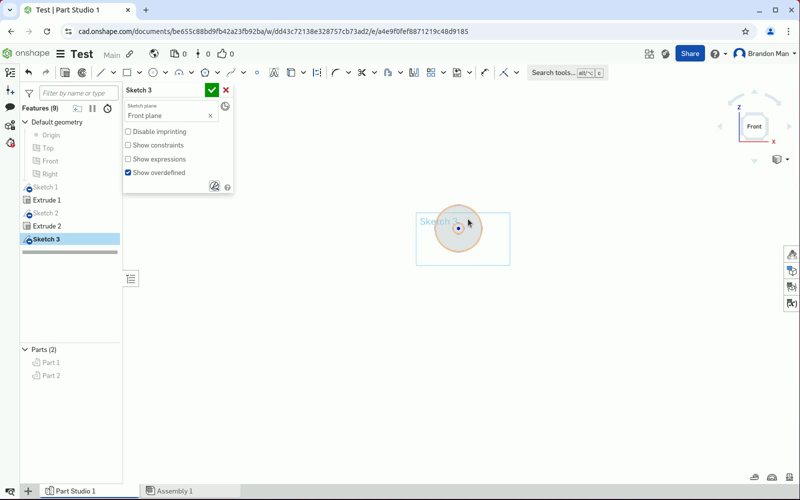
scroll(6)
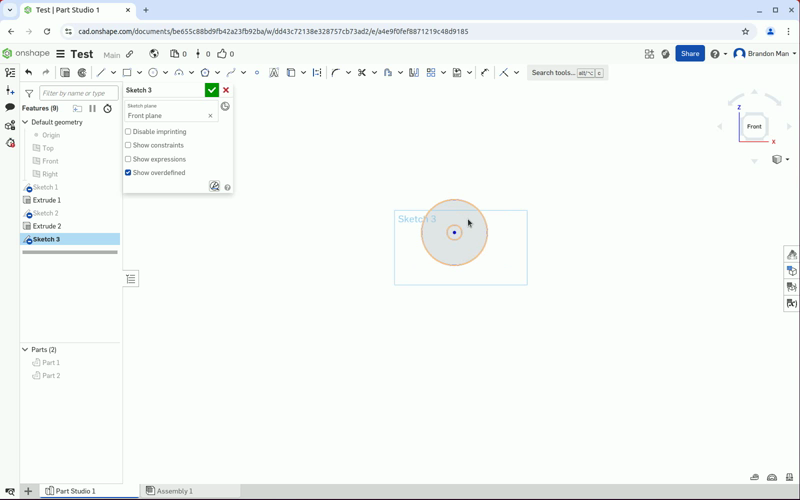
scroll(6)
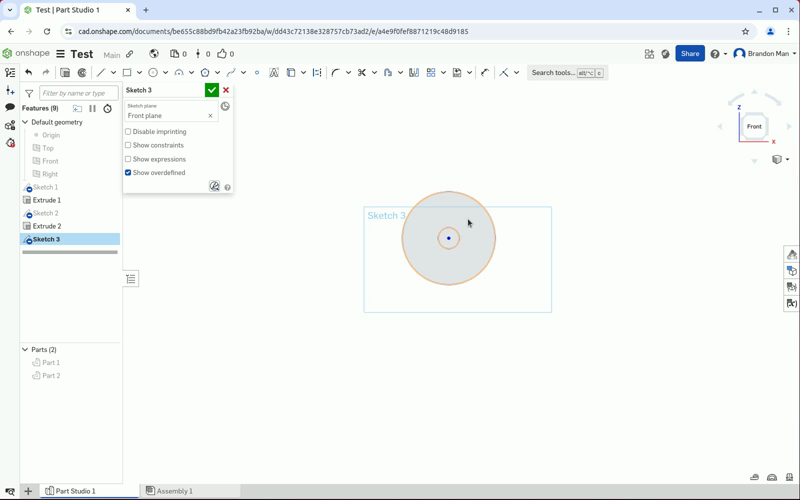
scroll(6)
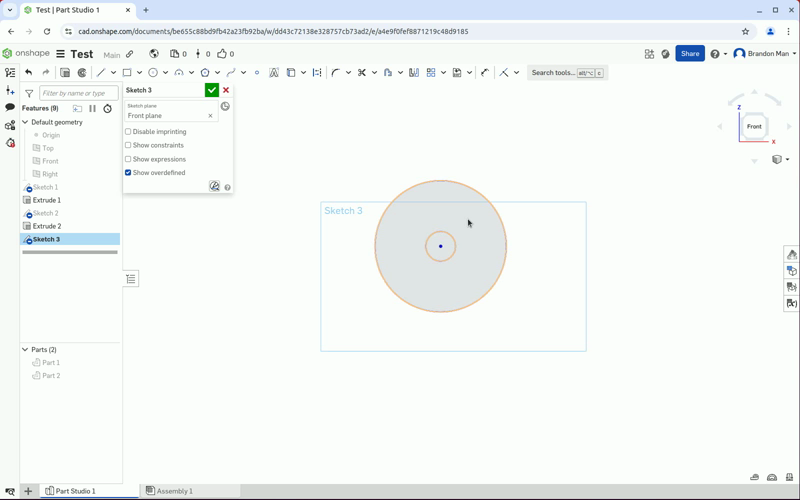
scroll(6)
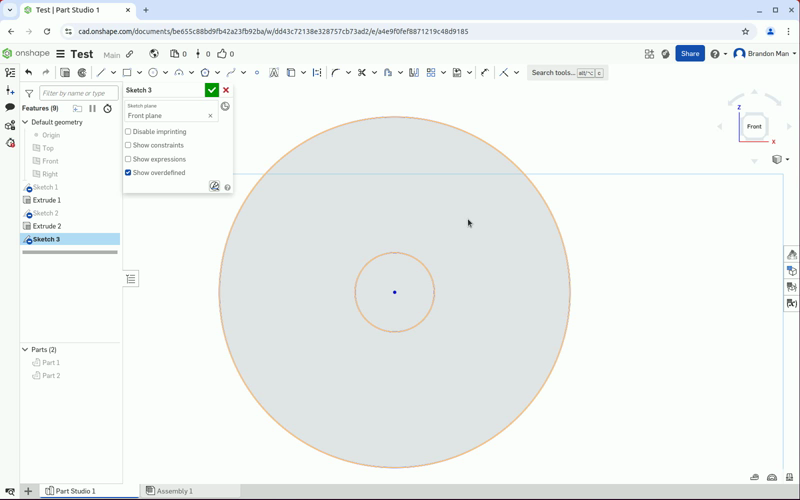
click(468, 218)
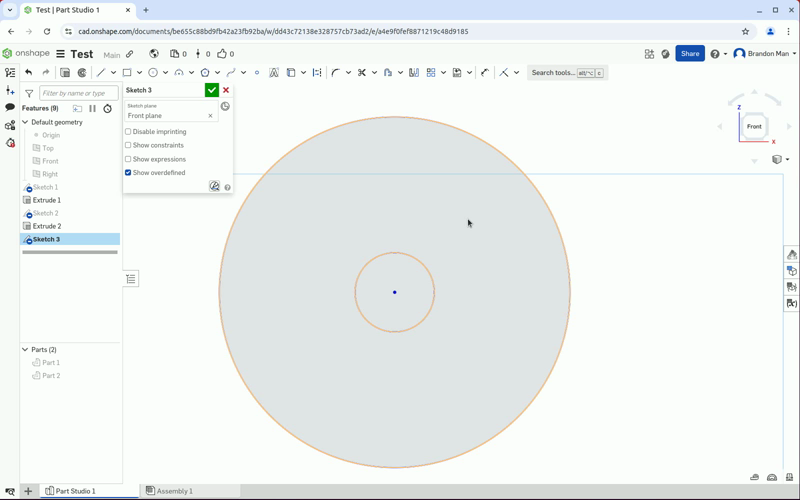
scroll(-6)
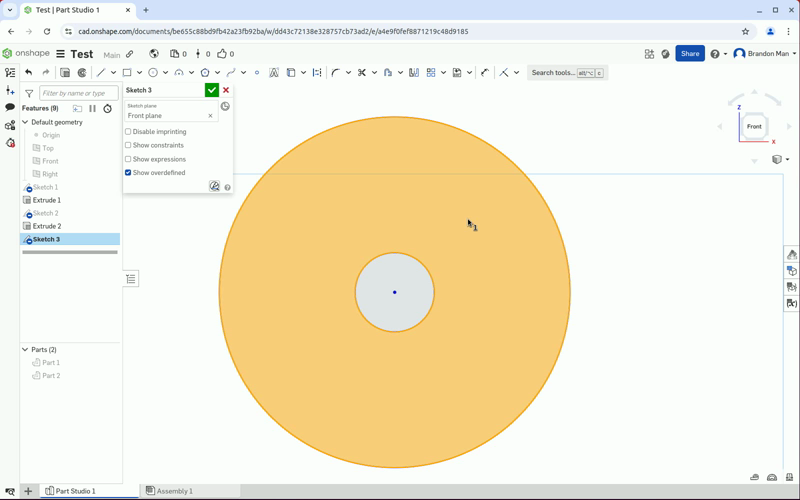
scroll(-6)
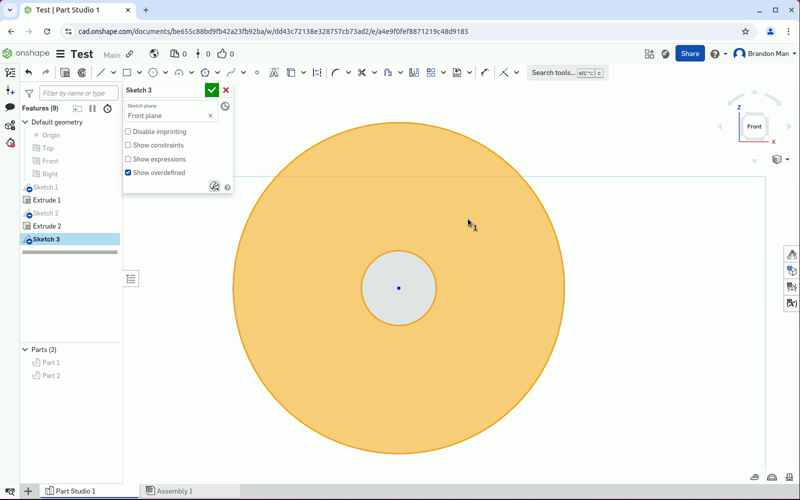
scroll(-6)
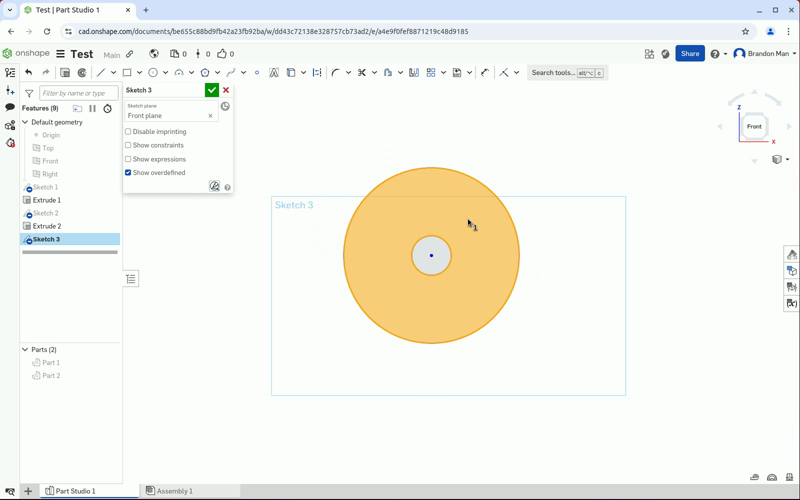
scroll(-6)
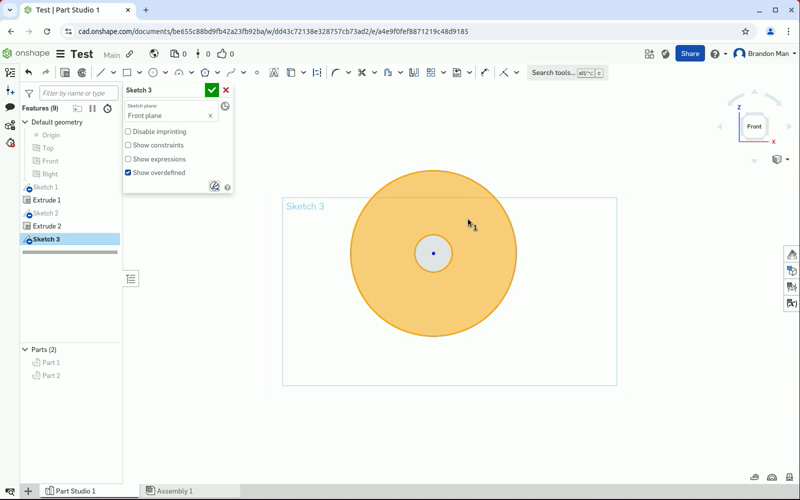
scroll(-6)
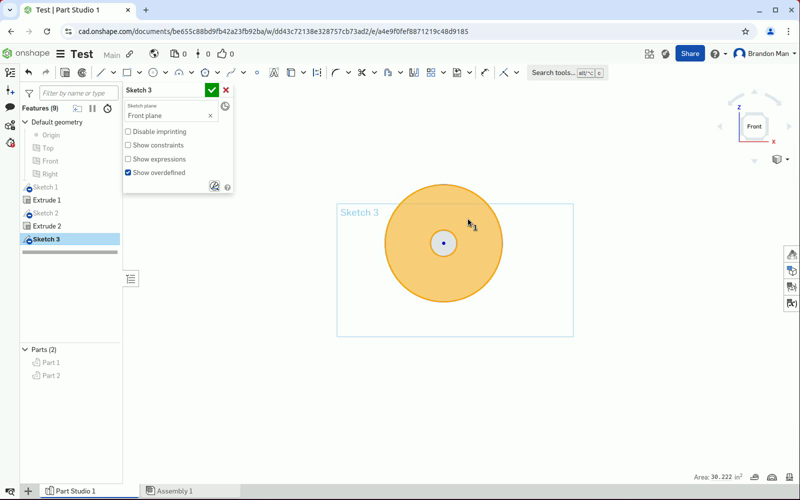
scroll(-6)
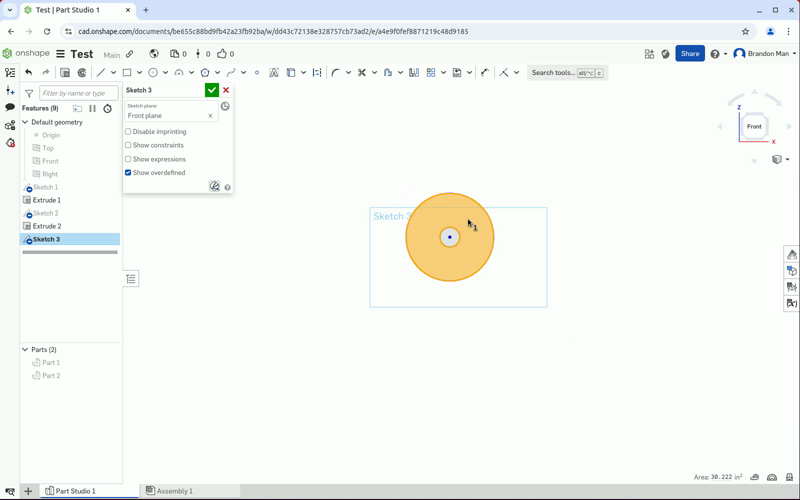
scroll(-6)
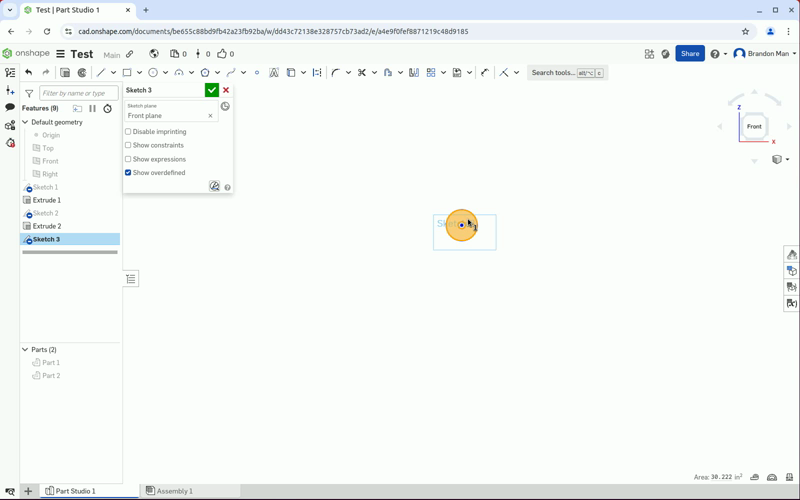
mouse_move(73, 352)
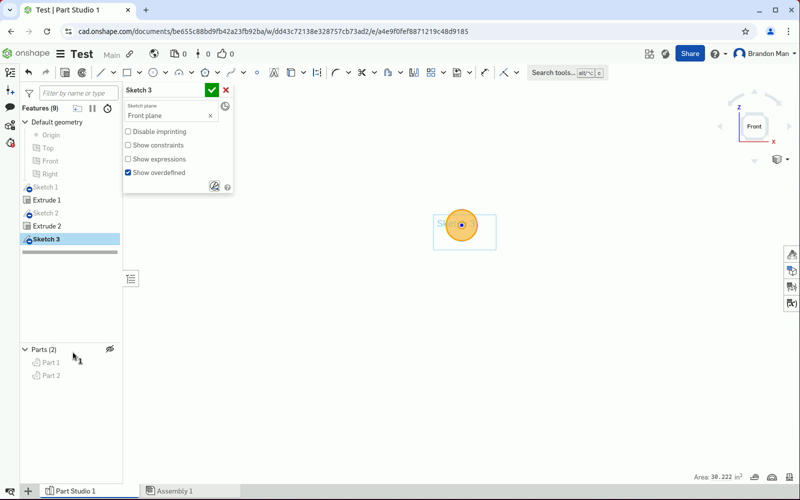
key(shift+y)
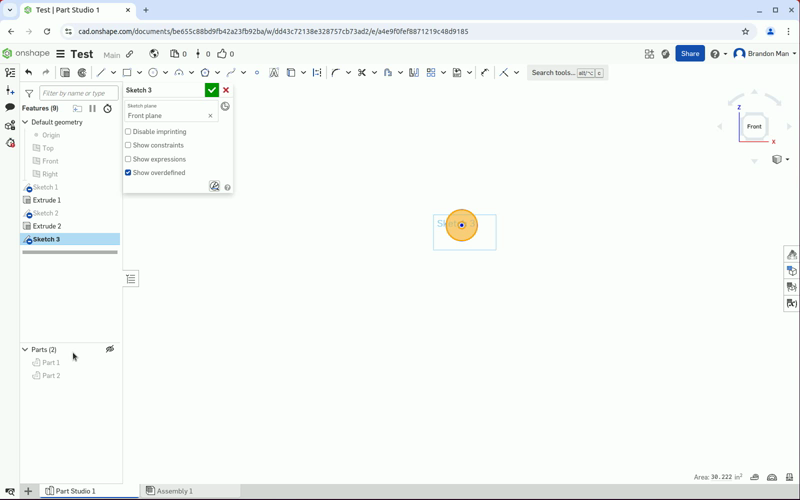
key(shift+e)
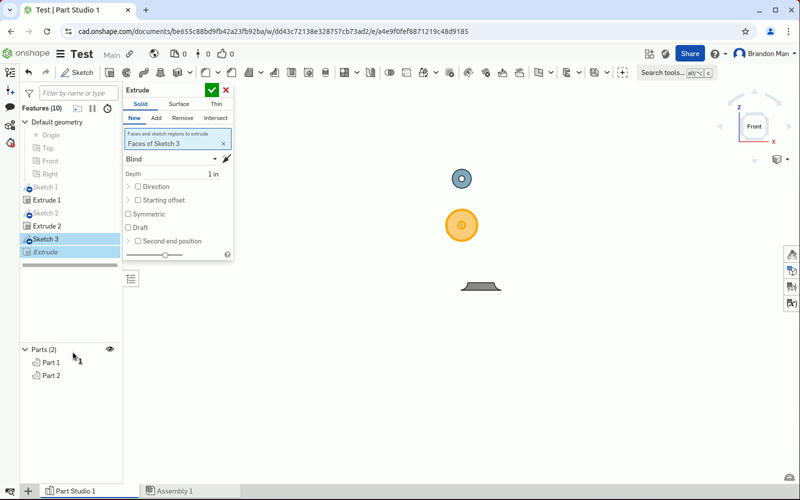
mouse_move(143, 106)
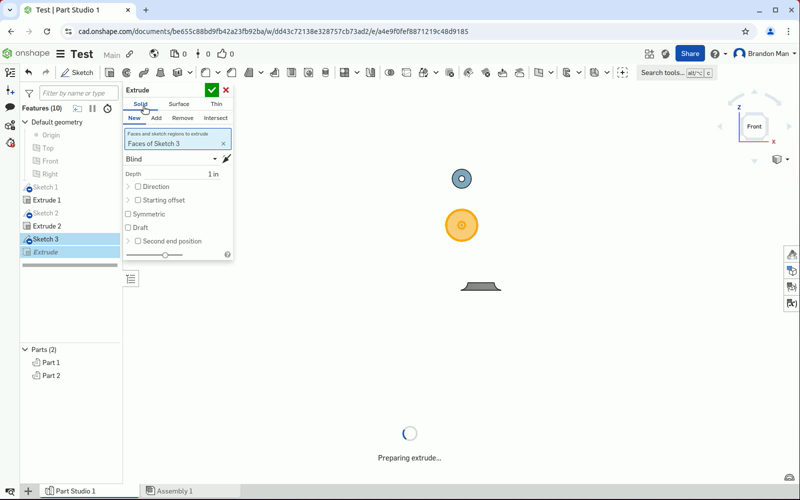
click(143, 106)
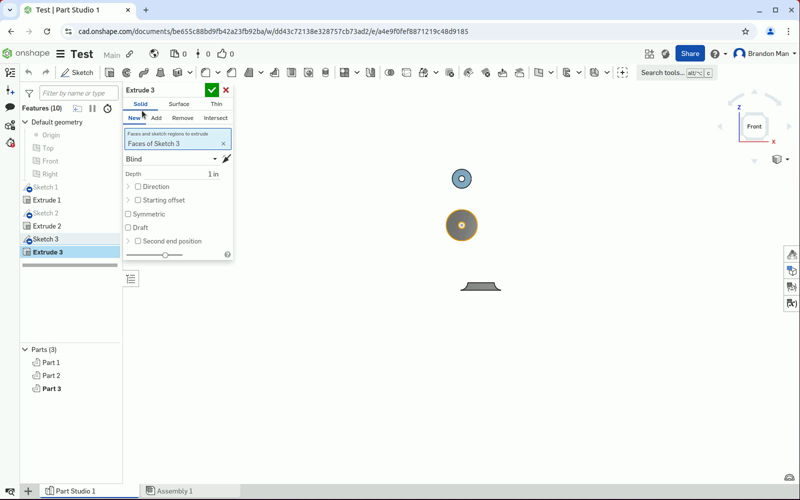
mouse_move(137, 120)
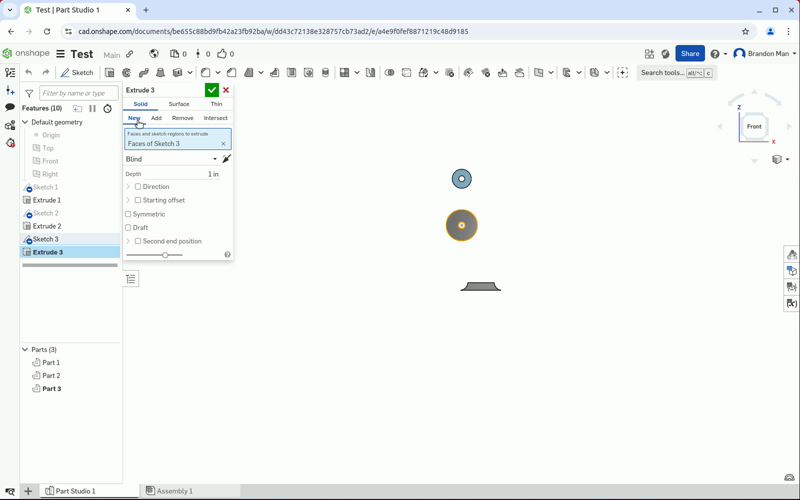
click(137, 120)
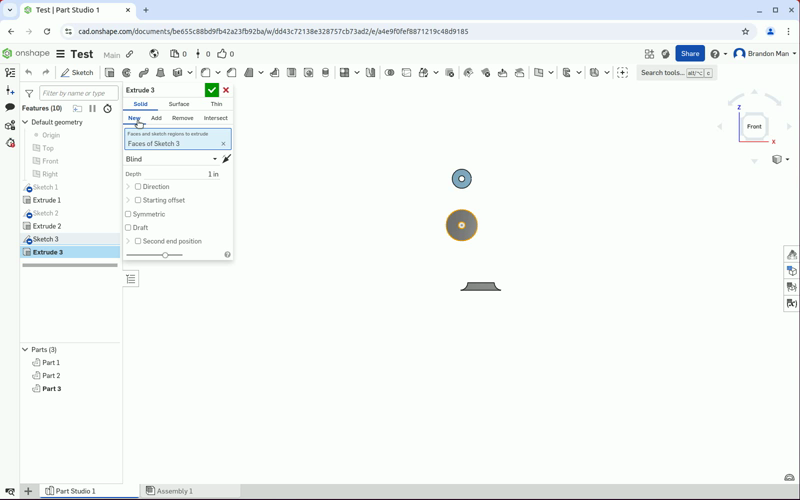
key(tab, 4)
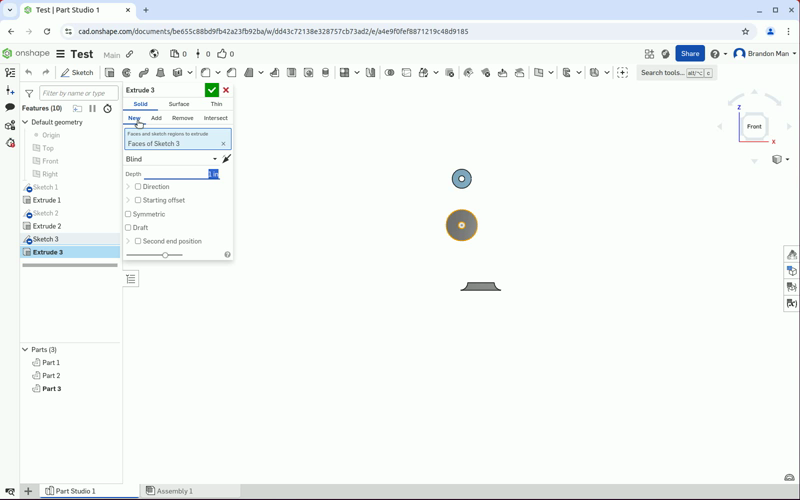
text(0.481)
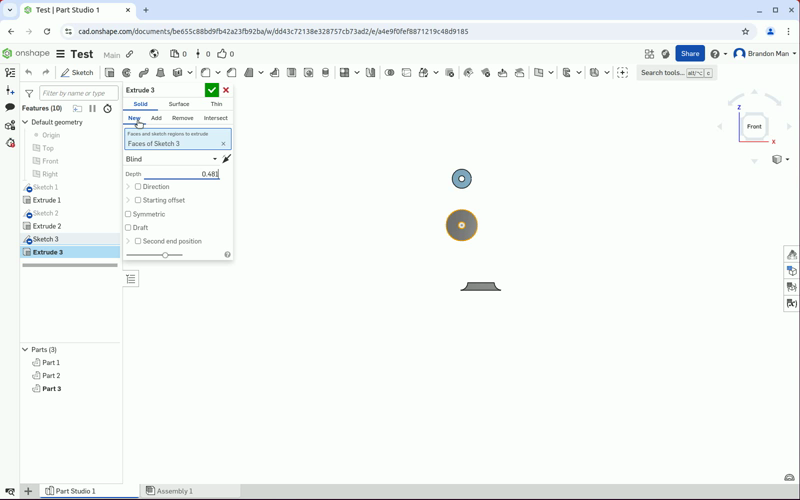
key(enter)
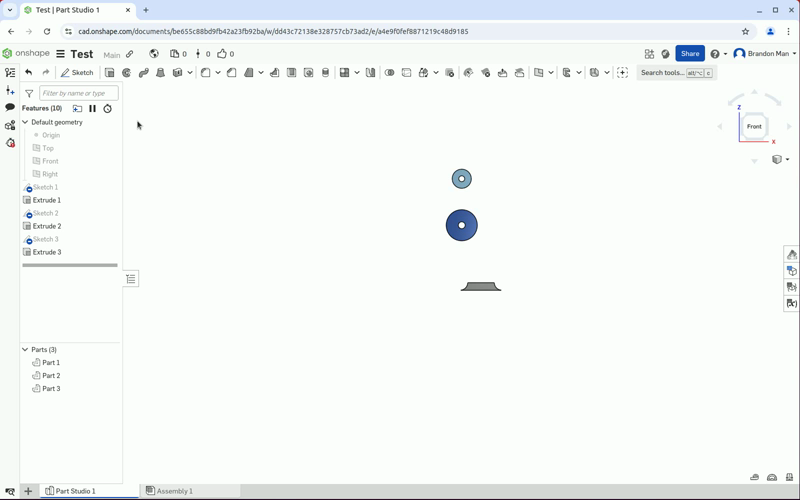
key(shift+h)
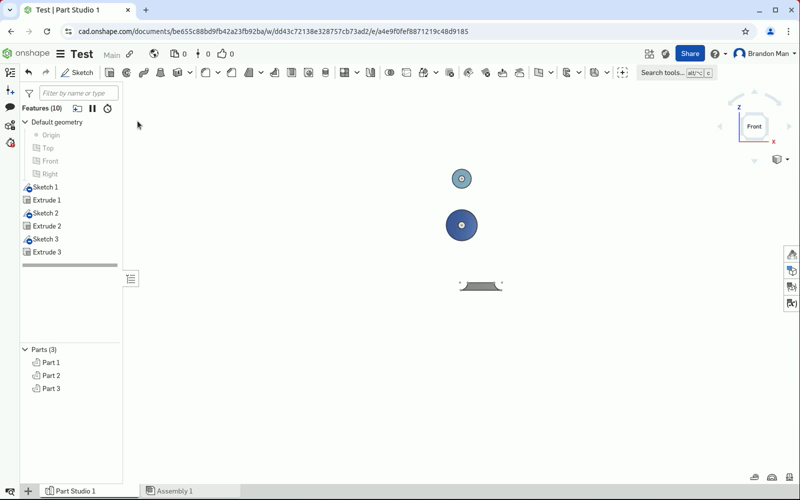
key(shift+h)
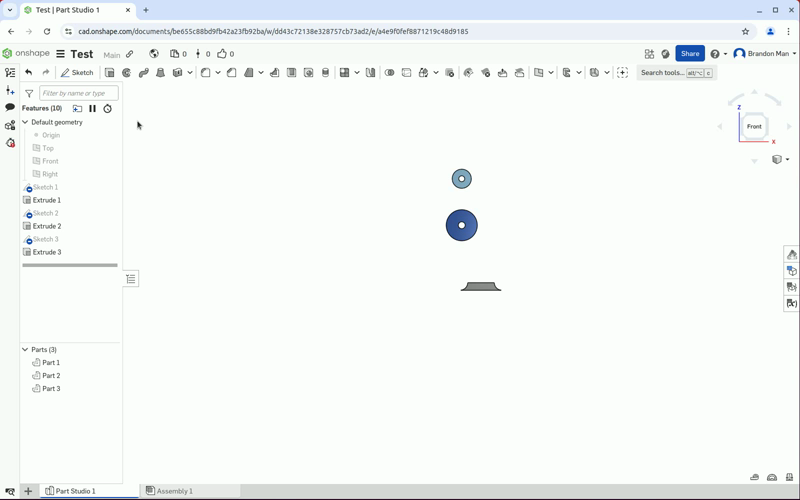
mouse_move(73, 189)
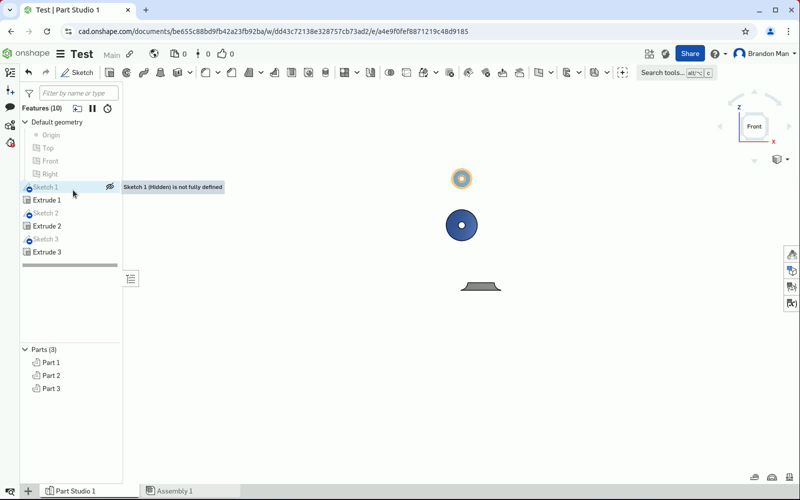
click(73, 189)
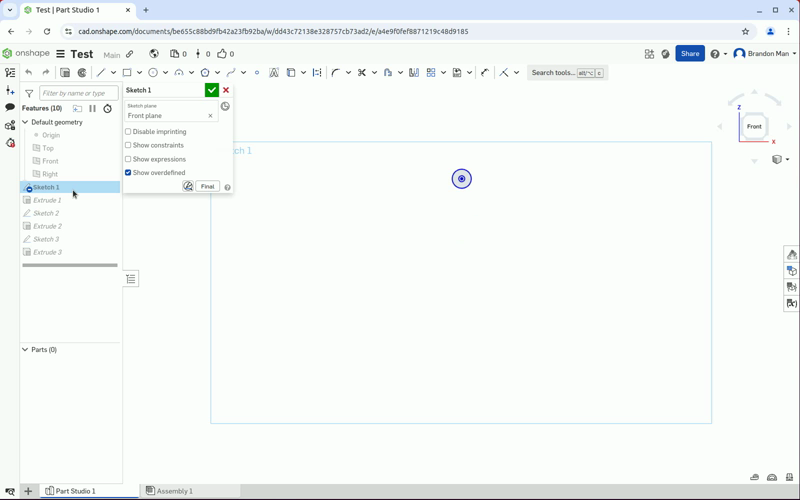
mouse_move(229, 92)
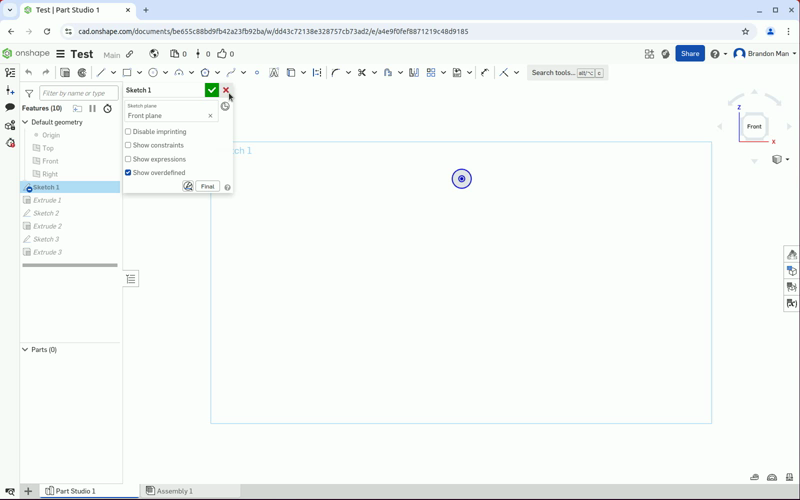
click(229, 92)
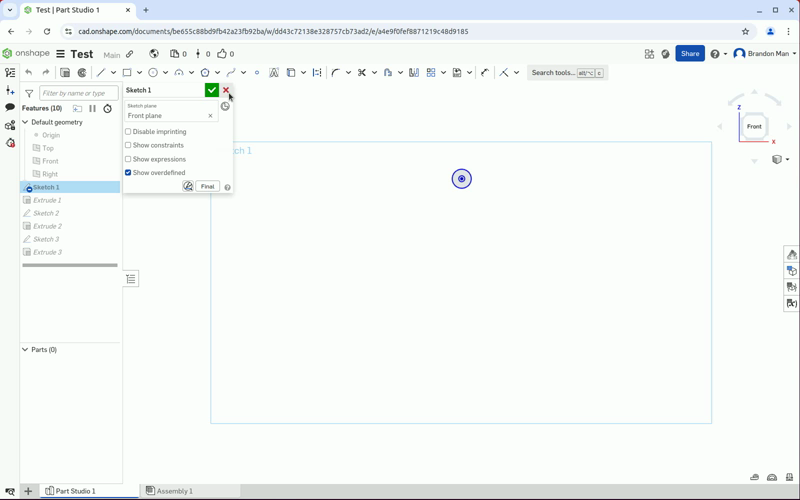
key(shift+s)
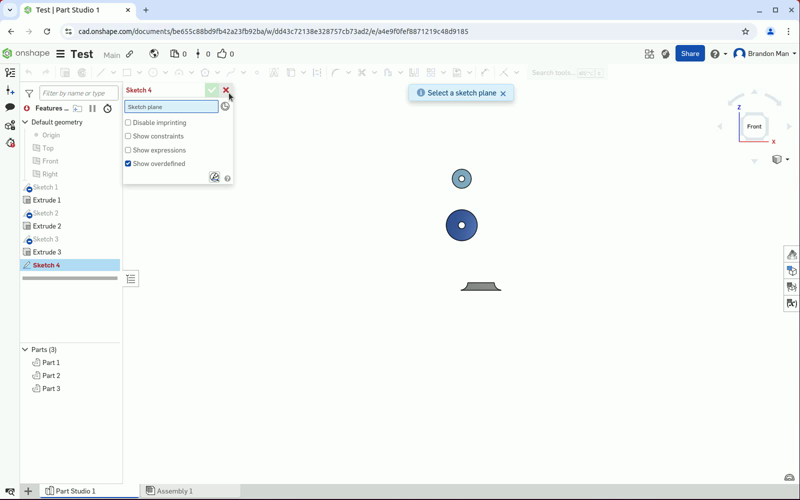
mouse_move(73, 163)
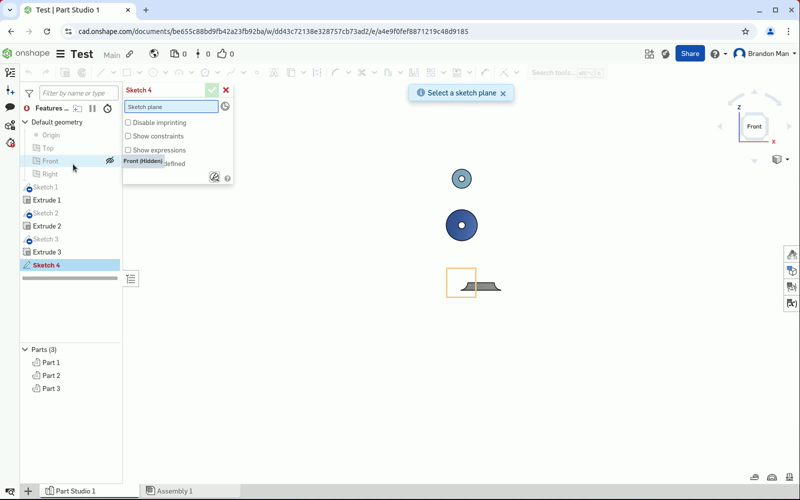
click(73, 163)
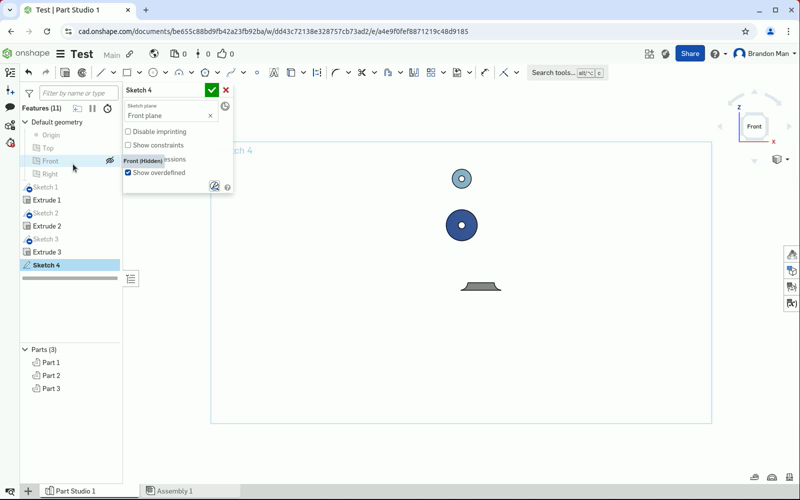
mouse_move(73, 352)
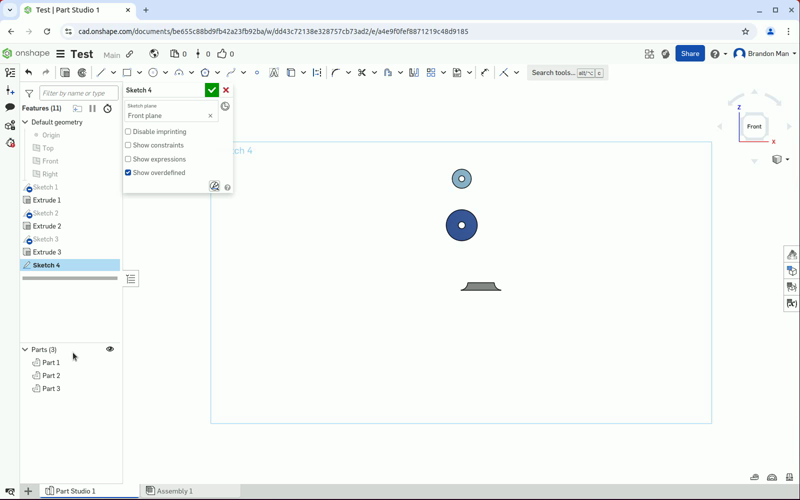
key(y)
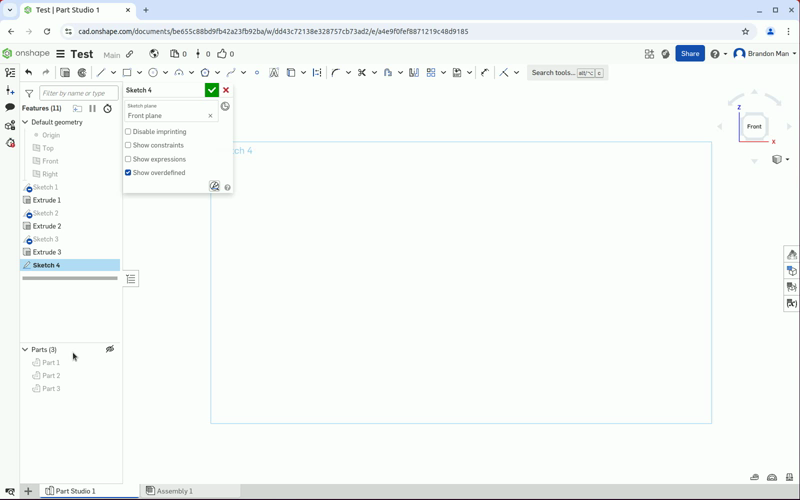
key(c)
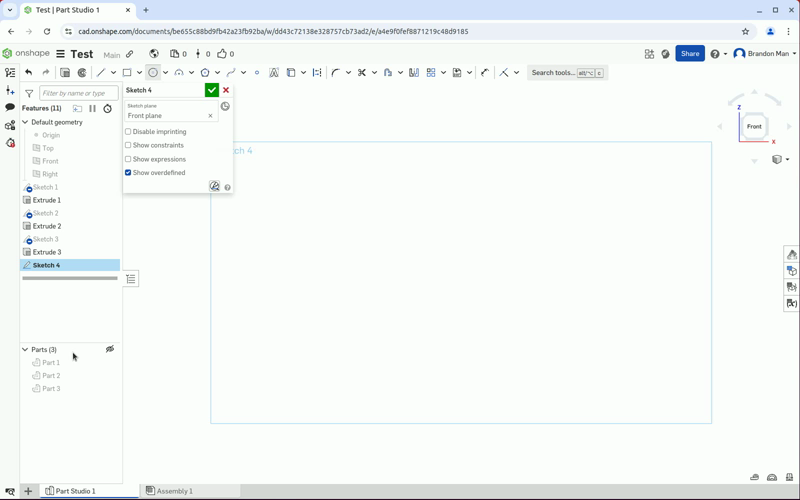
key_down(shift)
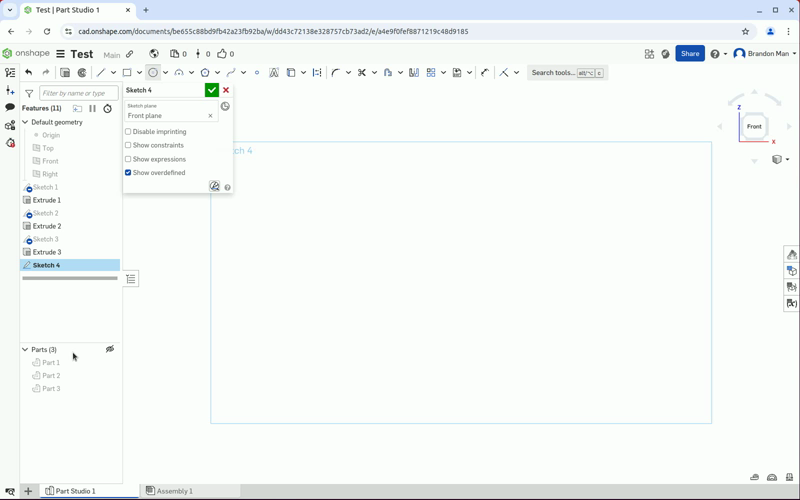
mouse_move(461, 282)
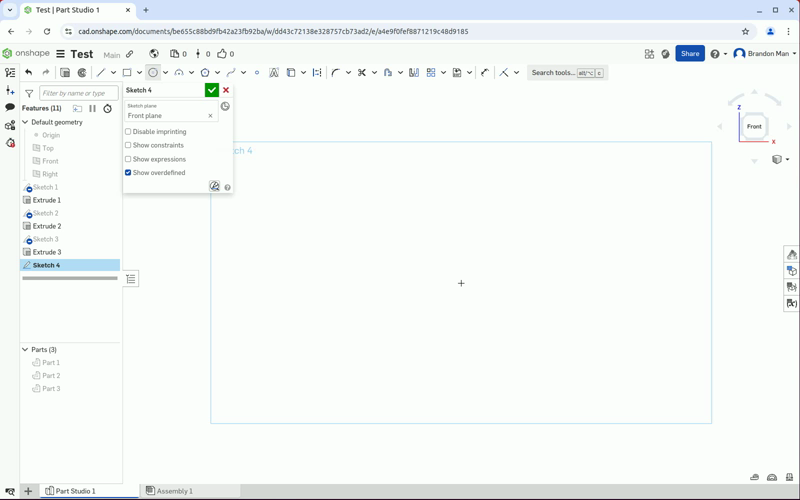
click(461, 282)
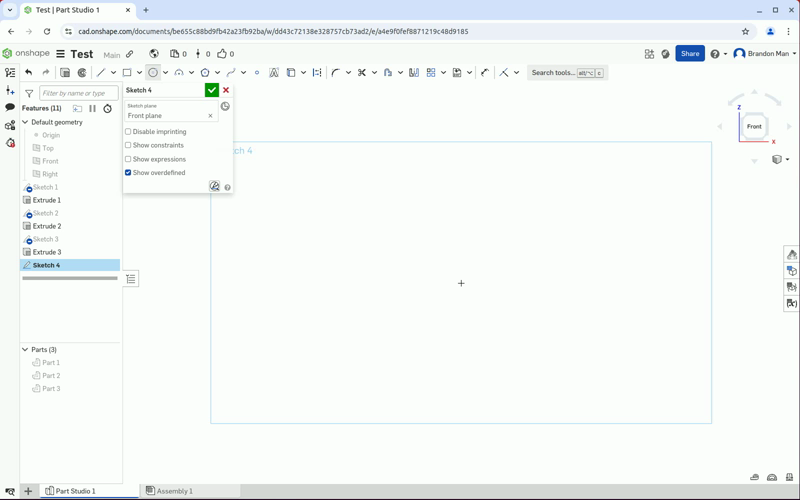
key_up(shift)
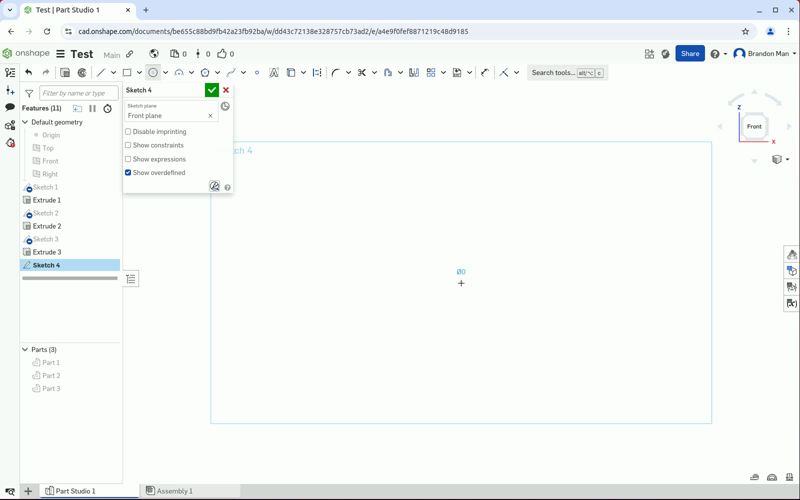
mouse_move(468, 282)
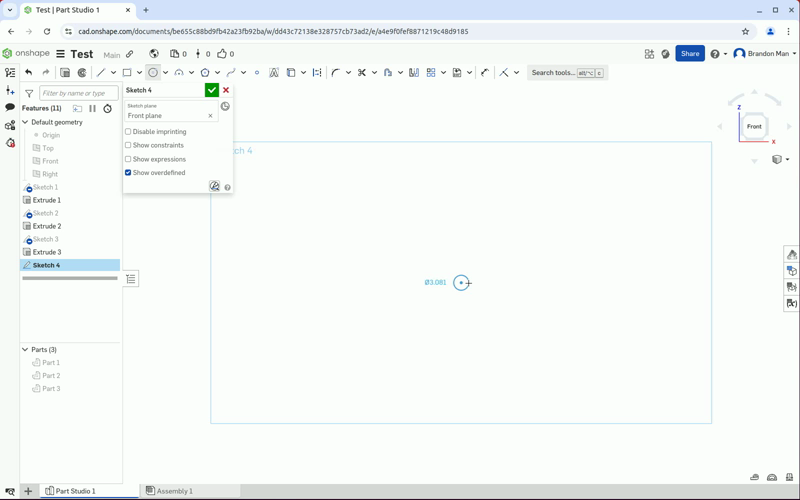
click(468, 282)
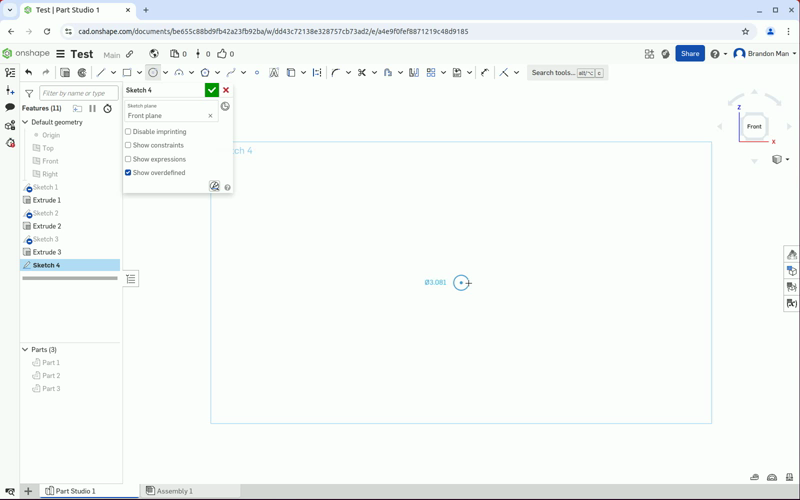
key(esc)
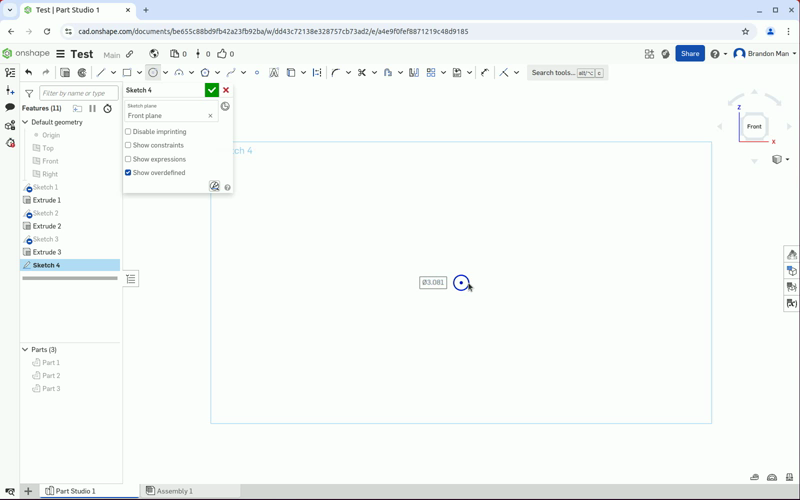
key(c)
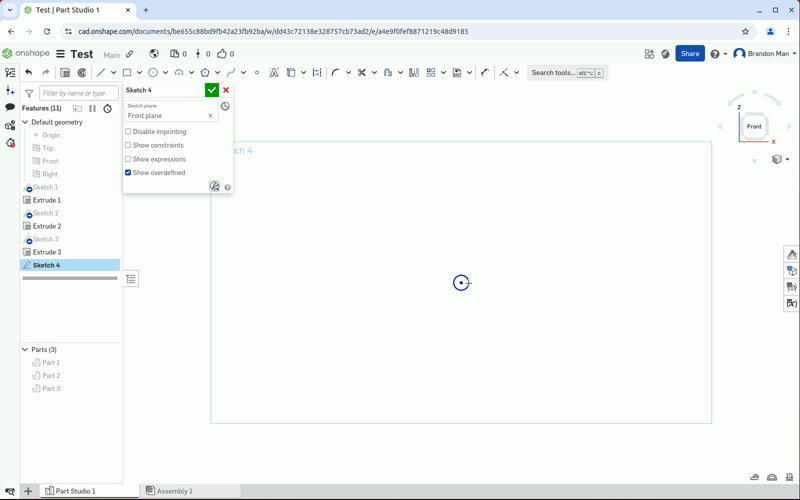
key_down(shift)
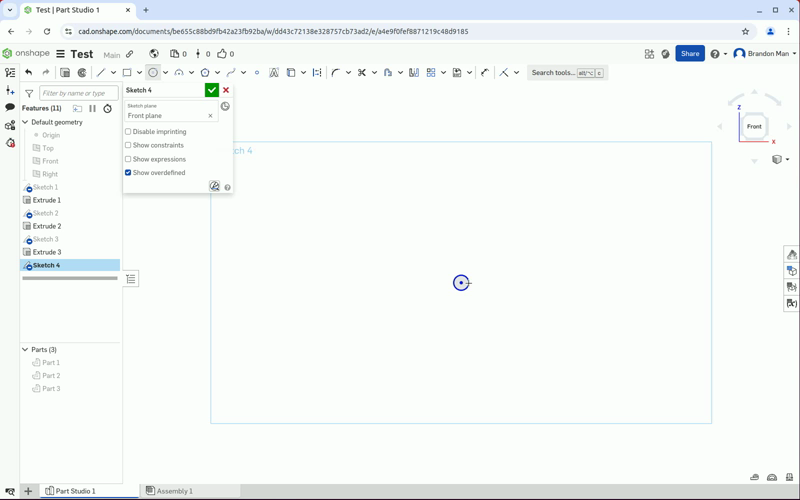
mouse_move(461, 282)
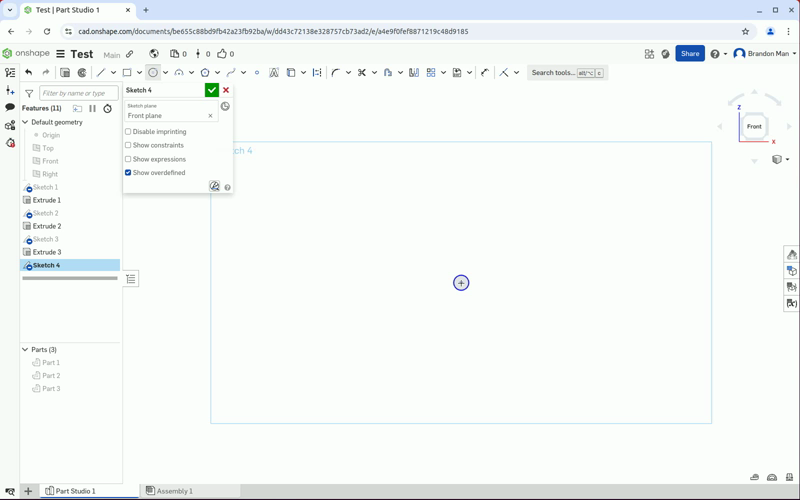
click(461, 282)
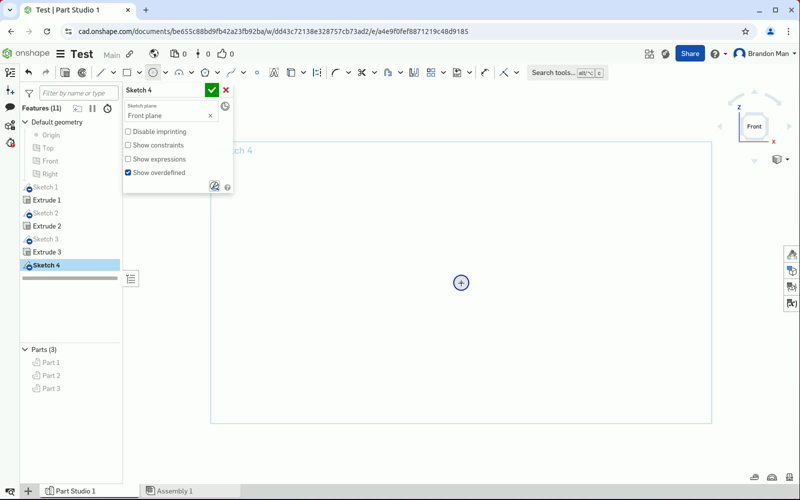
key_up(shift)
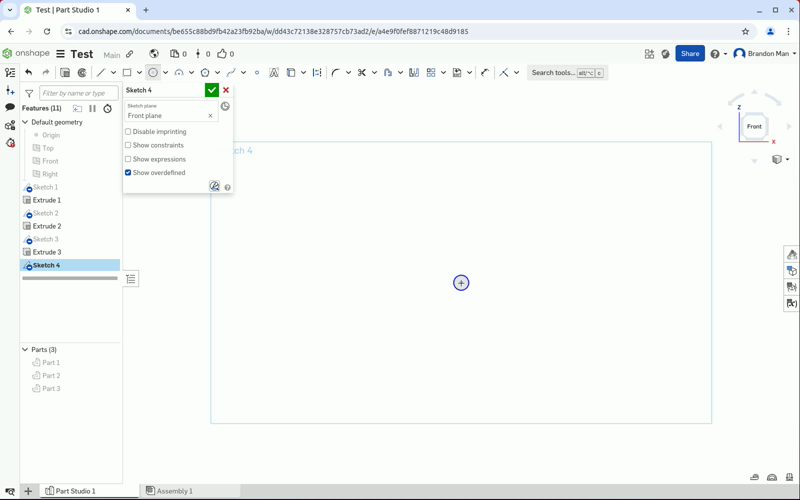
mouse_move(464, 282)
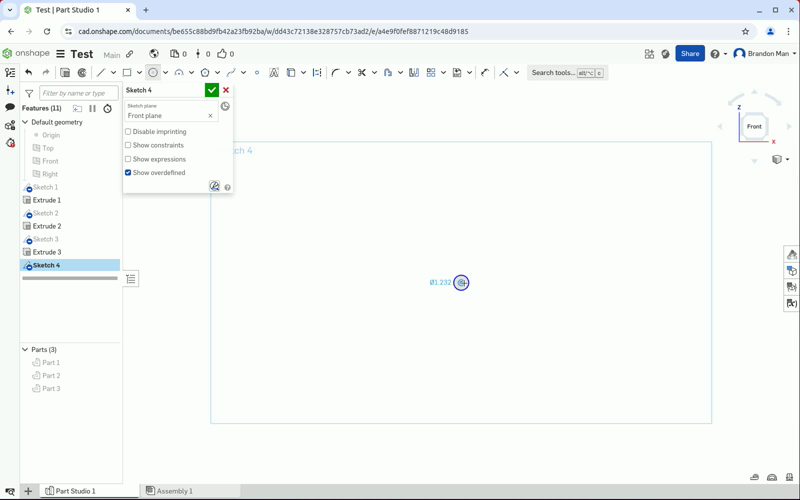
scroll(6)
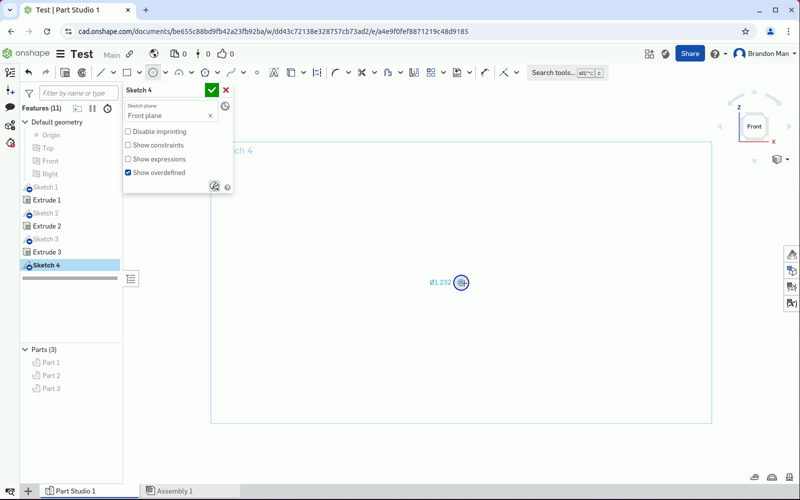
scroll(6)
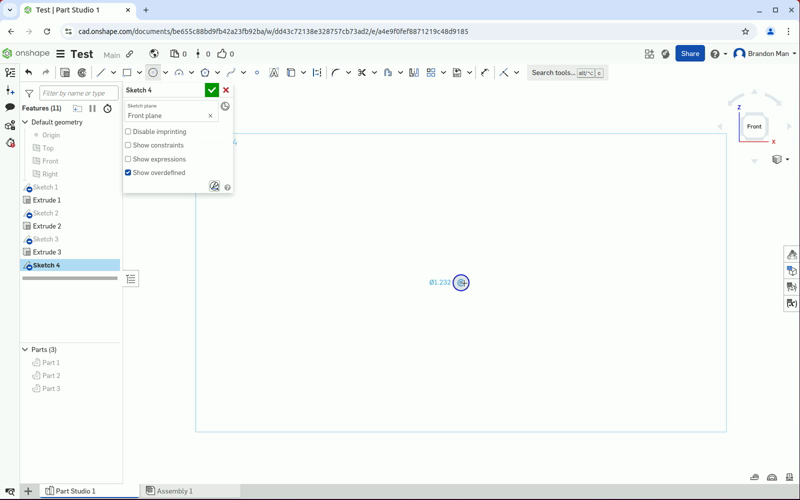
scroll(6)
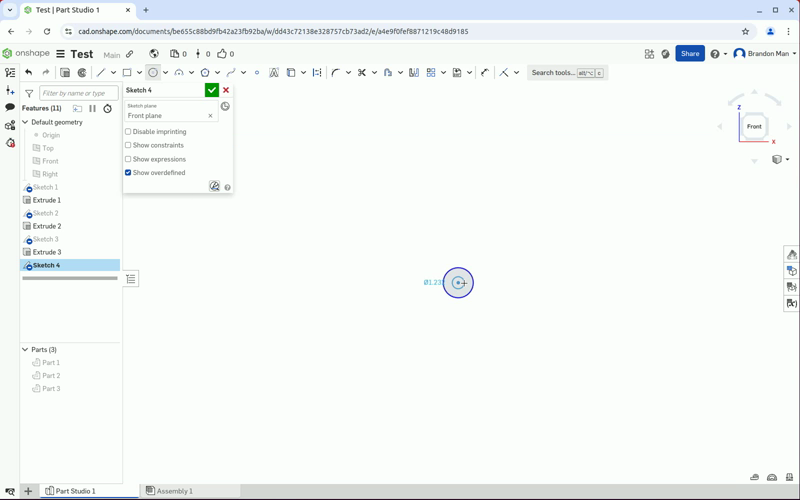
scroll(6)
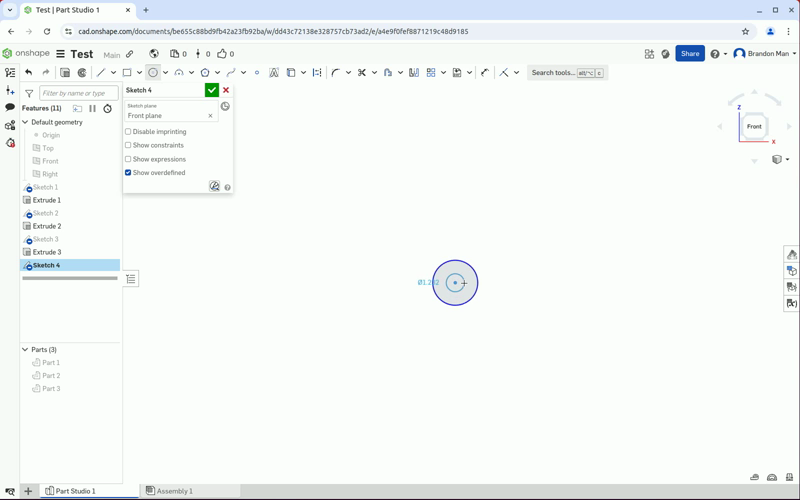
scroll(6)
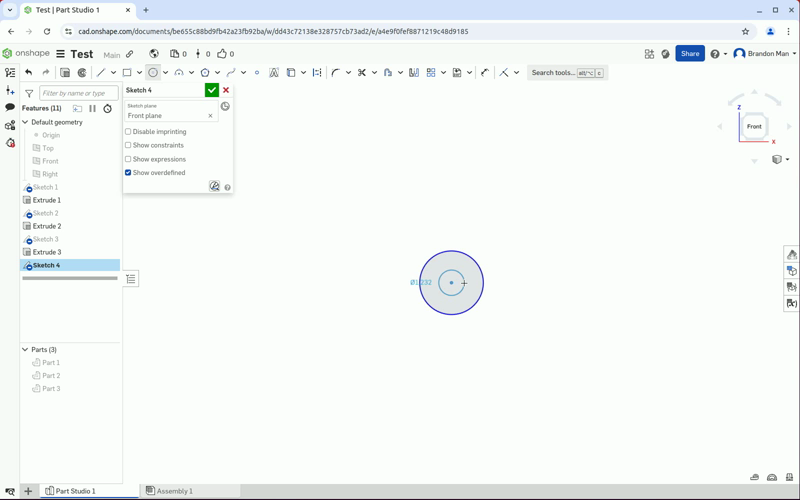
scroll(6)
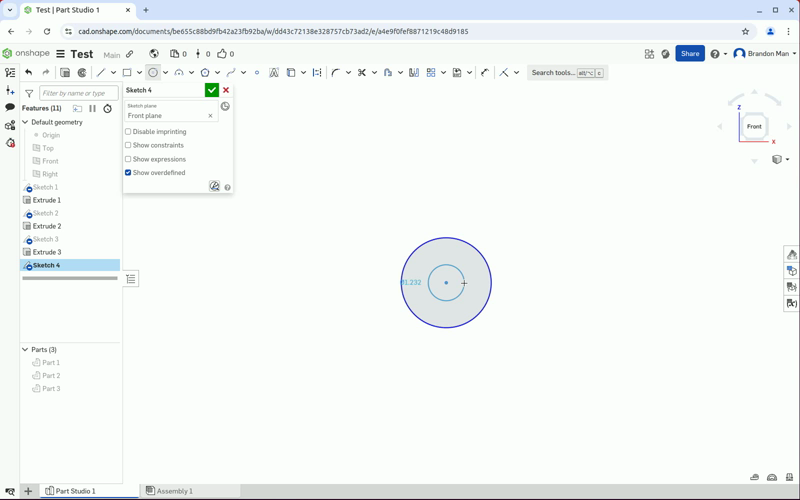
scroll(6)
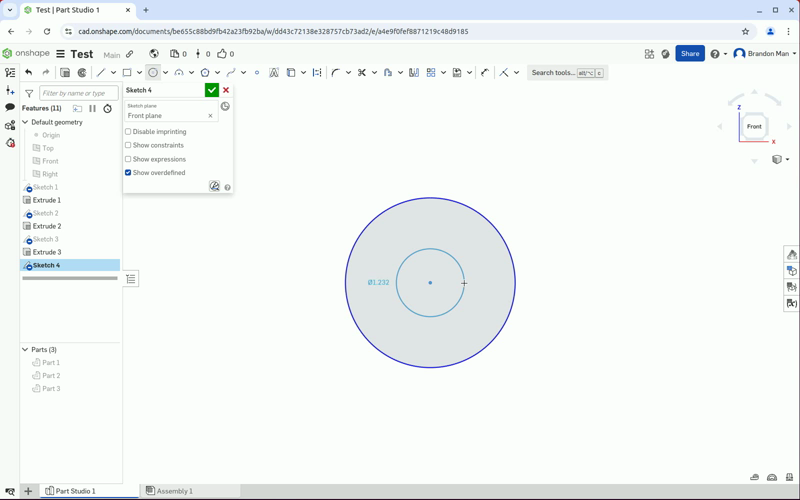
click(464, 282)
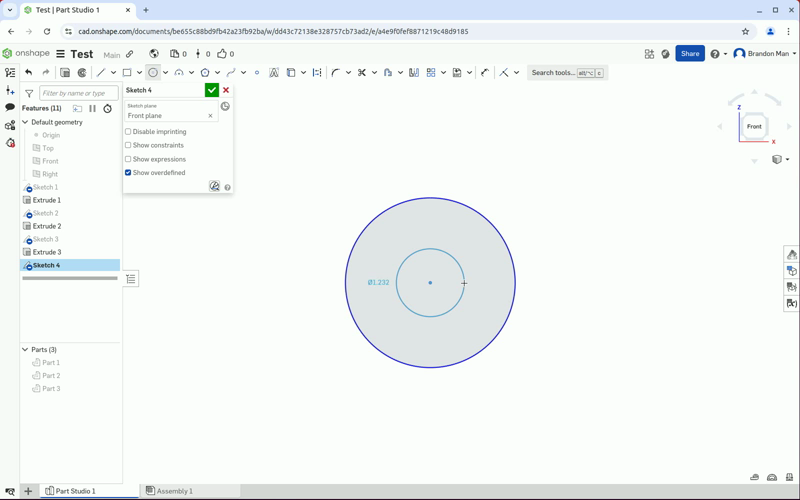
scroll(-6)
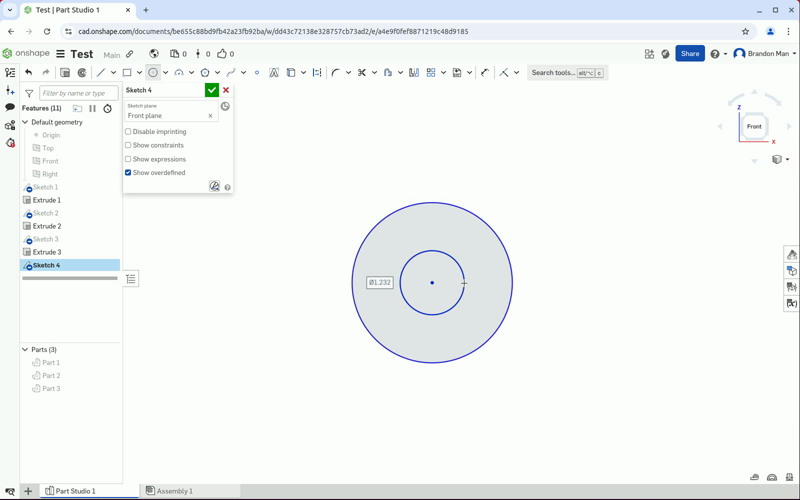
scroll(-6)
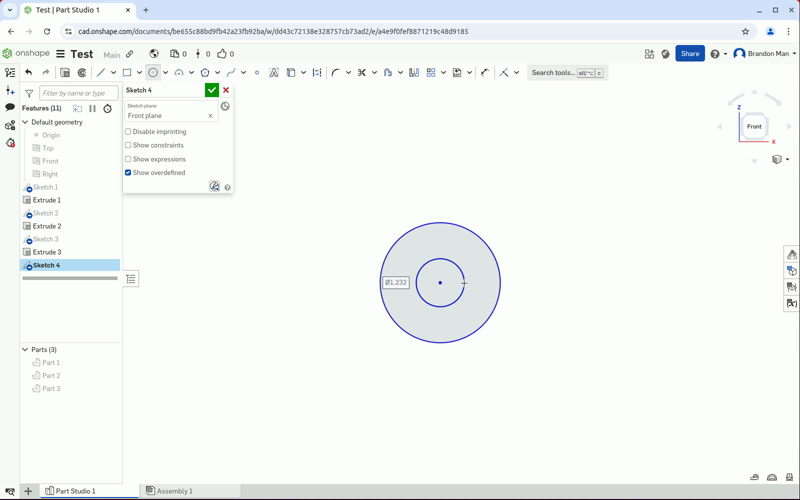
scroll(-6)
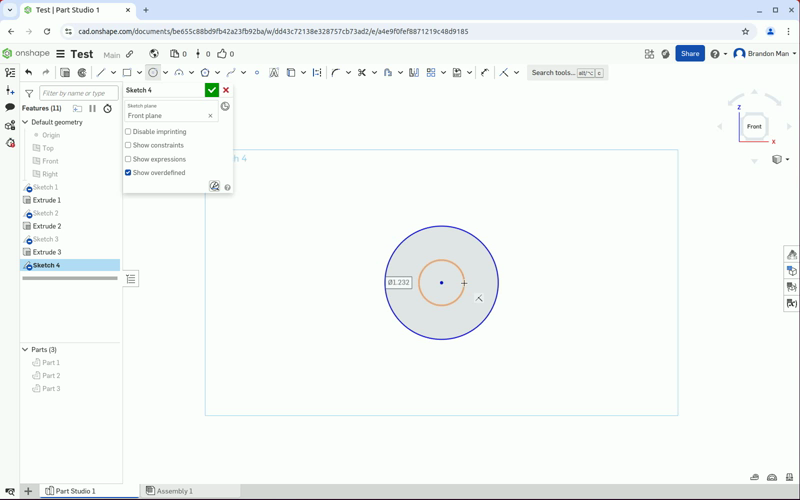
scroll(-6)
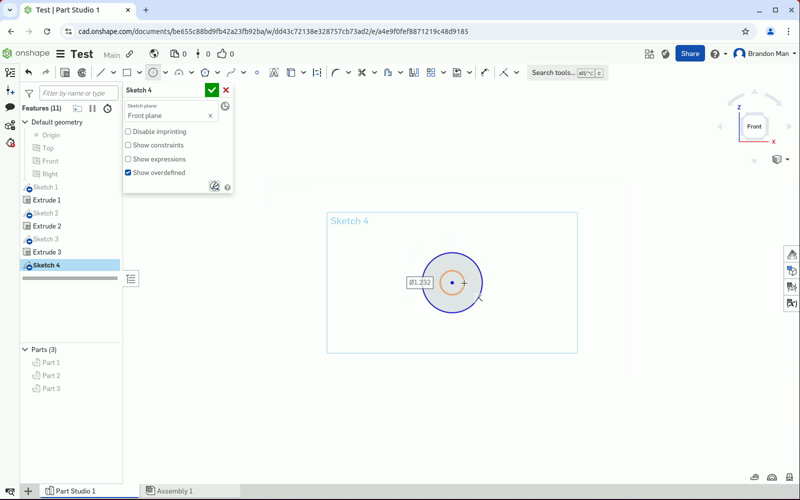
scroll(-6)
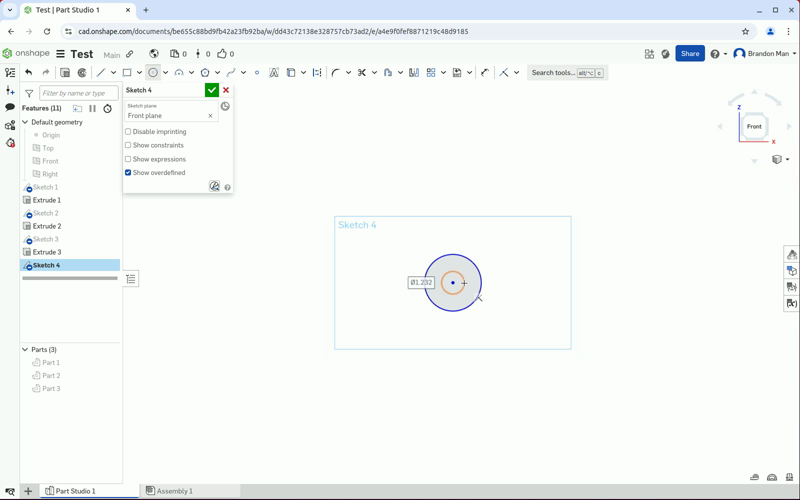
scroll(-6)
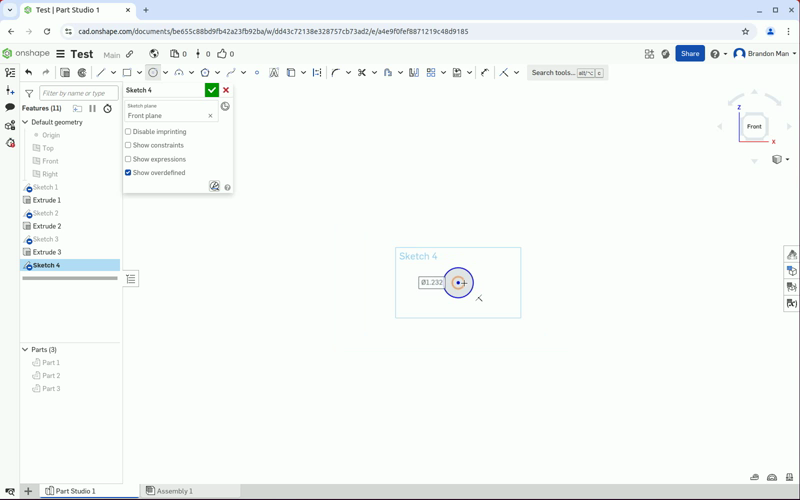
scroll(-6)
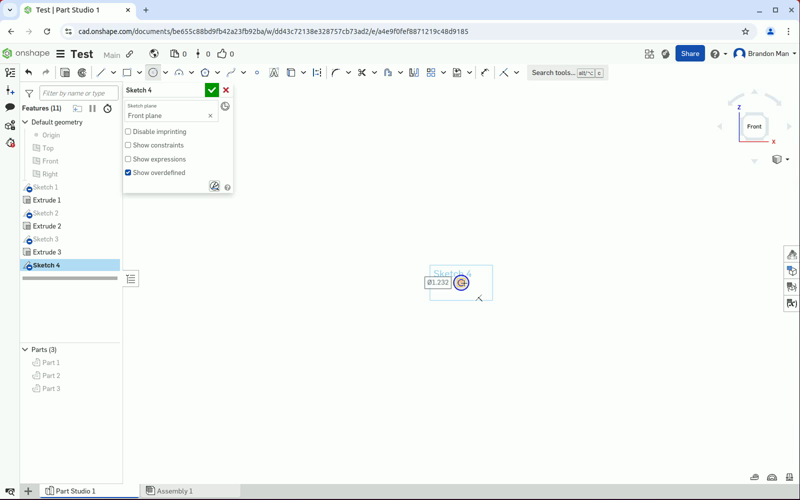
key(esc)
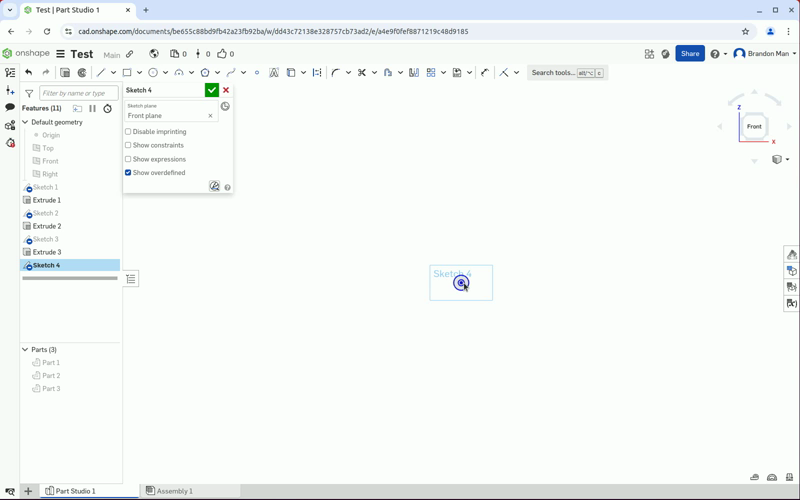
mouse_move(466, 286)
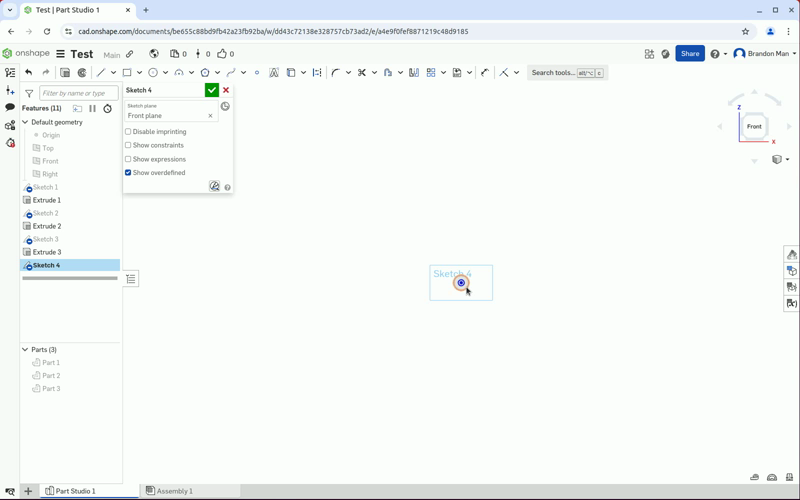
scroll(6)
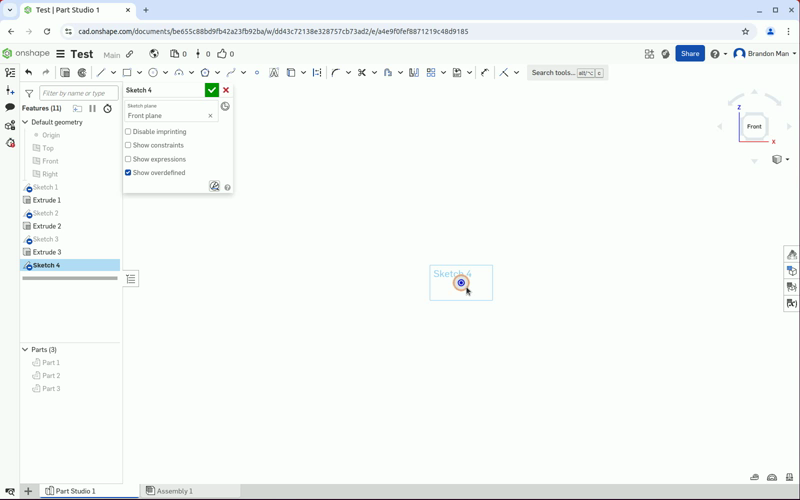
scroll(6)
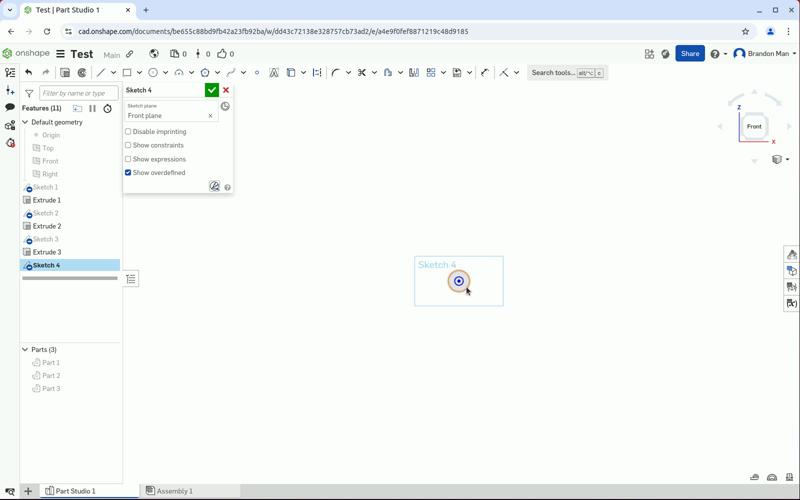
scroll(6)
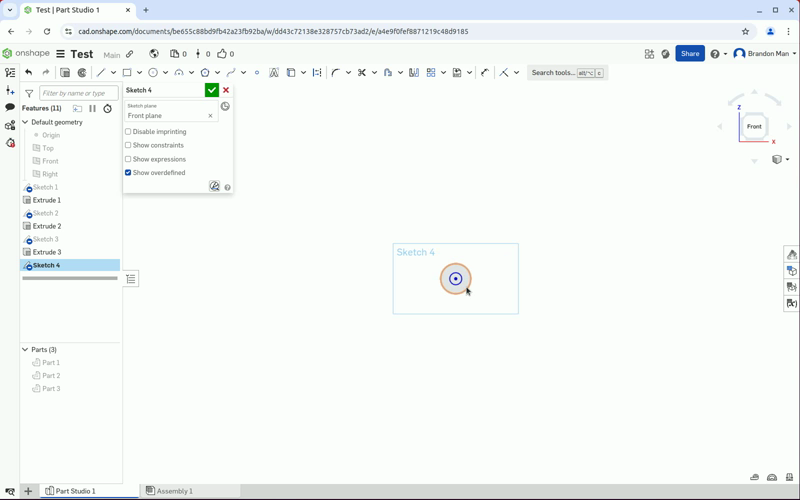
scroll(6)
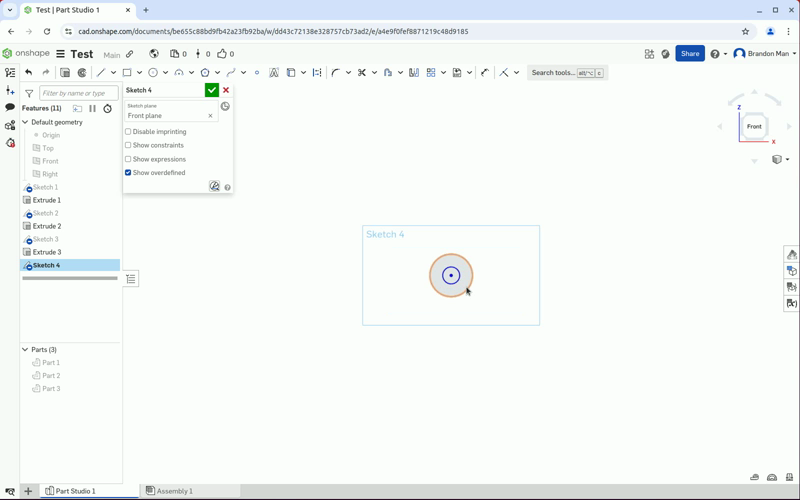
scroll(6)
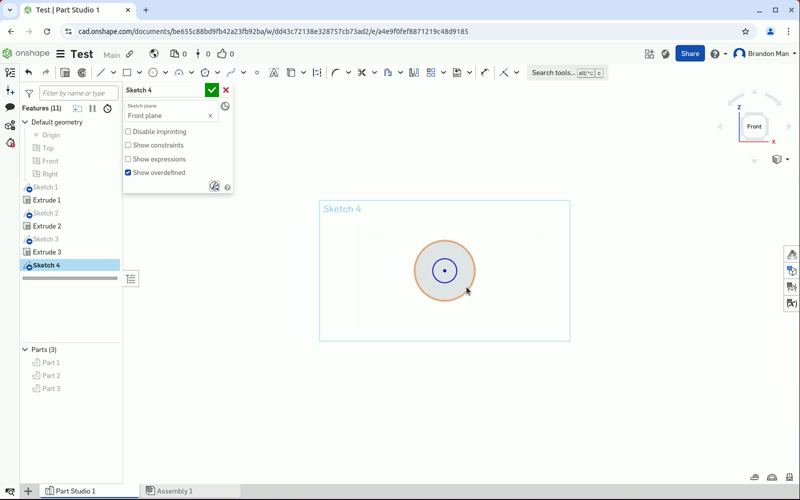
scroll(6)
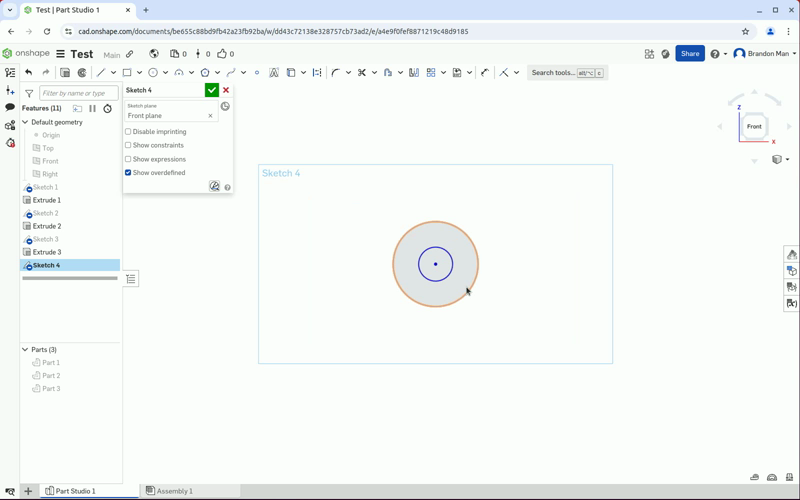
scroll(6)
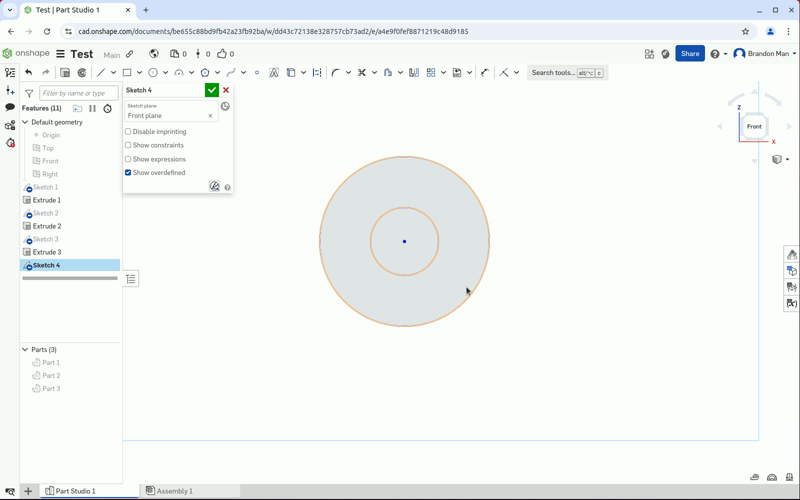
click(466, 286)
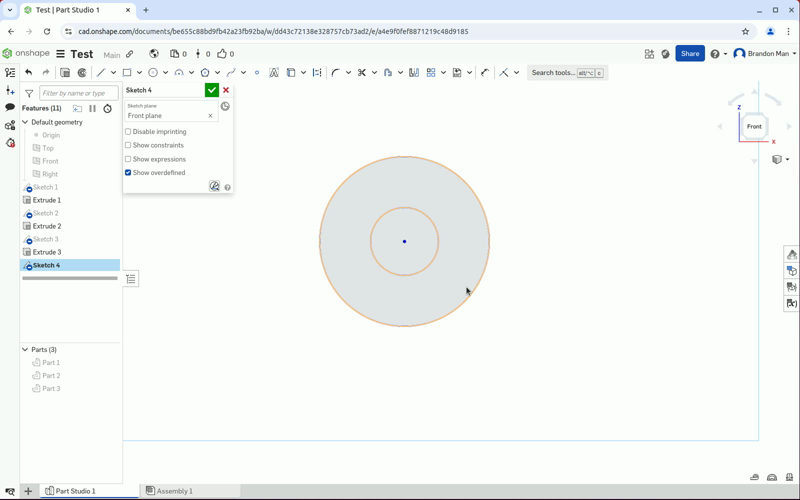
scroll(-6)
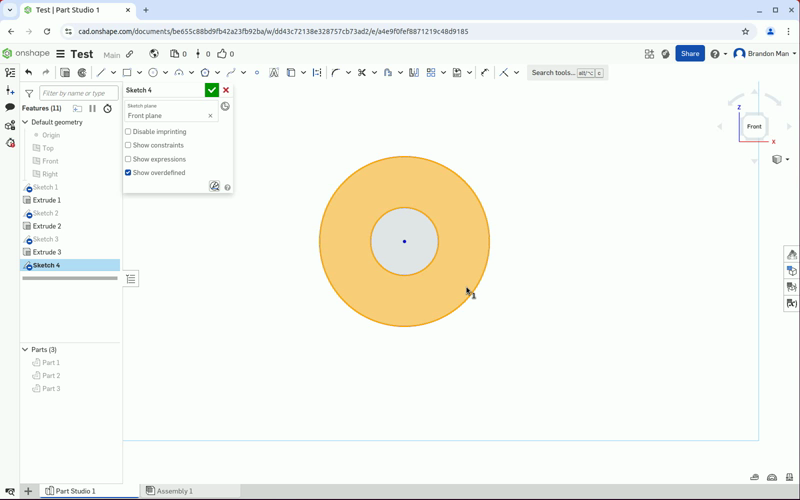
scroll(-6)
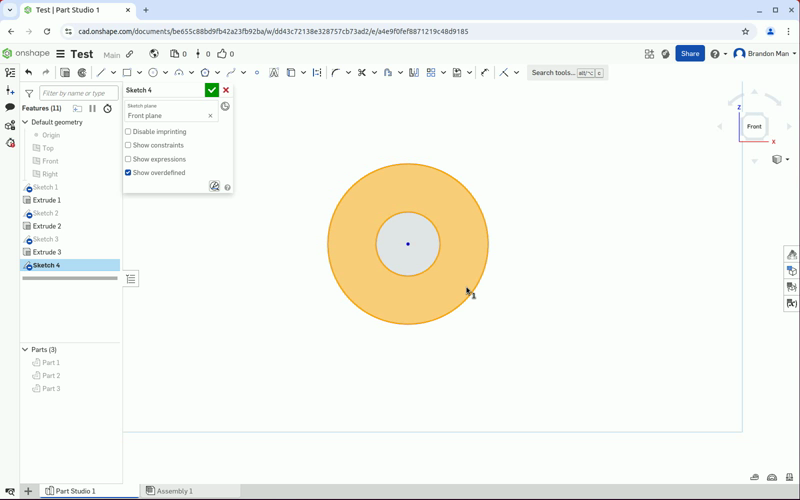
scroll(-6)
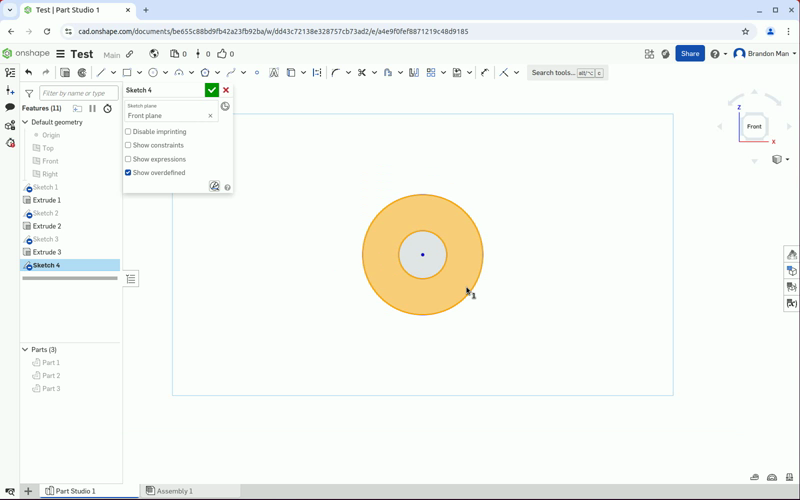
scroll(-6)
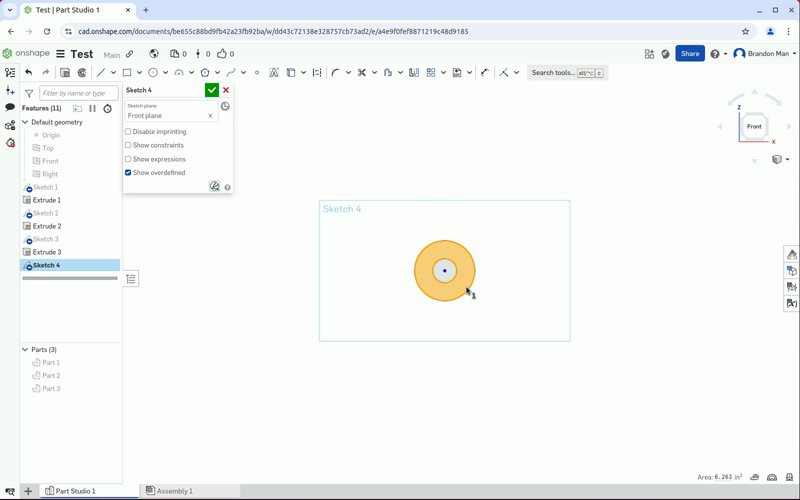
scroll(-6)
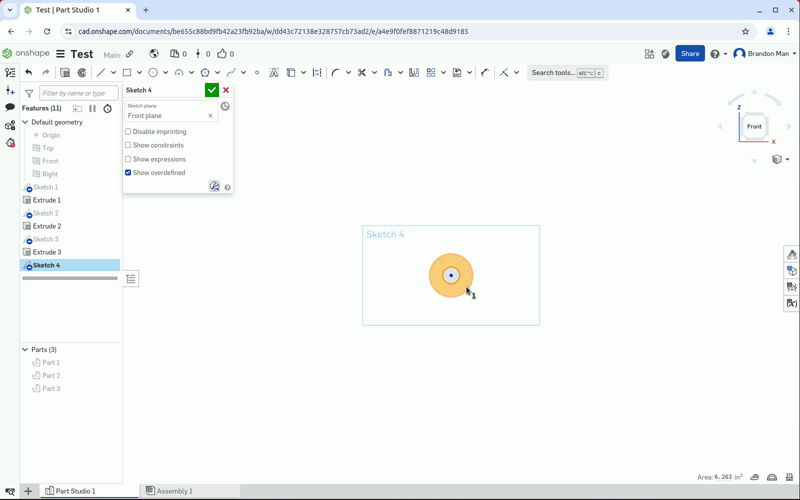
scroll(-6)
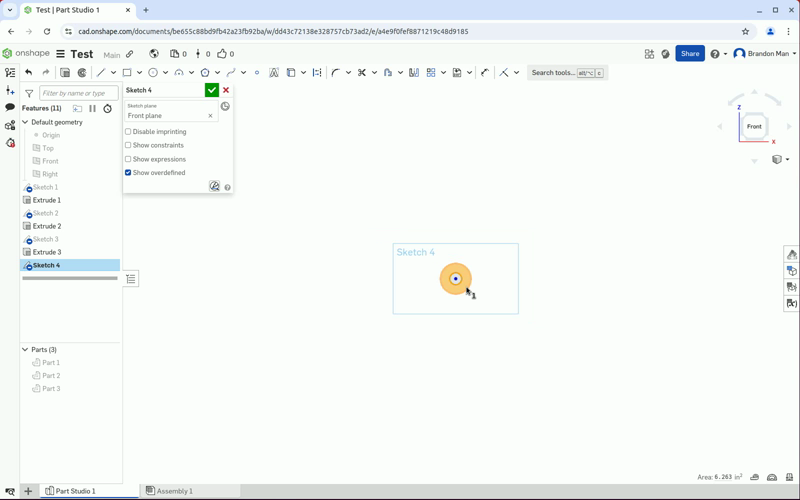
scroll(-6)
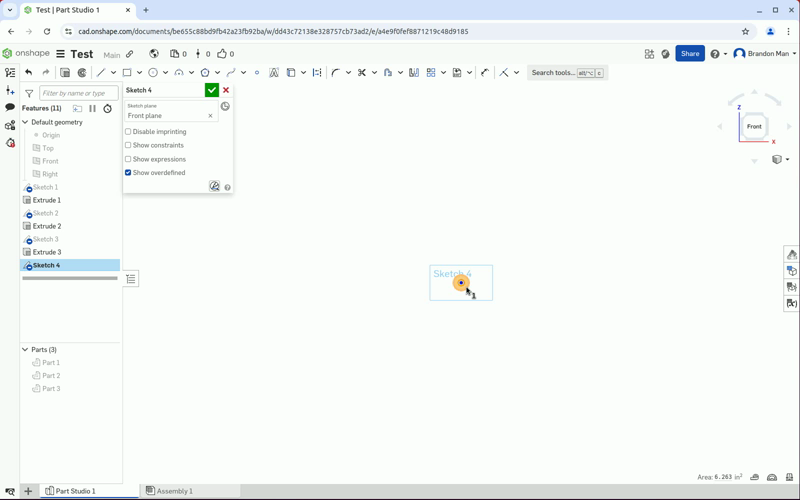
mouse_move(73, 352)
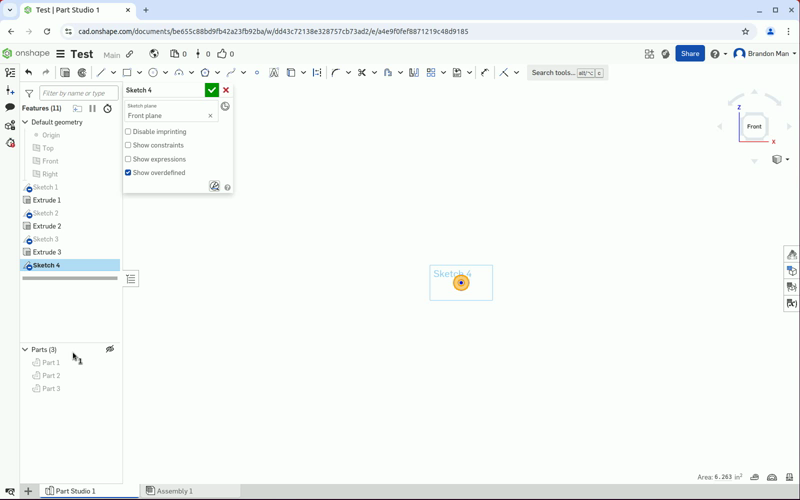
key(shift+y)
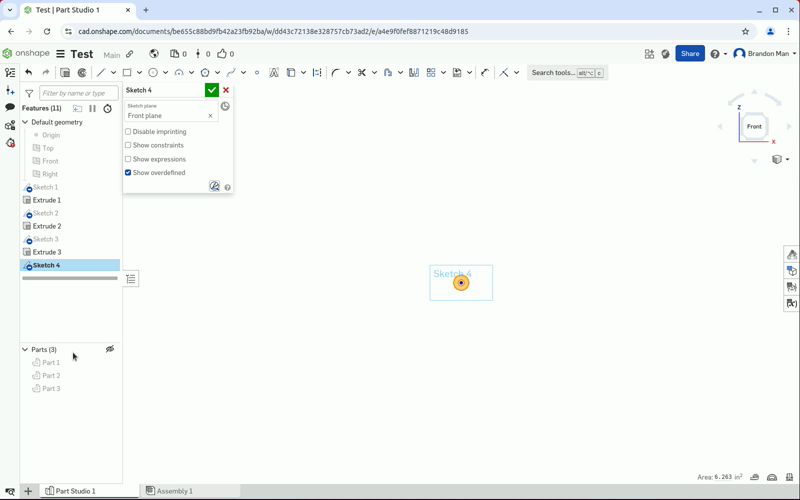
key(shift+e)
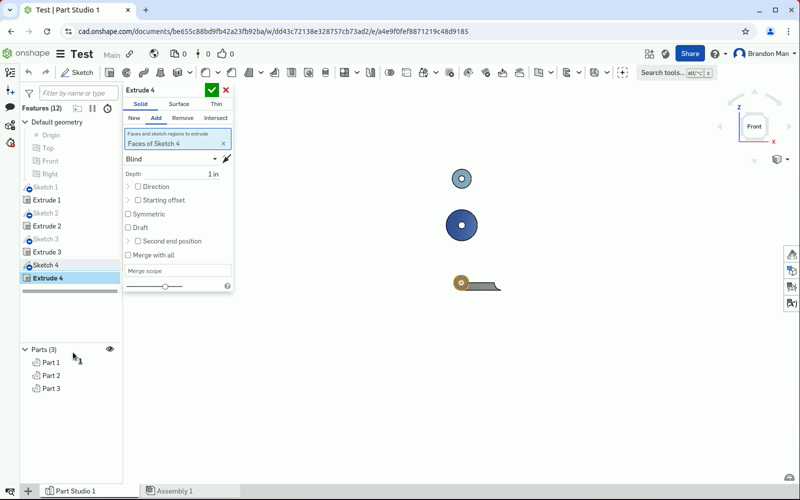
mouse_move(143, 106)
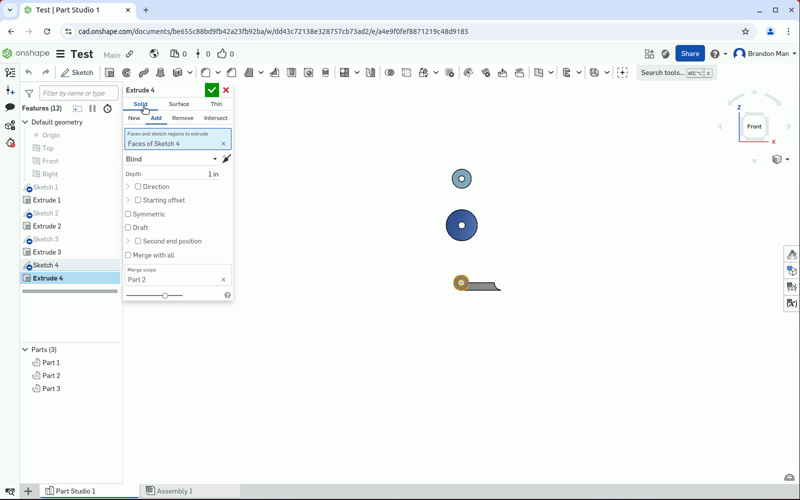
click(143, 106)
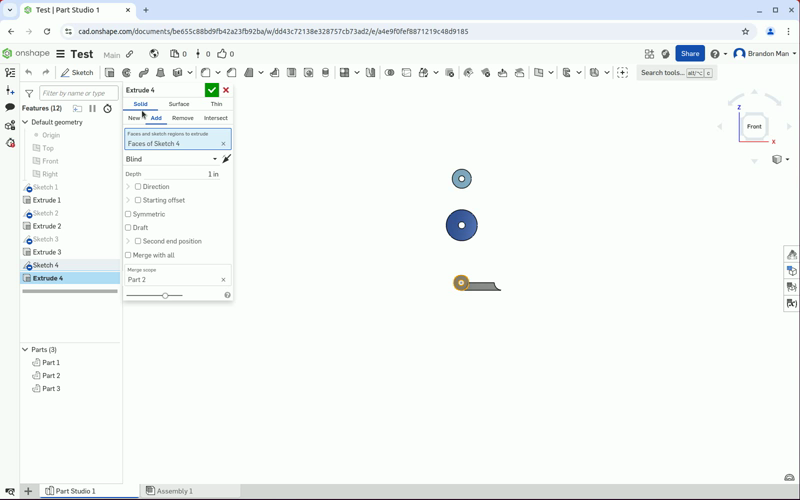
mouse_move(137, 120)
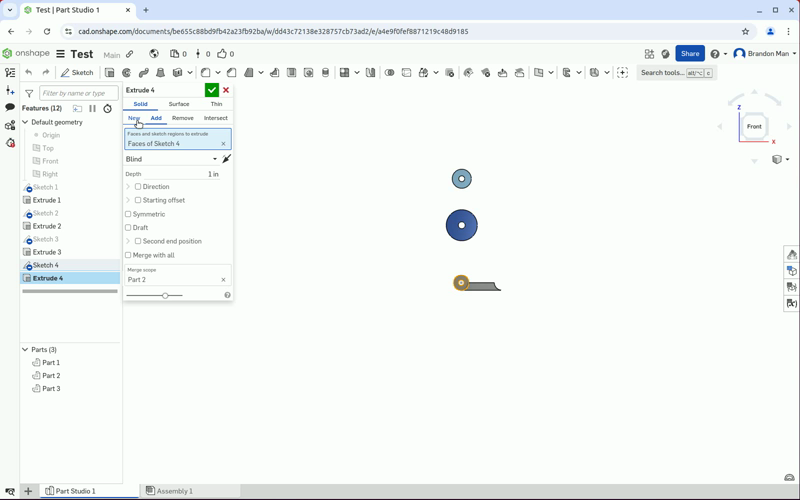
click(137, 120)
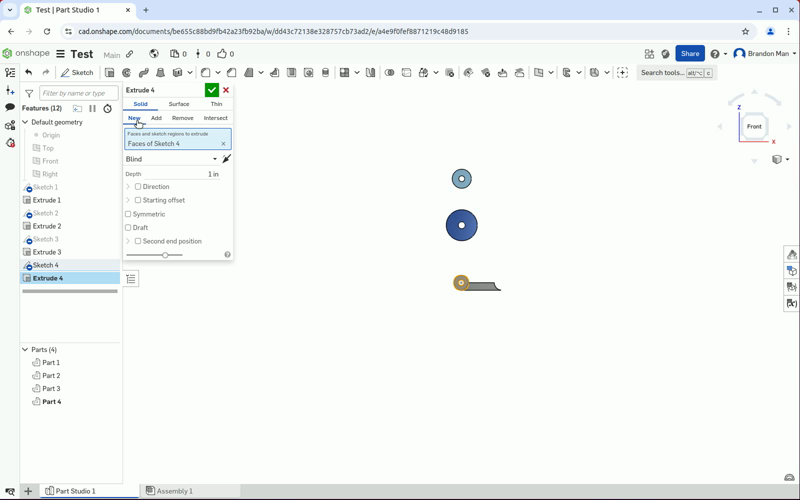
key(tab, 4)
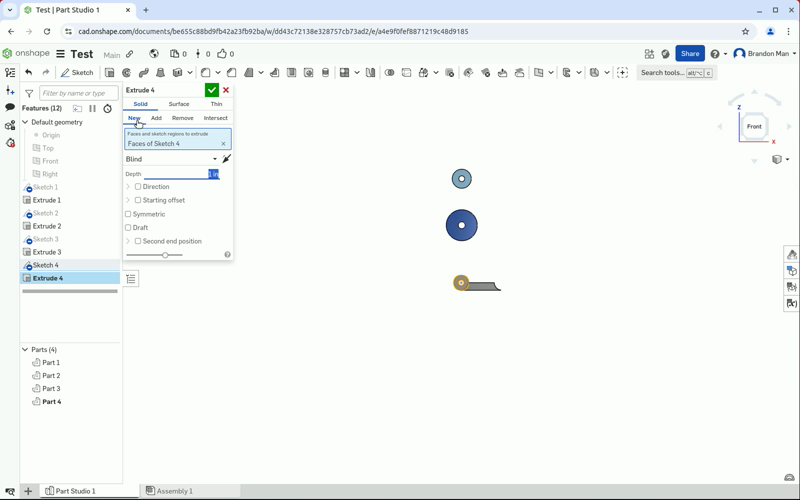
text(0.481)
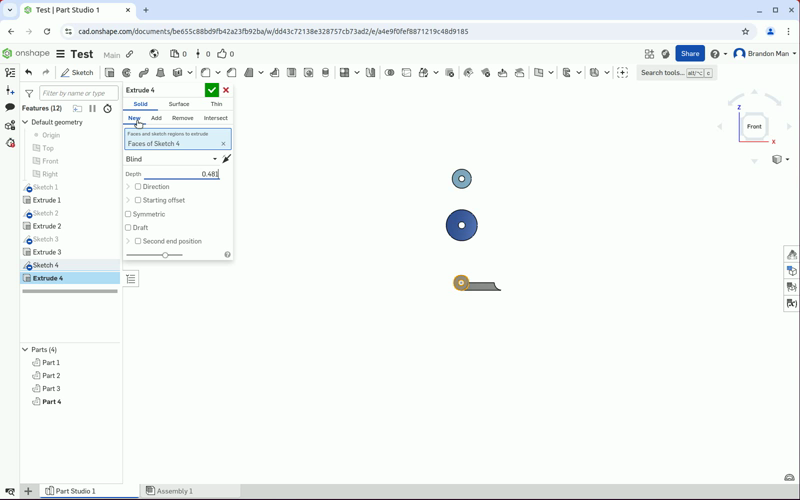
key(enter)
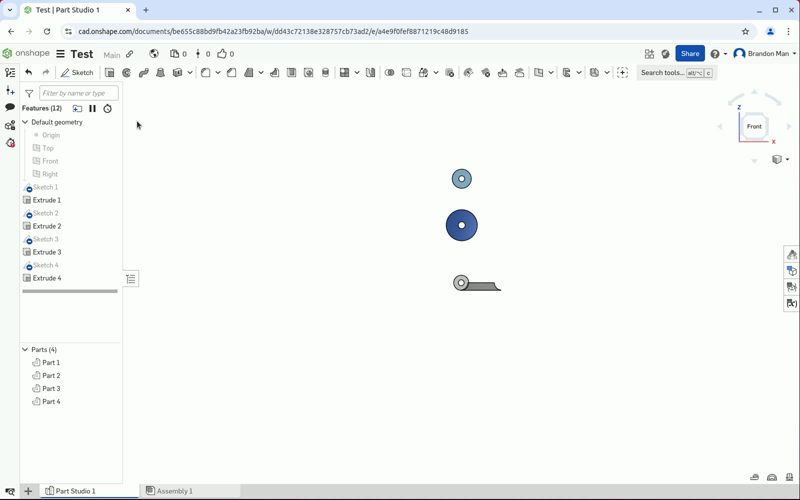
key(shift+h)
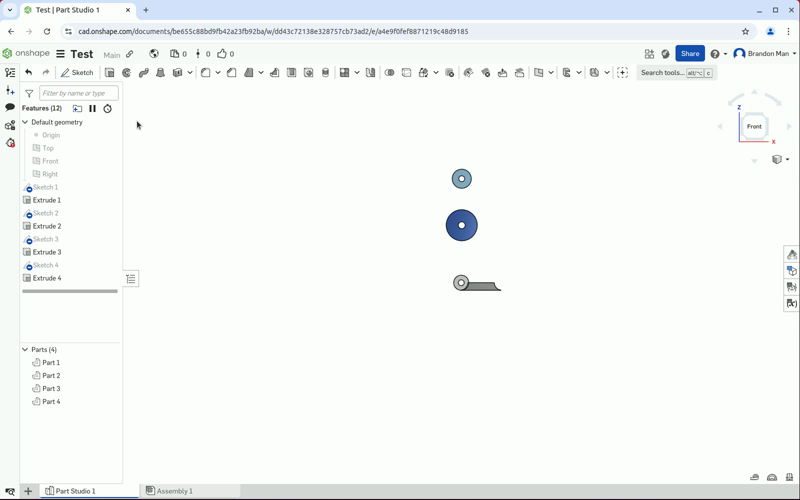
key(shift+h)
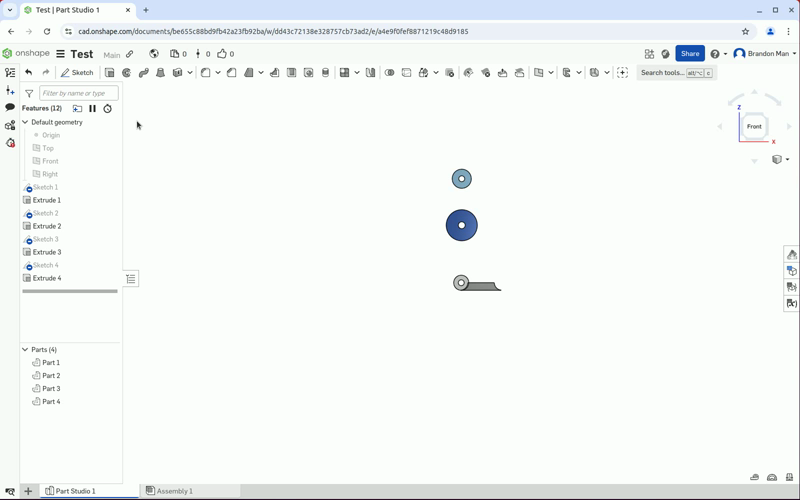
mouse_move(73, 189)
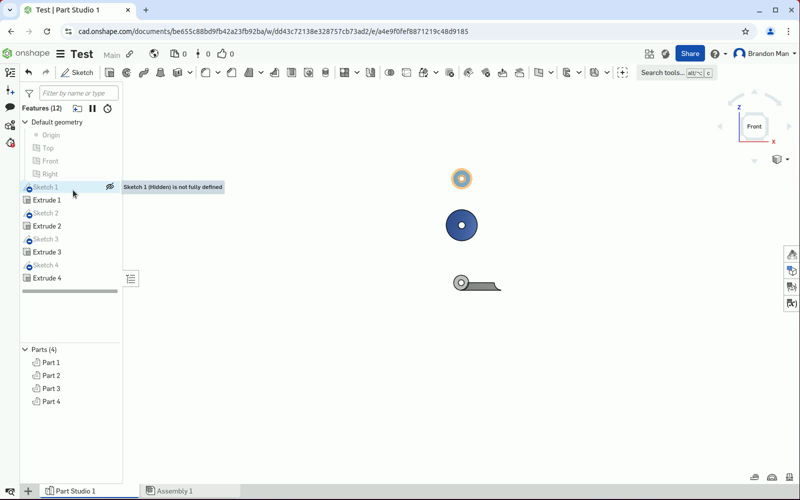
click(73, 189)
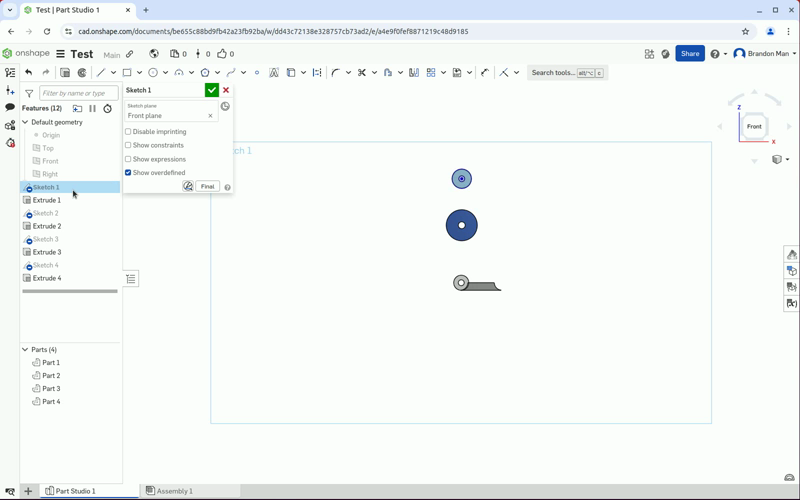
mouse_move(229, 92)
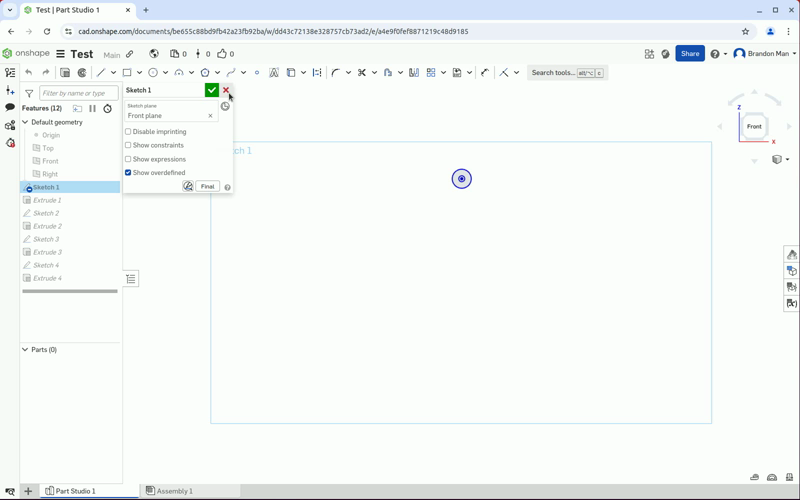
click(229, 92)
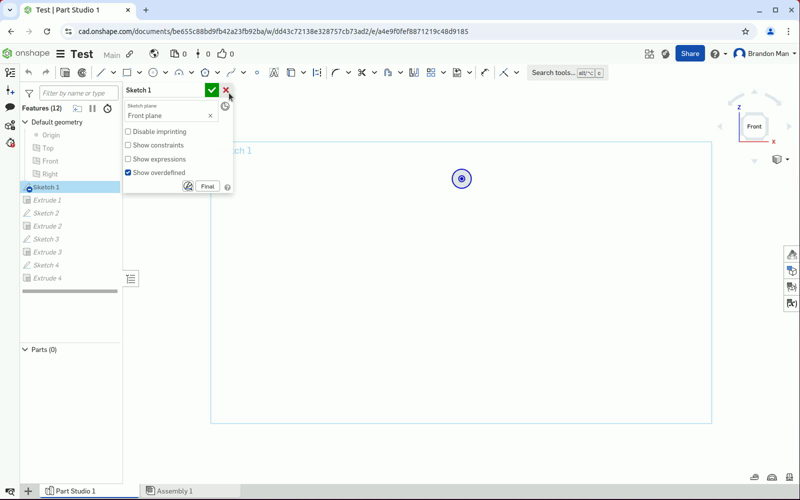
key(shift+s)
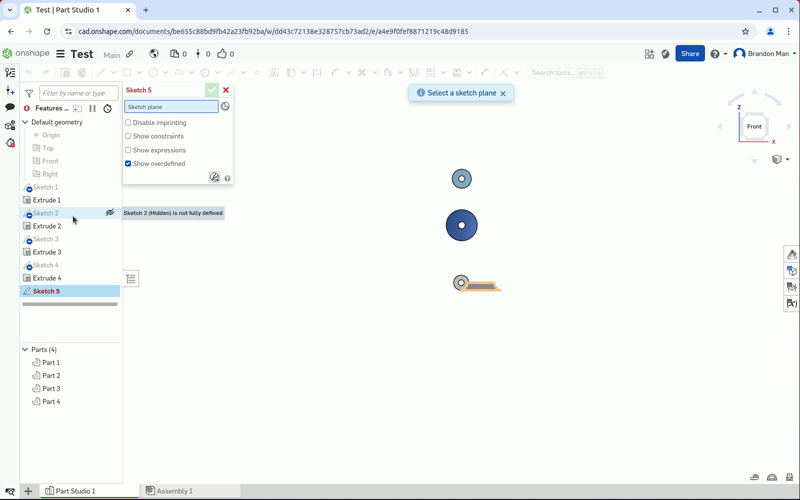
scroll(3)
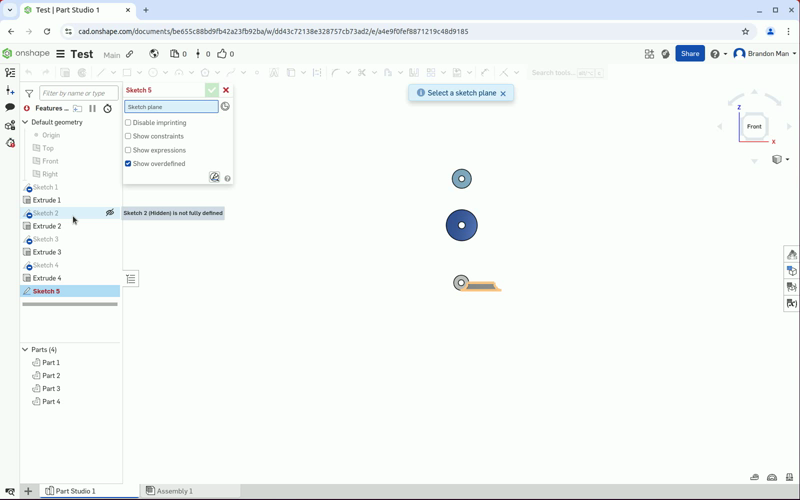
mouse_move(73, 163)
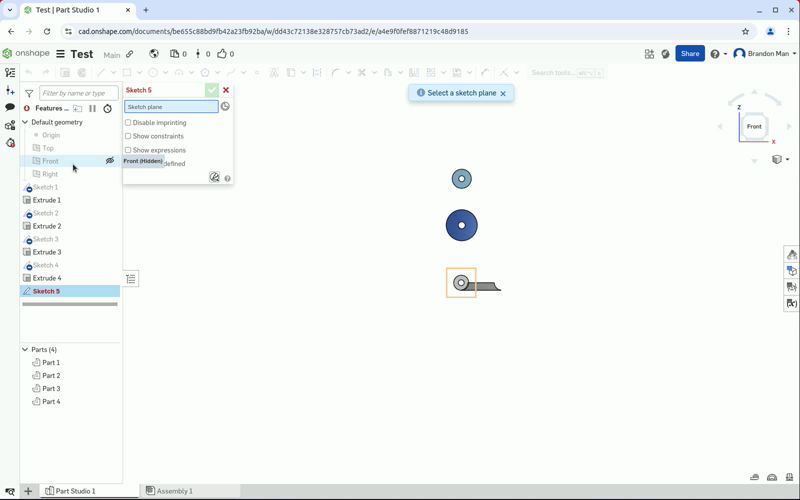
click(73, 163)
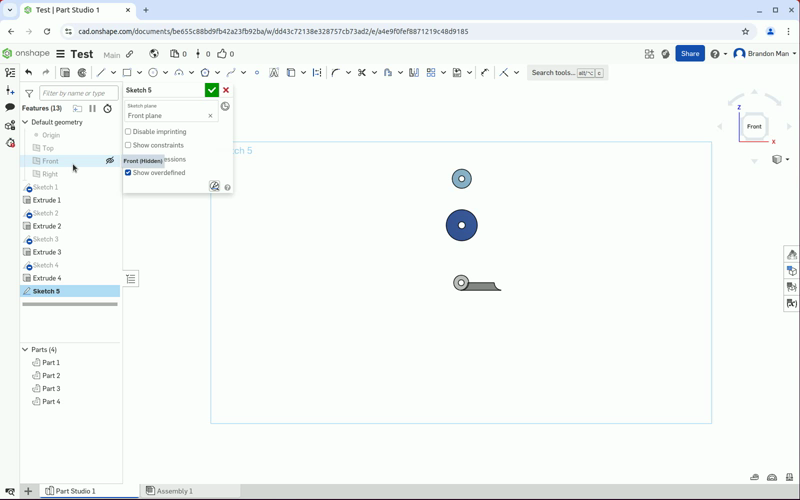
mouse_move(73, 352)
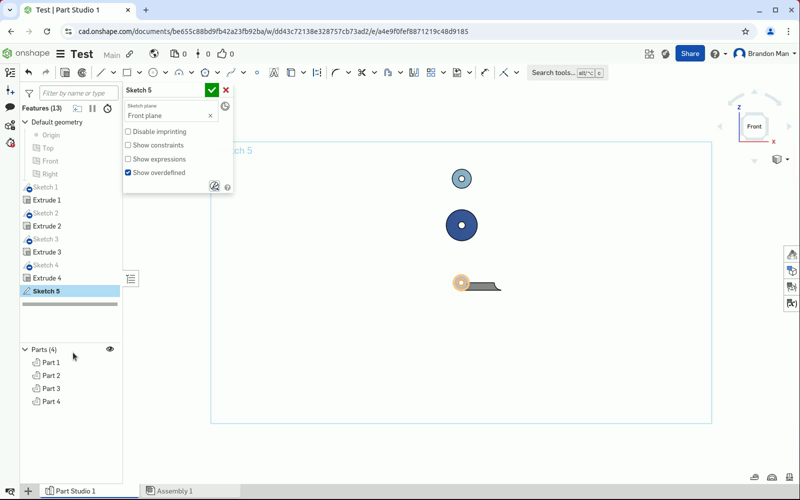
key(y)
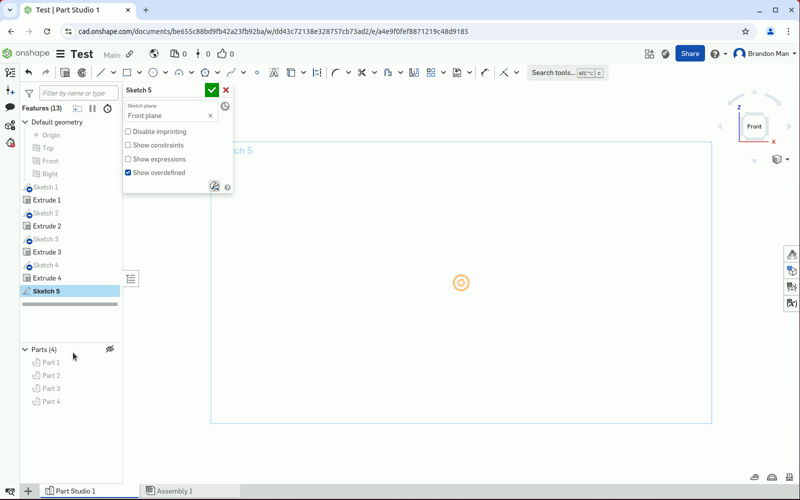
key(c)
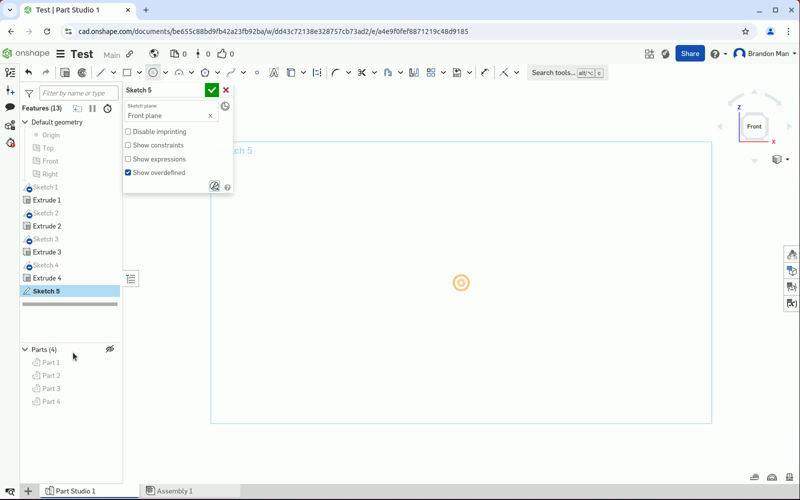
key_down(shift)
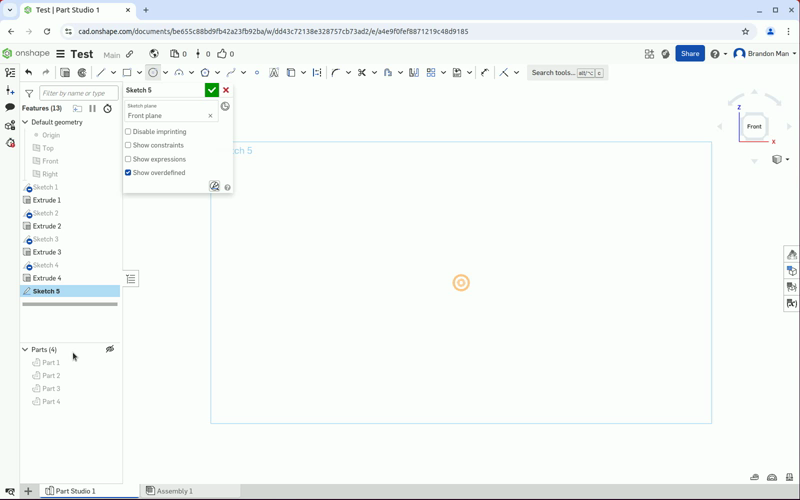
mouse_move(501, 282)
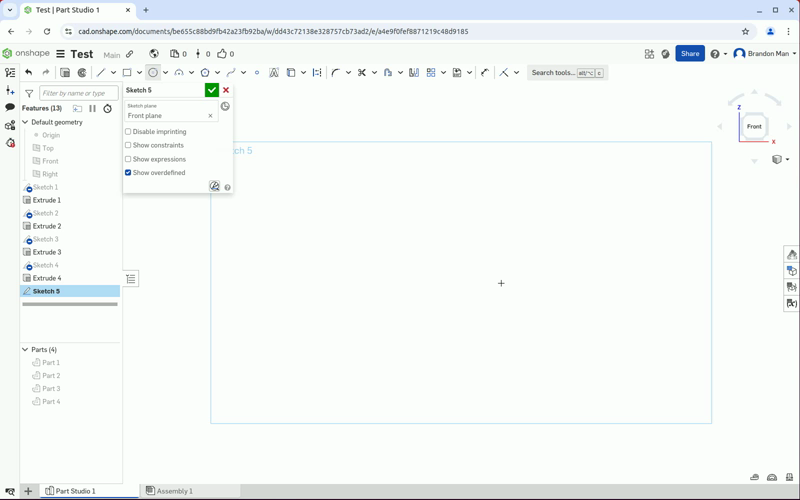
click(501, 282)
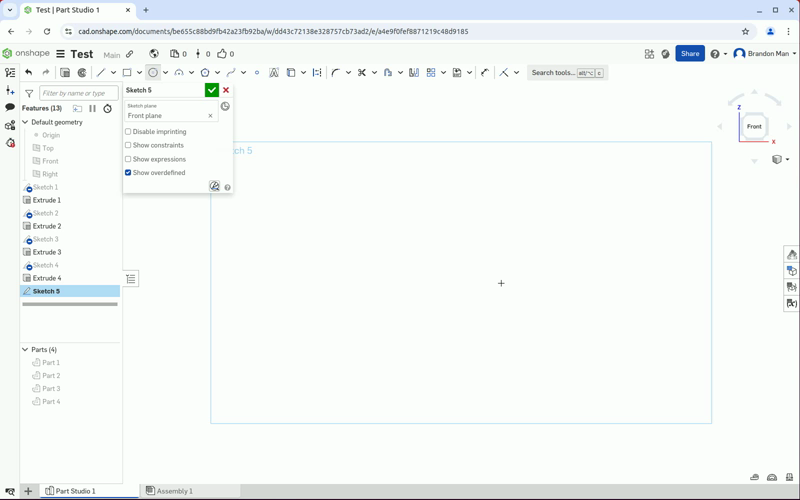
key_up(shift)
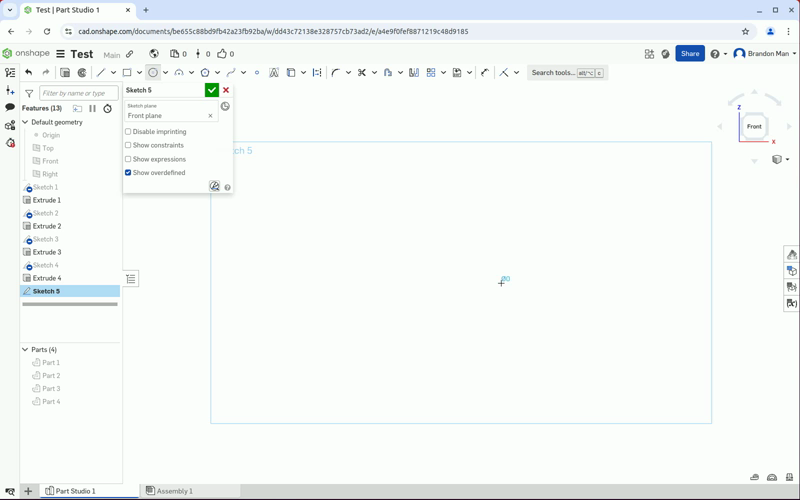
mouse_move(508, 282)
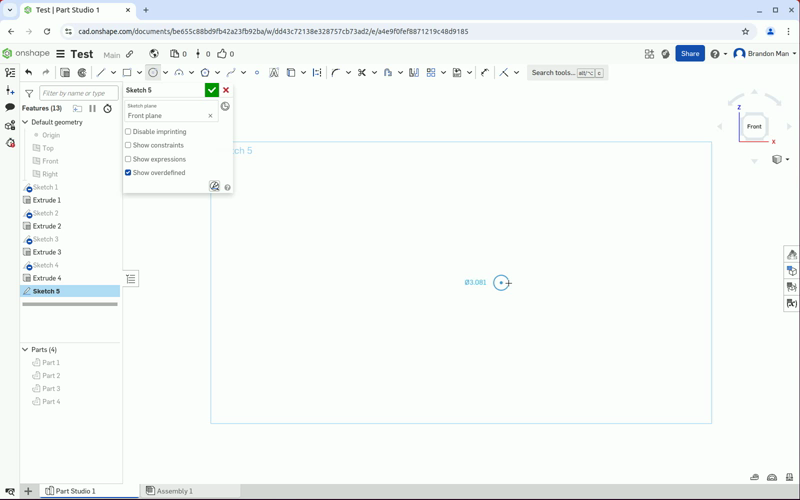
click(508, 282)
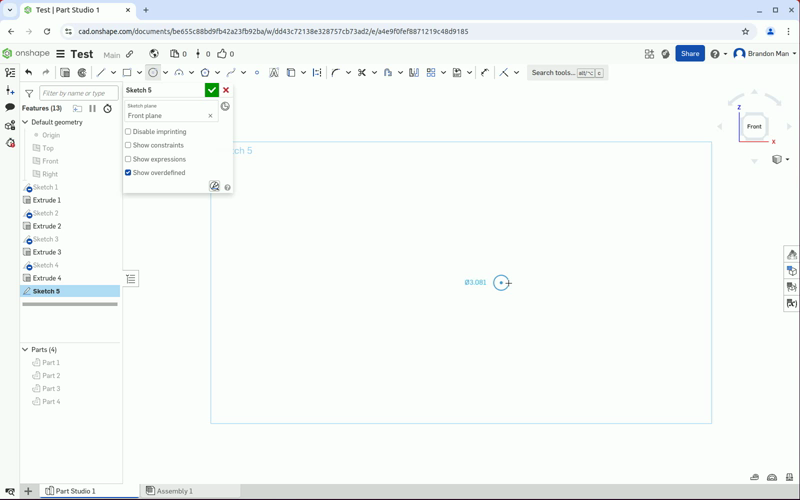
key(esc)
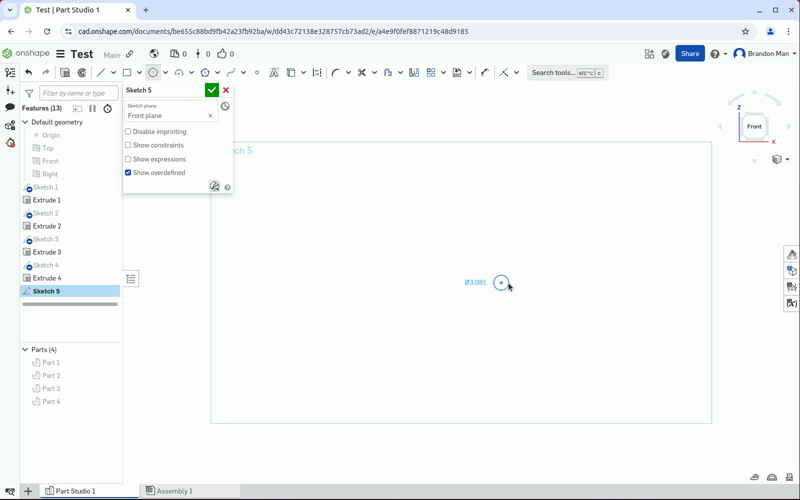
key(c)
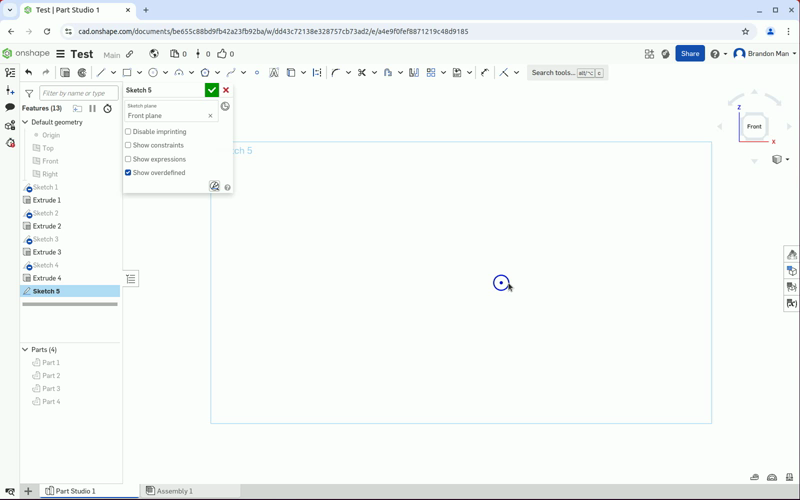
key_down(shift)
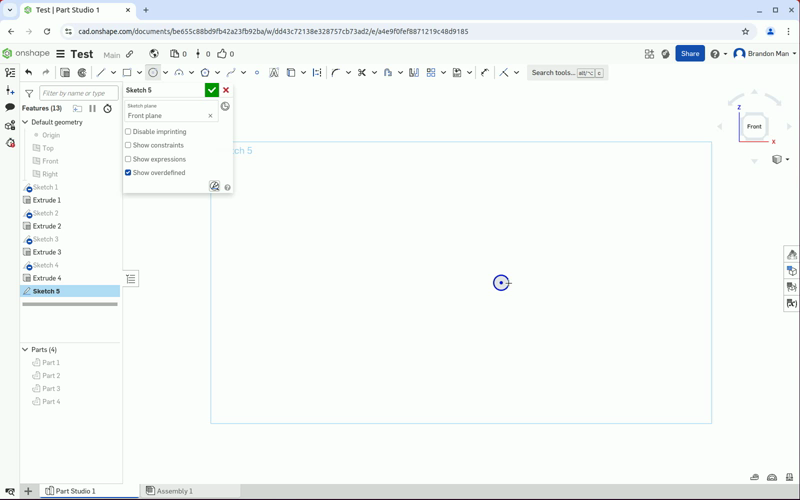
mouse_move(501, 282)
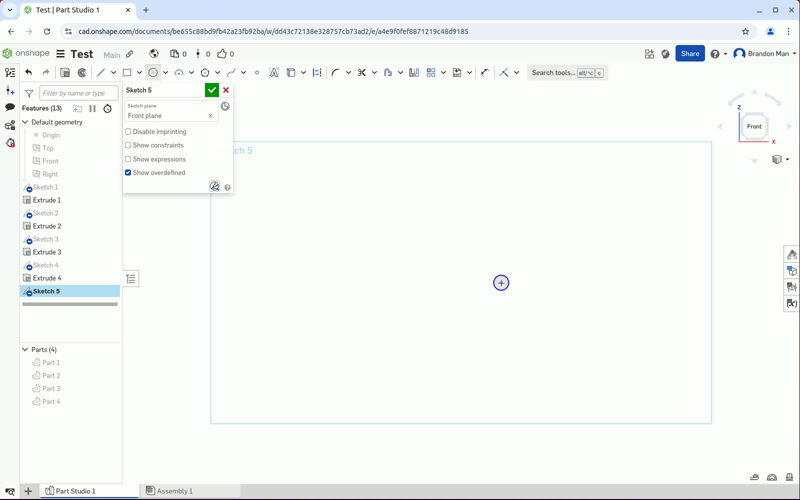
click(501, 282)
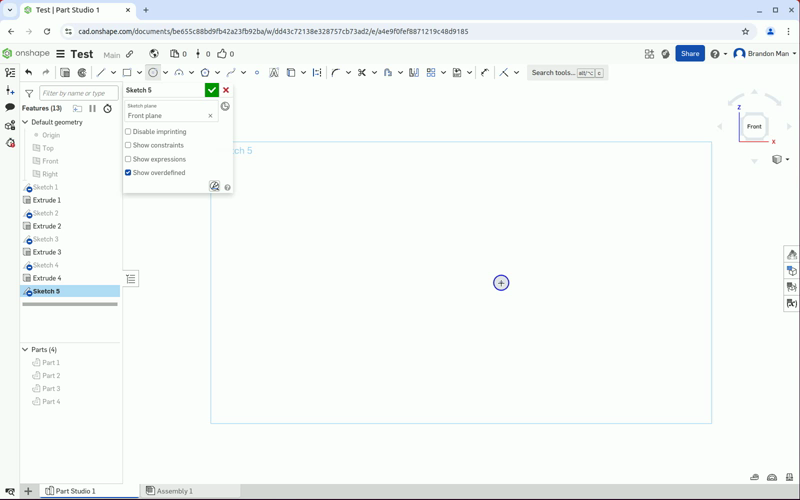
key_up(shift)
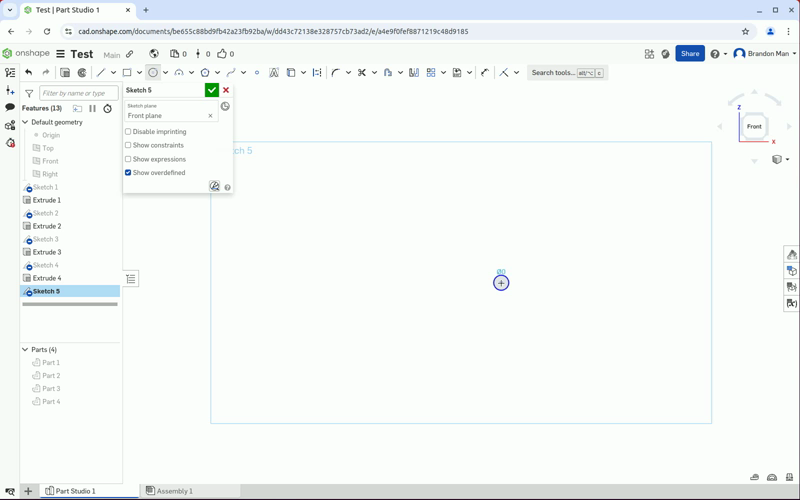
mouse_move(504, 282)
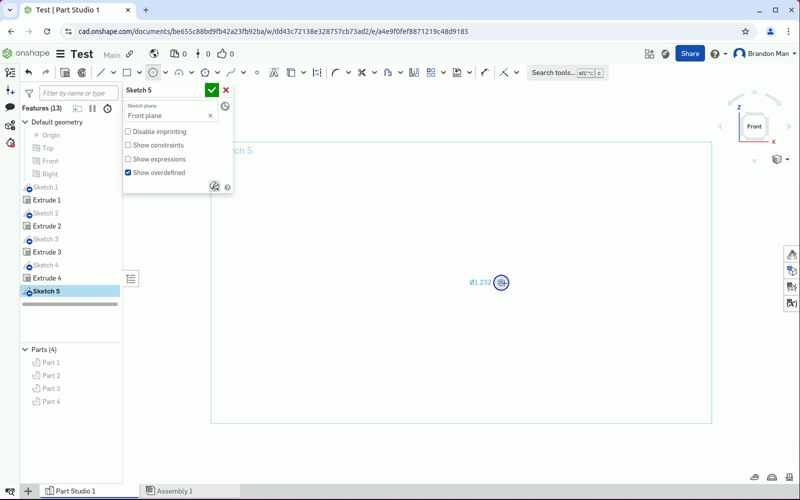
scroll(6)
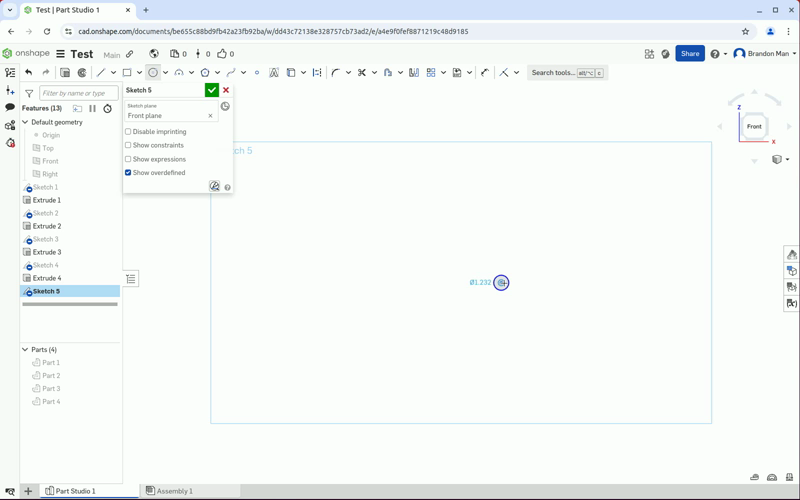
scroll(6)
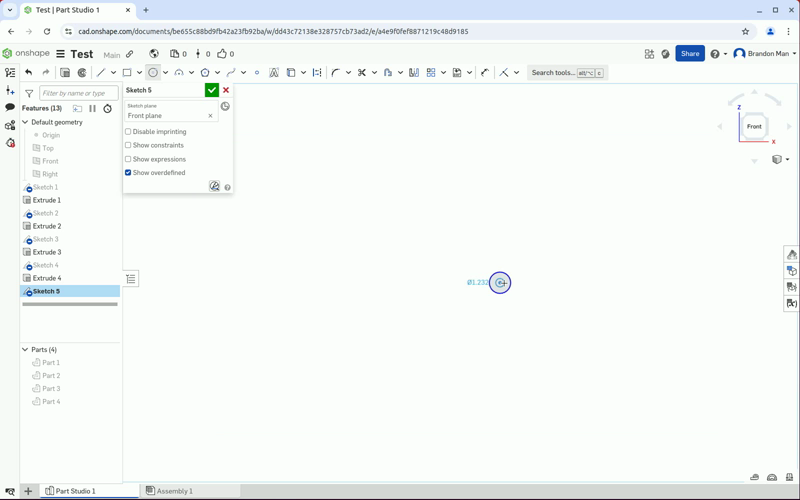
scroll(6)
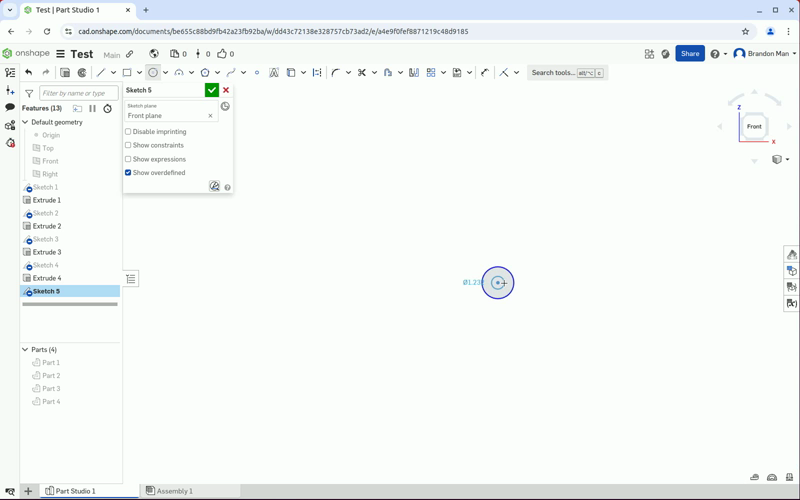
scroll(6)
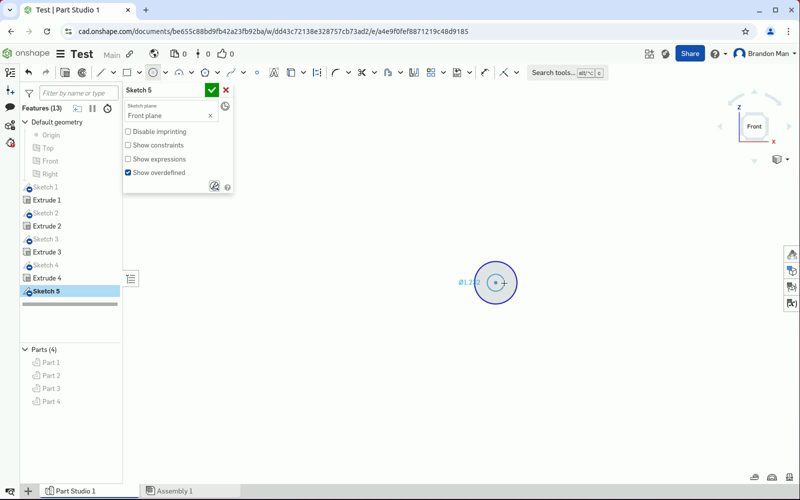
scroll(6)
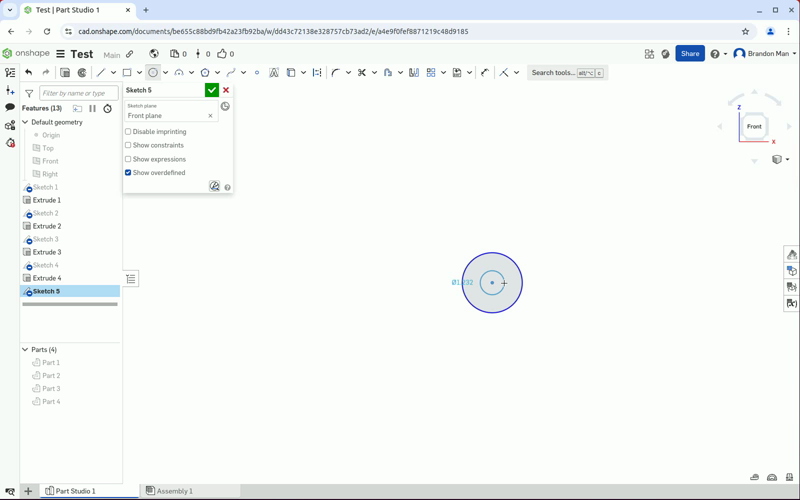
scroll(6)
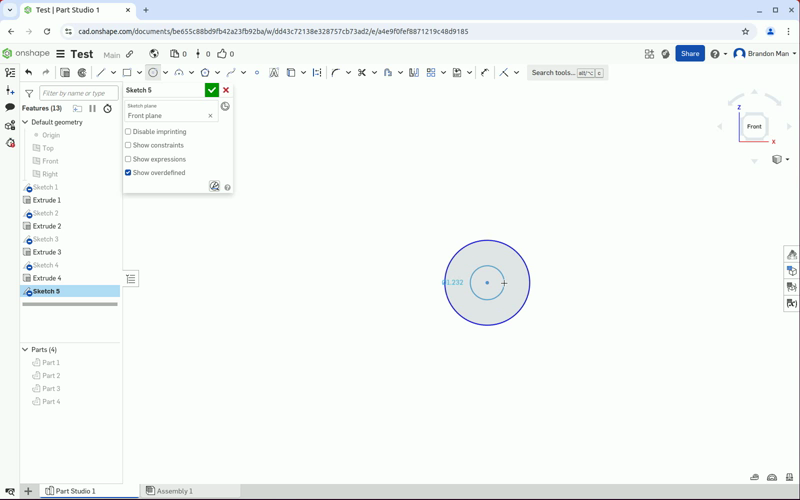
scroll(6)
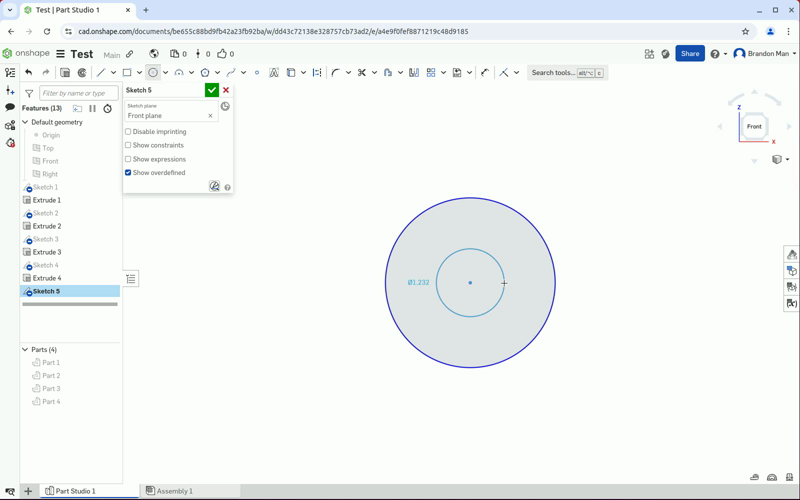
click(504, 282)
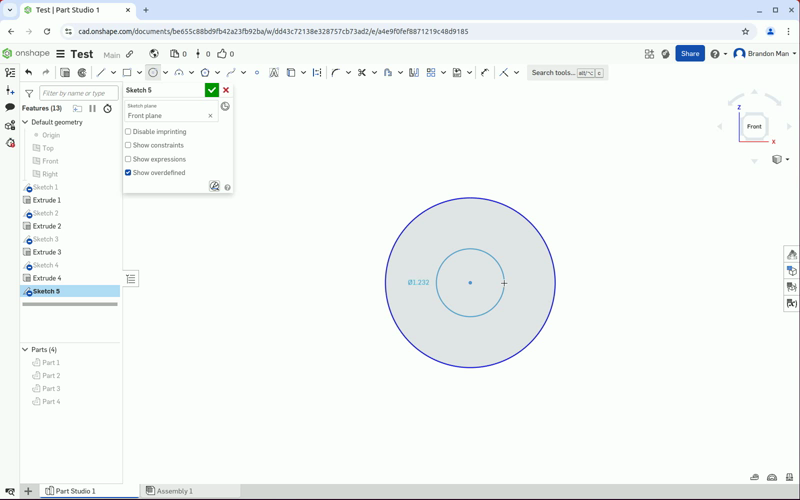
scroll(-6)
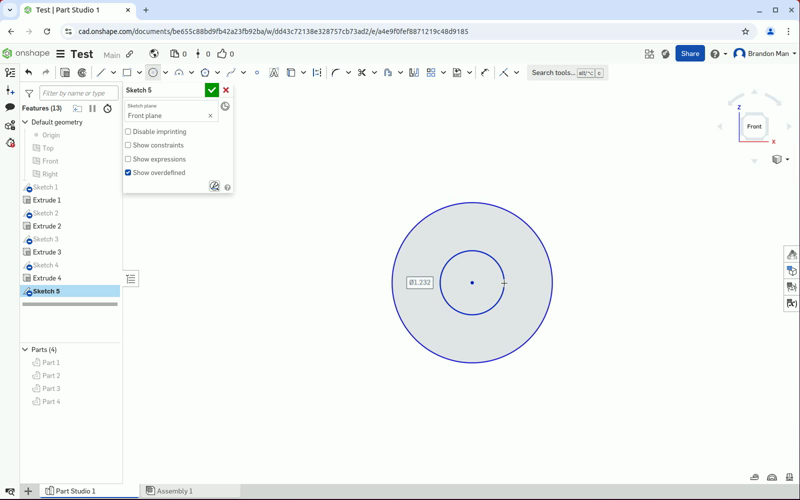
scroll(-6)
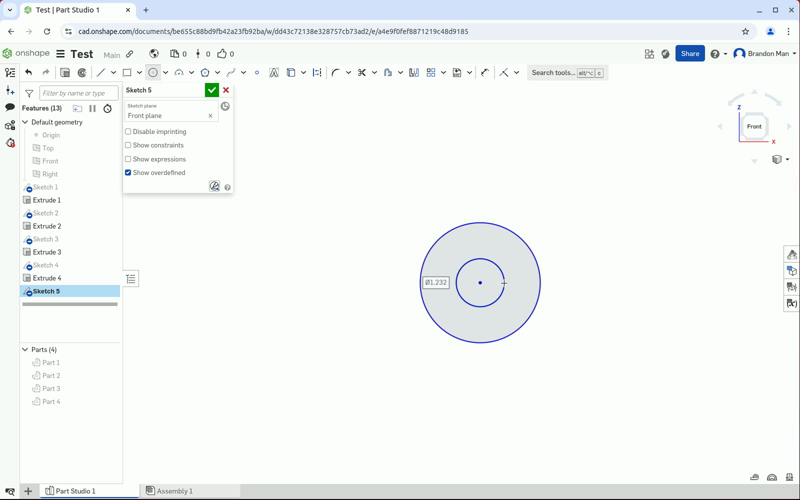
scroll(-6)
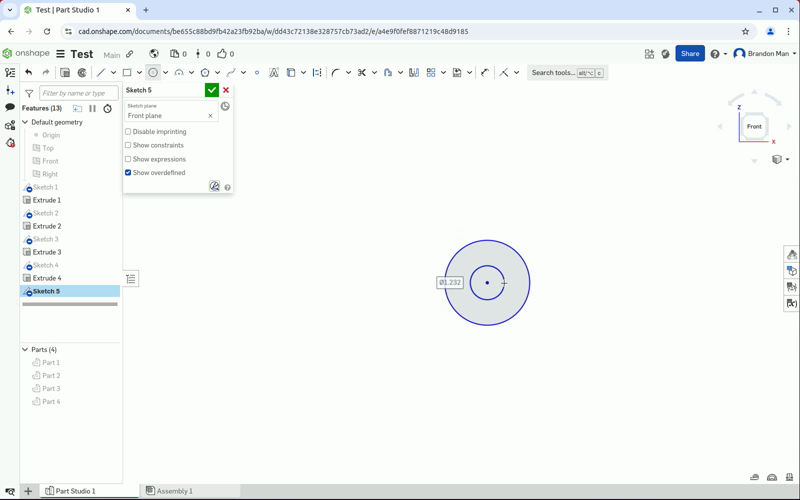
scroll(-6)
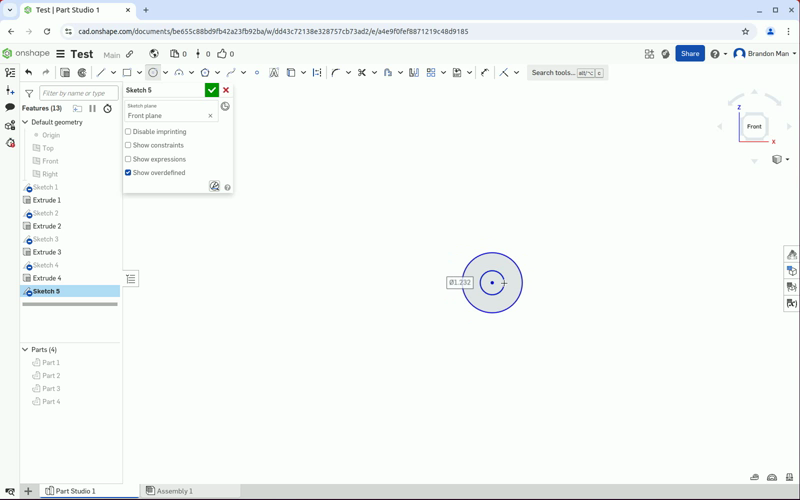
scroll(-6)
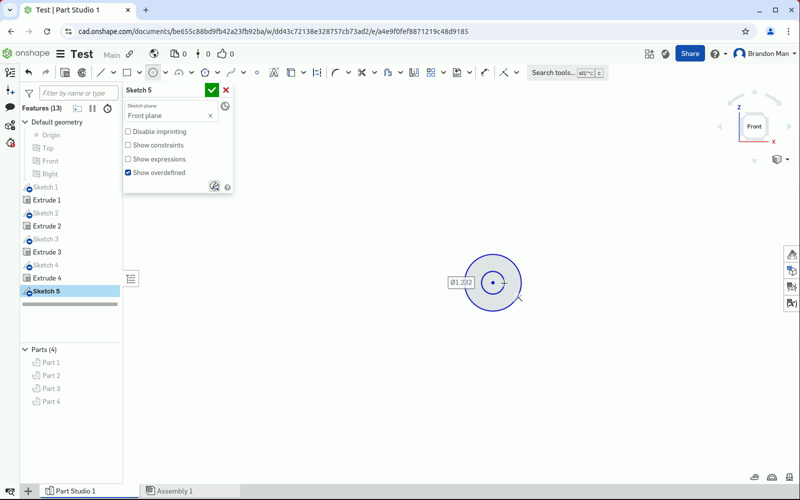
scroll(-6)
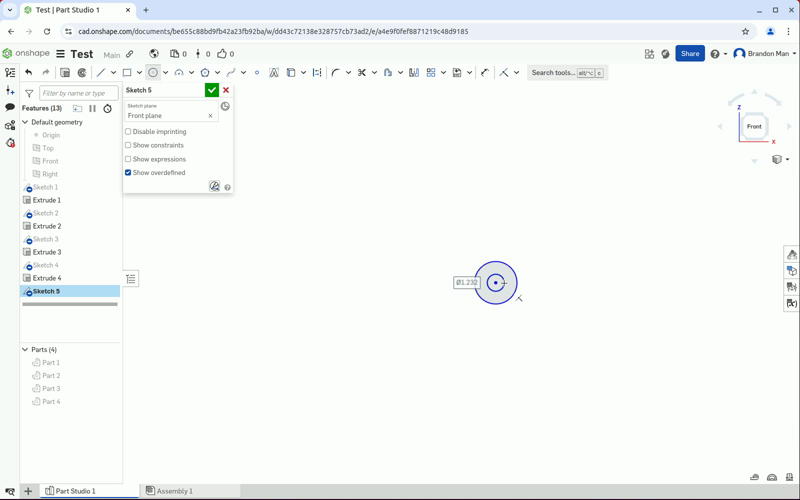
scroll(-6)
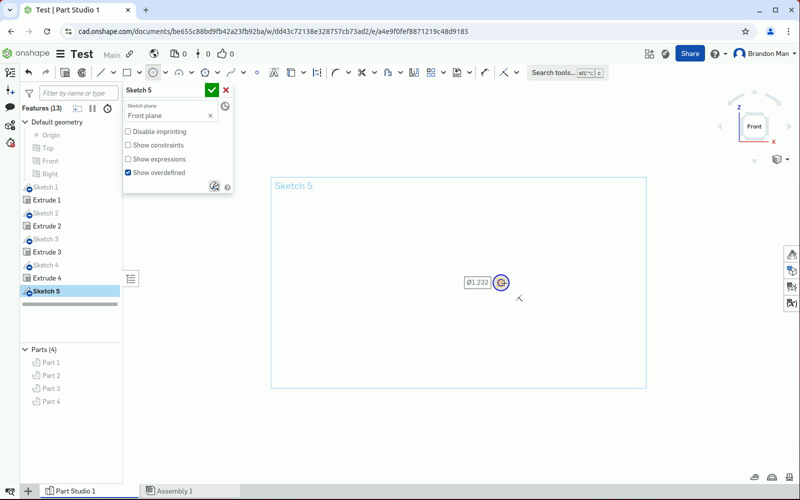
key(esc)
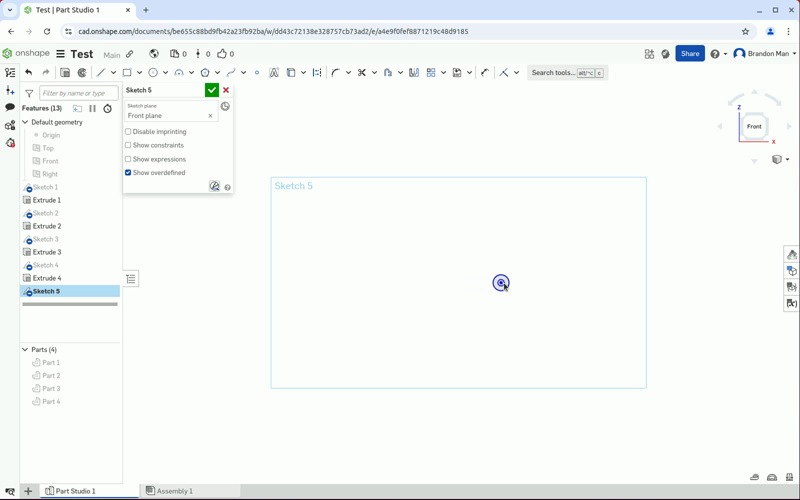
mouse_move(508, 284)
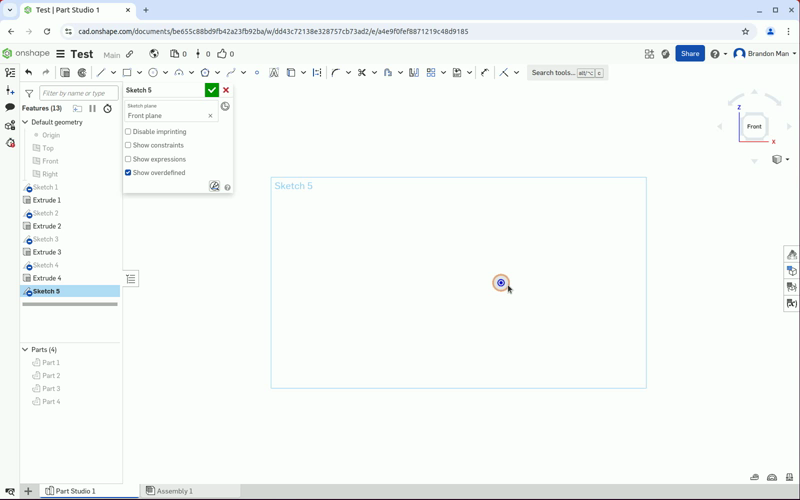
scroll(6)
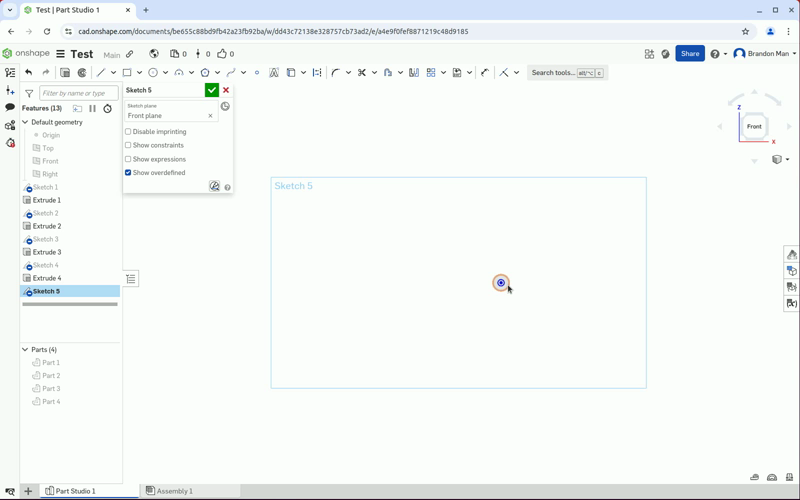
scroll(6)
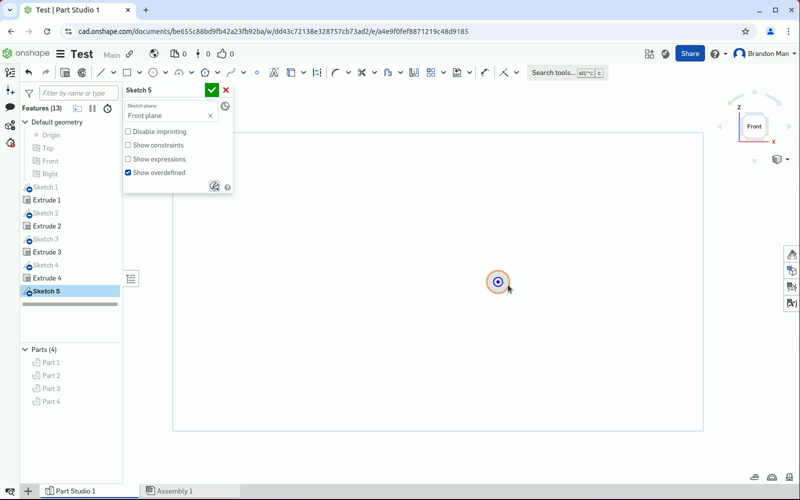
scroll(6)
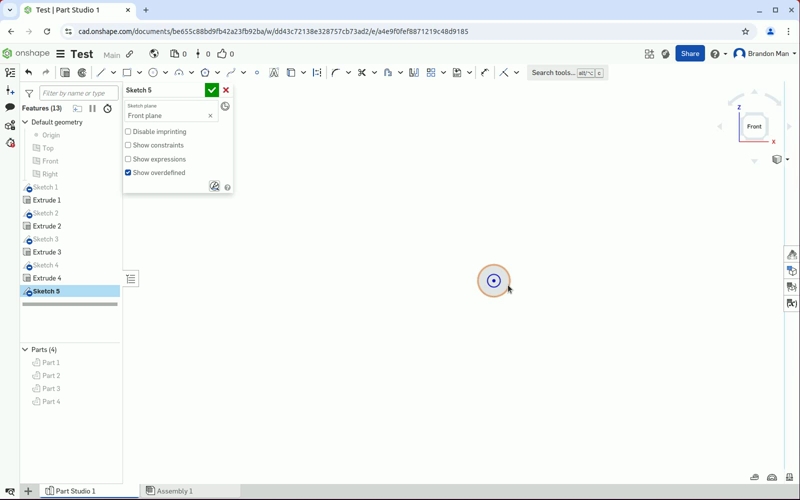
scroll(6)
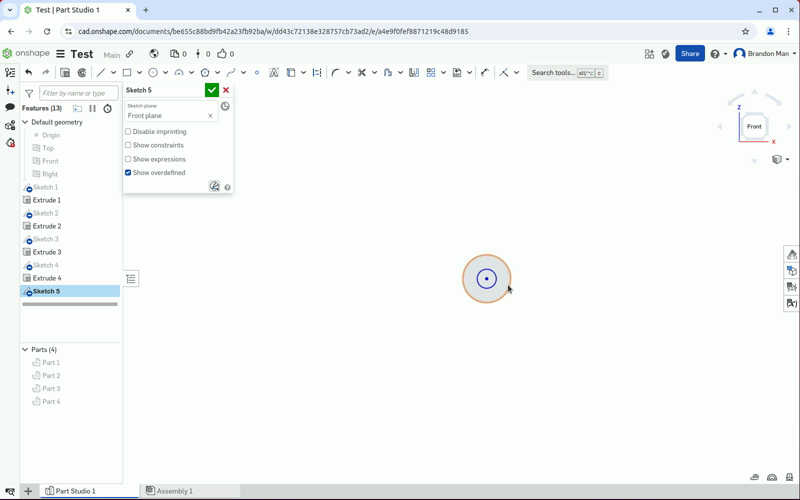
scroll(6)
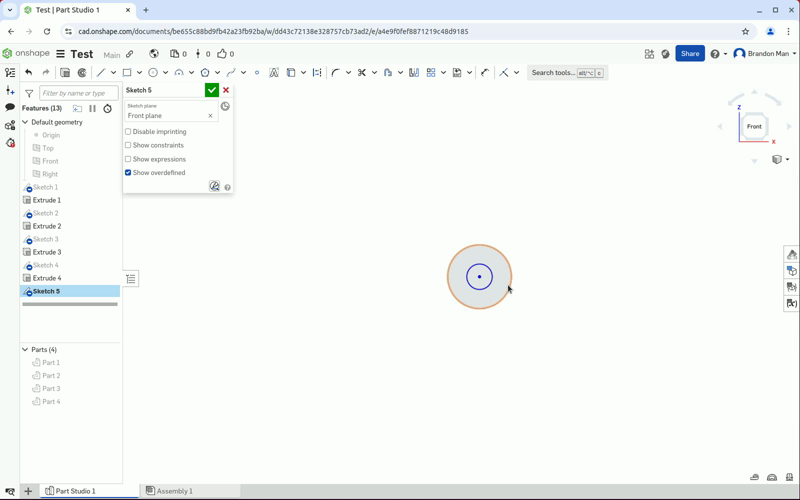
scroll(6)
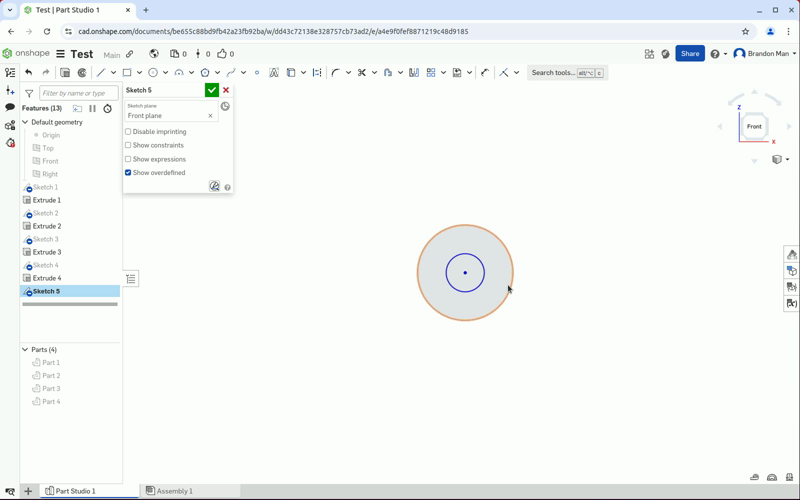
scroll(6)
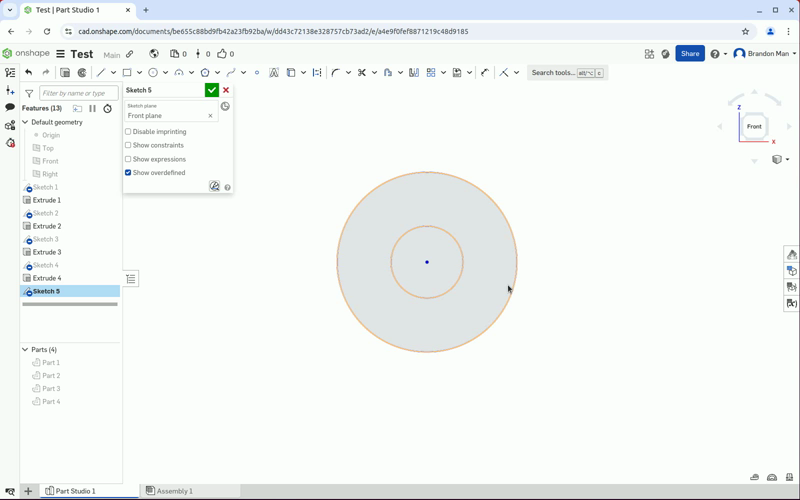
click(508, 284)
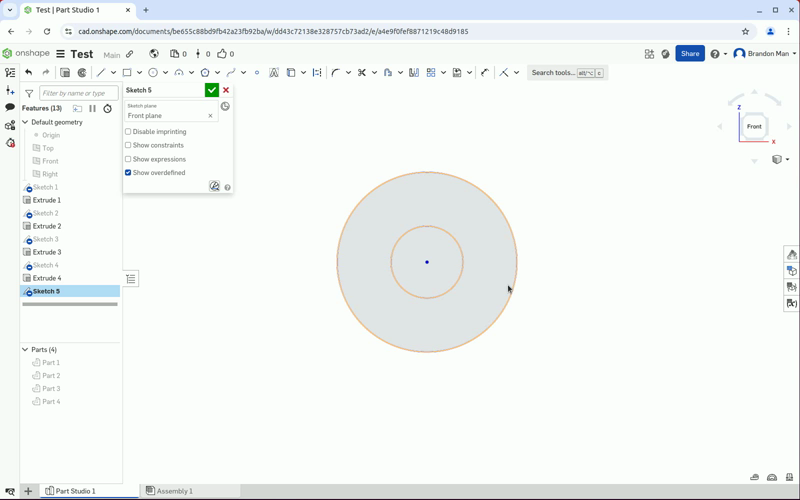
scroll(-6)
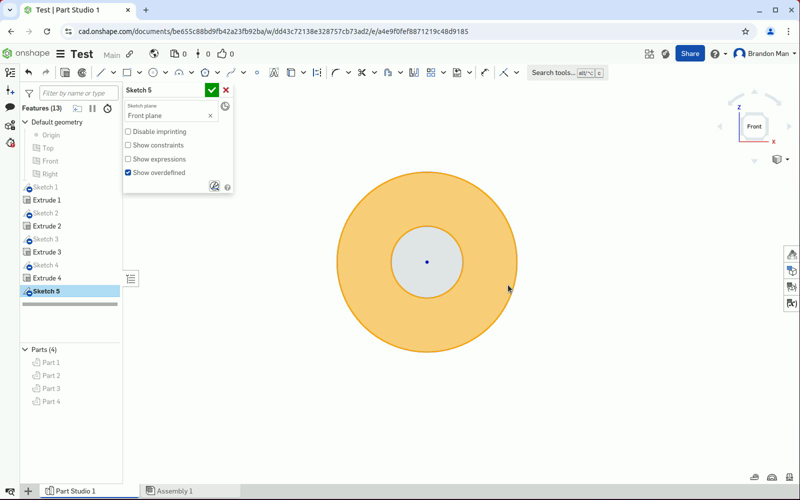
scroll(-6)
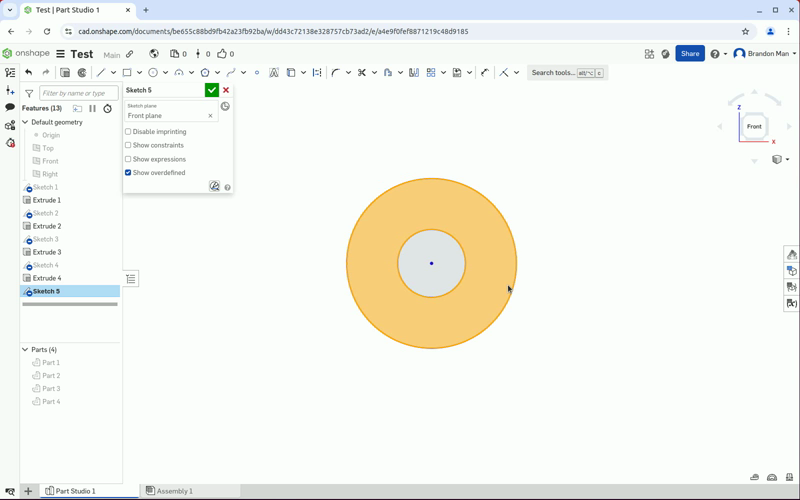
scroll(-6)
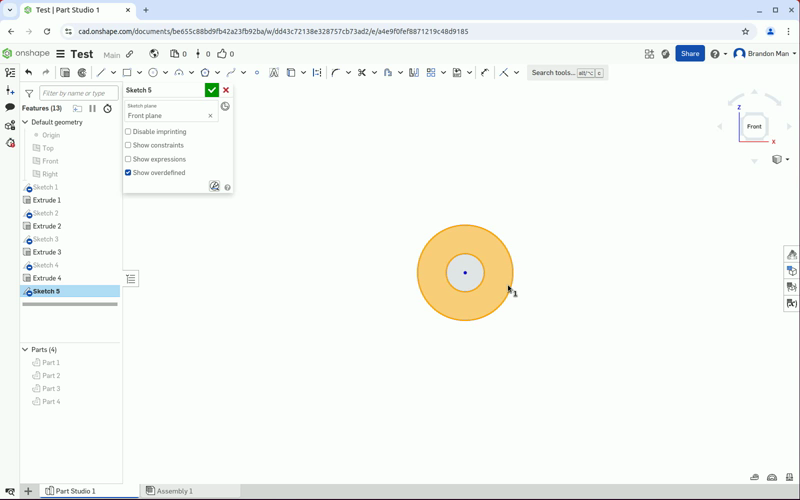
scroll(-6)
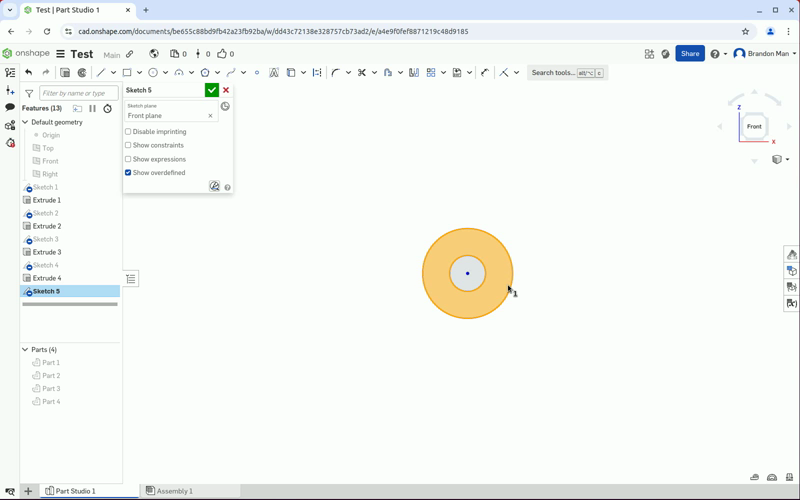
scroll(-6)
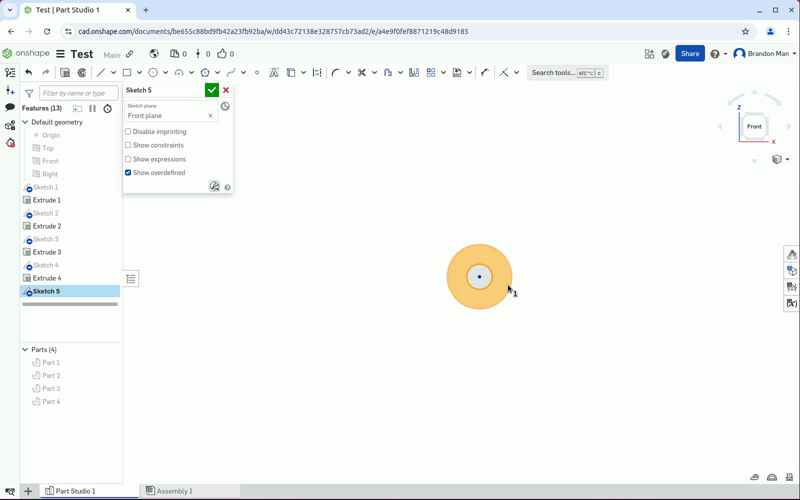
scroll(-6)
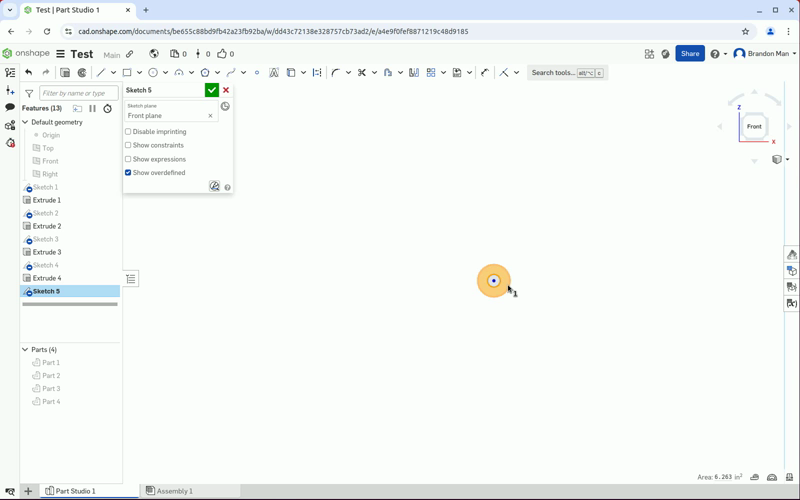
scroll(-6)
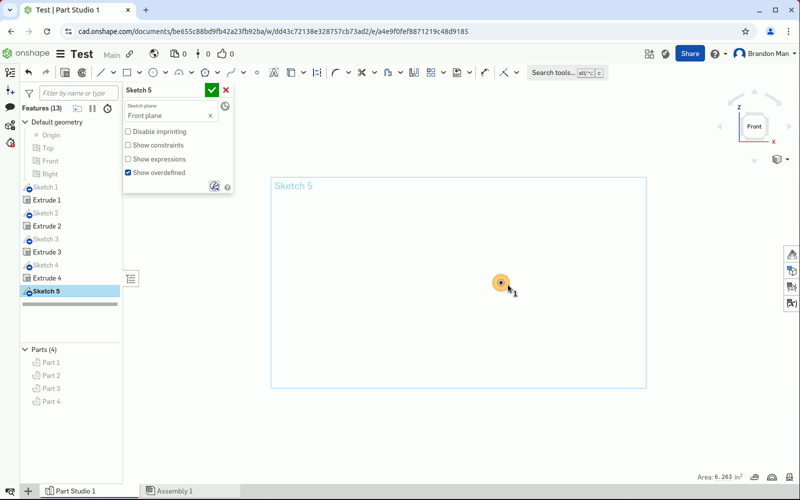
mouse_move(73, 352)
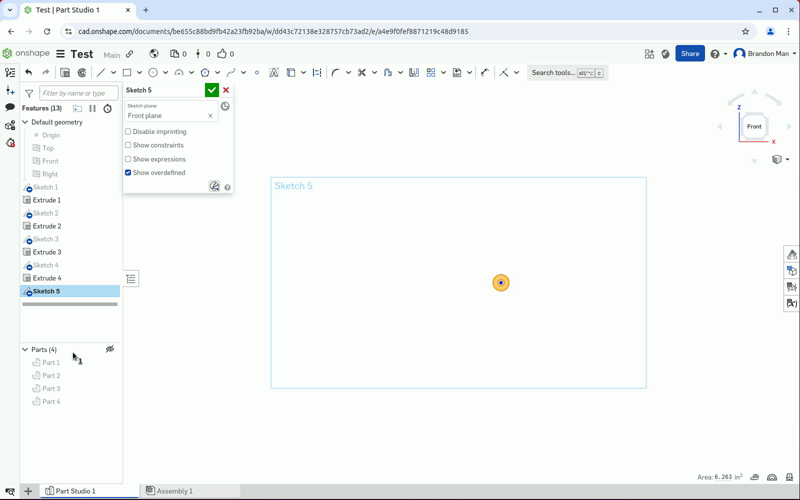
key(shift+y)
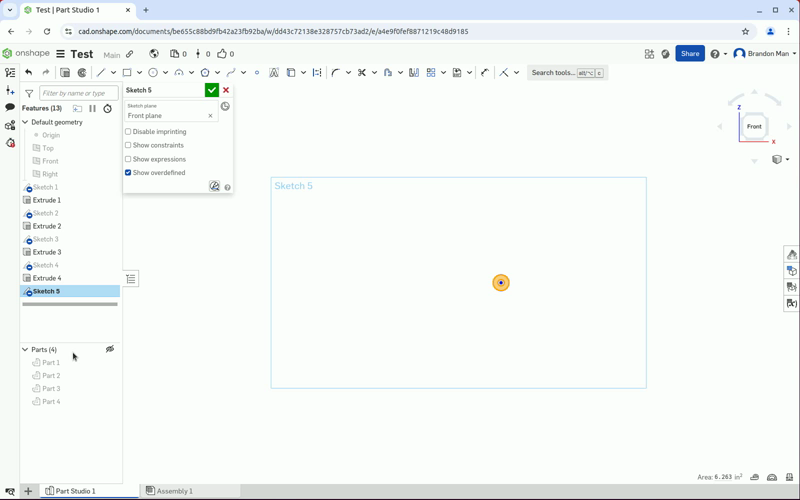
key(shift+e)
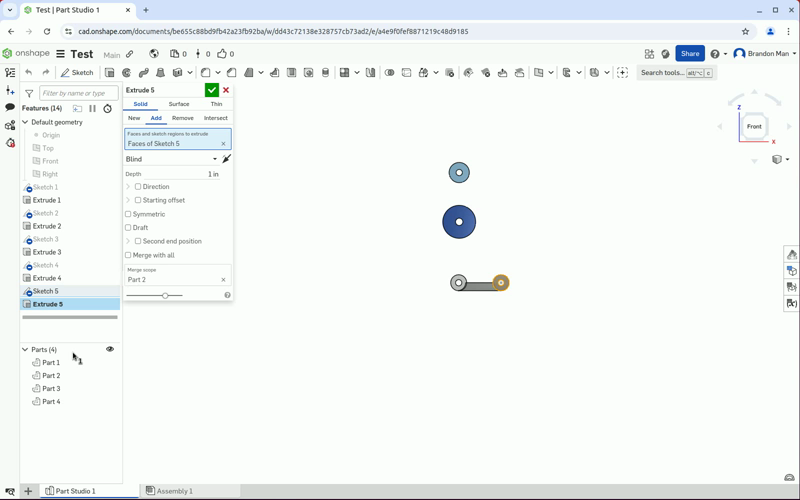
mouse_move(143, 106)
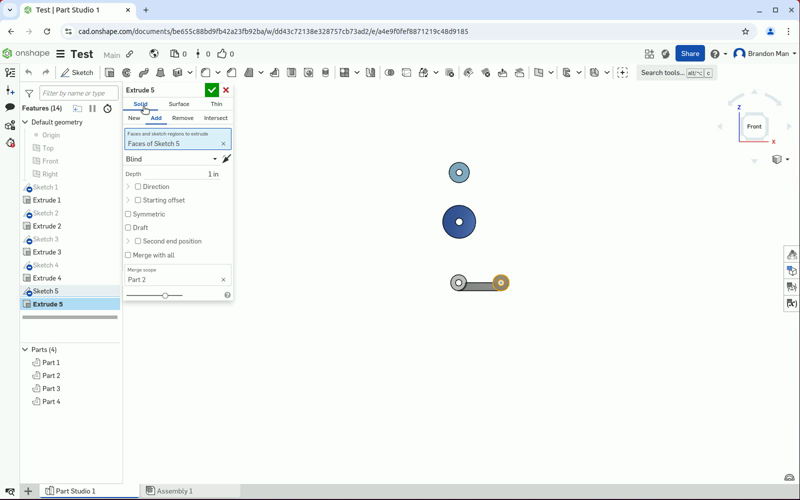
click(143, 106)
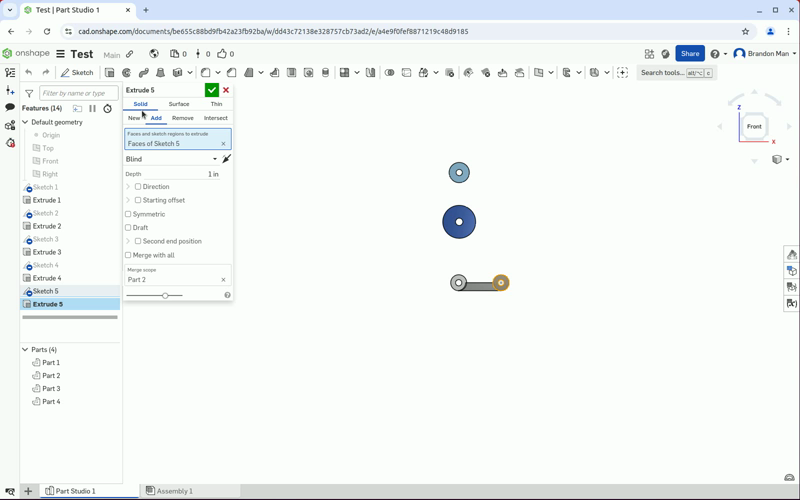
mouse_move(137, 120)
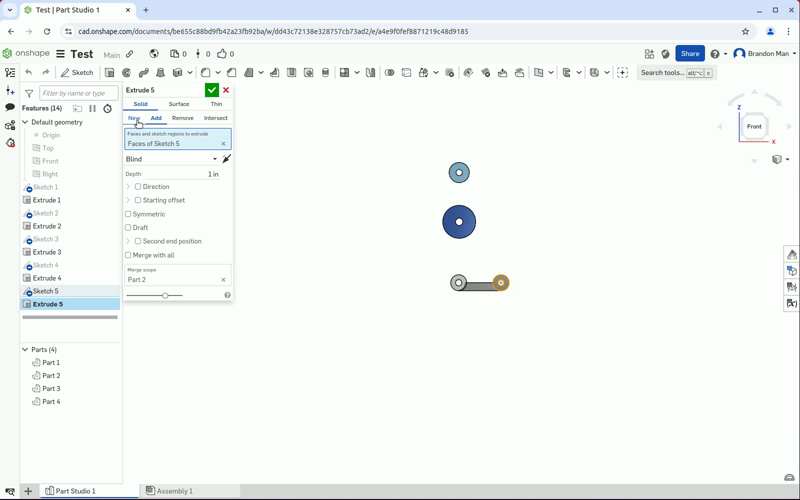
click(137, 120)
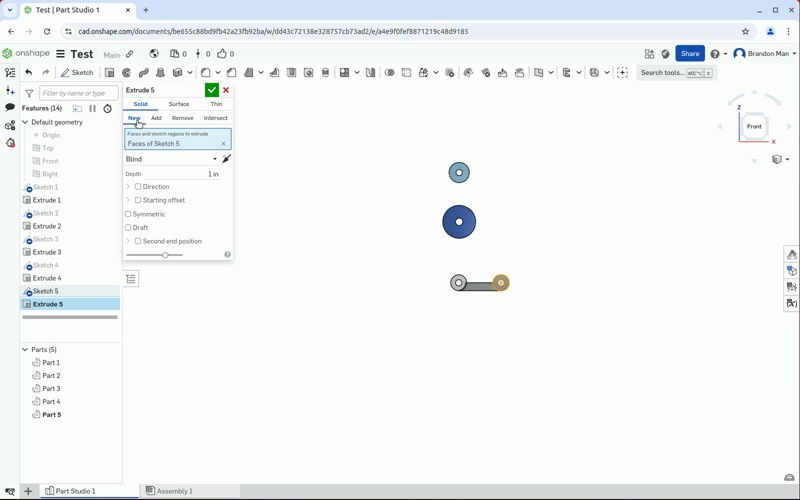
key(tab, 4)
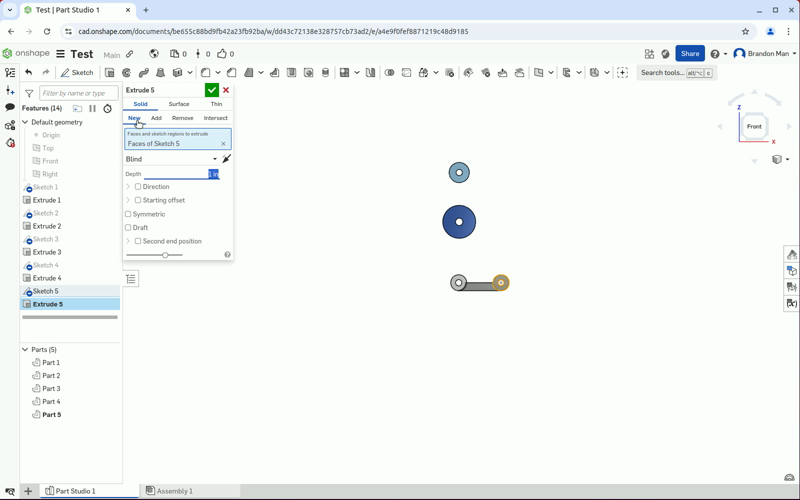
text(0.481)
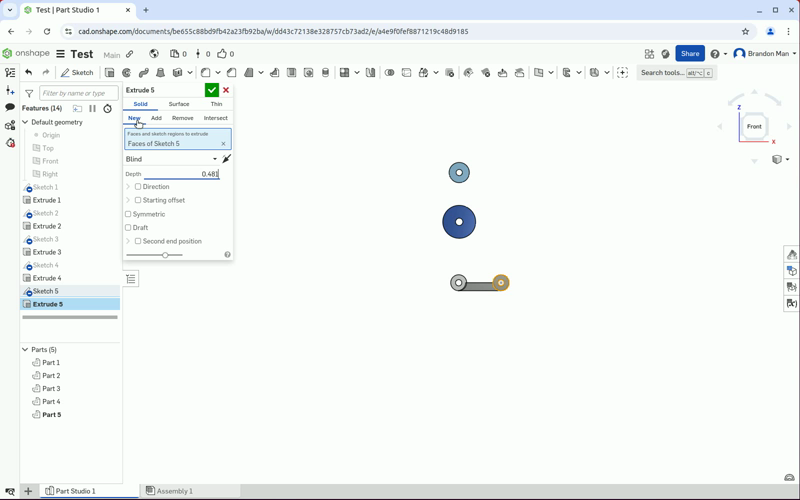
key(enter)
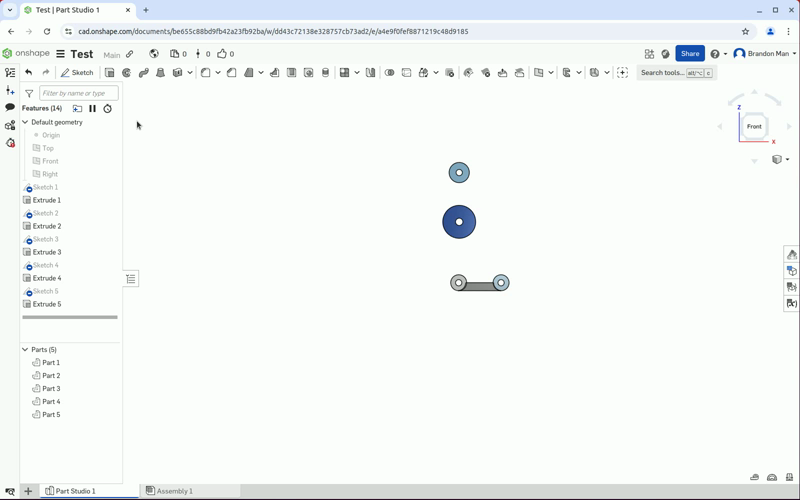
key(shift+h)
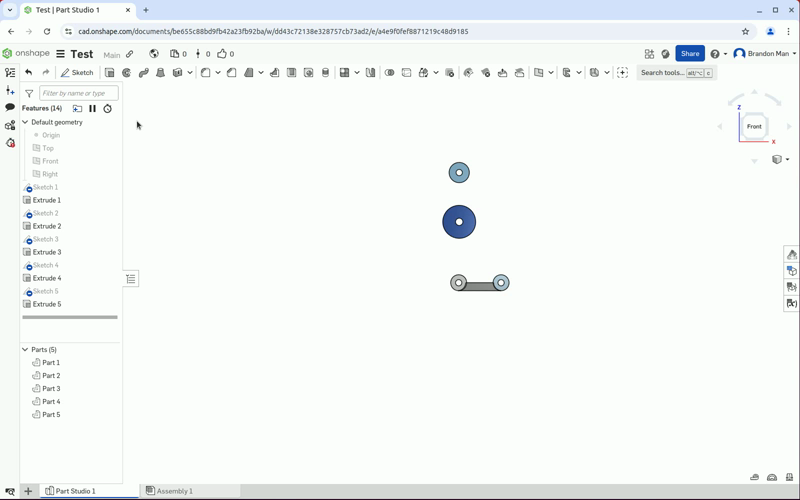
key(shift+h)
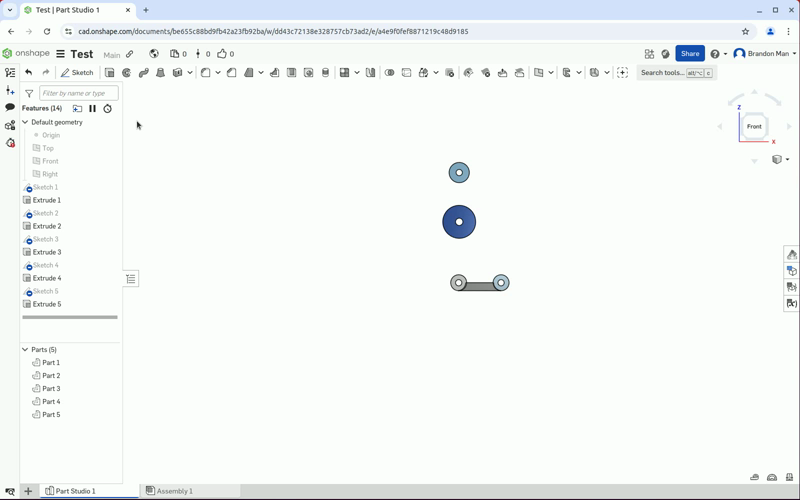
mouse_move(73, 189)
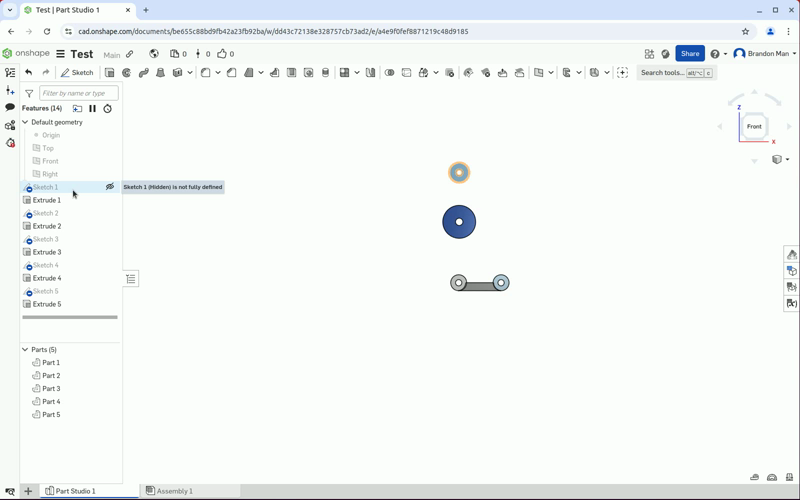
click(73, 189)
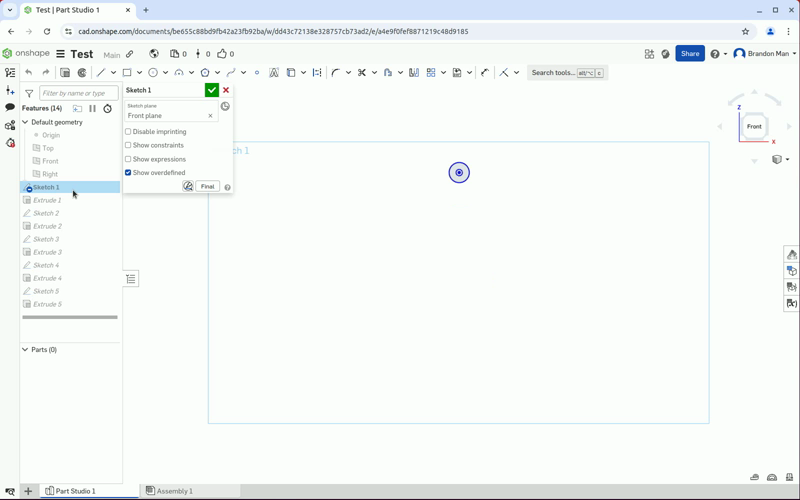
mouse_move(229, 92)
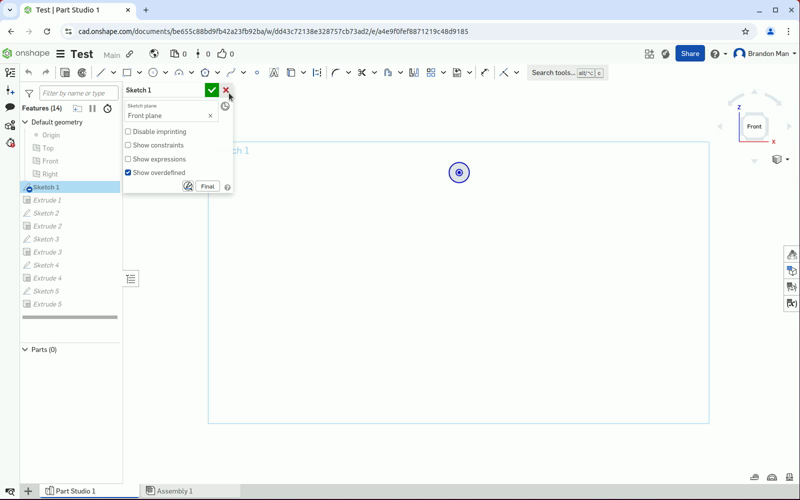
click(229, 92)
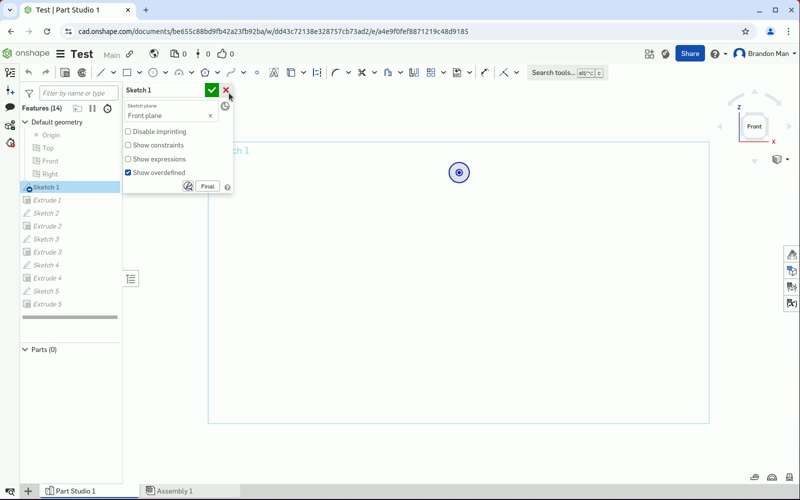
key(shift+s)
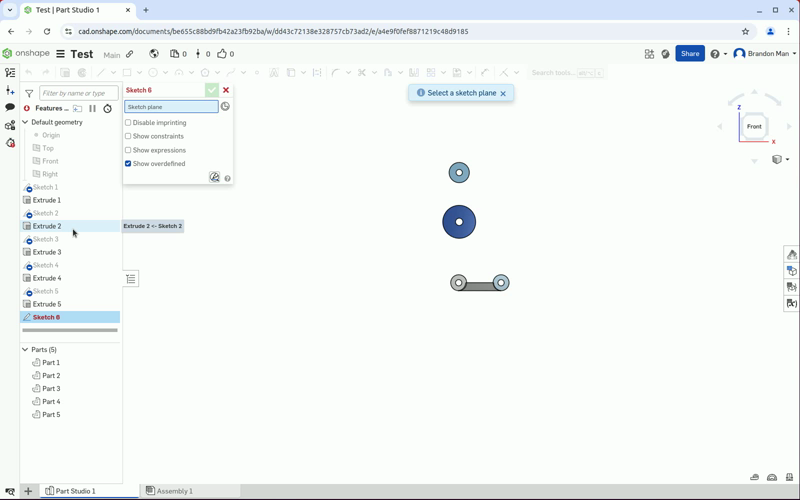
scroll(3)
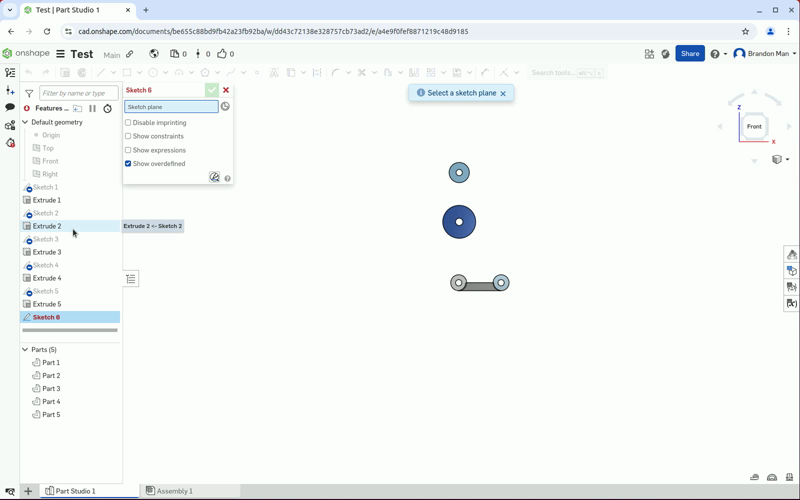
mouse_move(73, 163)
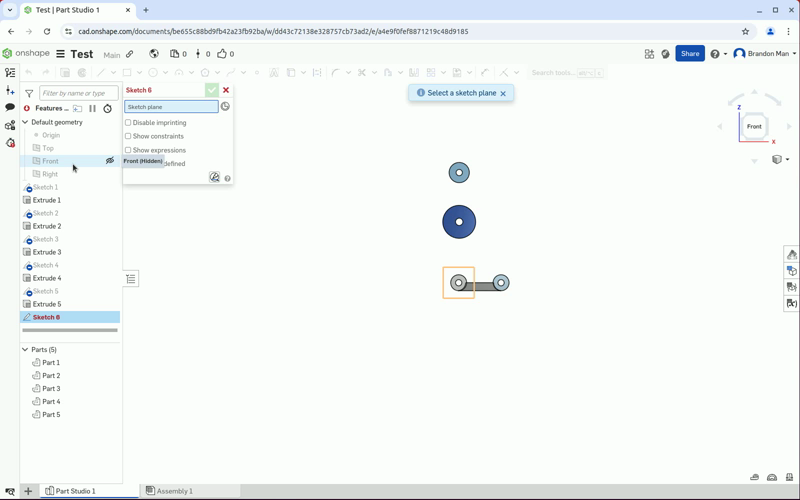
click(73, 163)
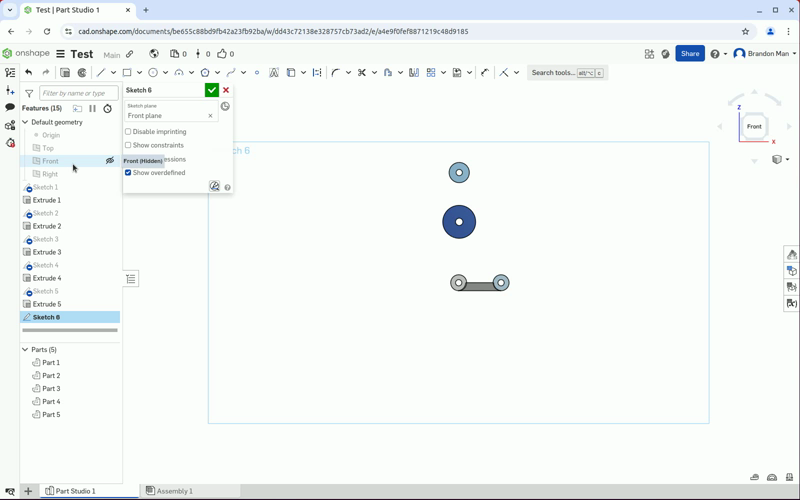
mouse_move(73, 352)
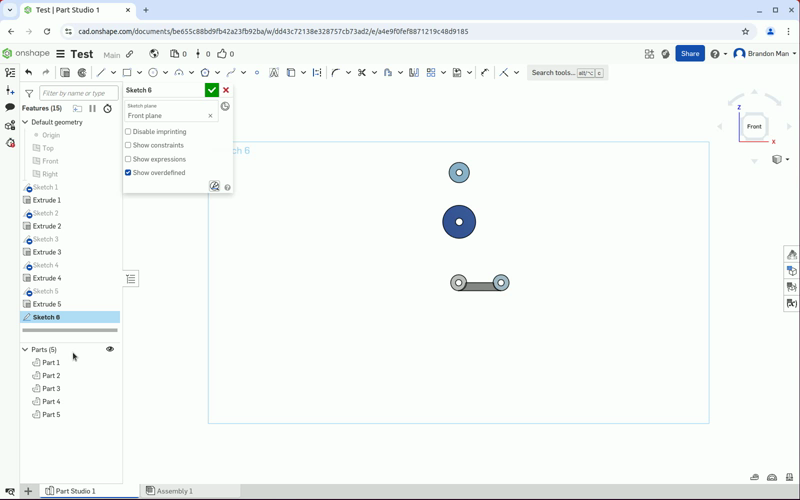
key(y)
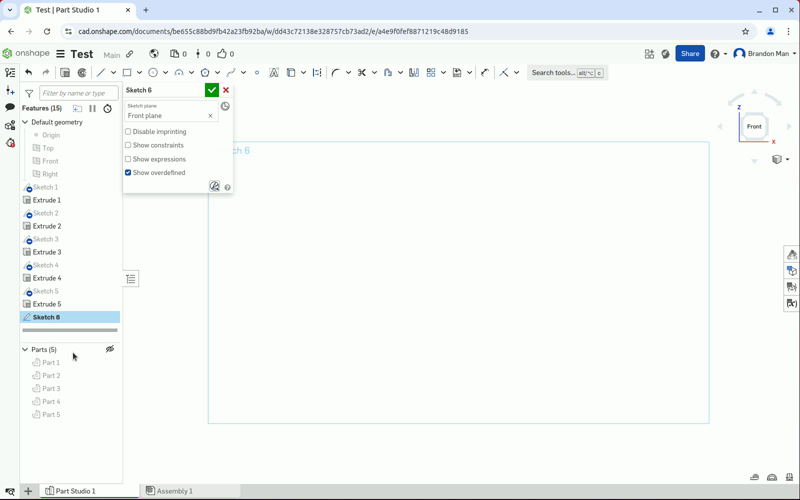
key(l)
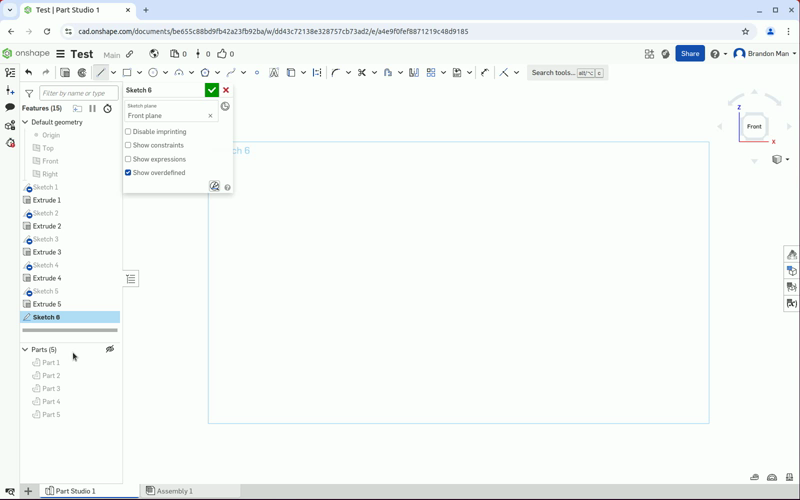
key_down(shift)
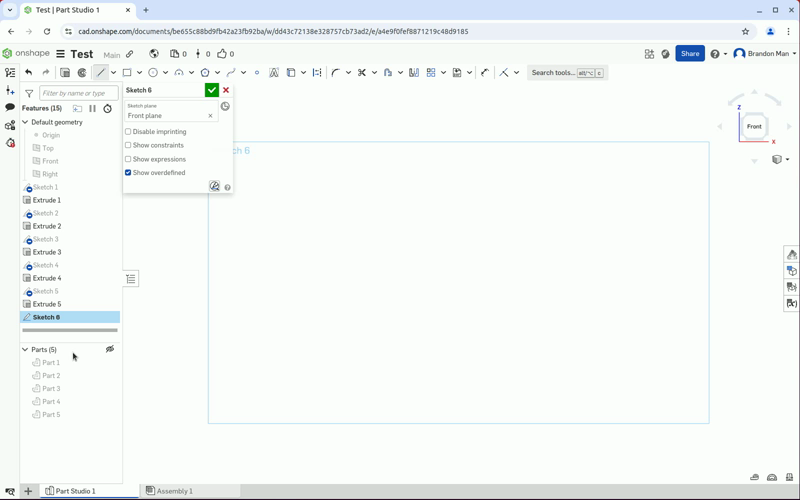
mouse_move(446, 226)
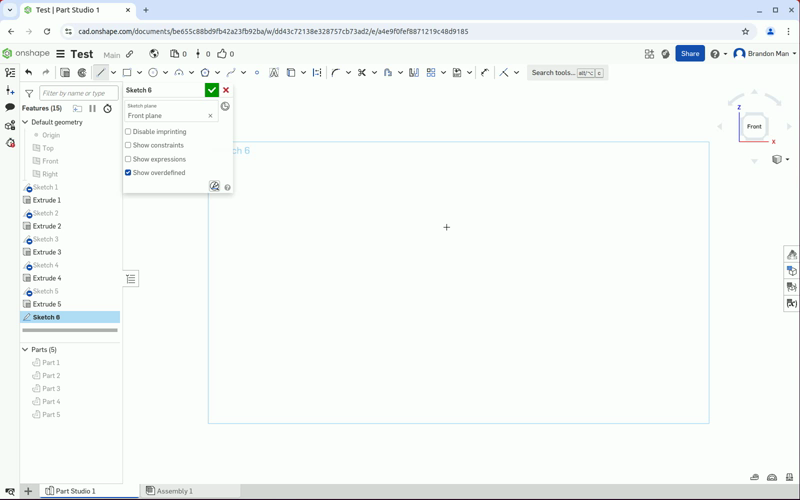
click(446, 226)
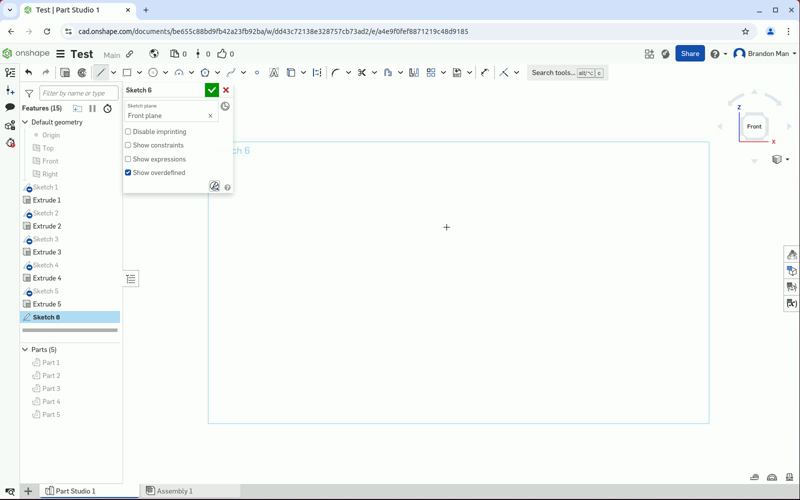
key_up(shift)
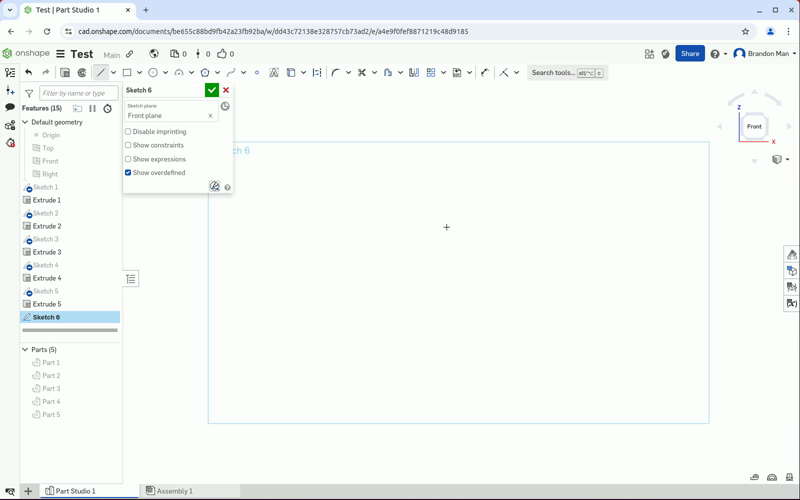
key_down(shift)
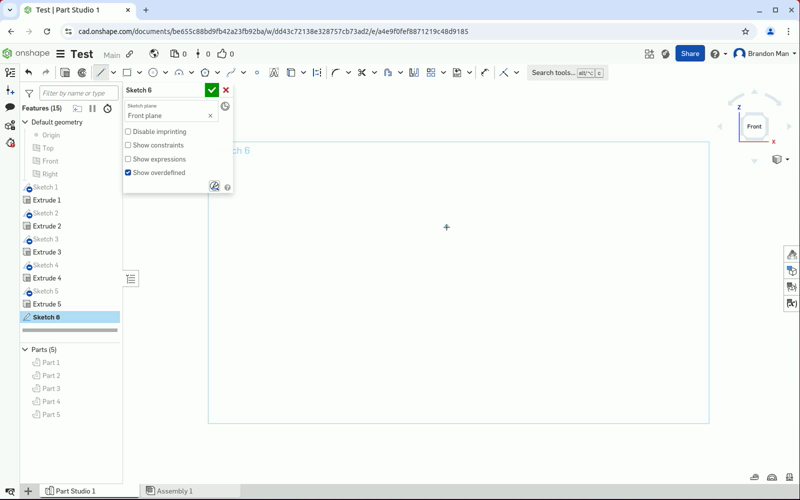
mouse_move(476, 226)
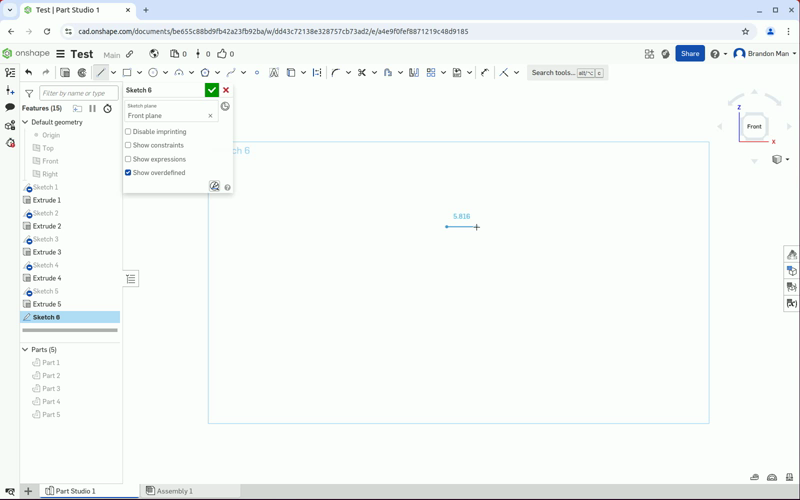
mouse_move(453, 283)
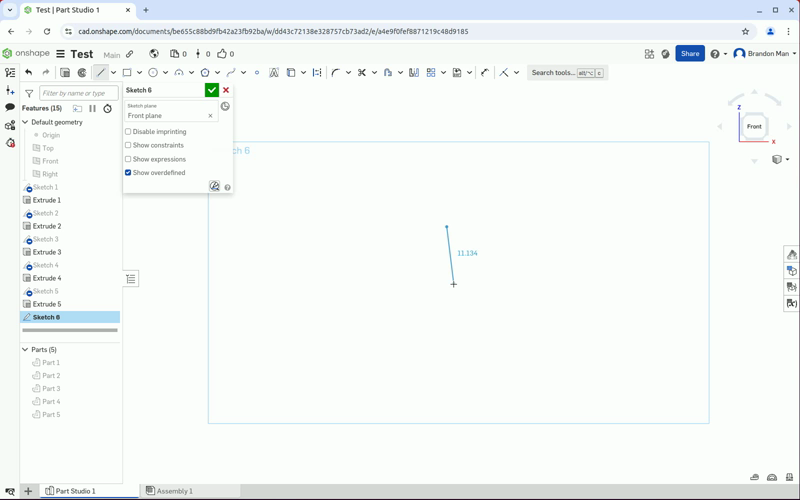
click(453, 283)
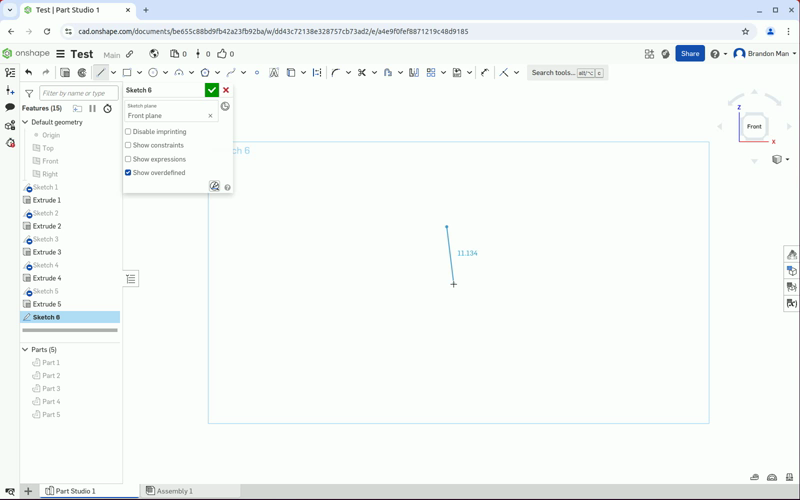
key_up(shift)
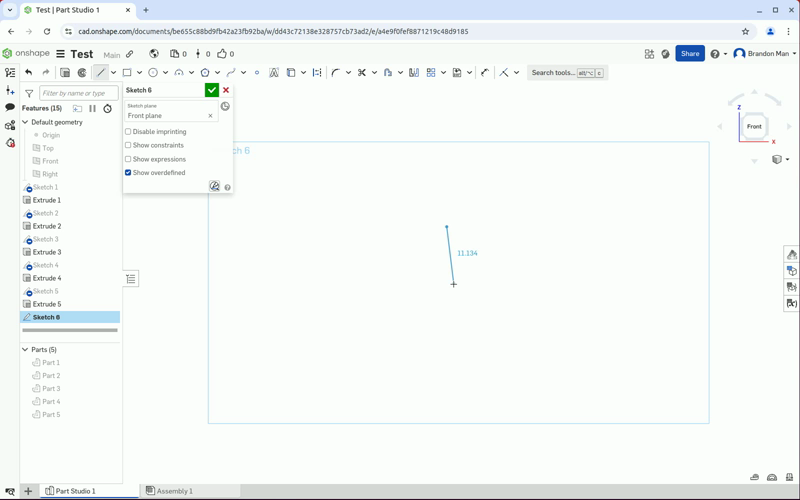
key(esc)
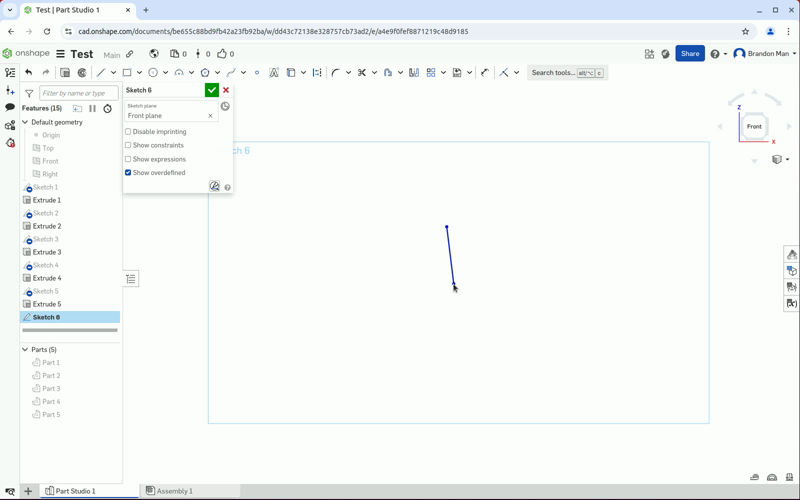
key(a)
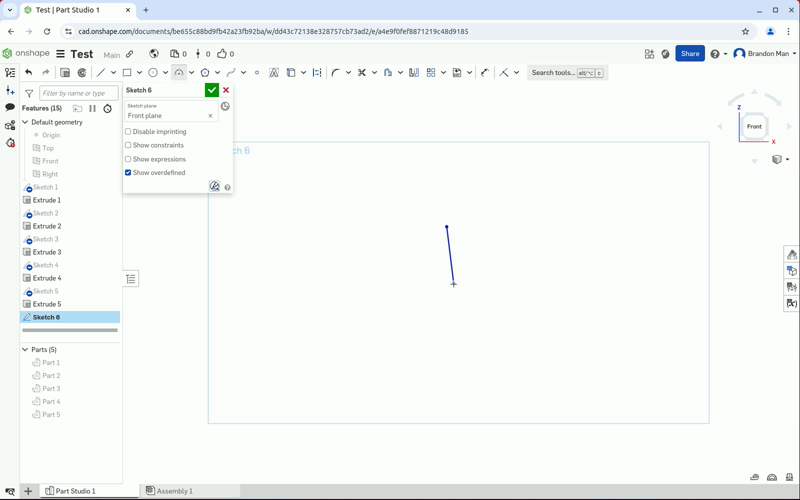
mouse_move(453, 283)
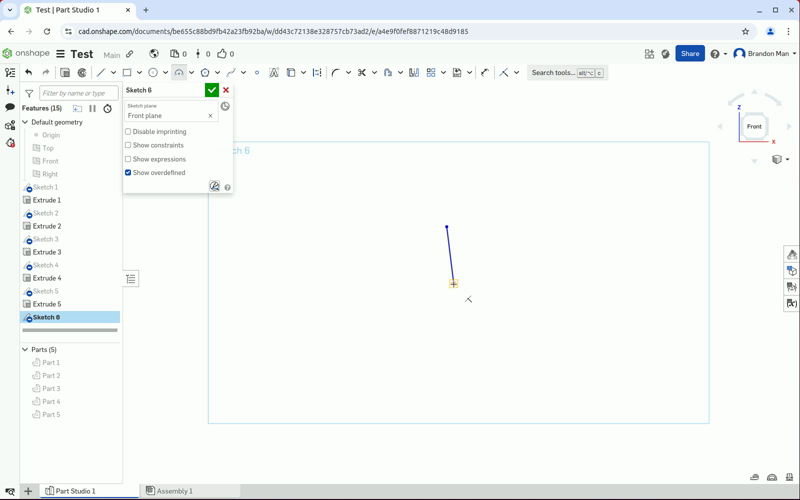
click(453, 283)
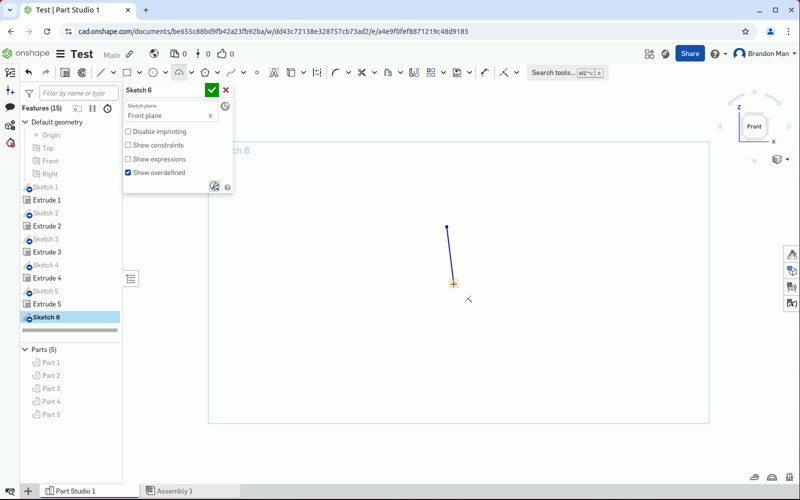
key_down(shift)
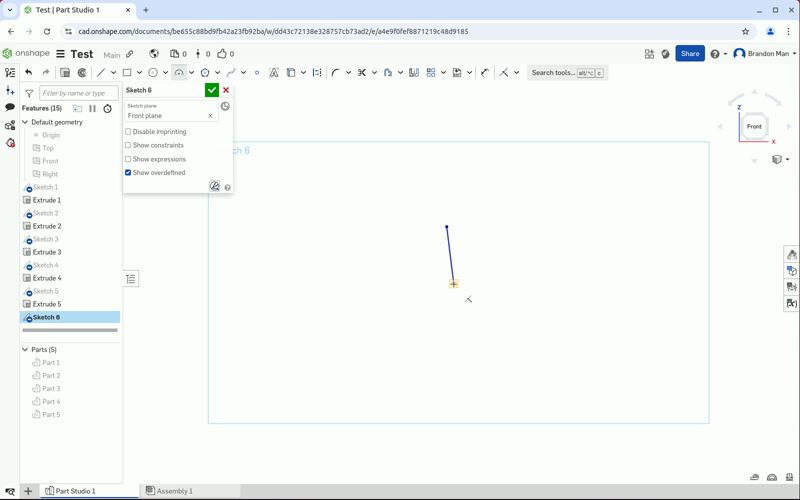
mouse_move(468, 282)
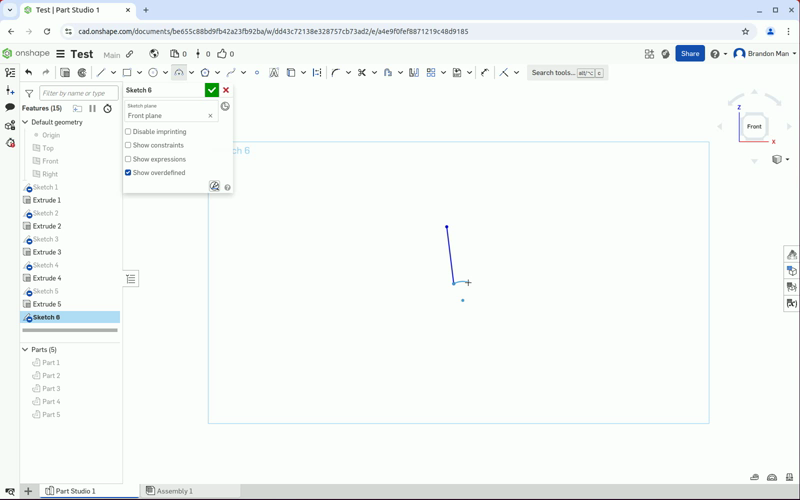
click(468, 282)
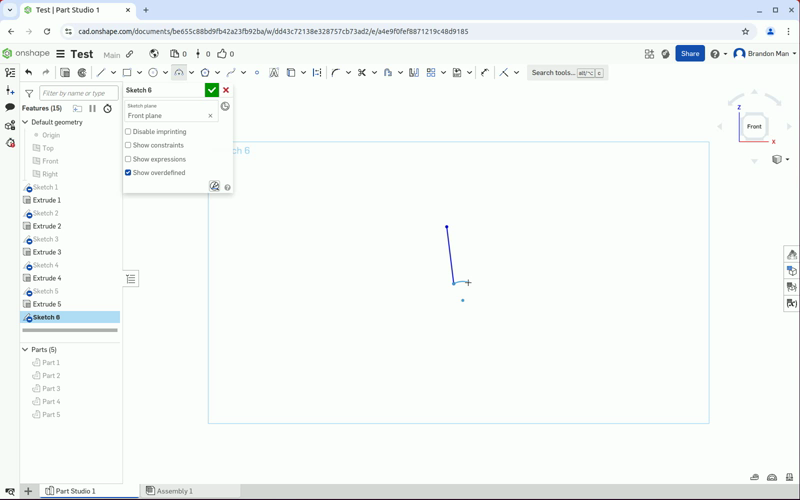
mouse_move(460, 275)
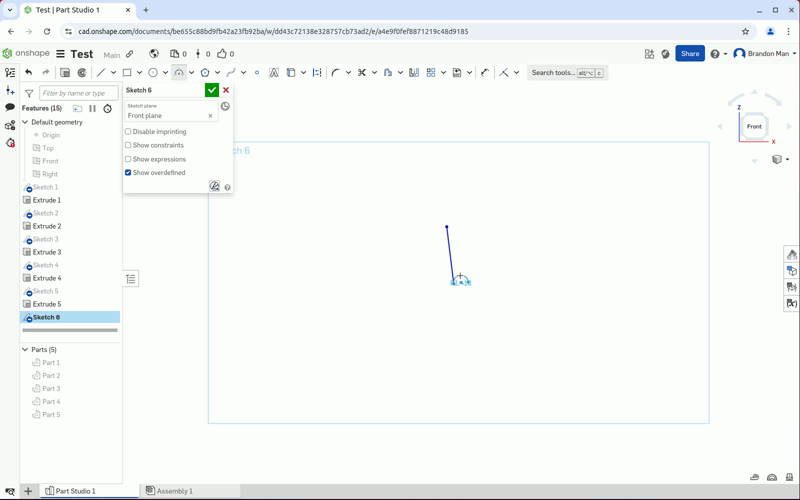
click(460, 275)
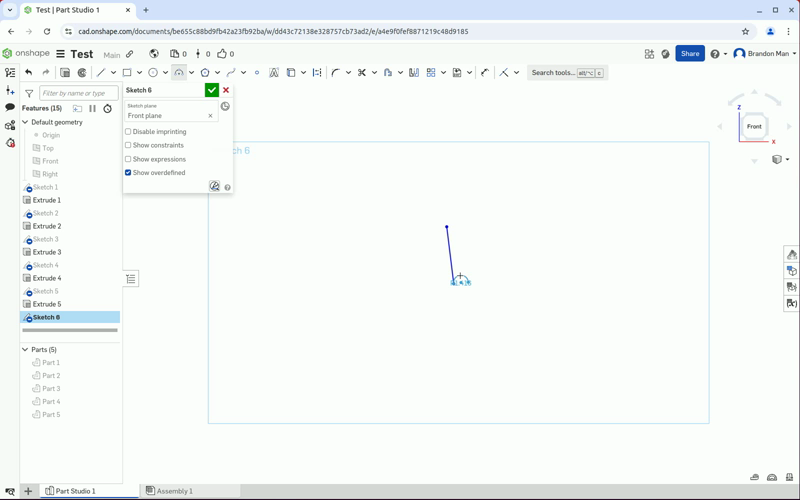
key_up(shift)
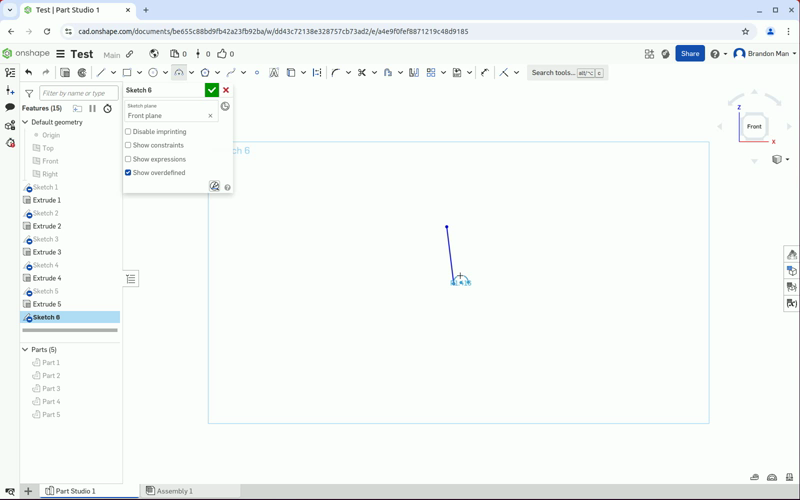
key(esc)
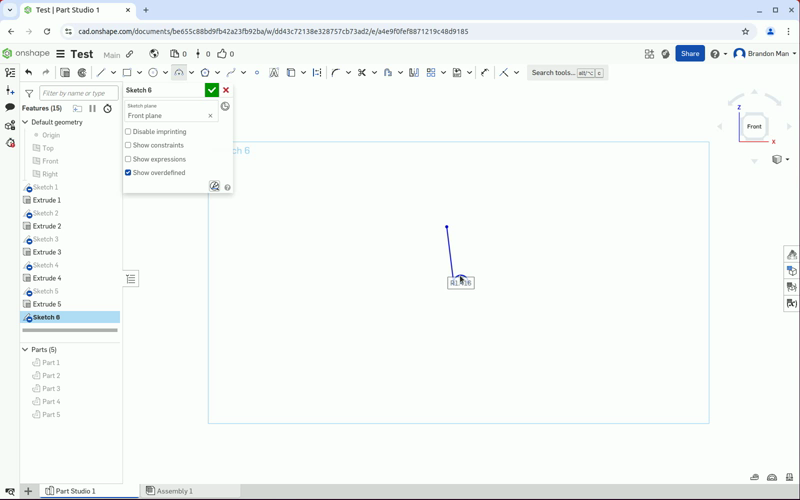
key(l)
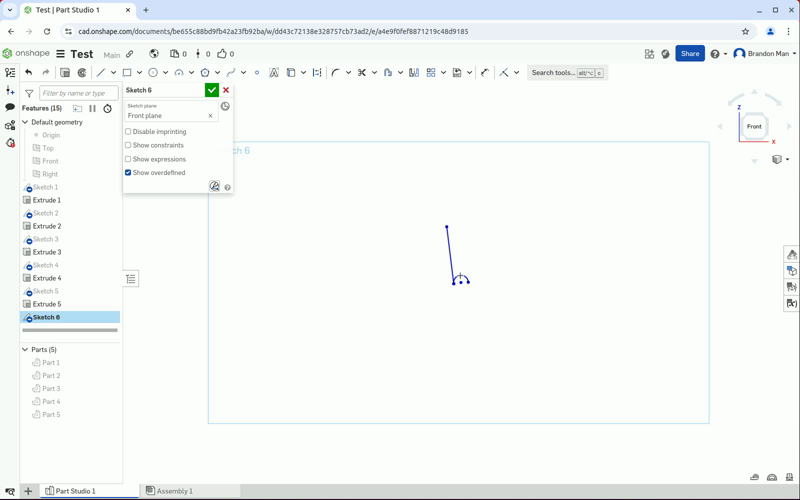
mouse_move(468, 282)
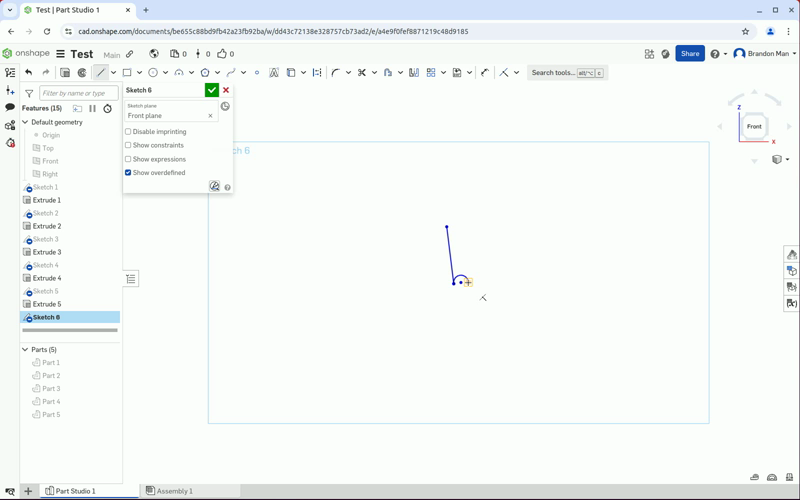
click(468, 282)
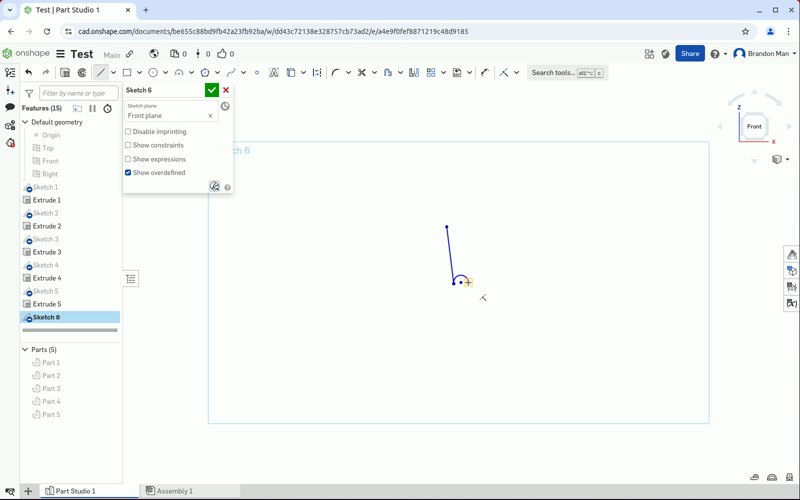
key_down(shift)
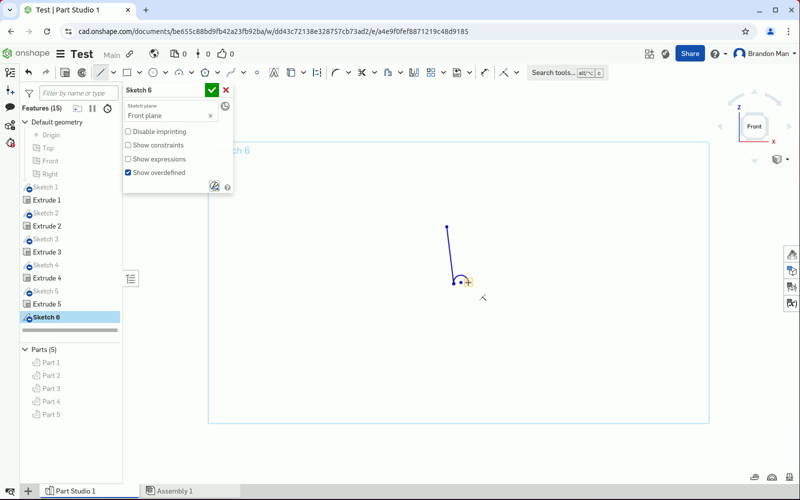
mouse_move(498, 282)
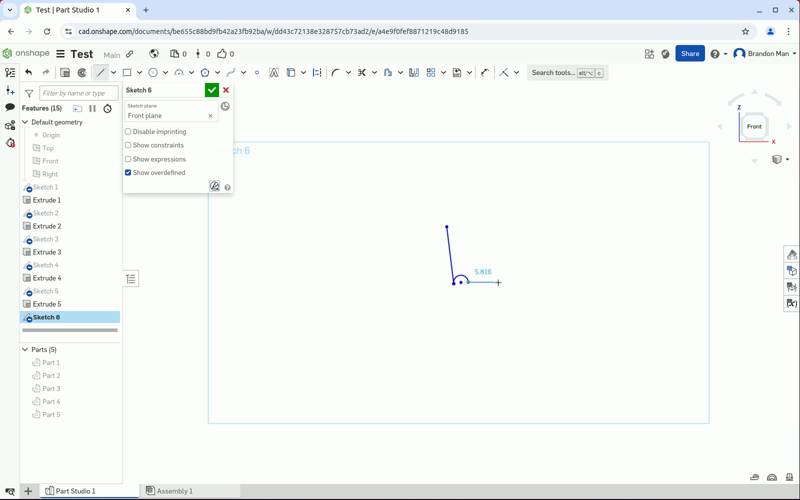
mouse_move(494, 282)
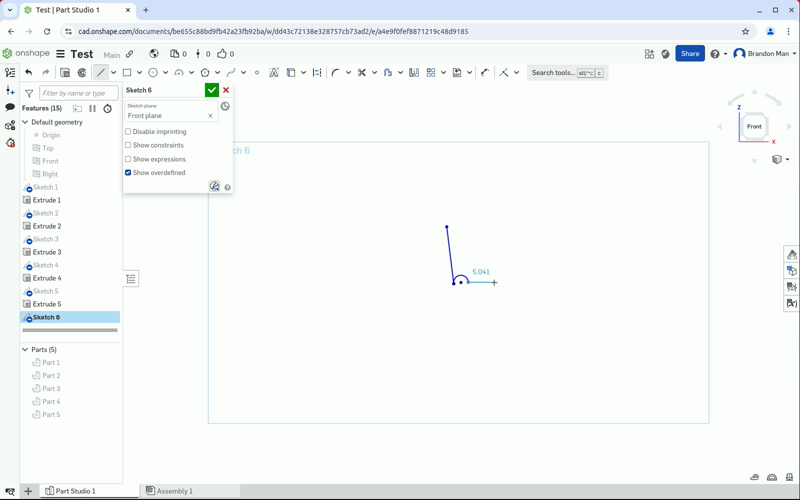
click(494, 282)
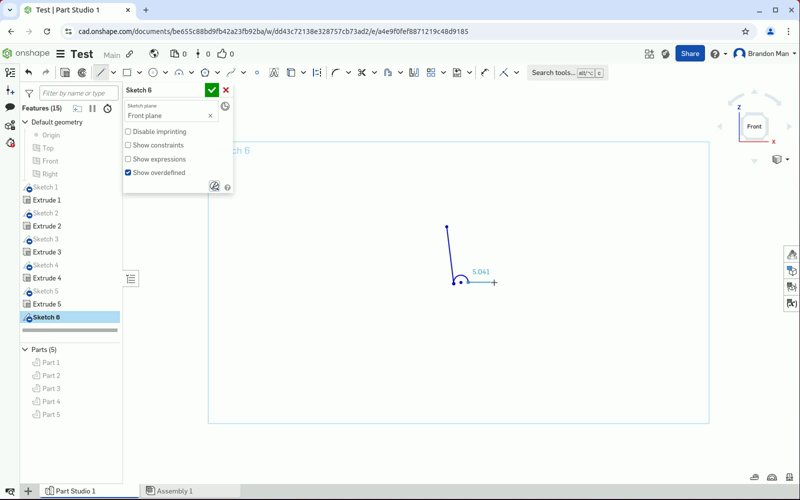
key_up(shift)
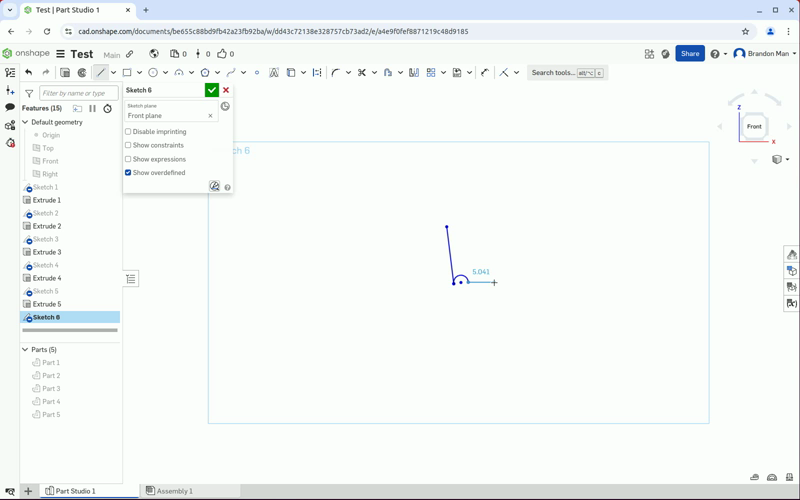
key(esc)
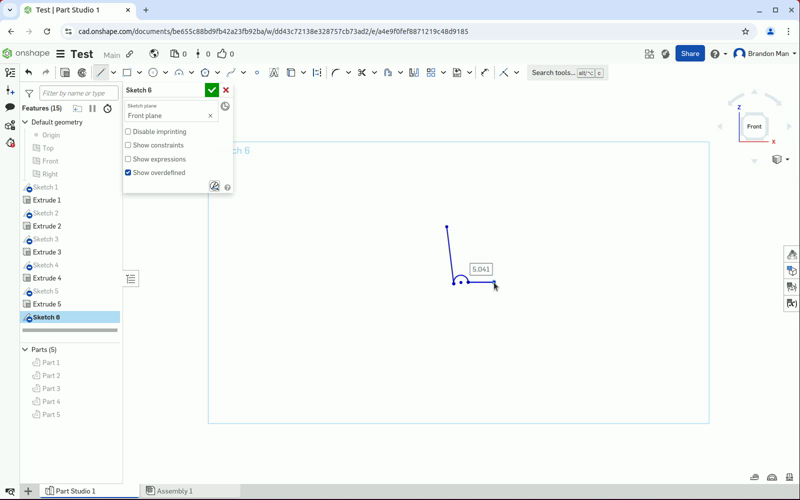
key(a)
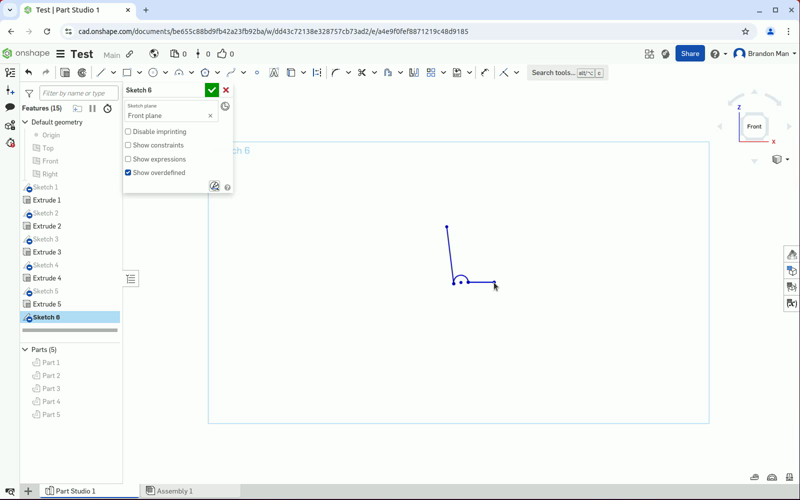
mouse_move(494, 282)
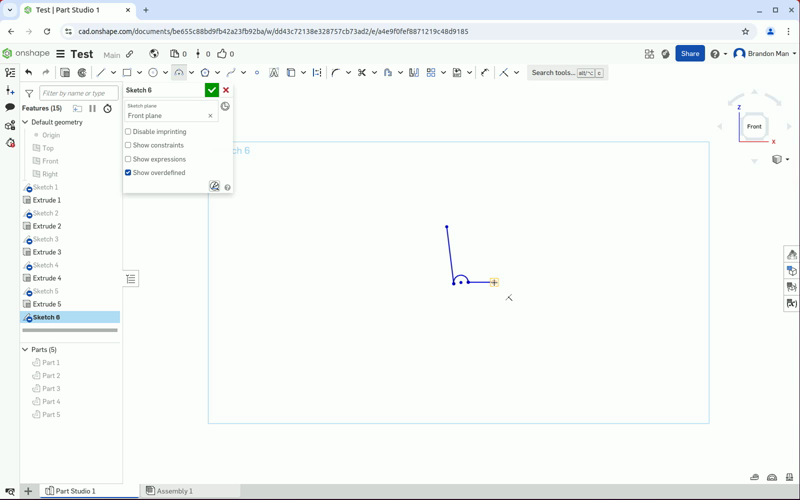
click(494, 282)
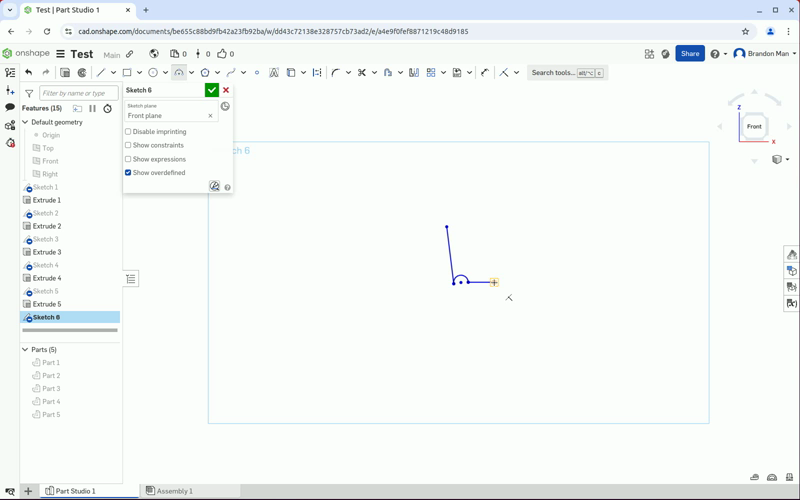
key_down(shift)
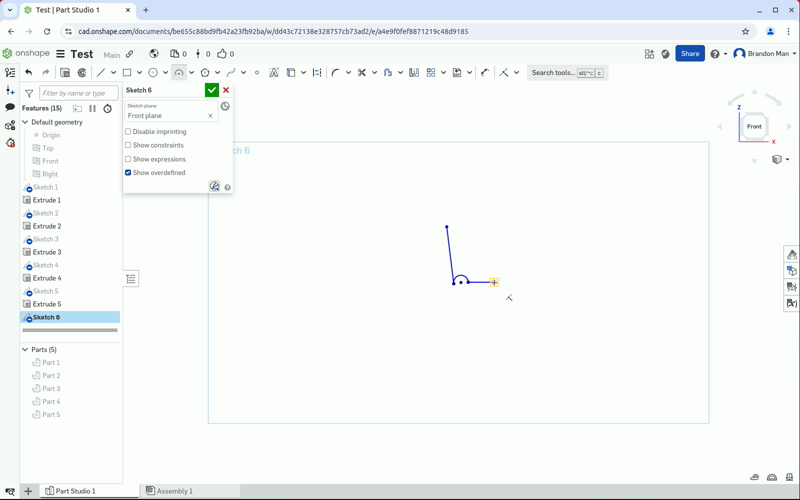
mouse_move(501, 275)
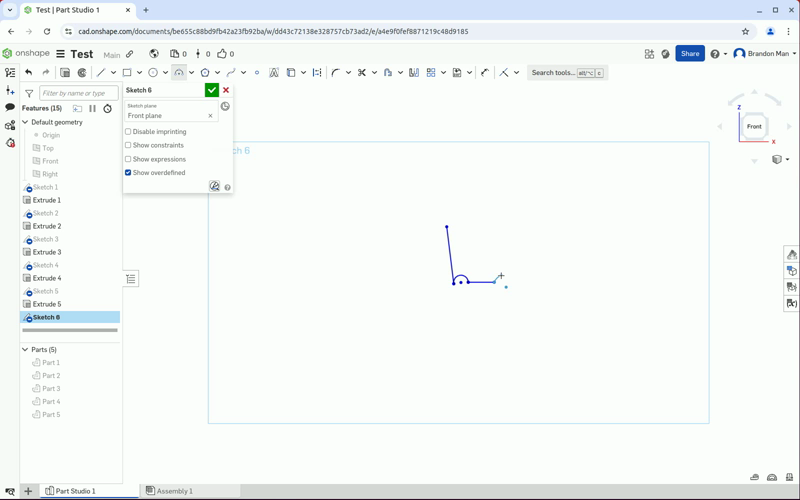
click(501, 275)
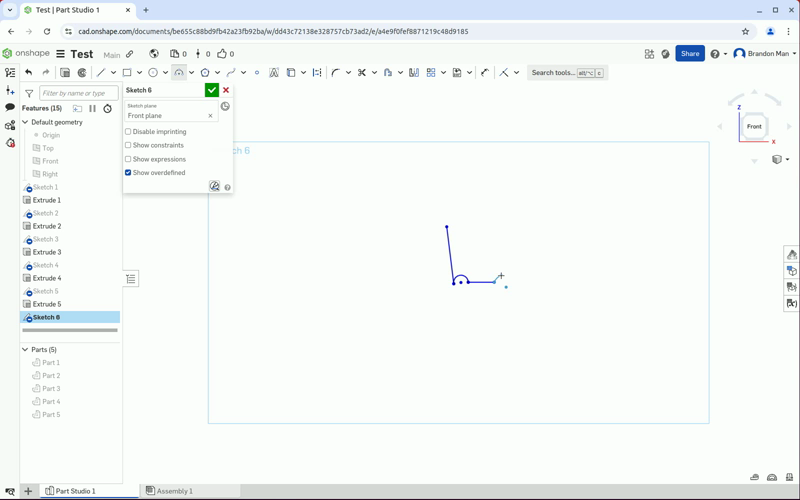
mouse_move(496, 277)
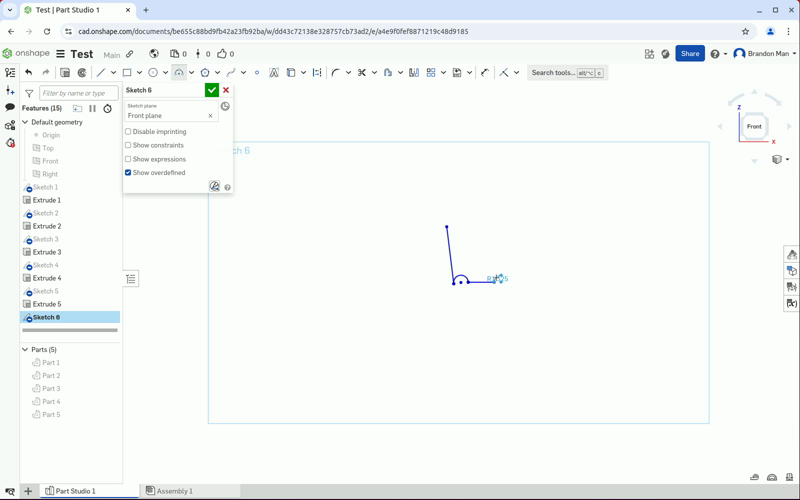
click(496, 277)
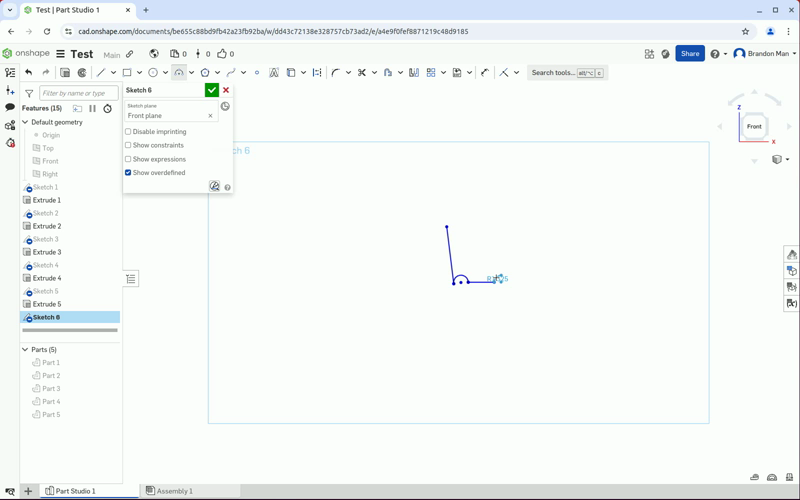
key_up(shift)
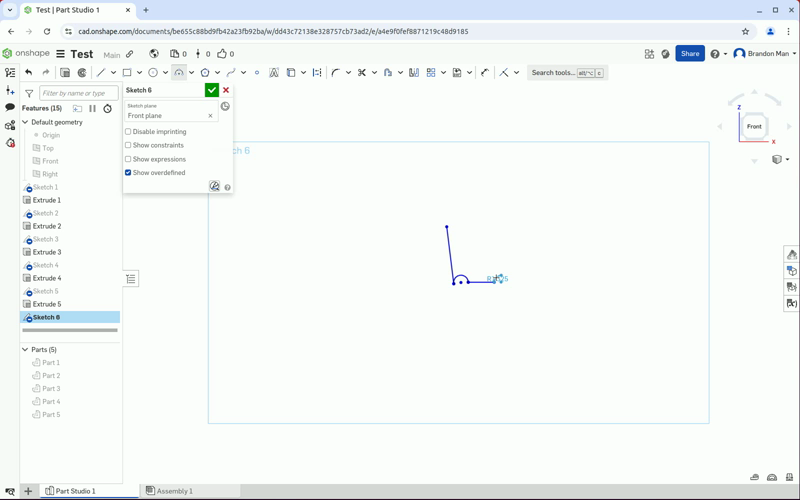
key(esc)
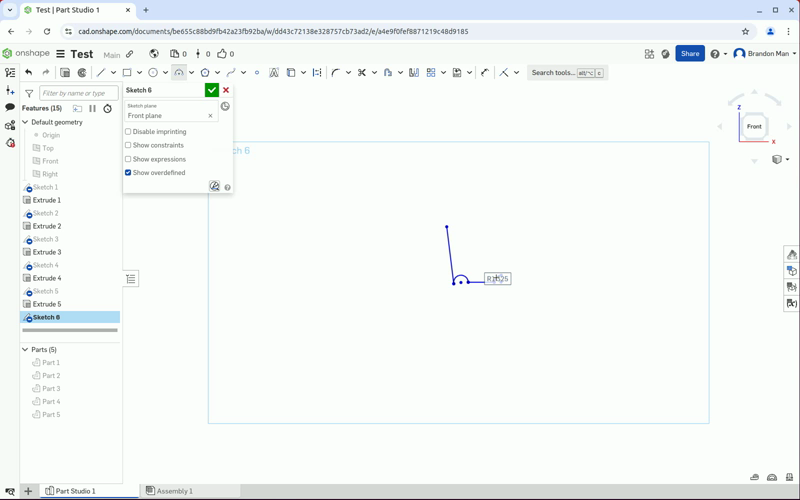
key(l)
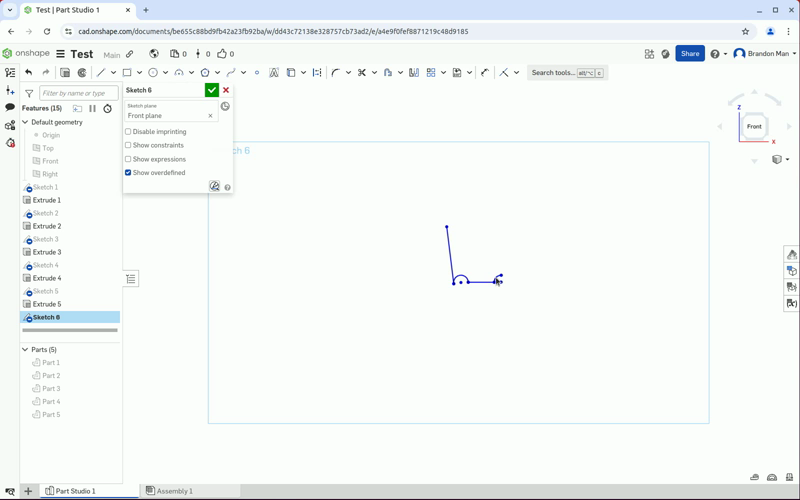
mouse_move(501, 275)
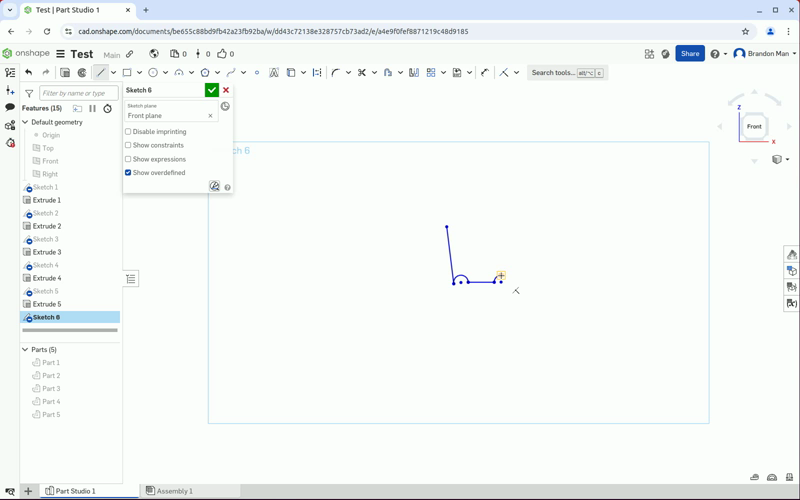
click(501, 275)
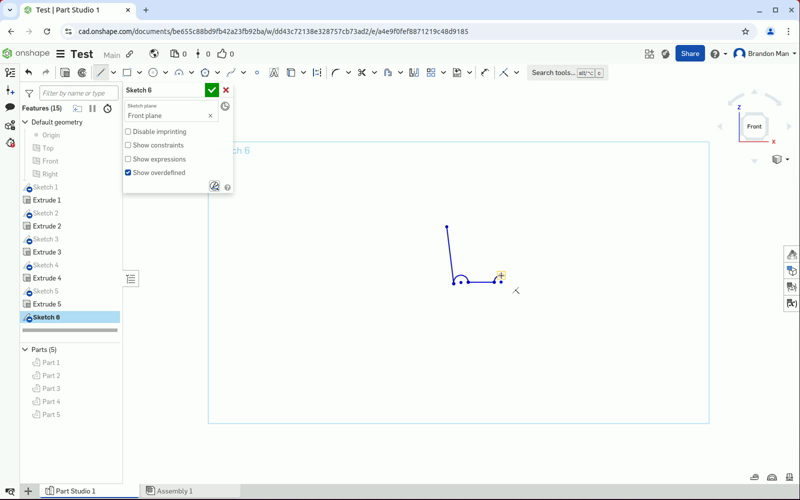
key_down(shift)
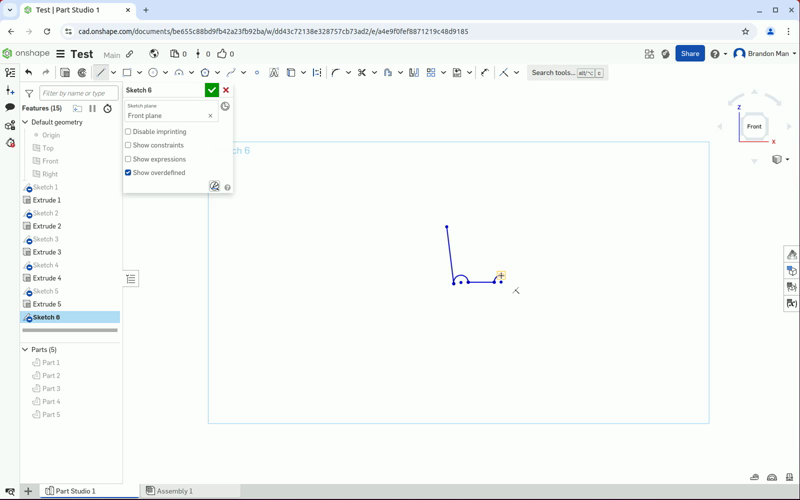
mouse_move(531, 275)
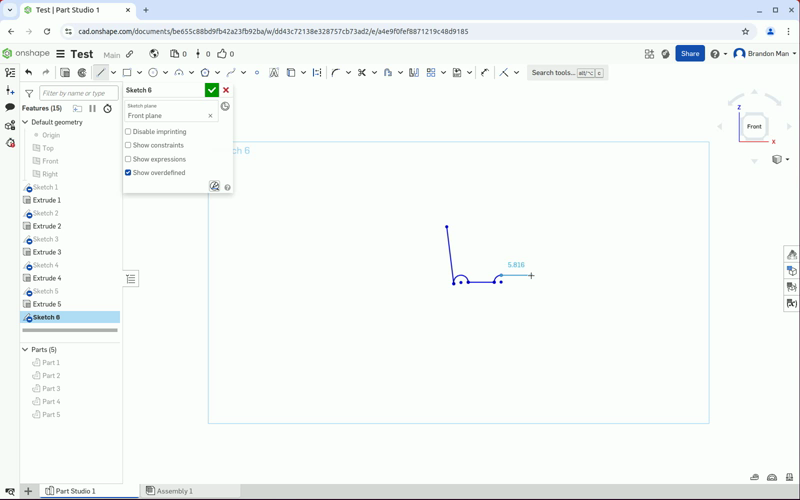
mouse_move(477, 275)
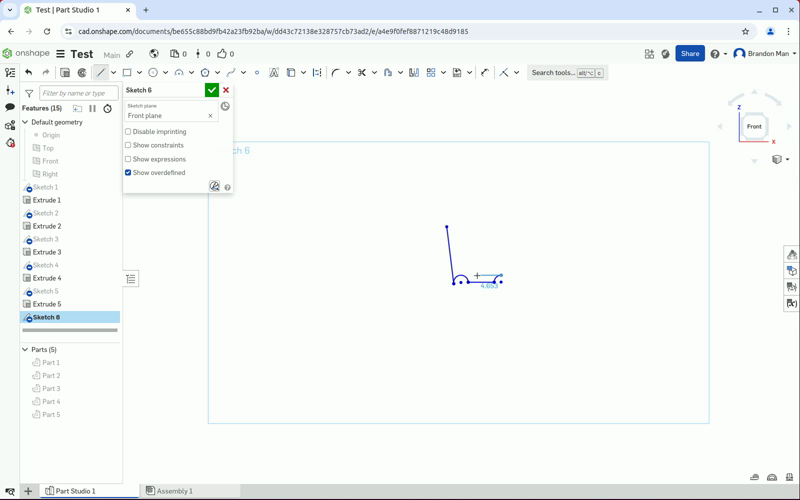
click(477, 275)
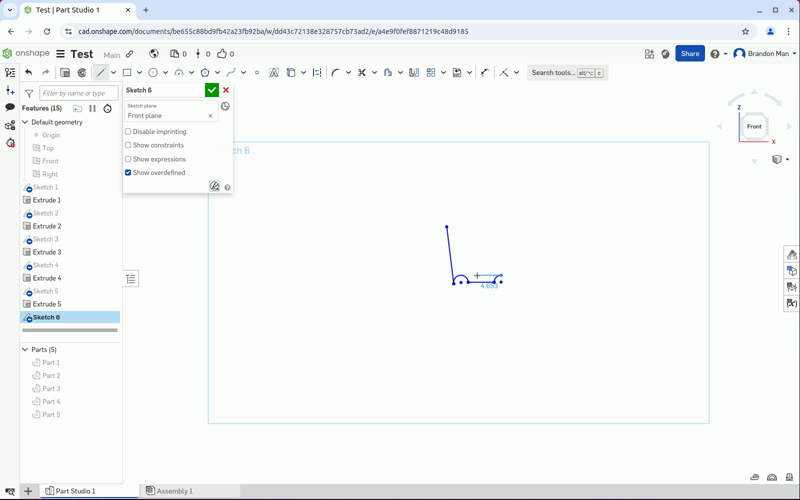
key_up(shift)
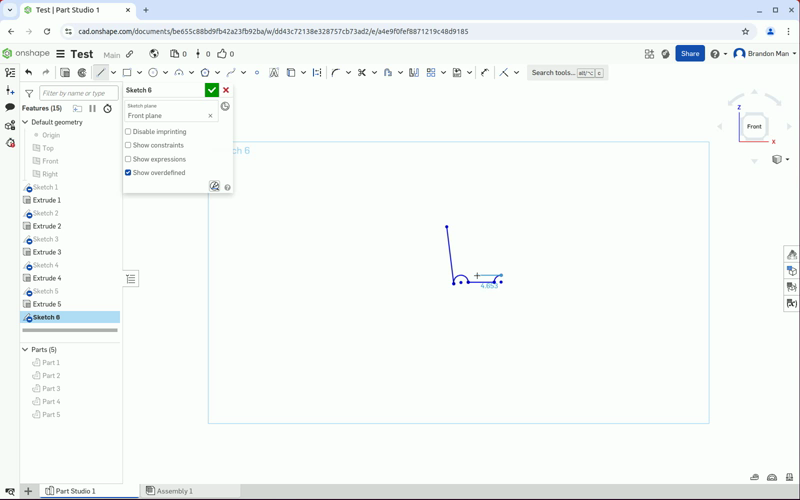
key(esc)
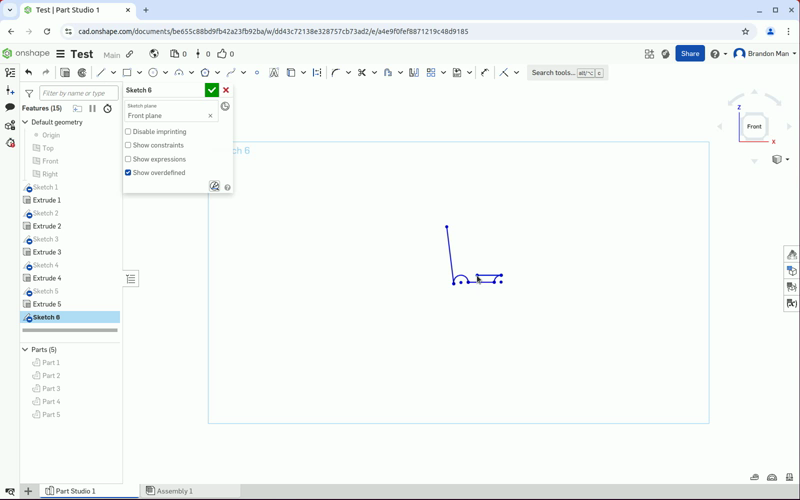
key(a)
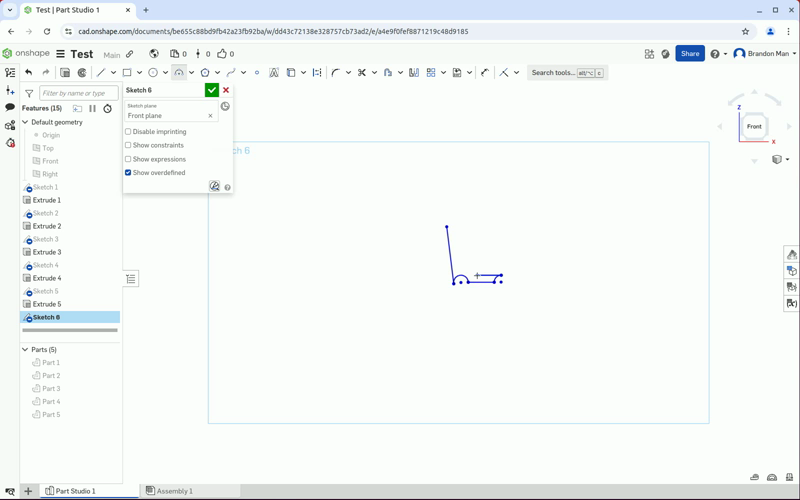
mouse_move(477, 275)
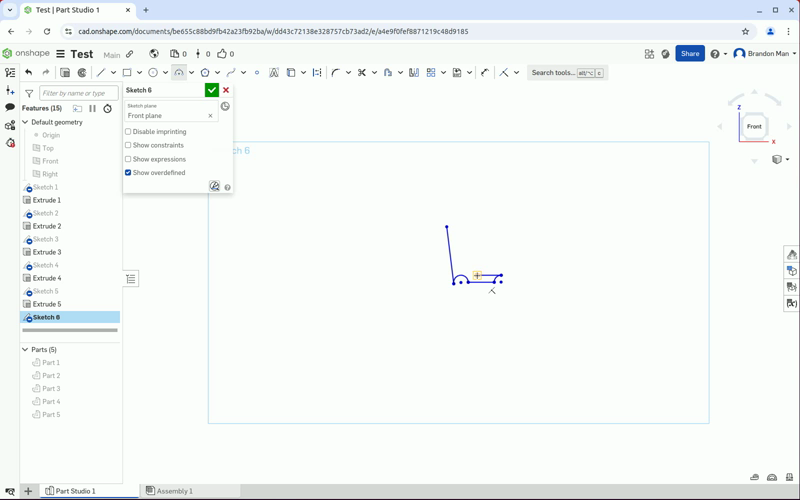
click(477, 275)
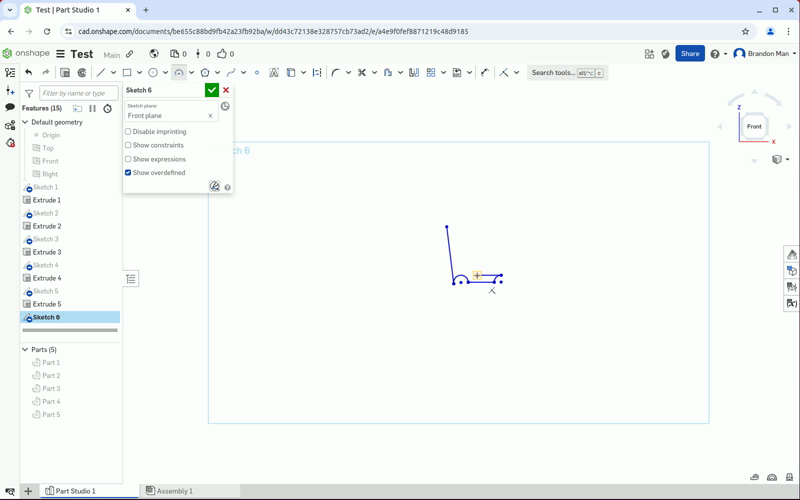
key_down(shift)
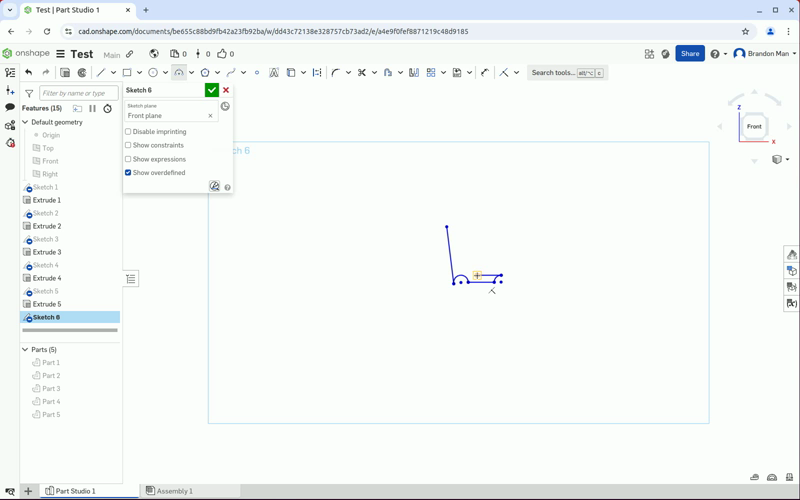
mouse_move(470, 267)
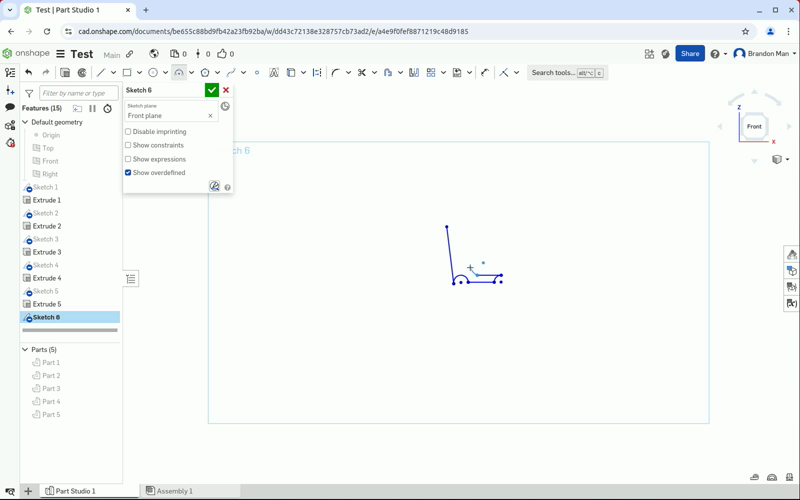
click(470, 267)
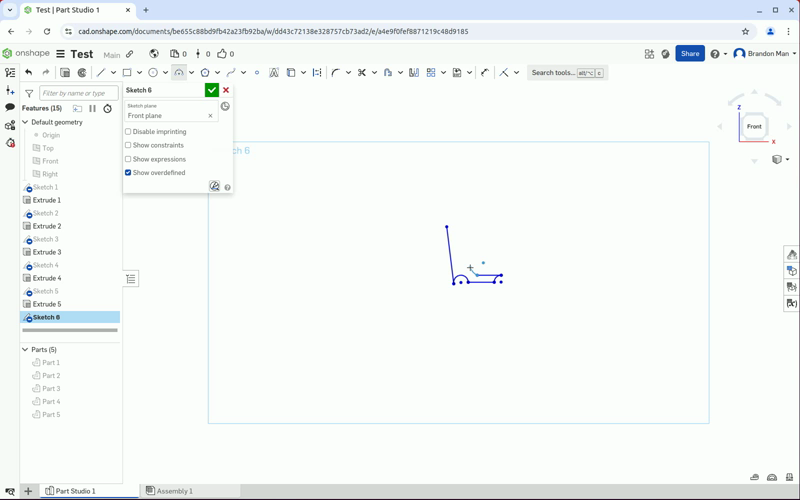
mouse_move(471, 272)
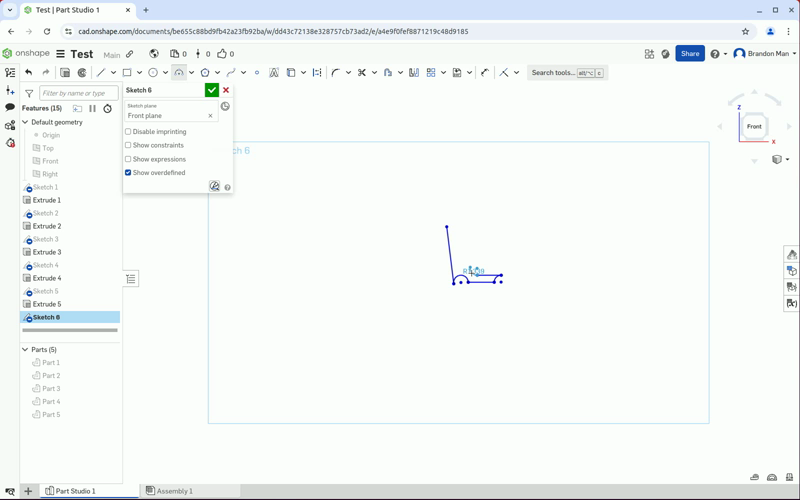
click(471, 272)
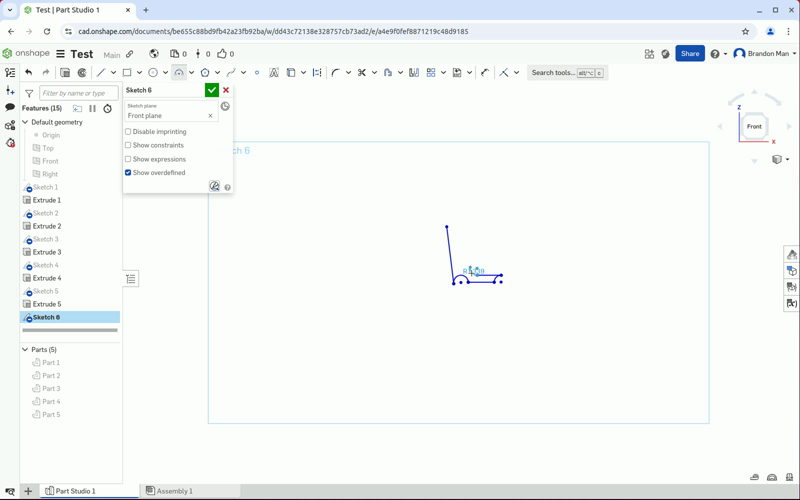
key_up(shift)
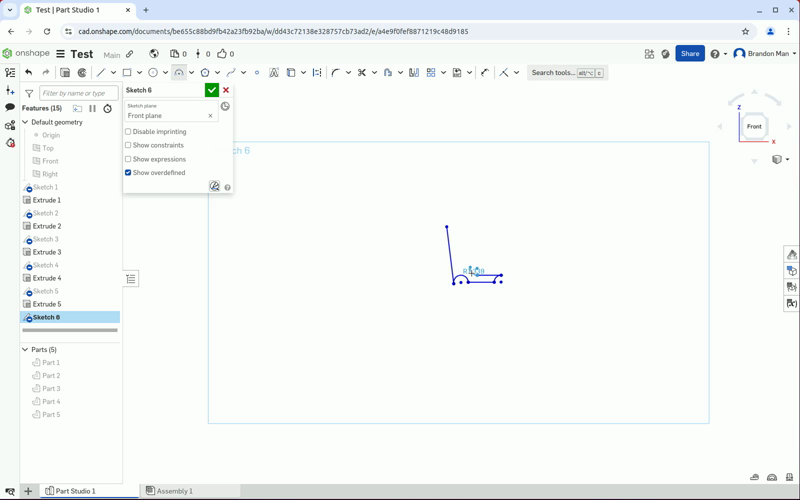
key(esc)
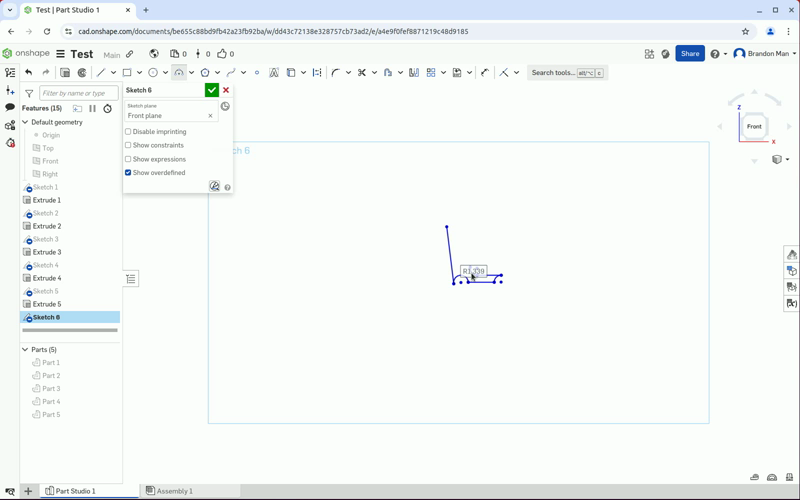
key(l)
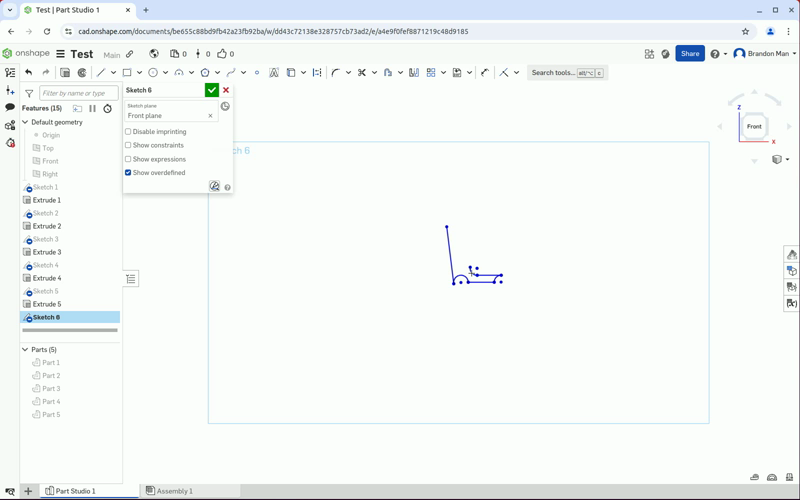
mouse_move(470, 267)
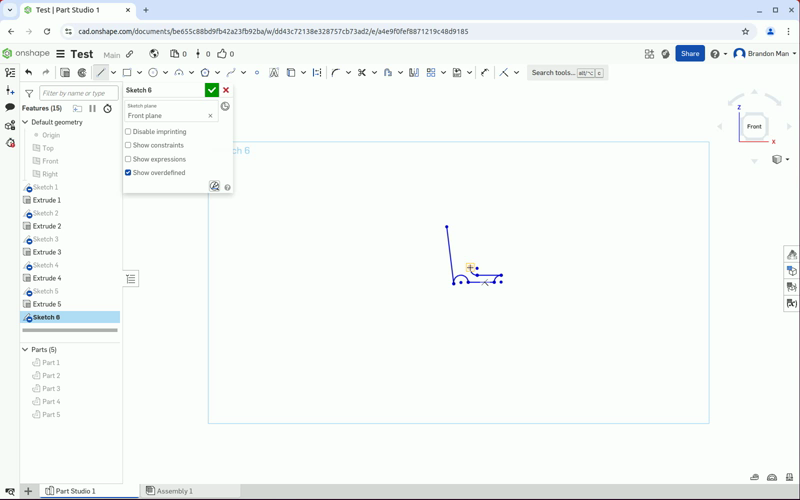
click(470, 267)
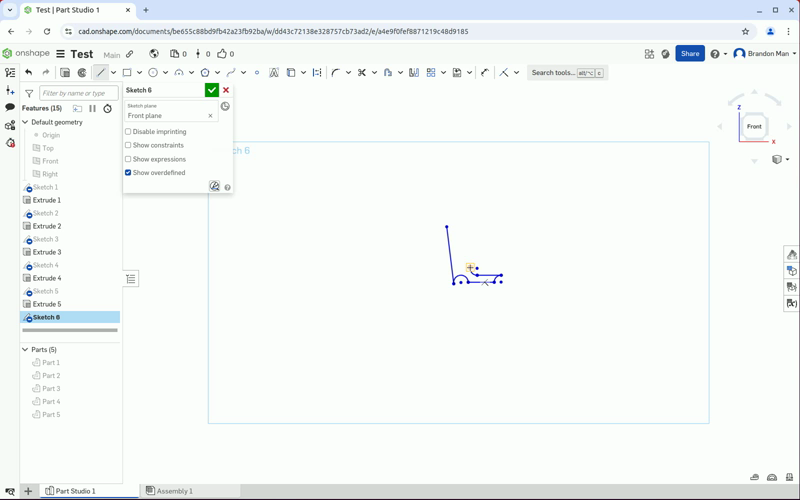
key_down(shift)
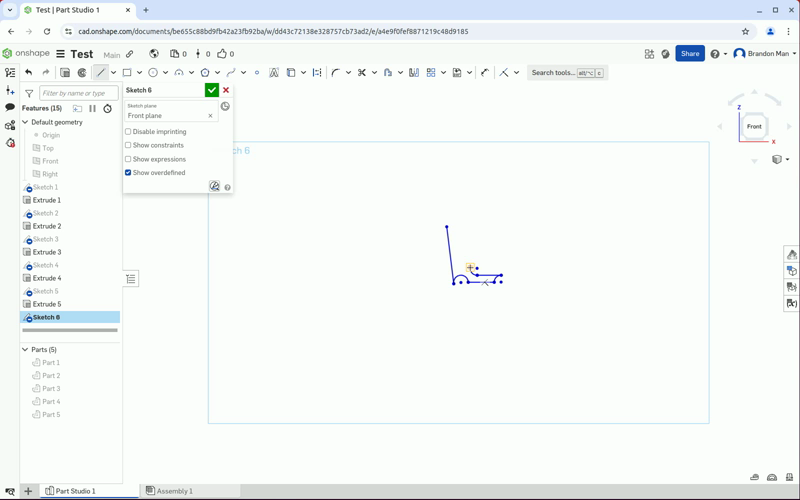
mouse_move(500, 267)
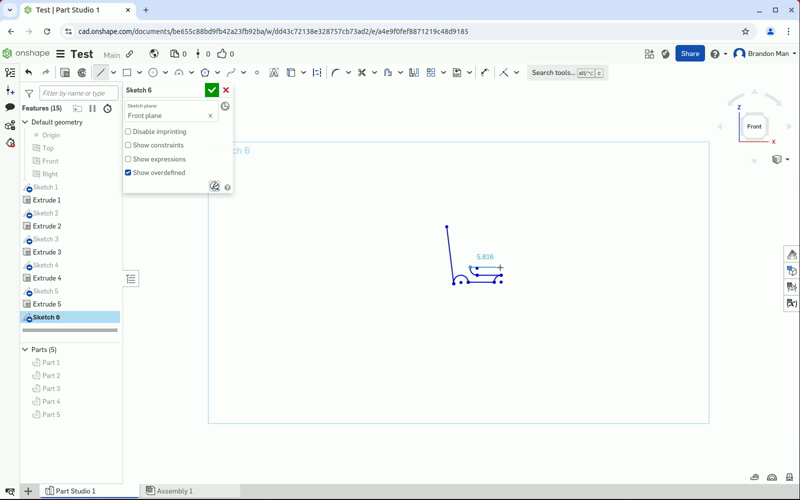
mouse_move(475, 226)
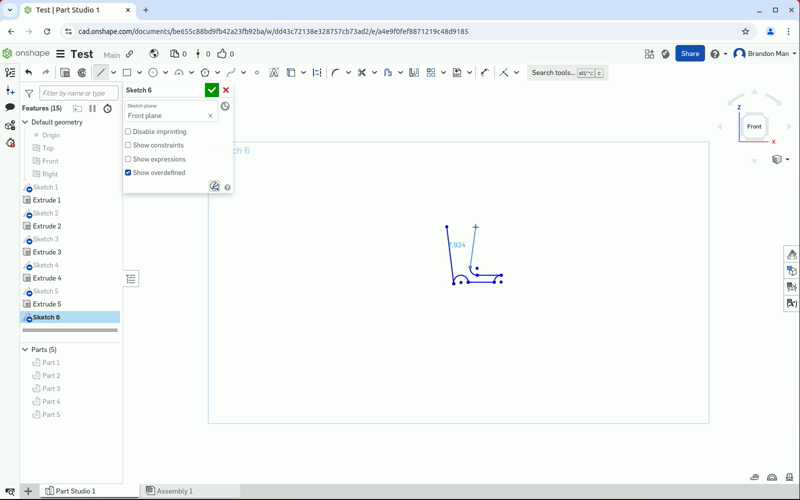
click(475, 226)
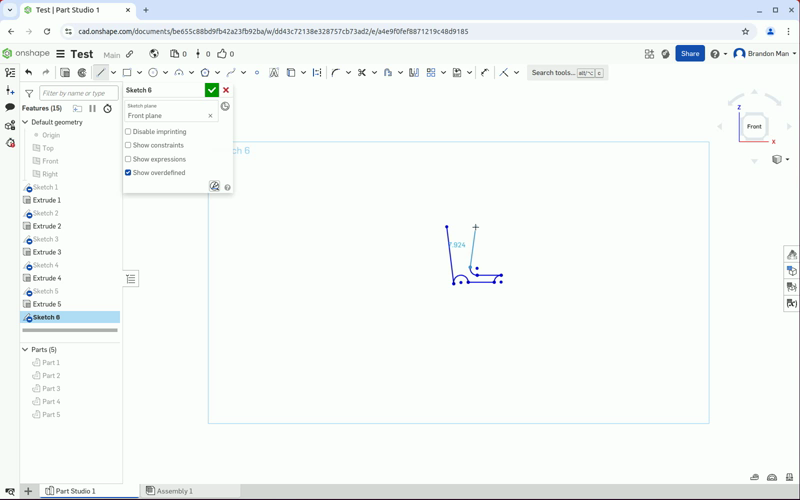
key_up(shift)
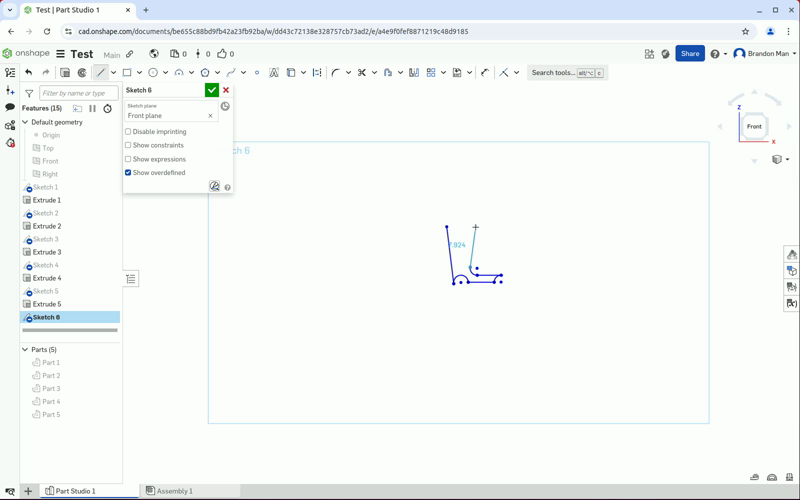
key(esc)
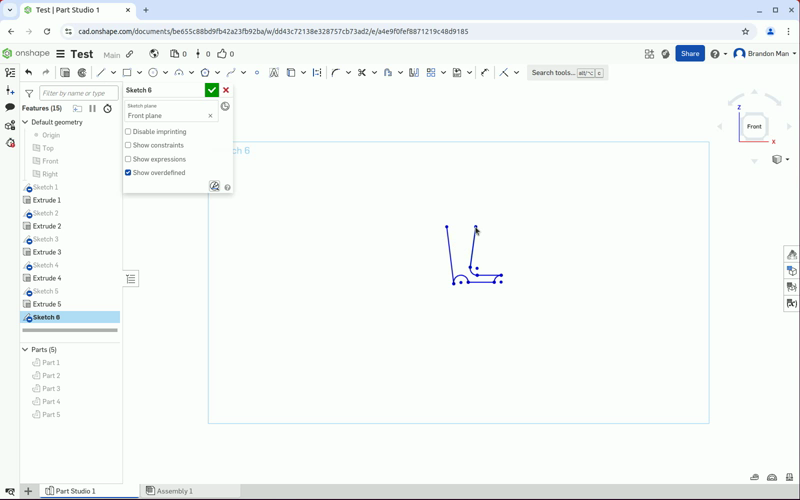
key(a)
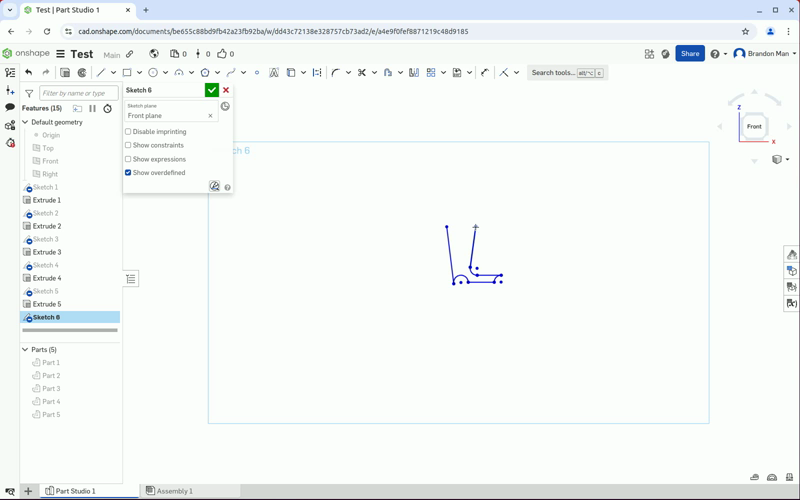
mouse_move(475, 226)
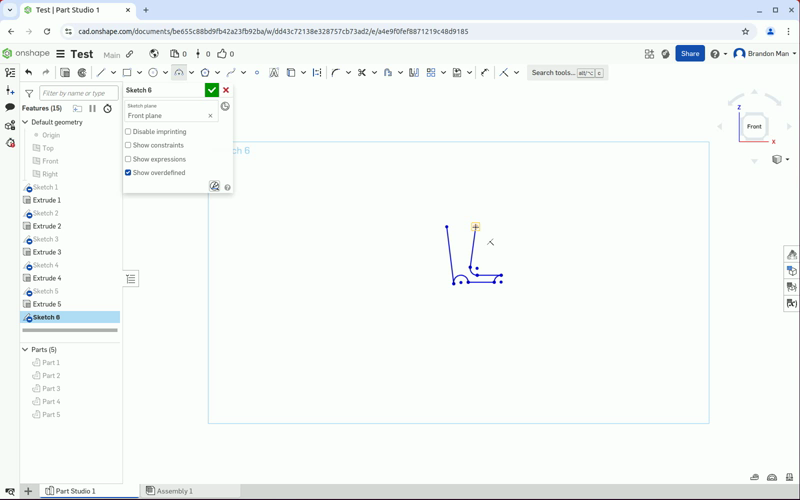
click(475, 226)
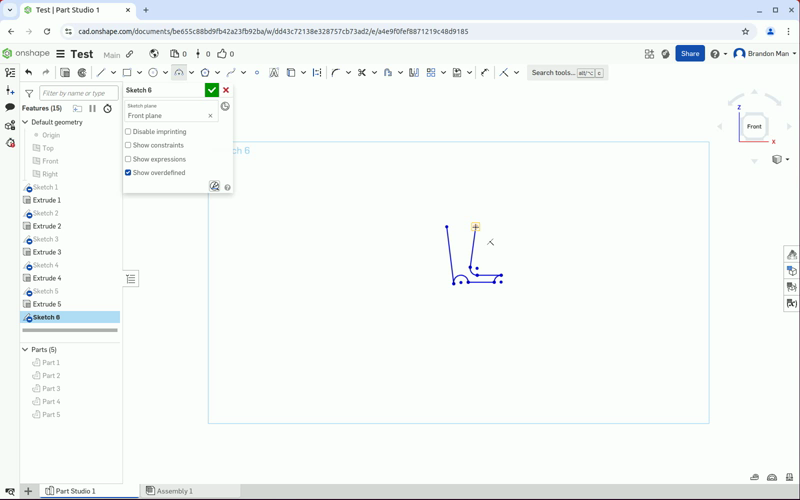
mouse_move(446, 226)
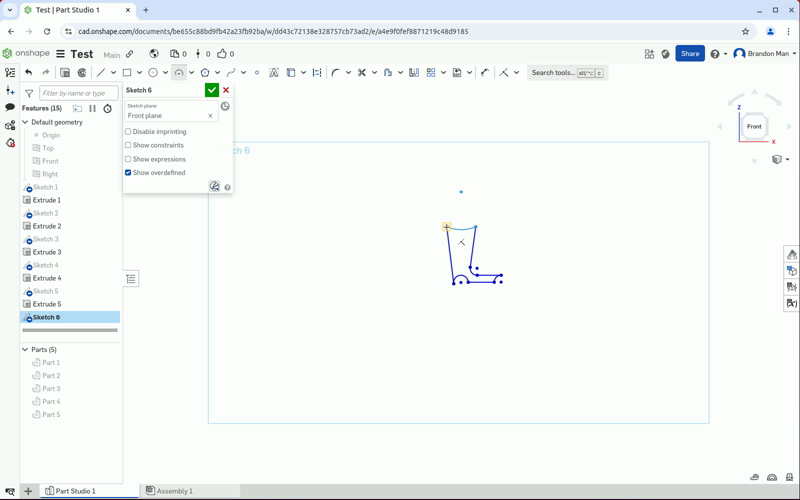
click(446, 226)
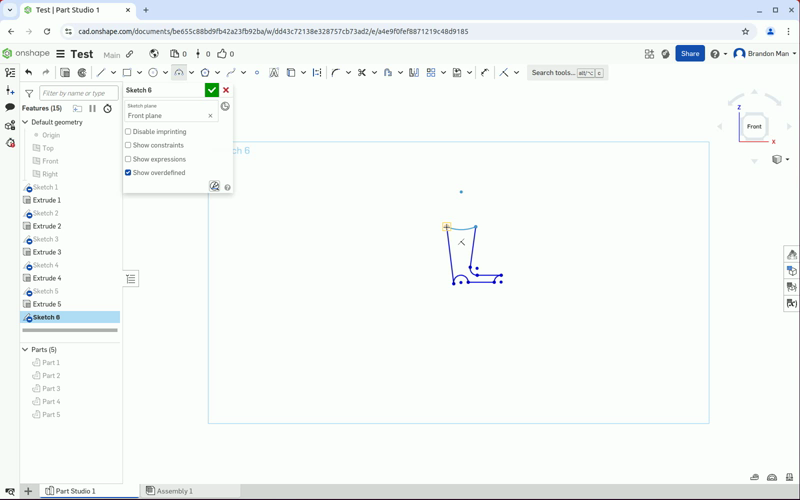
key_down(shift)
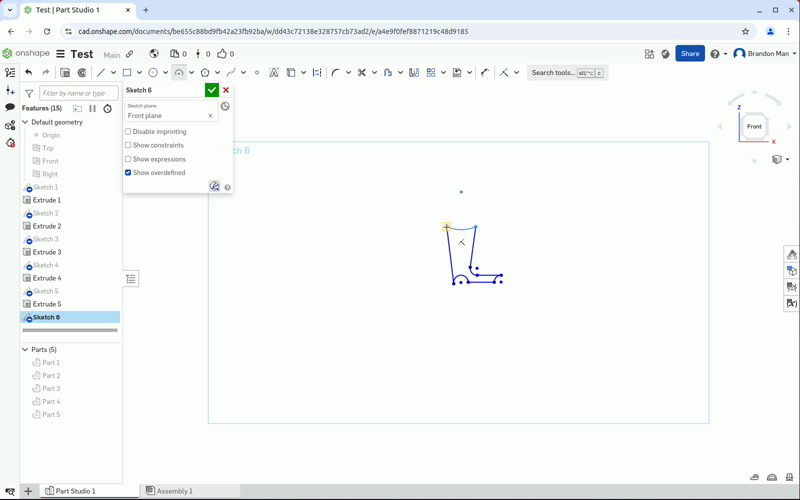
mouse_move(461, 239)
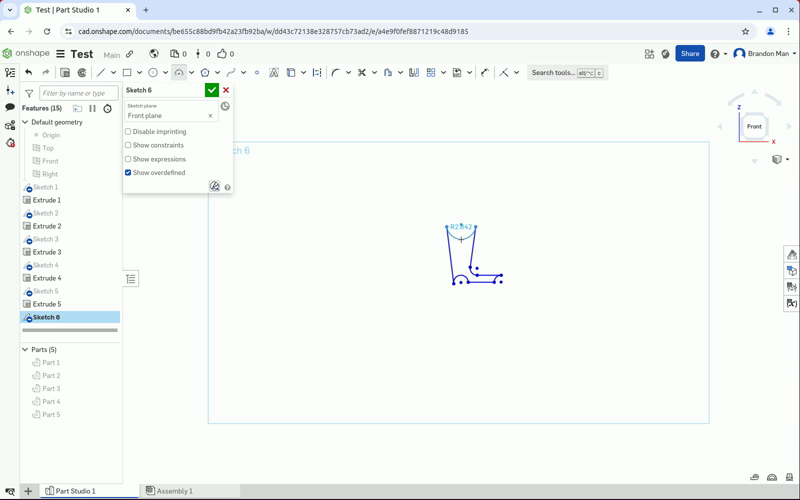
click(461, 239)
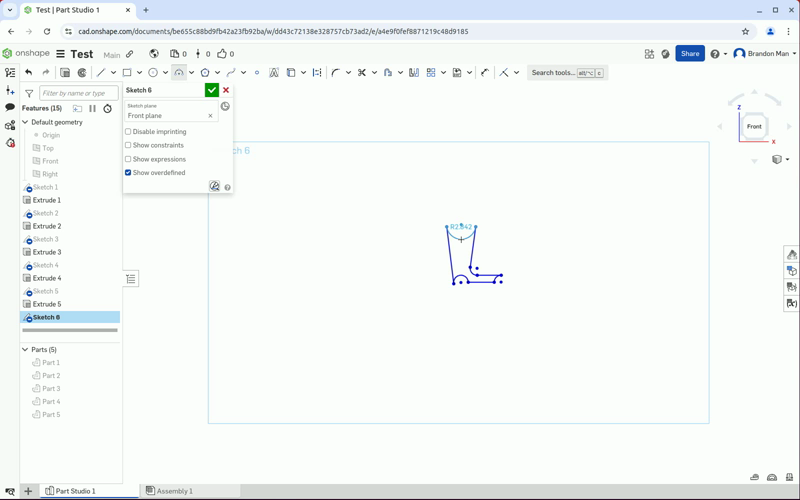
key_up(shift)
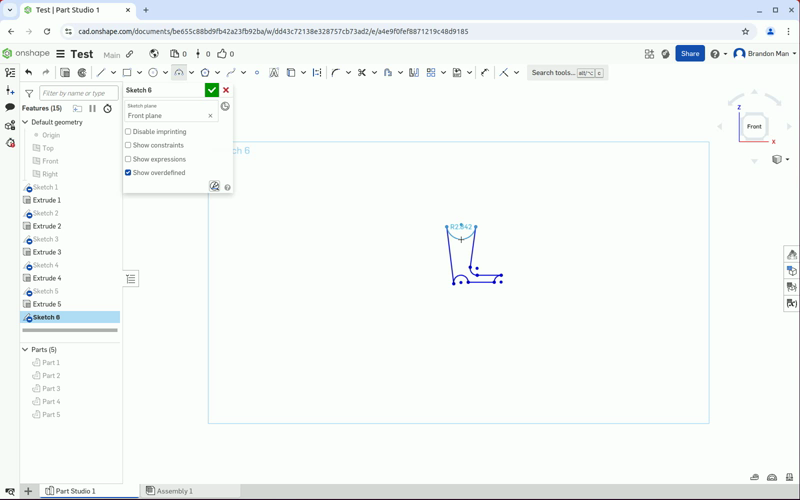
key(esc)
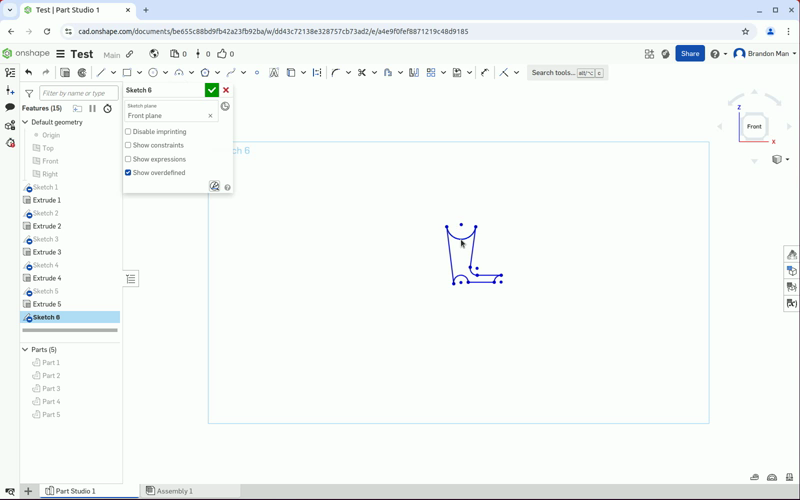
mouse_move(485, 281)
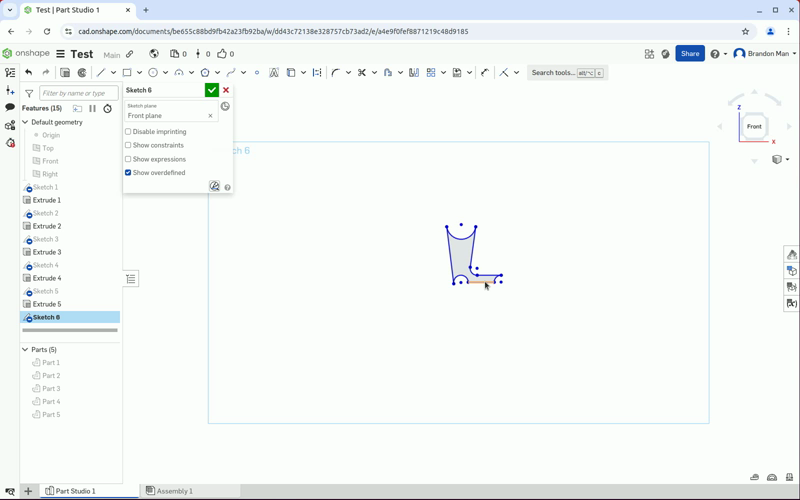
scroll(6)
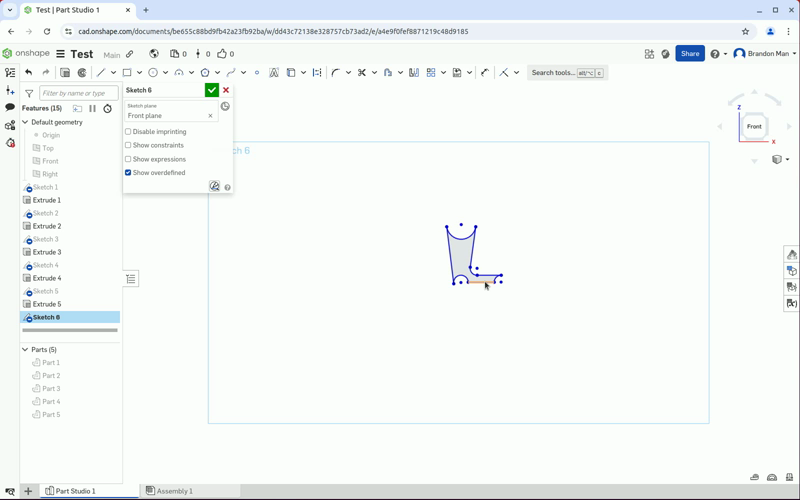
scroll(6)
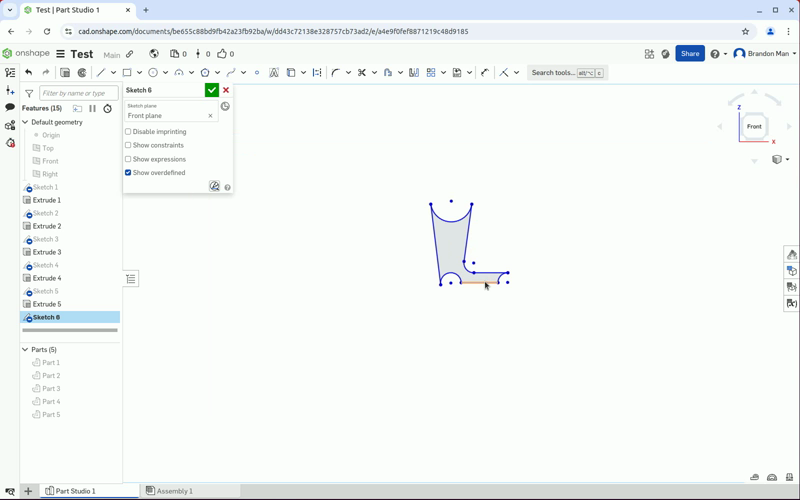
scroll(6)
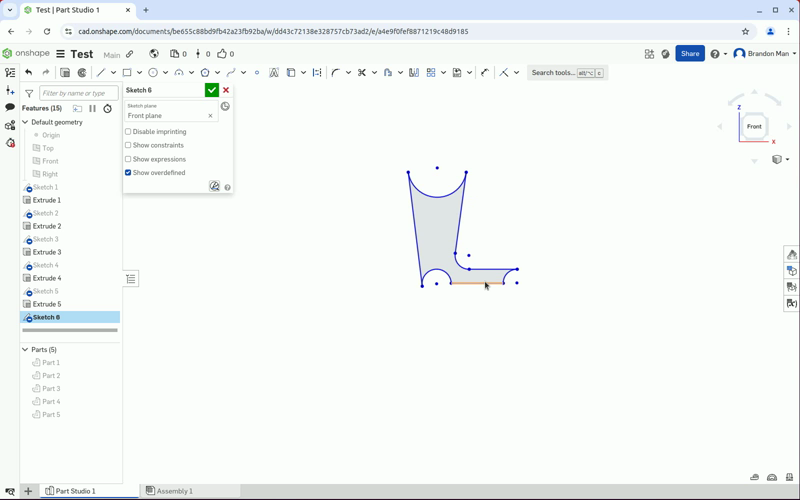
scroll(6)
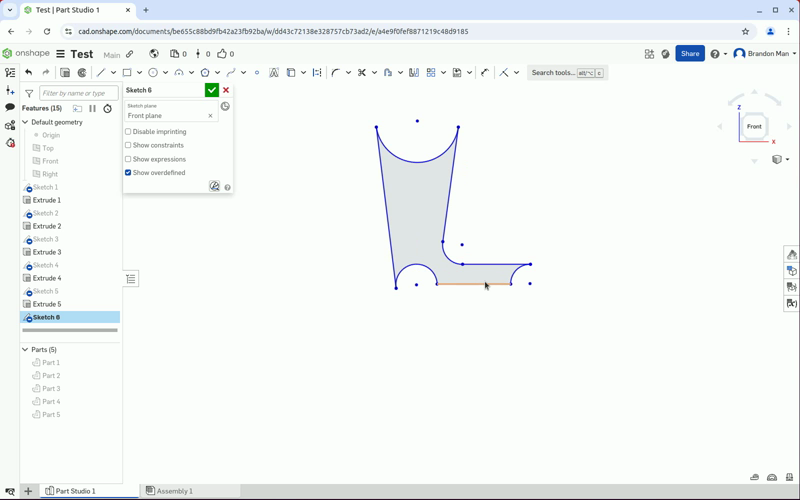
scroll(6)
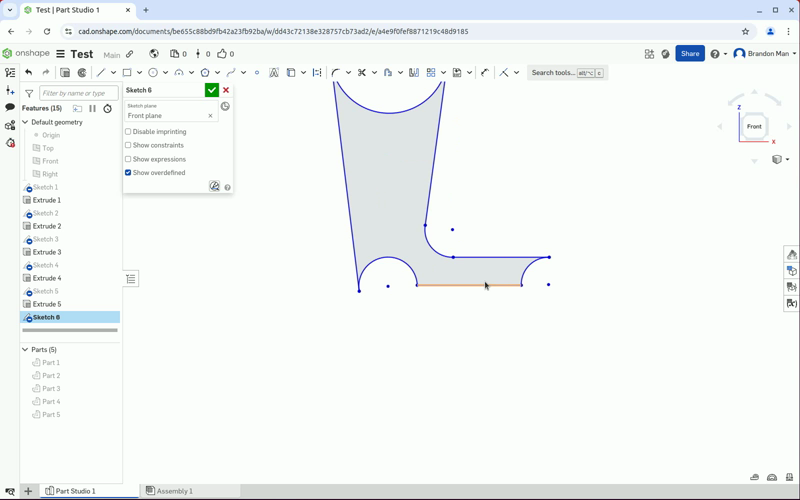
scroll(6)
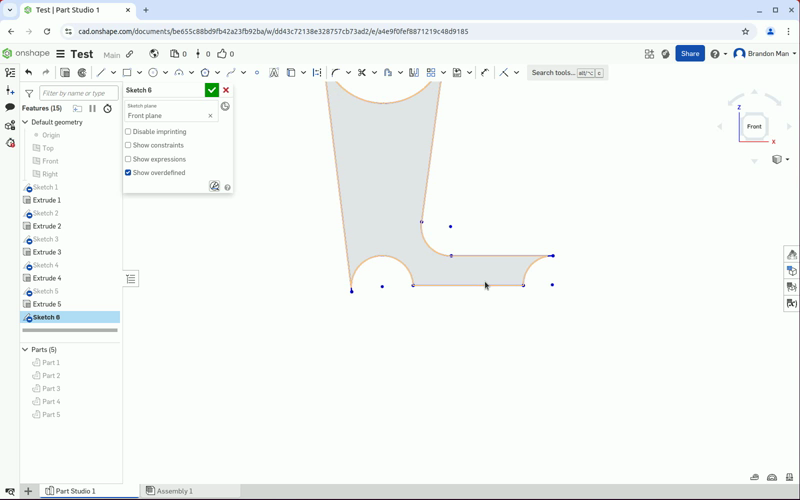
scroll(6)
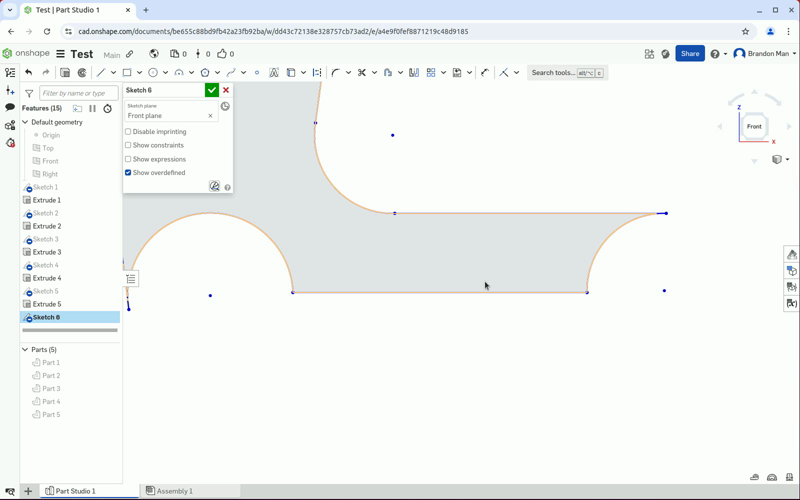
click(485, 281)
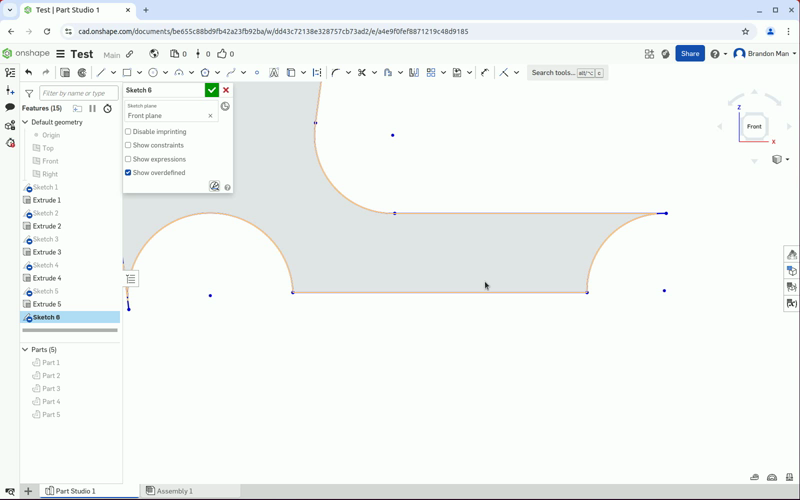
scroll(-6)
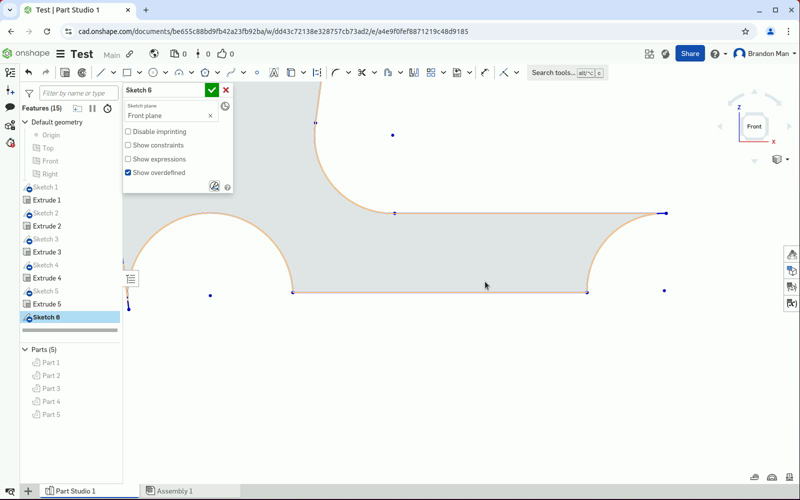
scroll(-6)
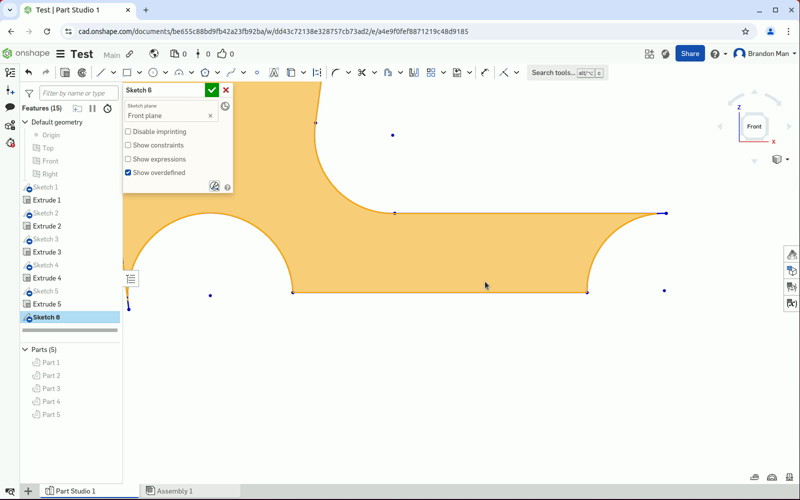
scroll(-6)
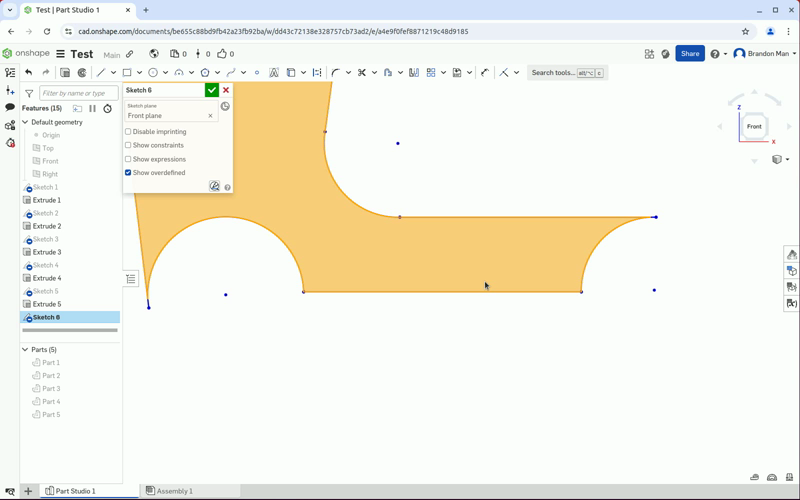
scroll(-6)
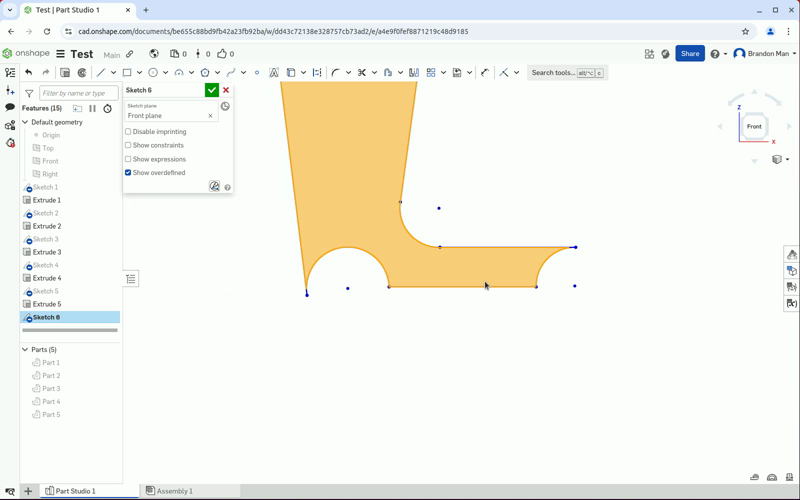
scroll(-6)
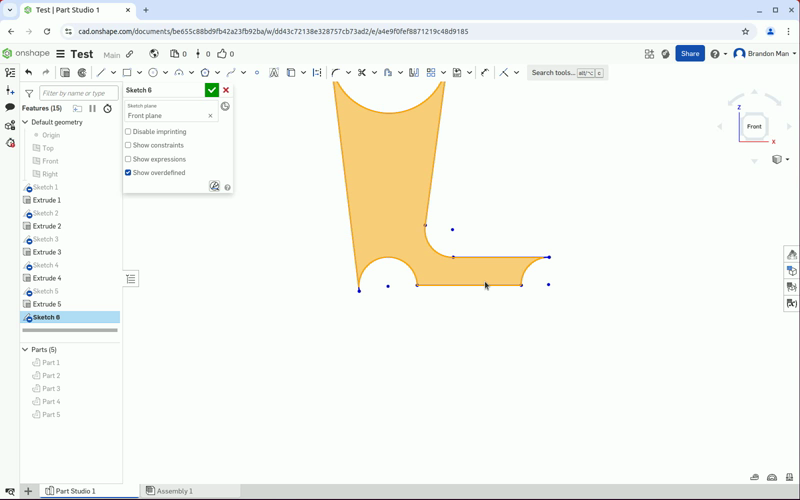
scroll(-6)
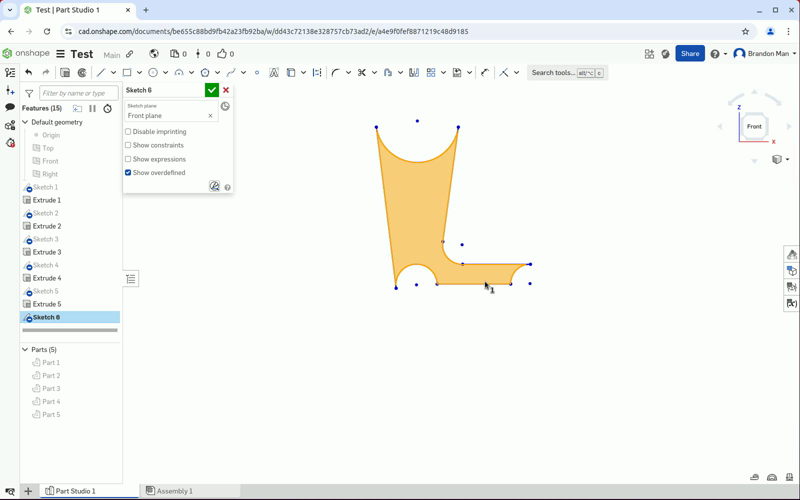
scroll(-6)
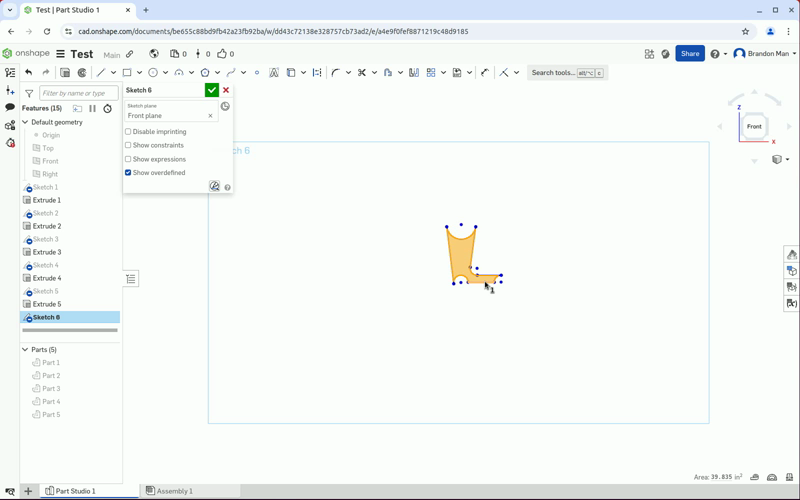
mouse_move(73, 352)
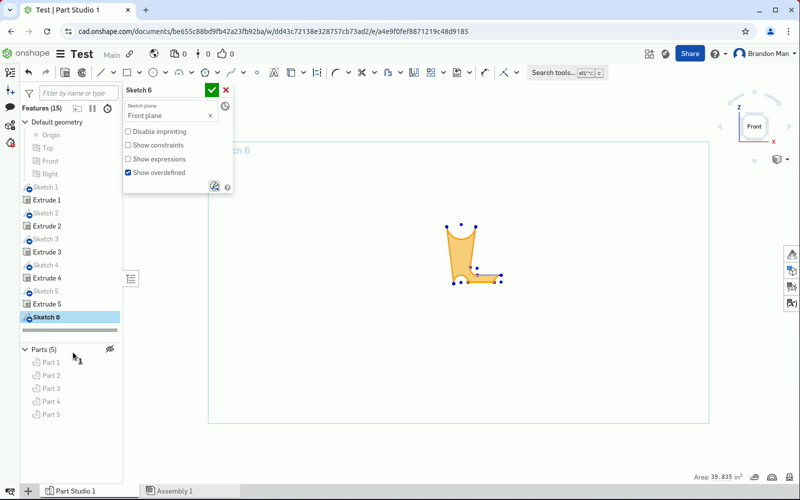
key(shift+y)
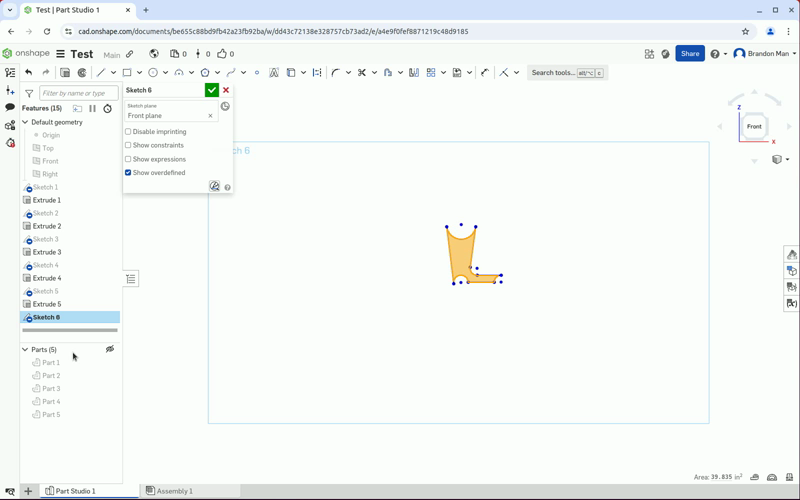
key(shift+e)
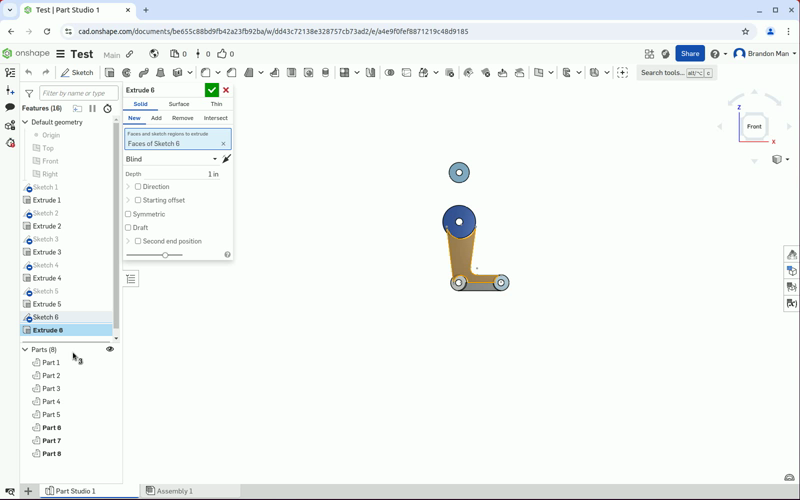
mouse_move(143, 106)
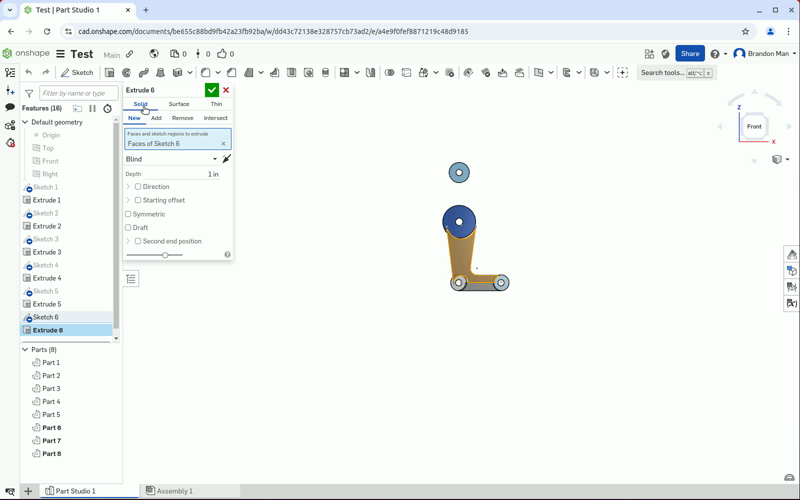
click(143, 106)
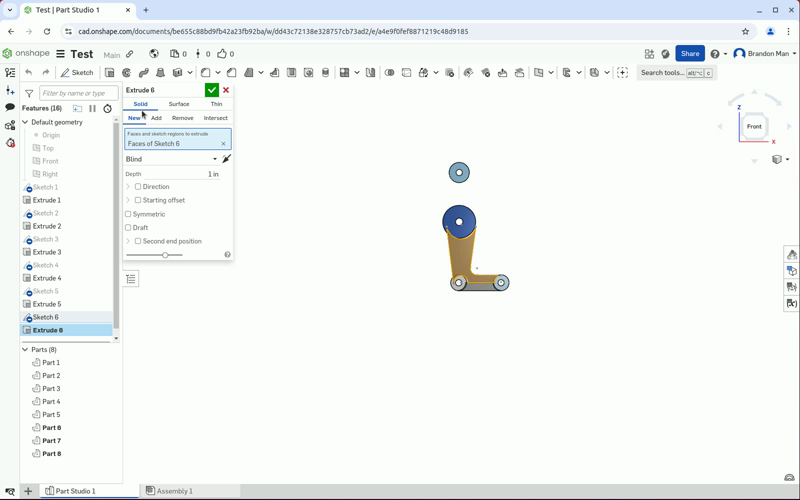
mouse_move(137, 120)
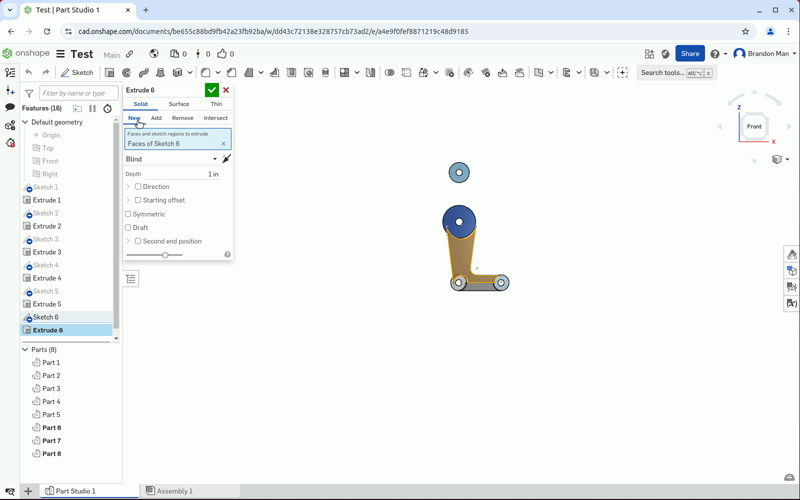
click(137, 120)
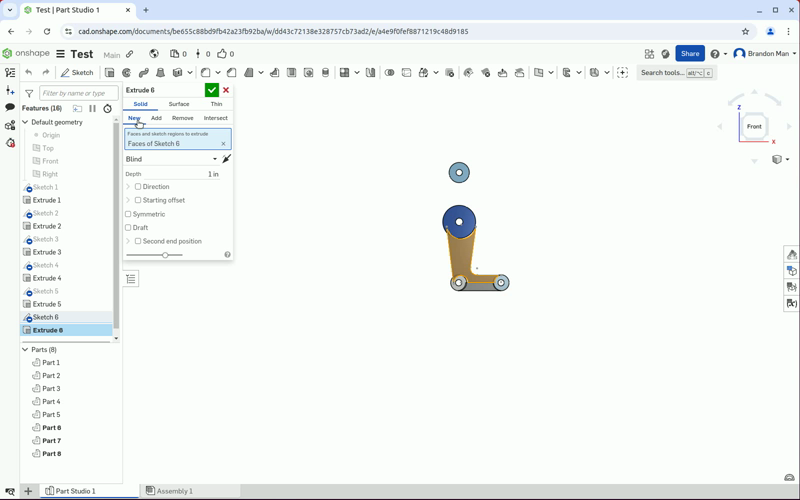
key(tab, 4)
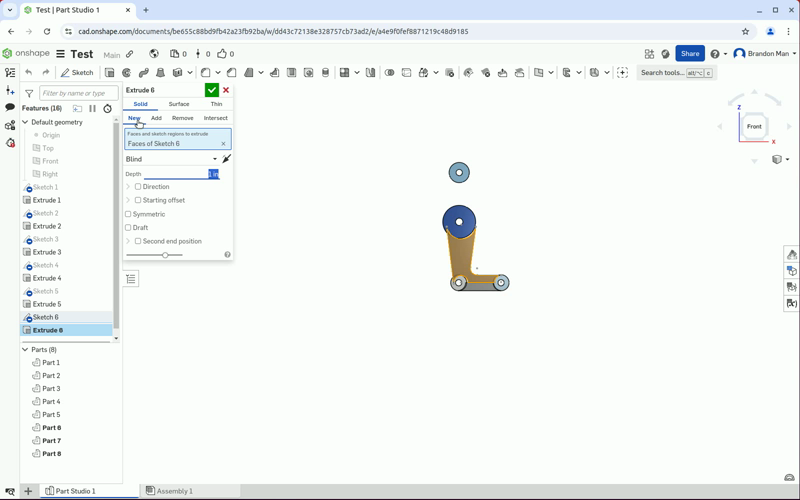
text(0.481)
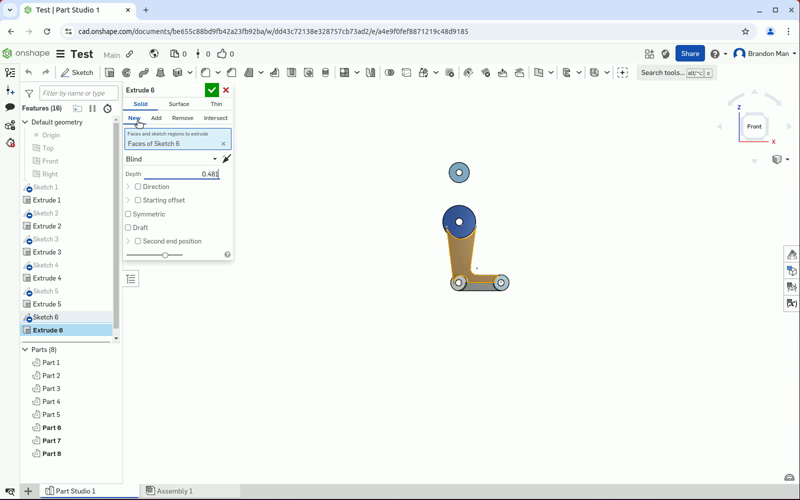
key(enter)
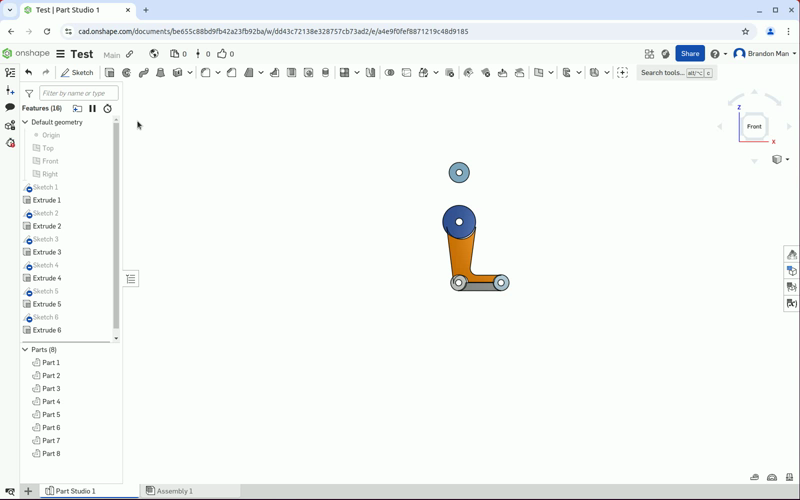
key(shift+h)
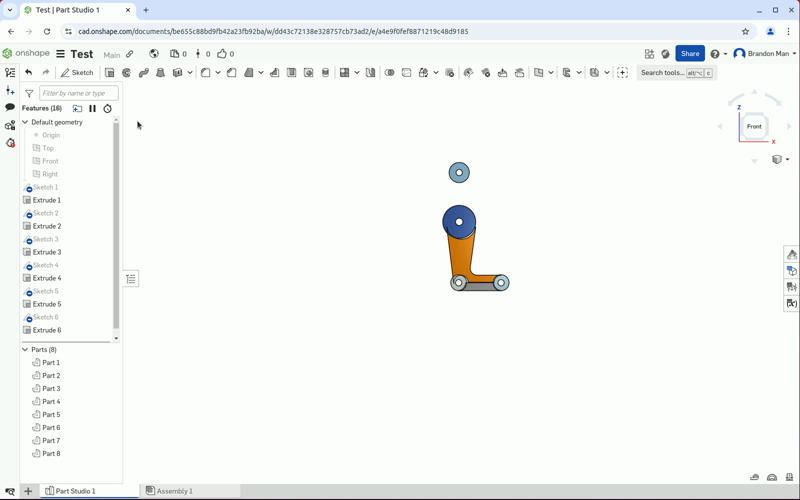
key(shift+h)
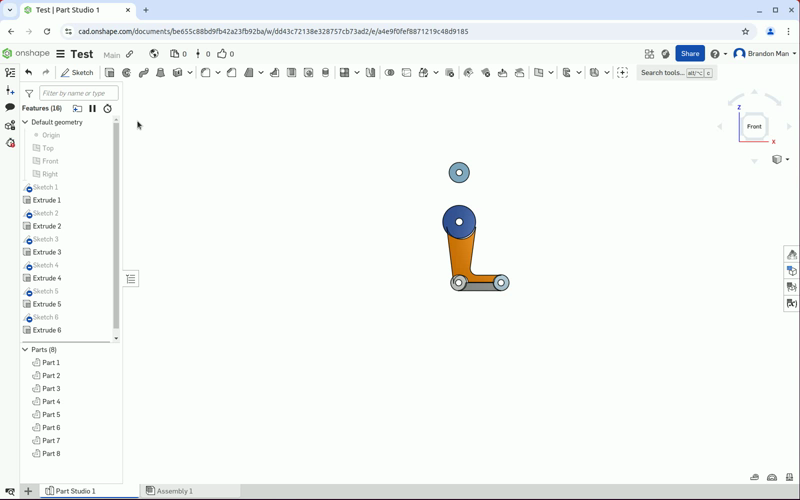
mouse_move(69, 189)
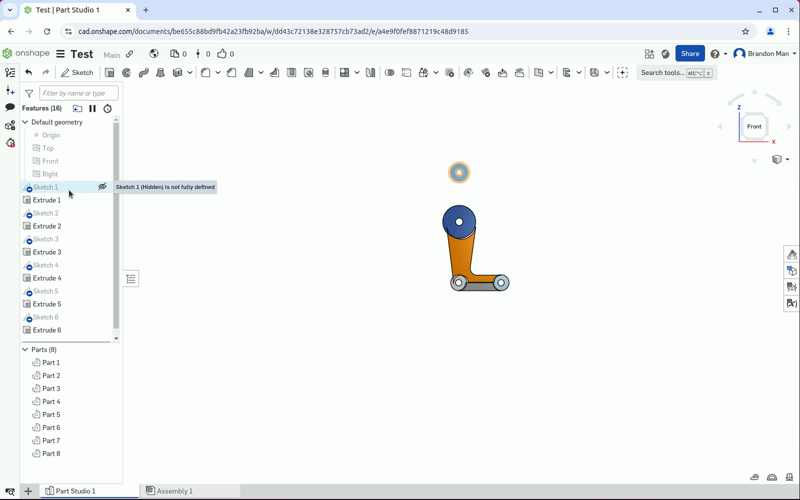
click(69, 189)
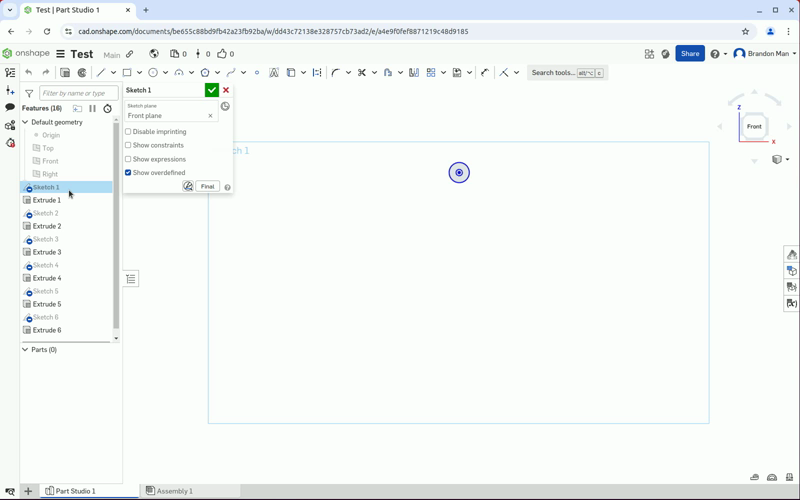
mouse_move(229, 92)
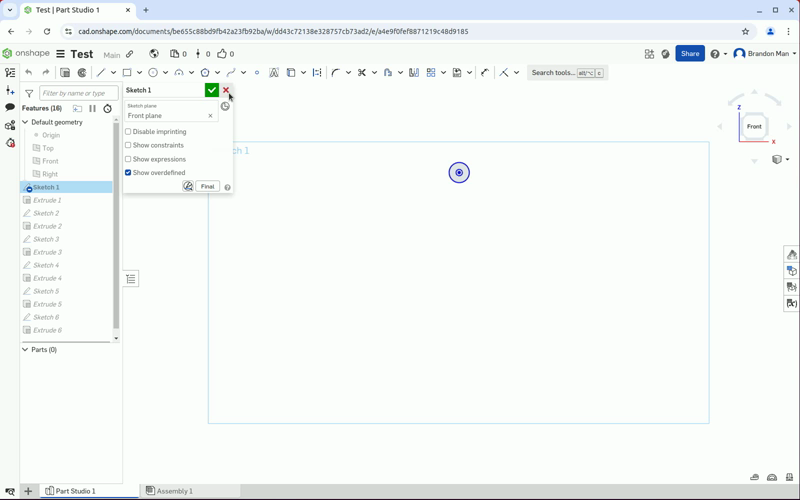
click(229, 92)
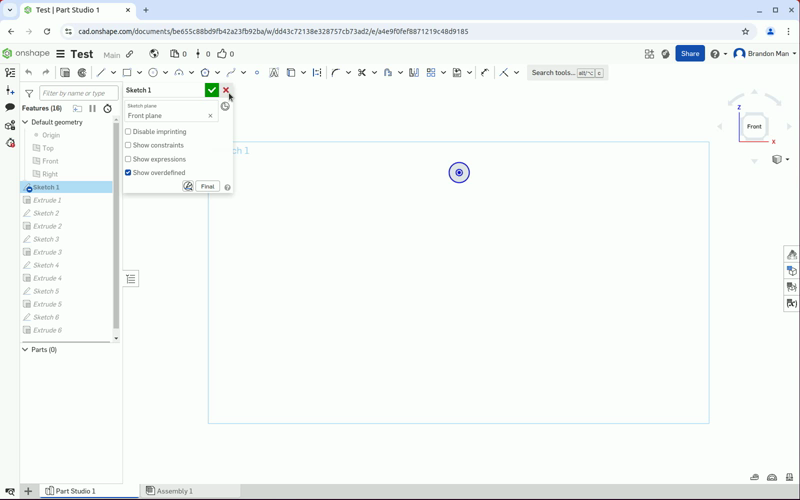
key(shift+s)
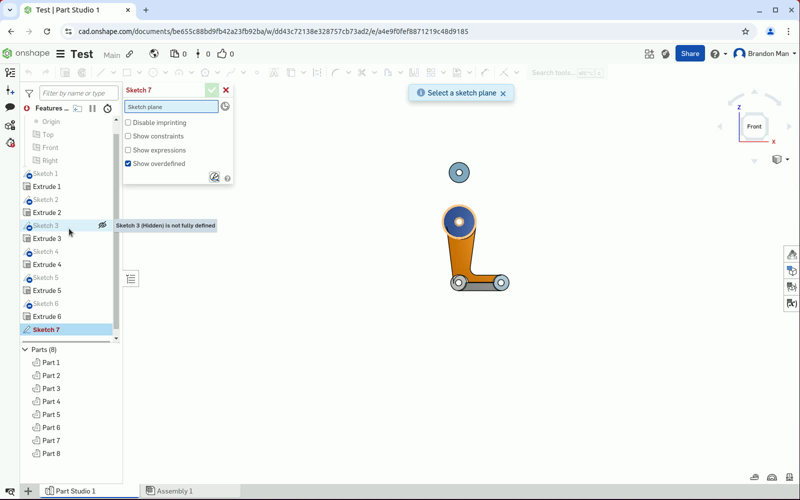
scroll(3)
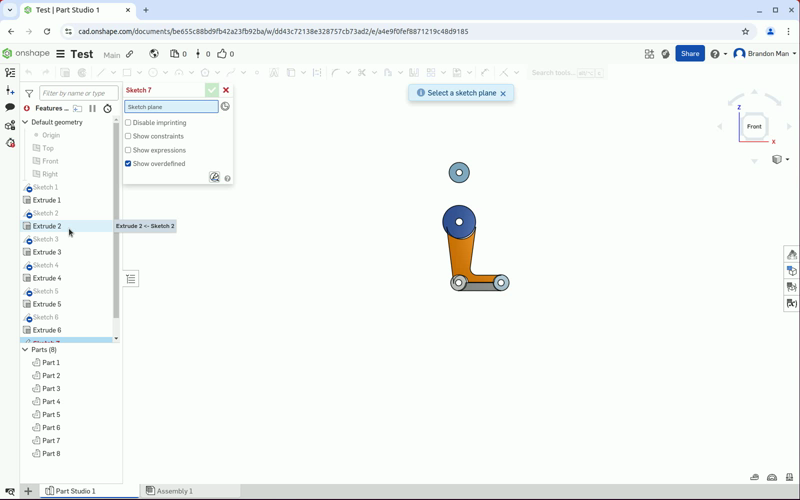
mouse_move(69, 163)
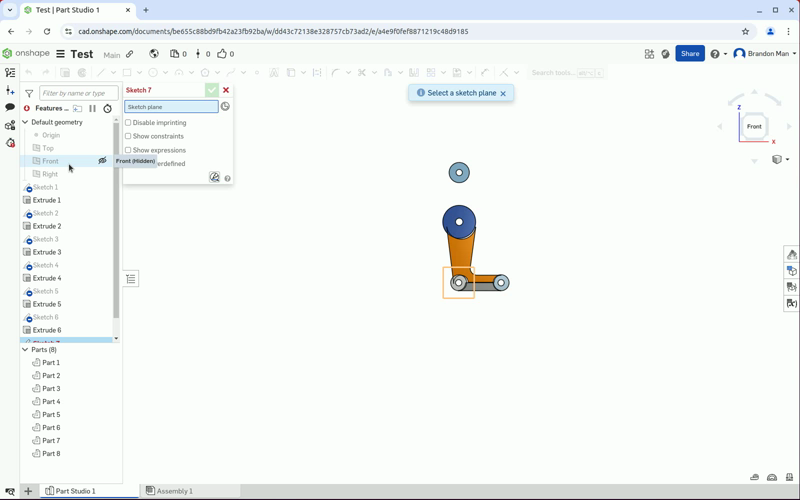
click(69, 163)
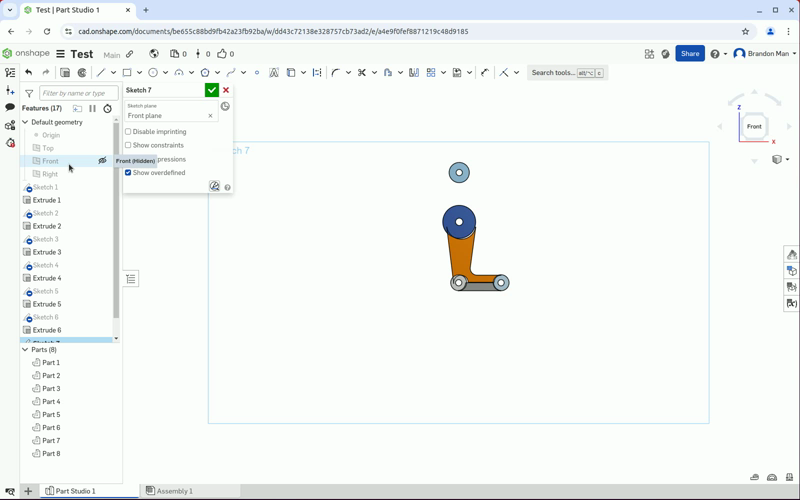
mouse_move(73, 352)
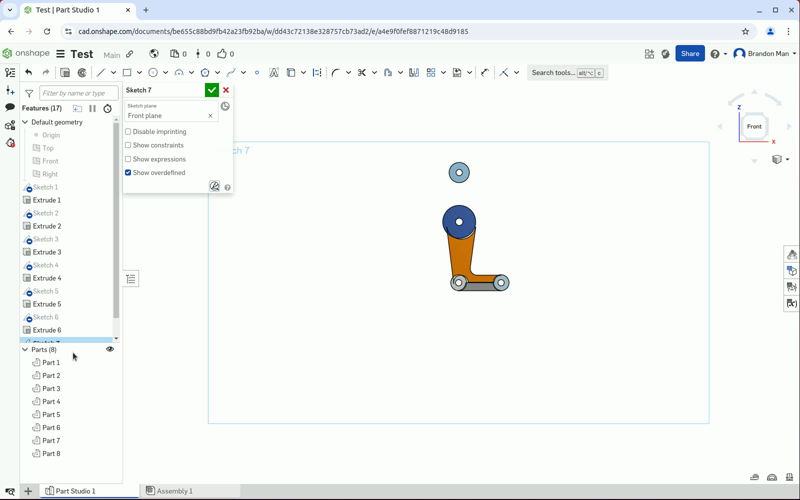
key(y)
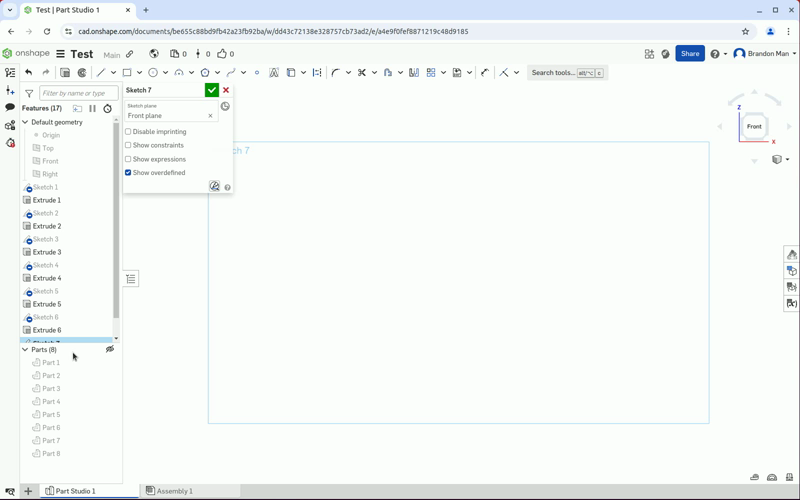
key(a)
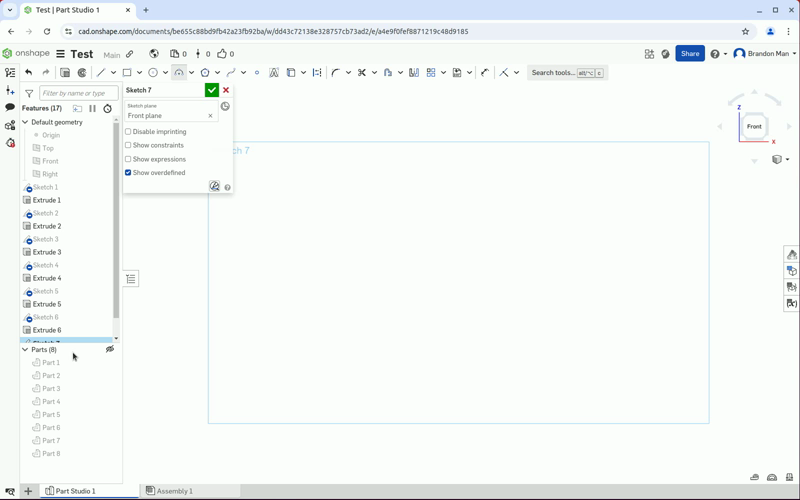
key_down(shift)
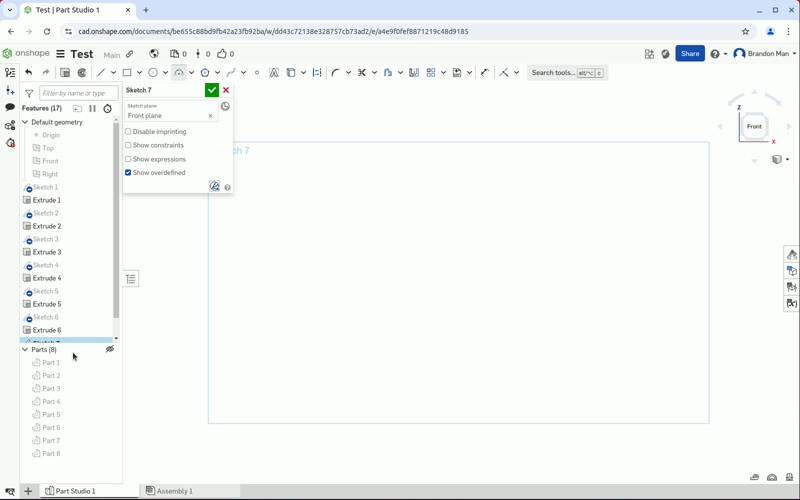
mouse_move(446, 223)
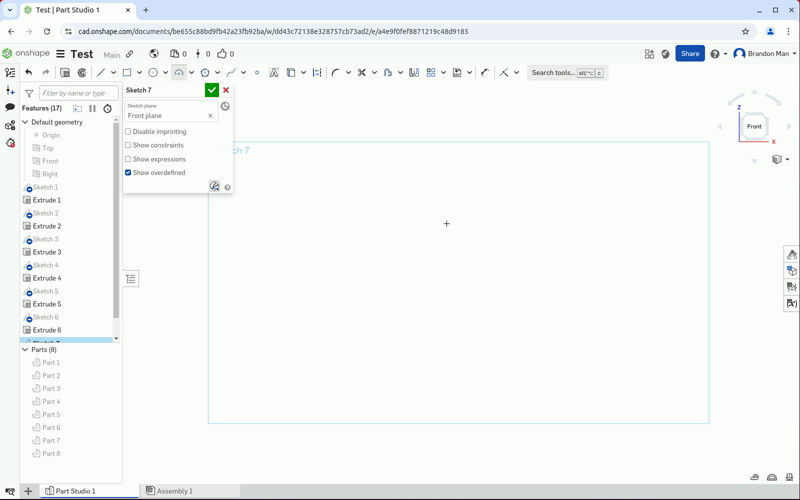
click(446, 223)
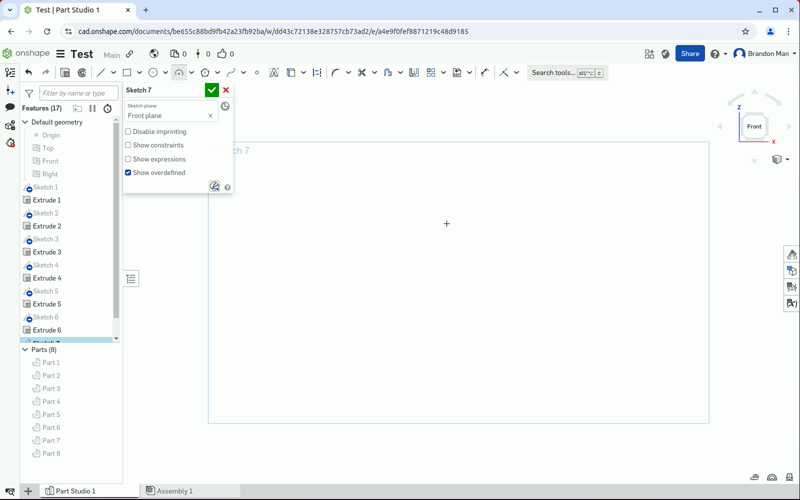
key_up(shift)
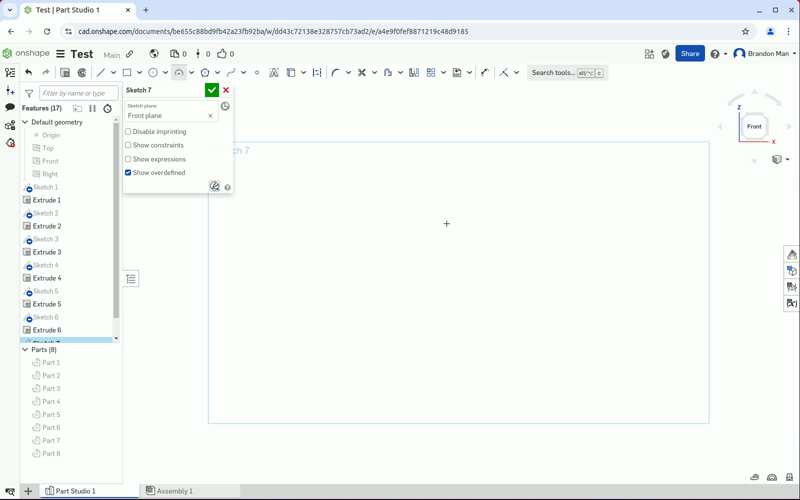
key_down(shift)
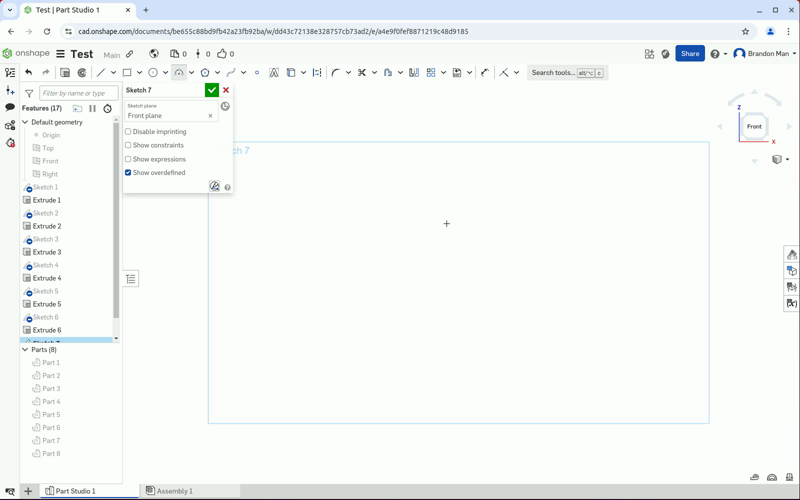
mouse_move(476, 223)
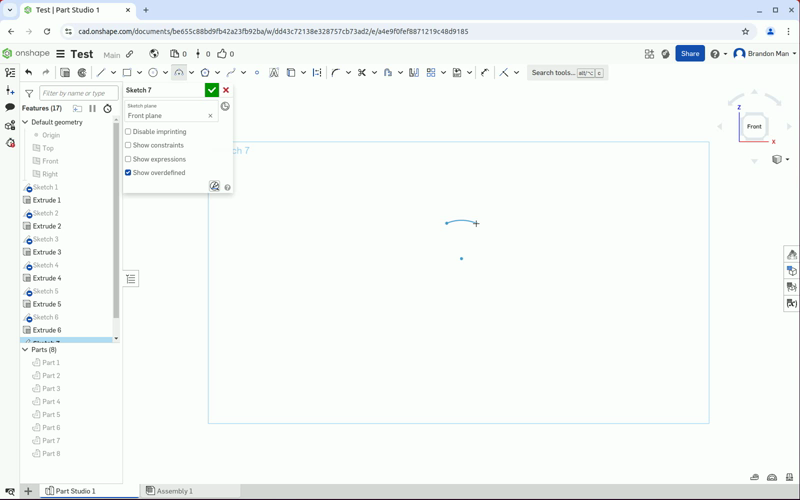
click(476, 223)
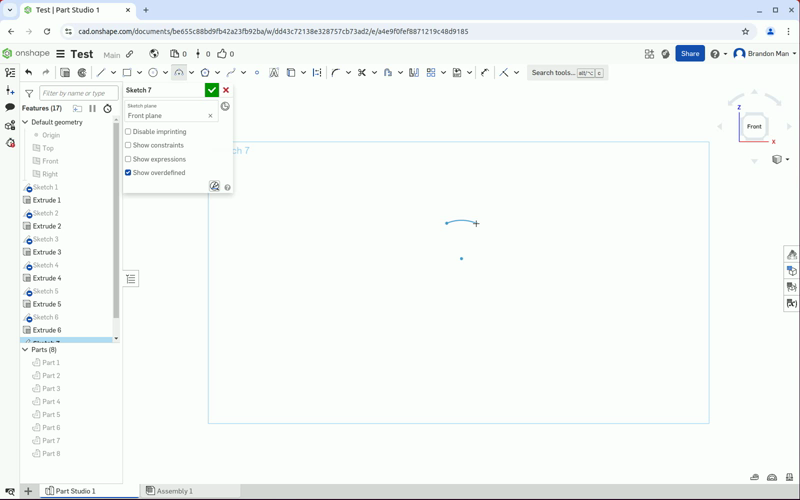
mouse_move(461, 210)
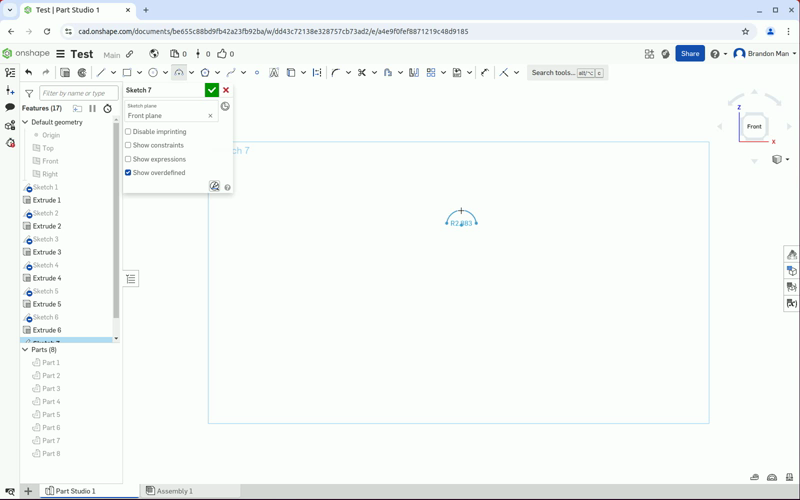
click(461, 210)
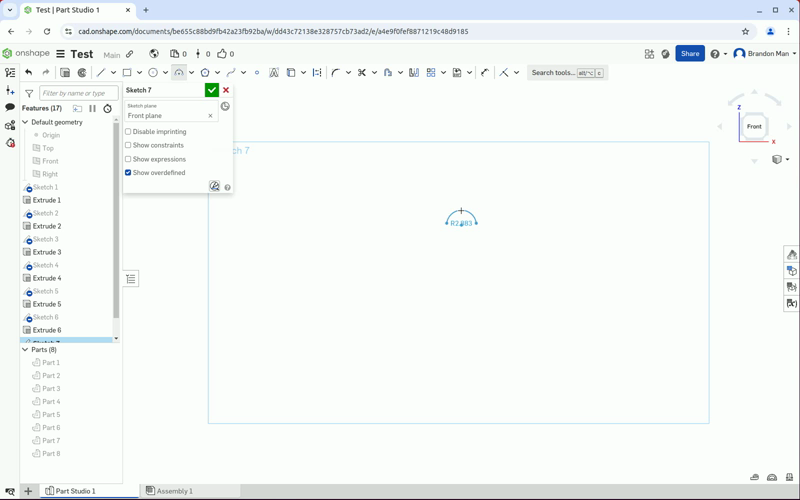
key_up(shift)
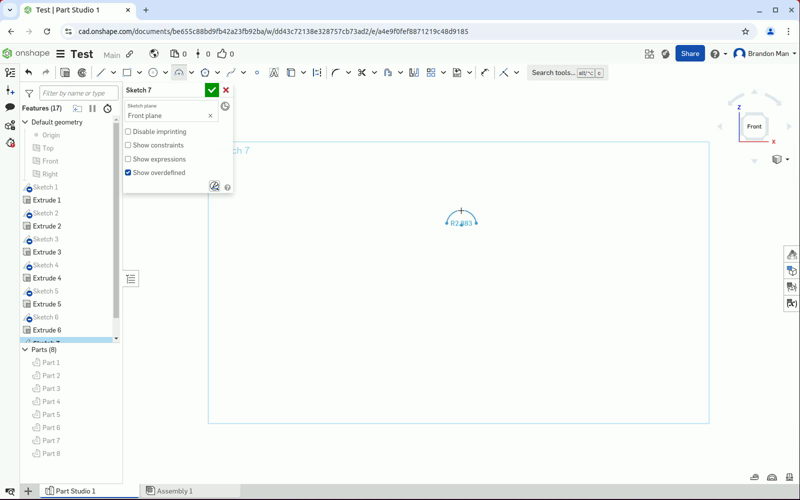
key(esc)
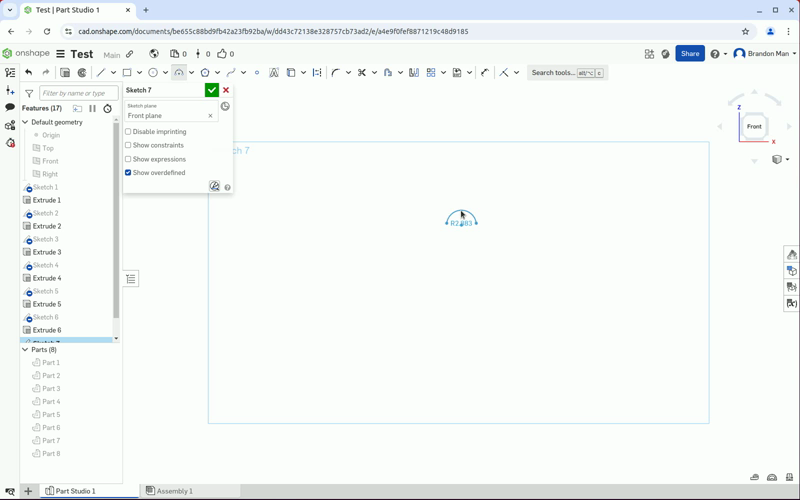
key(l)
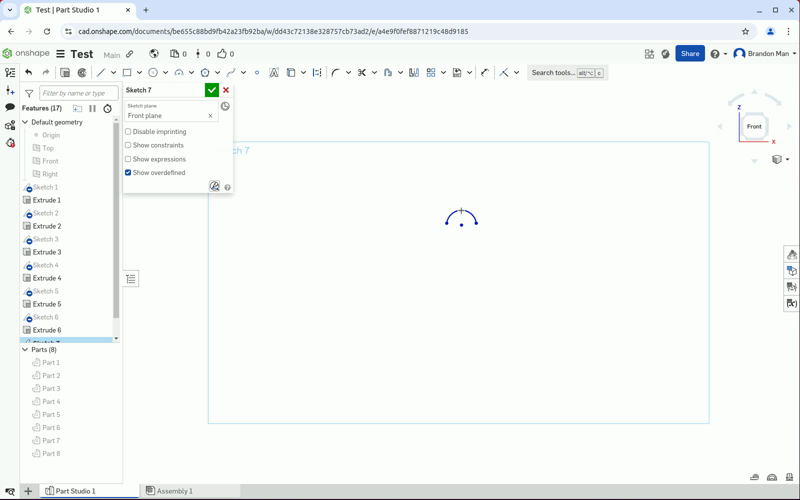
mouse_move(476, 223)
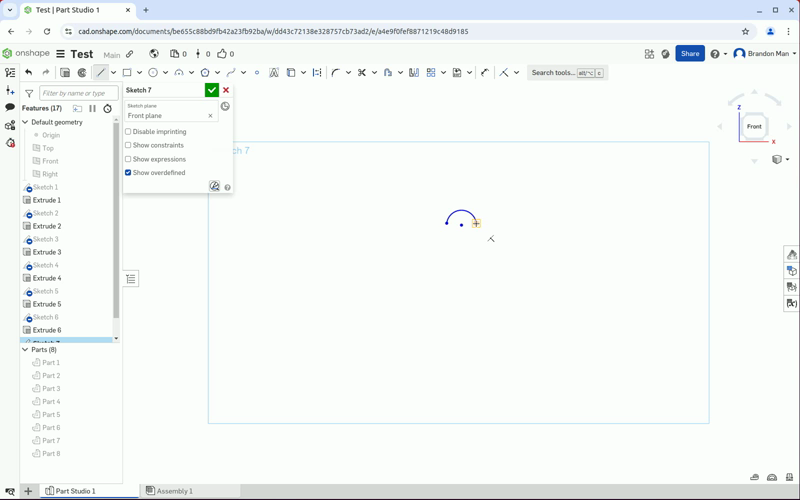
click(476, 223)
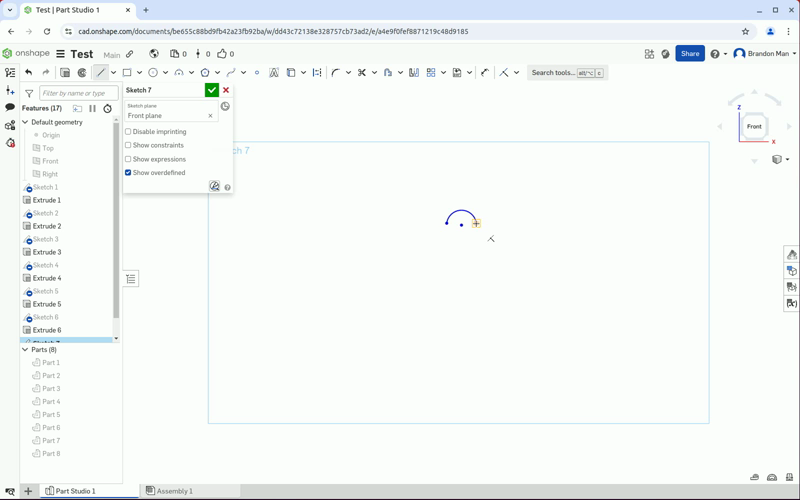
key_down(shift)
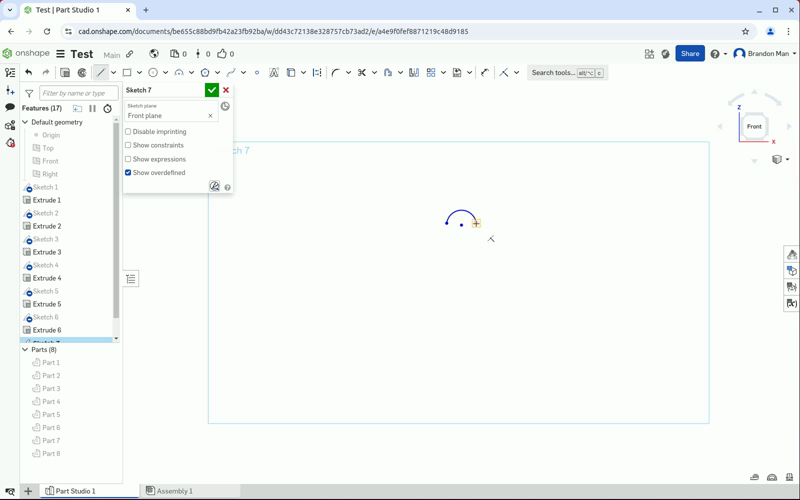
mouse_move(506, 223)
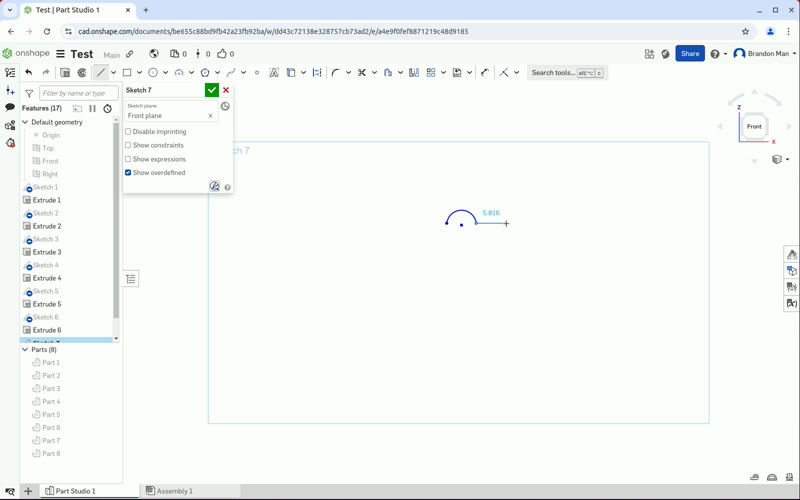
mouse_move(470, 176)
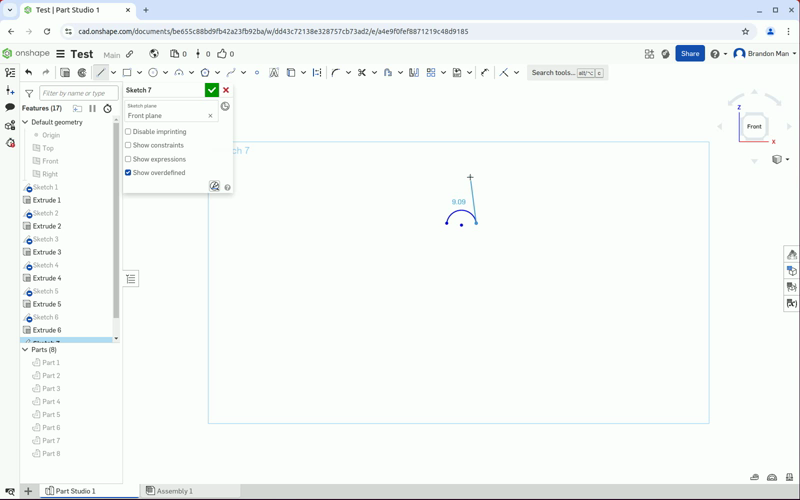
click(470, 176)
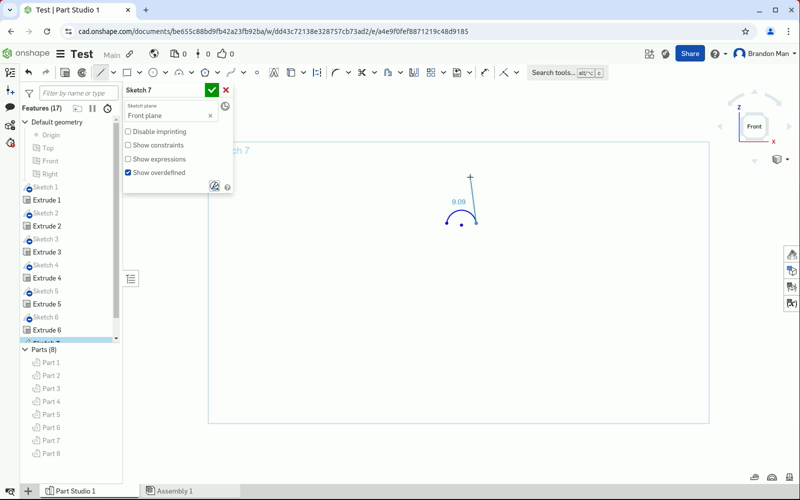
key_up(shift)
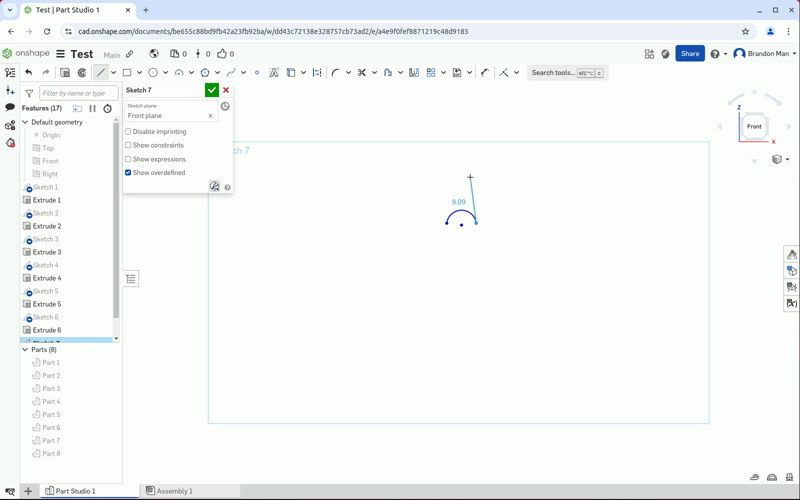
key(esc)
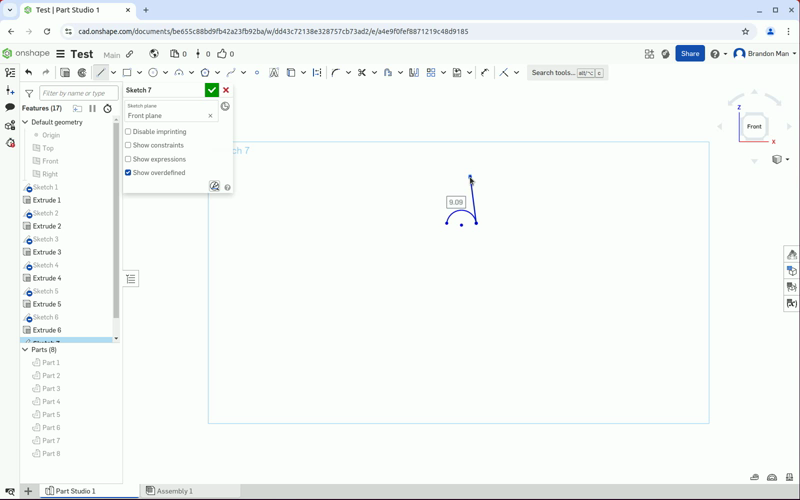
key(a)
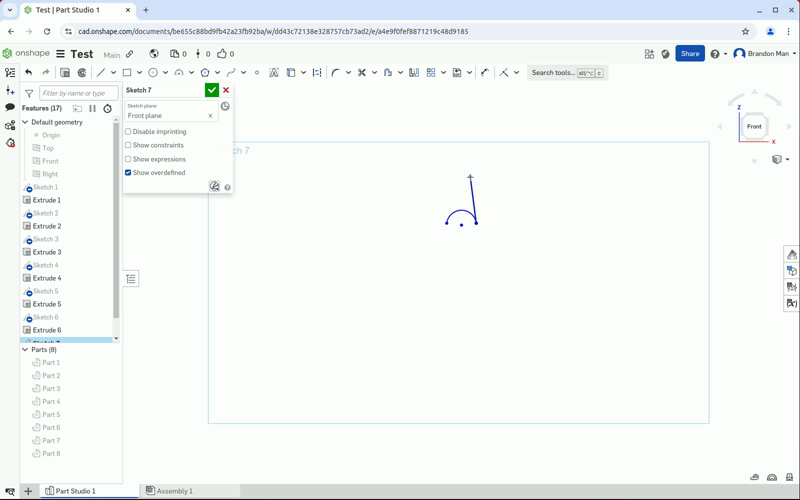
mouse_move(470, 176)
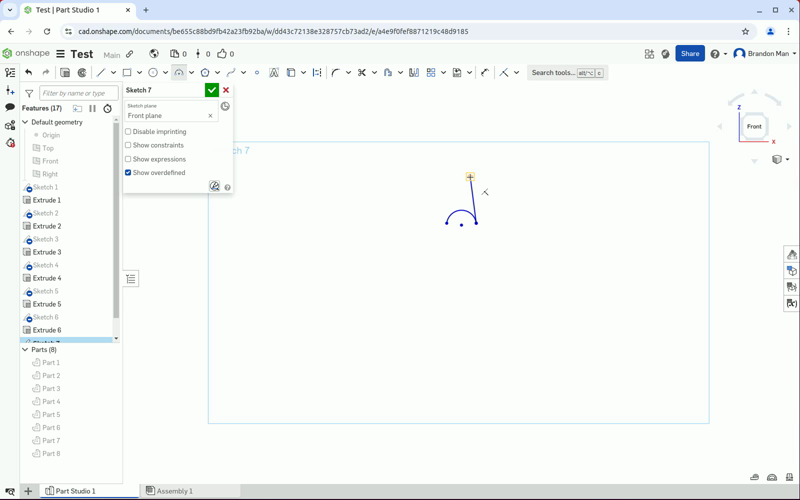
click(470, 176)
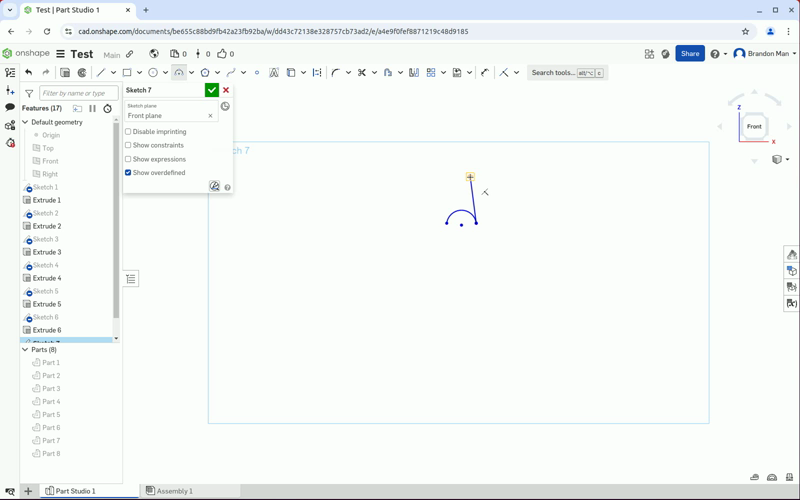
key_down(shift)
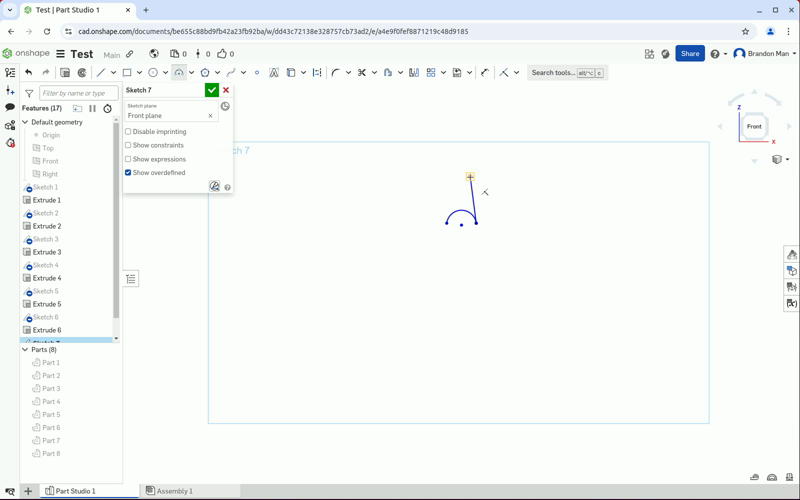
mouse_move(452, 176)
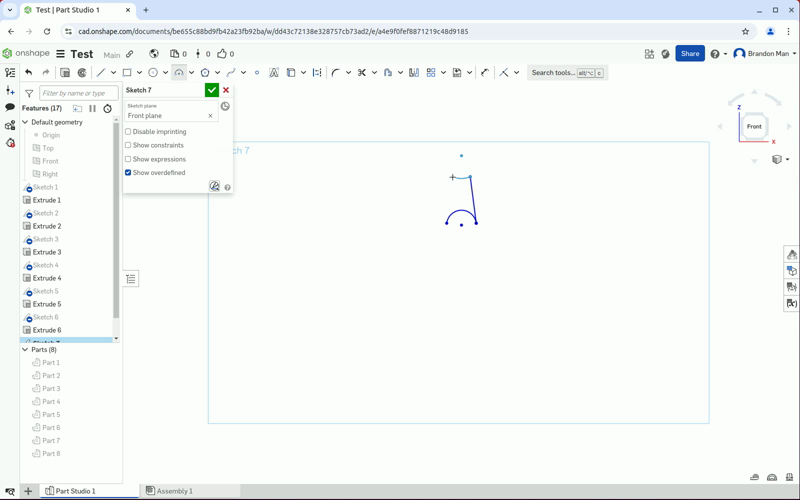
click(452, 176)
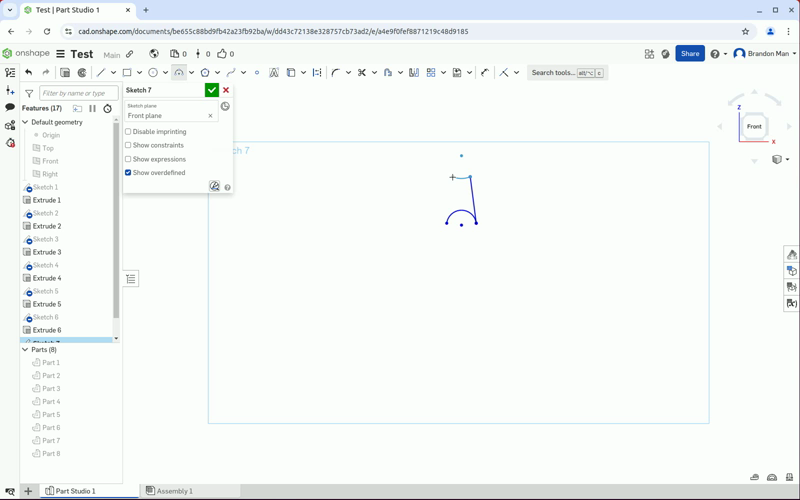
mouse_move(461, 186)
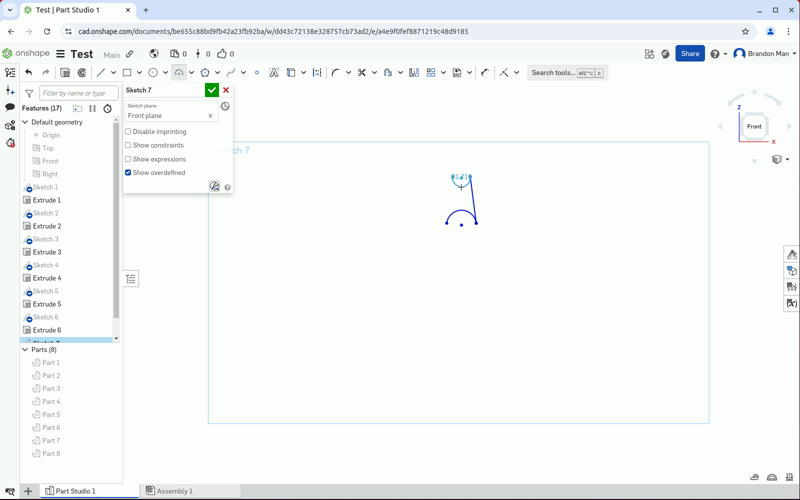
click(461, 186)
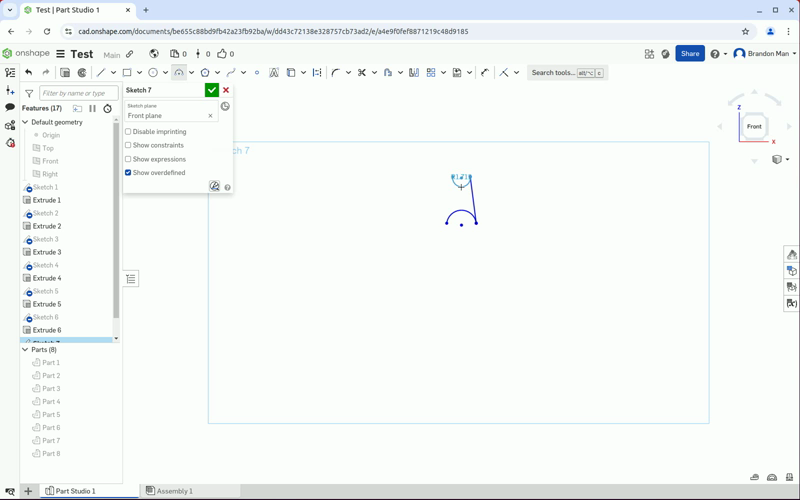
key_up(shift)
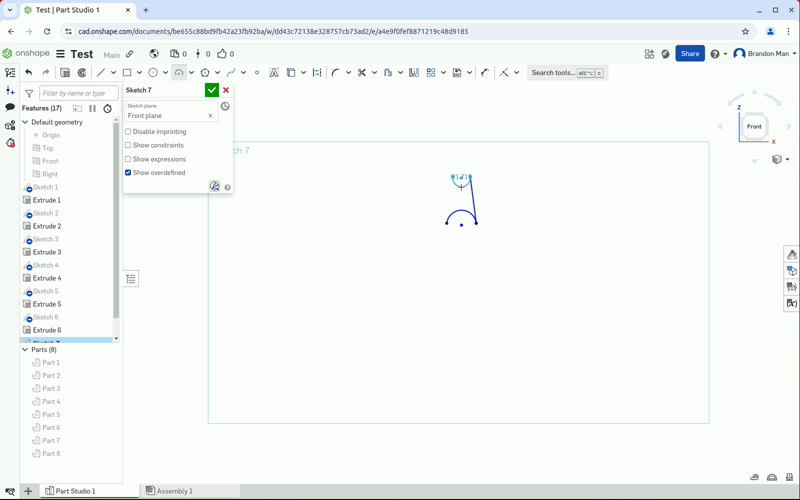
key(esc)
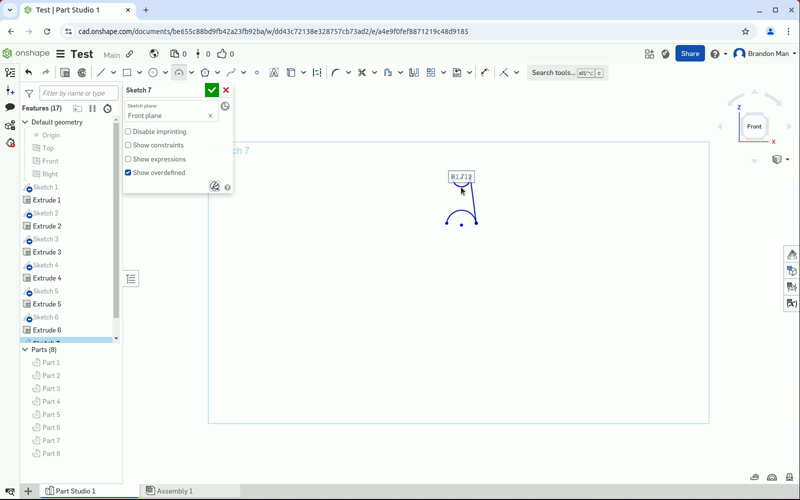
key(l)
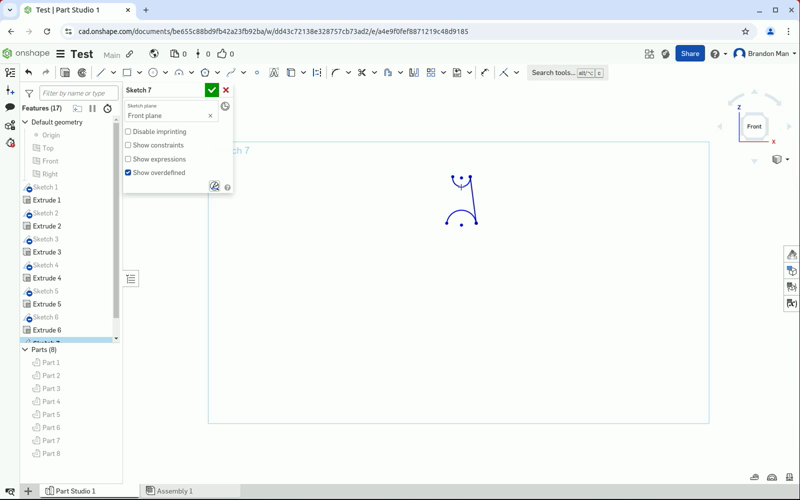
mouse_move(452, 176)
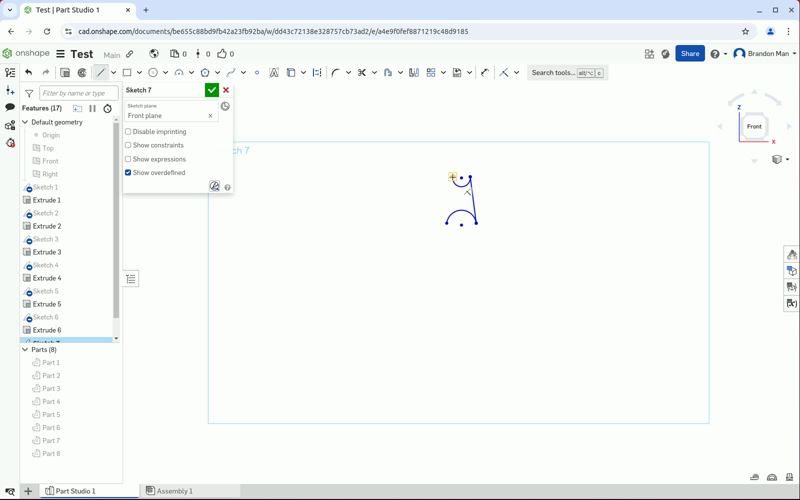
click(452, 176)
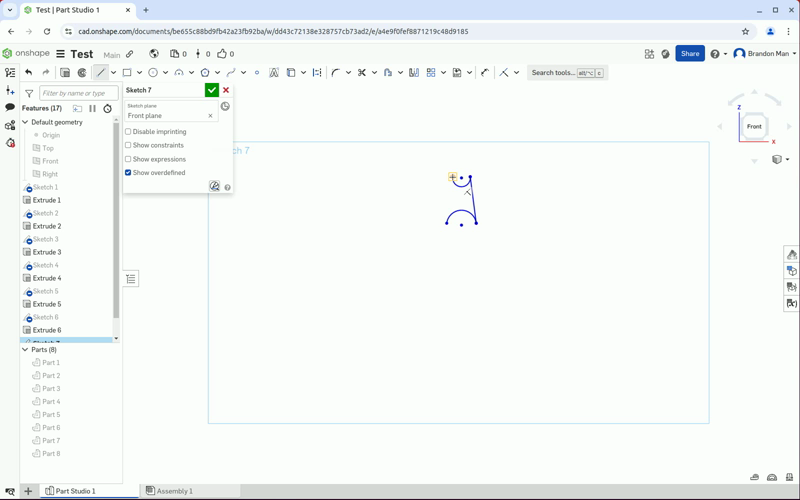
mouse_move(482, 176)
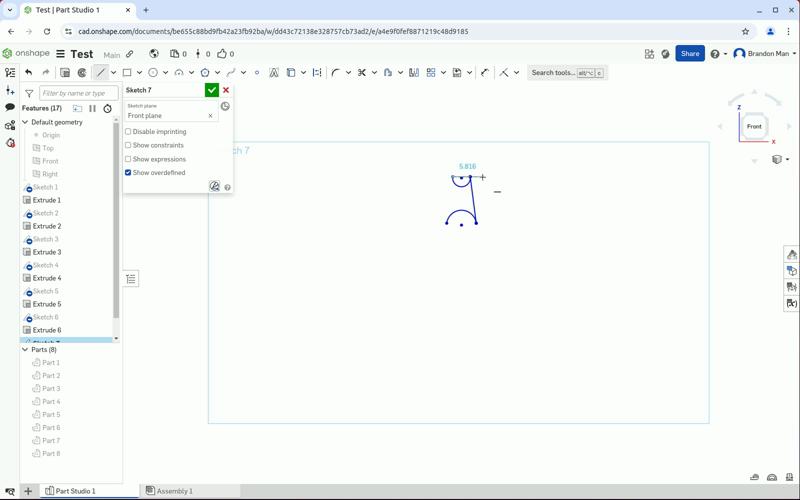
key_down(shift)
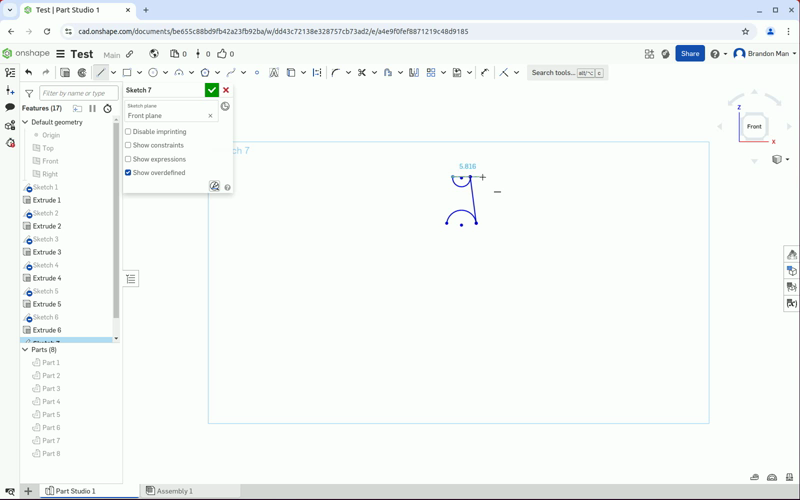
mouse_move(446, 223)
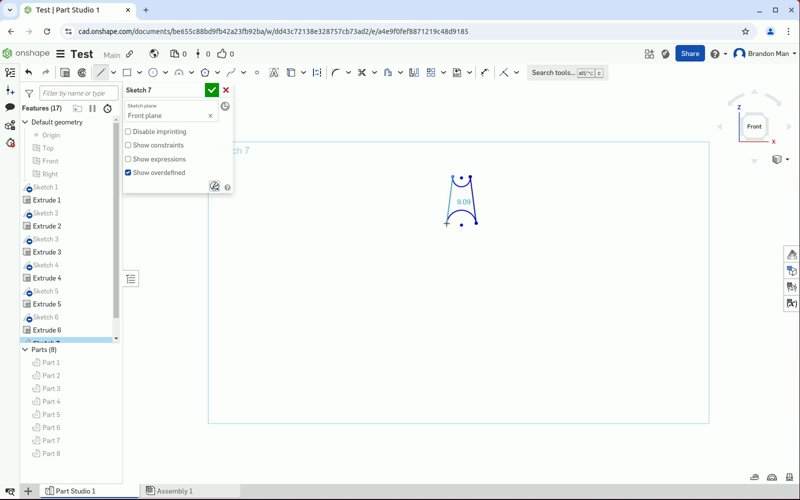
key_up(shift)
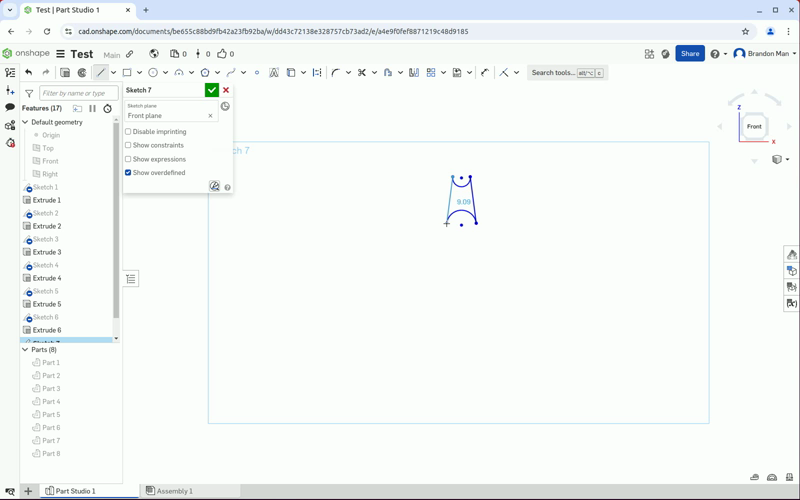
click(446, 223)
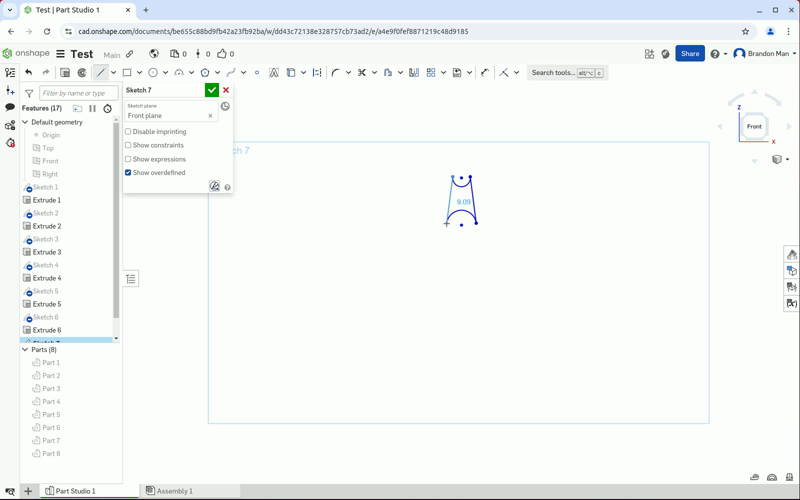
key(esc)
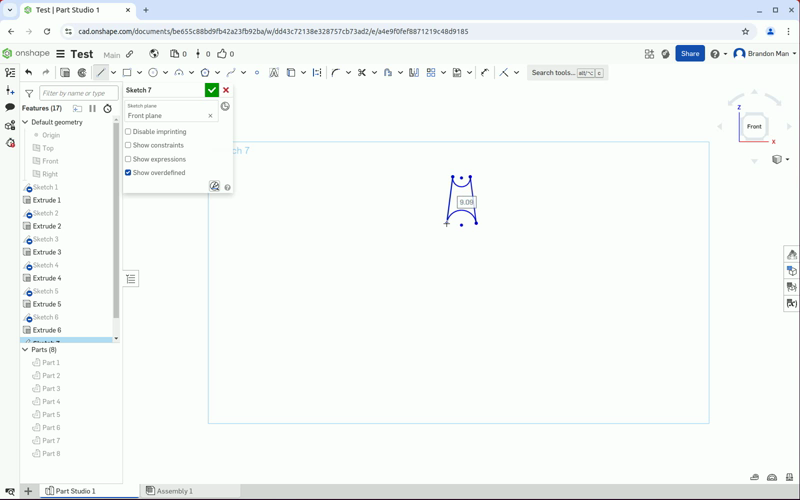
key(c)
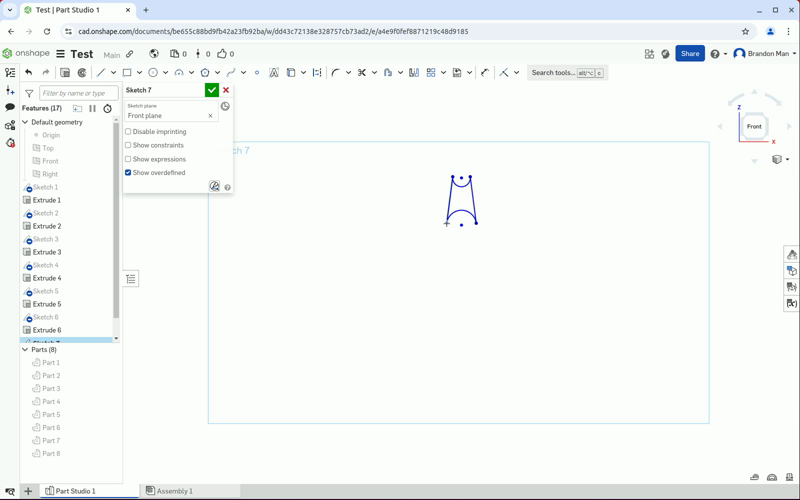
key_down(shift)
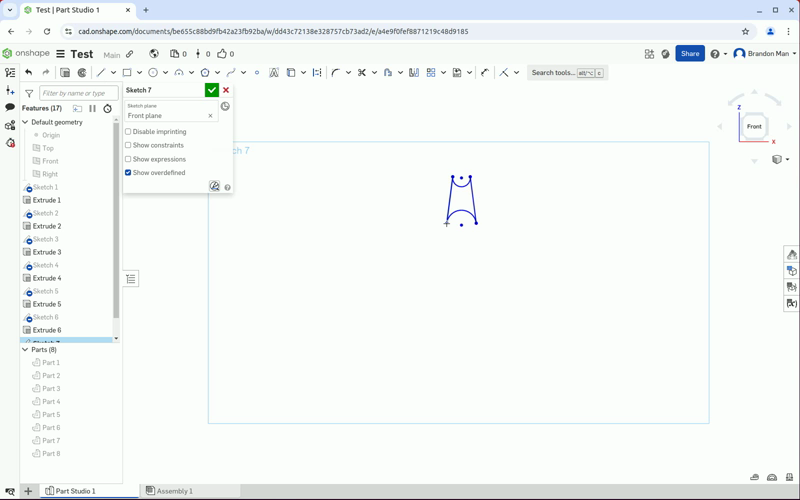
mouse_move(458, 191)
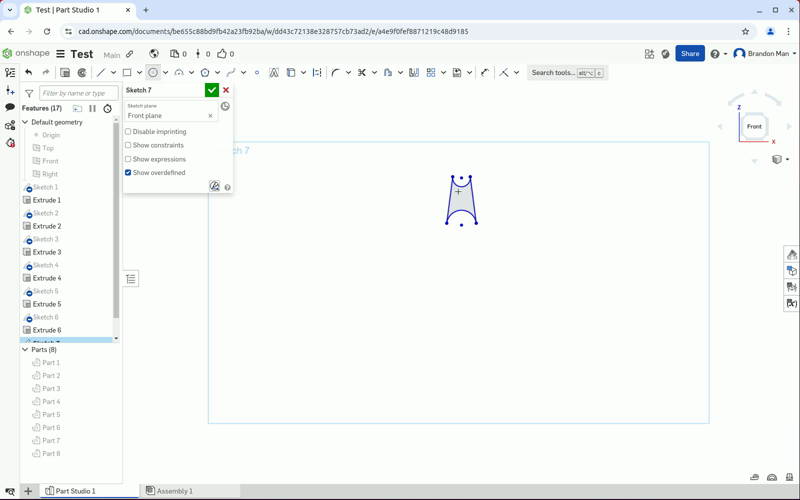
click(458, 191)
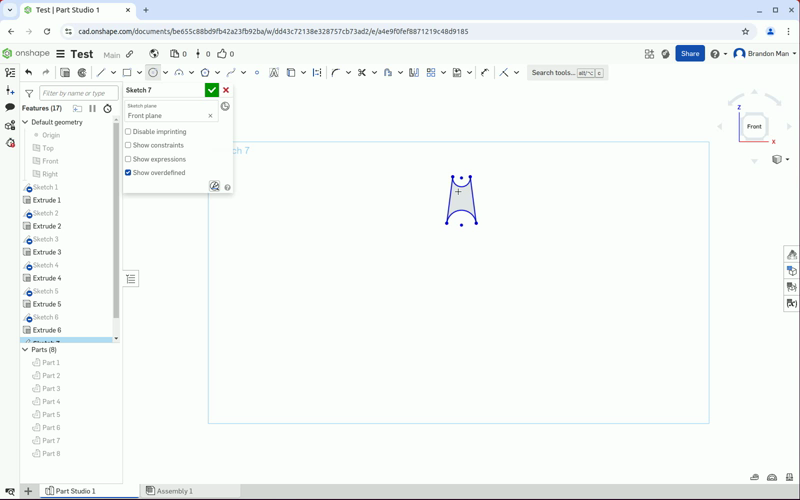
key_up(shift)
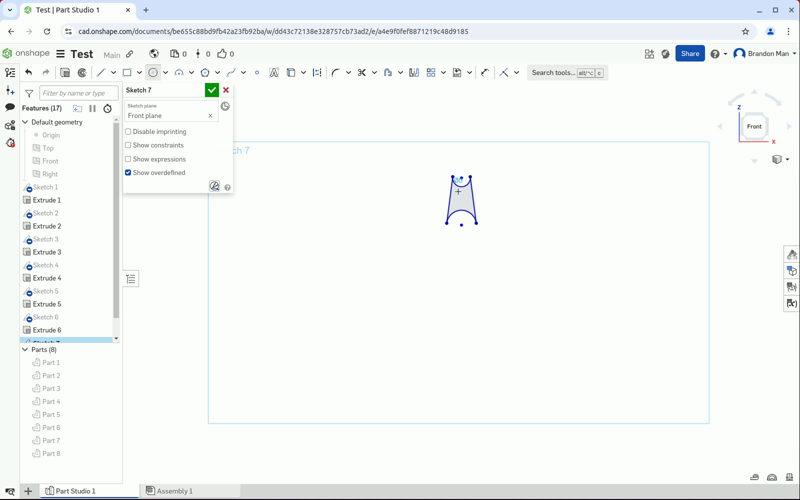
mouse_move(461, 191)
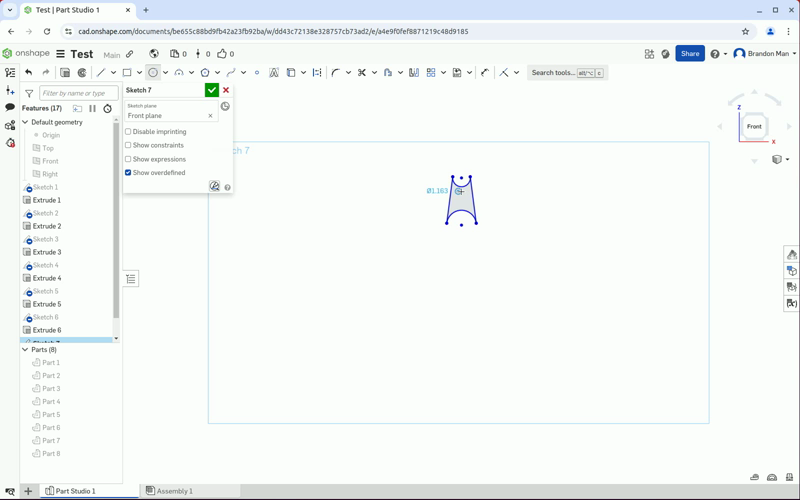
scroll(6)
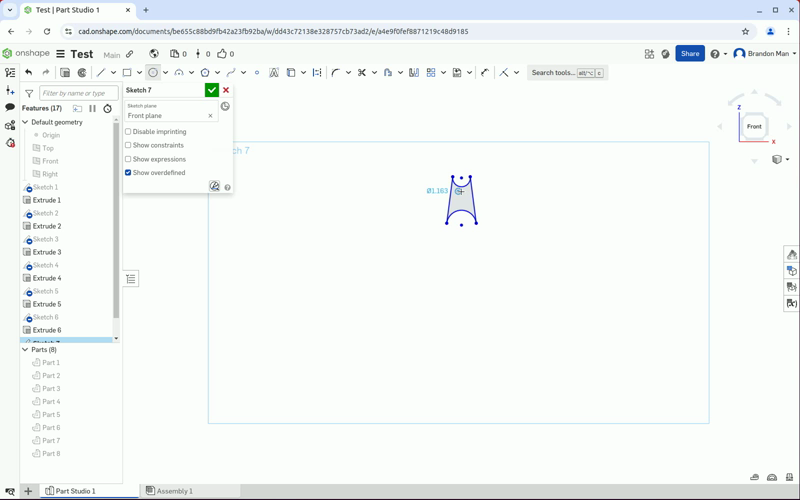
scroll(6)
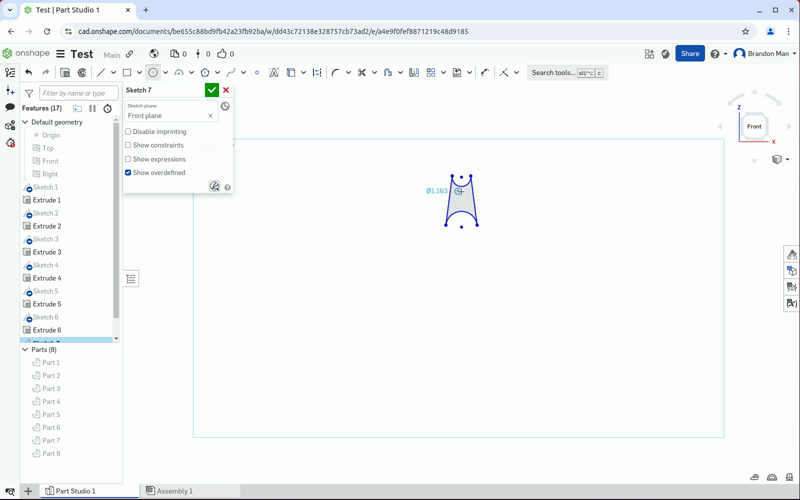
scroll(6)
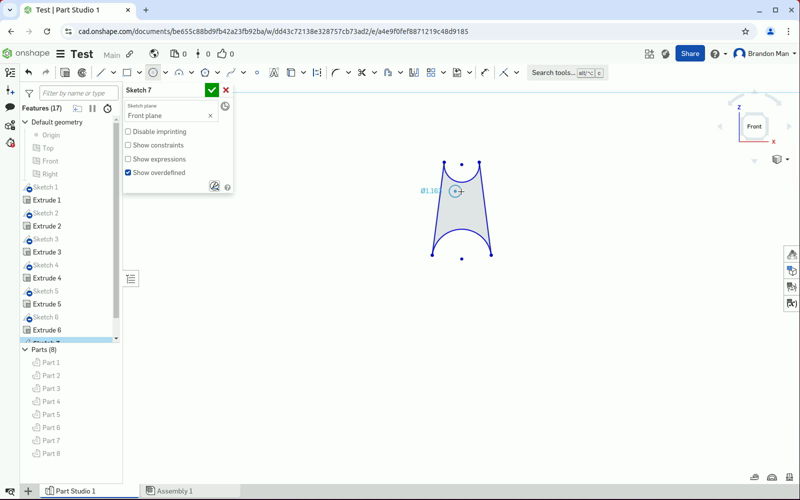
scroll(6)
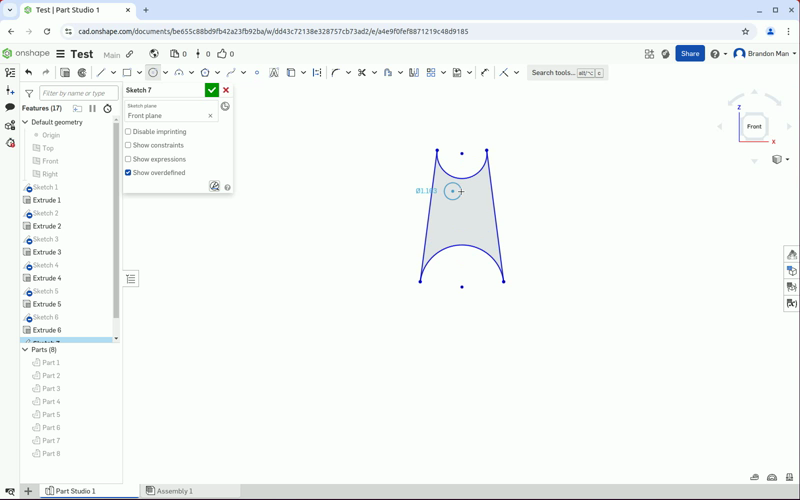
scroll(6)
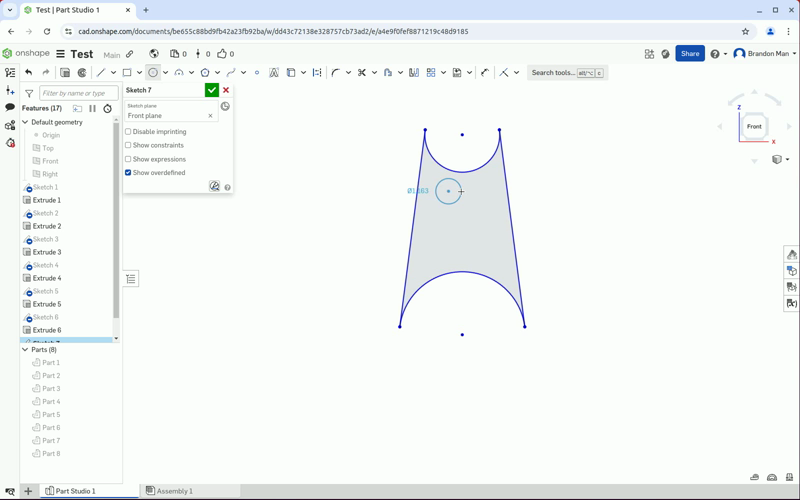
scroll(6)
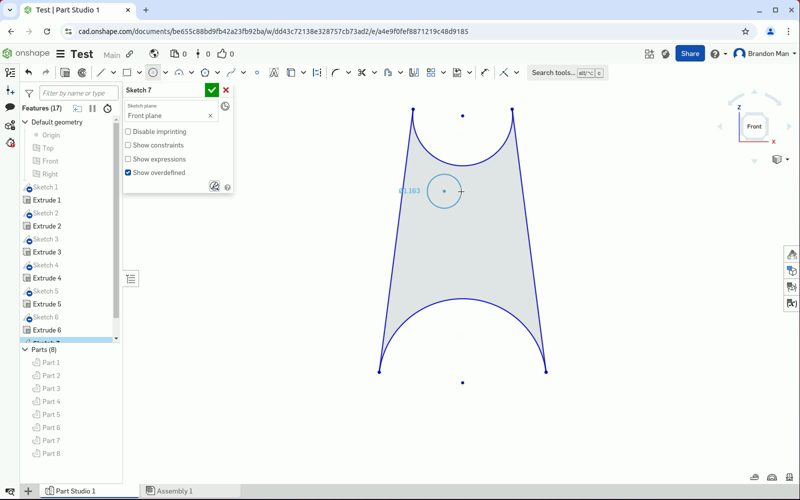
scroll(6)
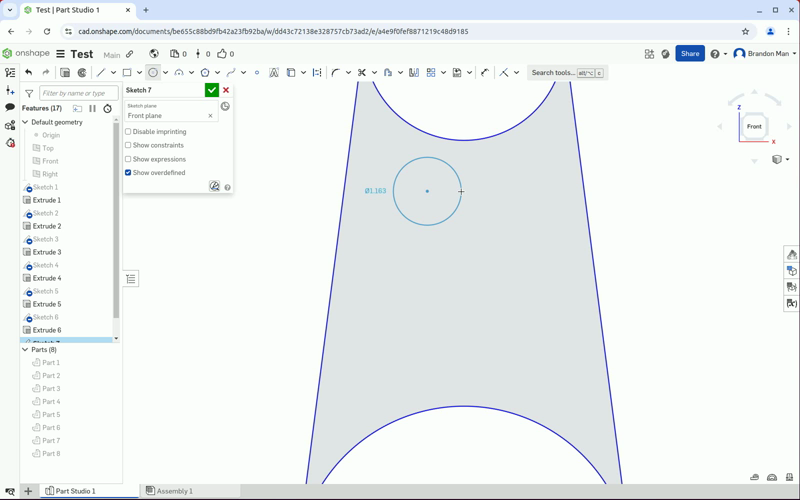
click(461, 191)
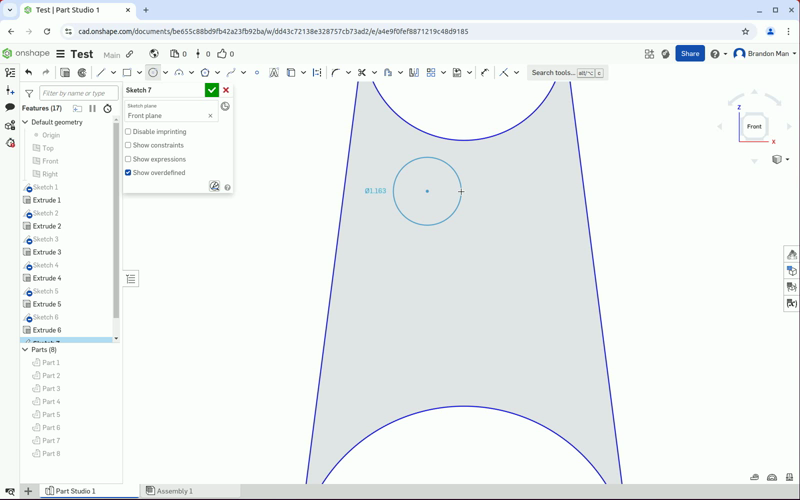
scroll(-6)
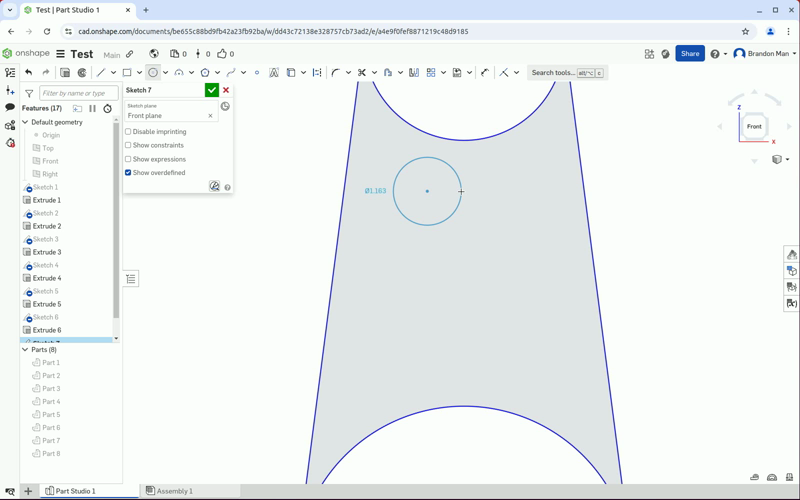
scroll(-6)
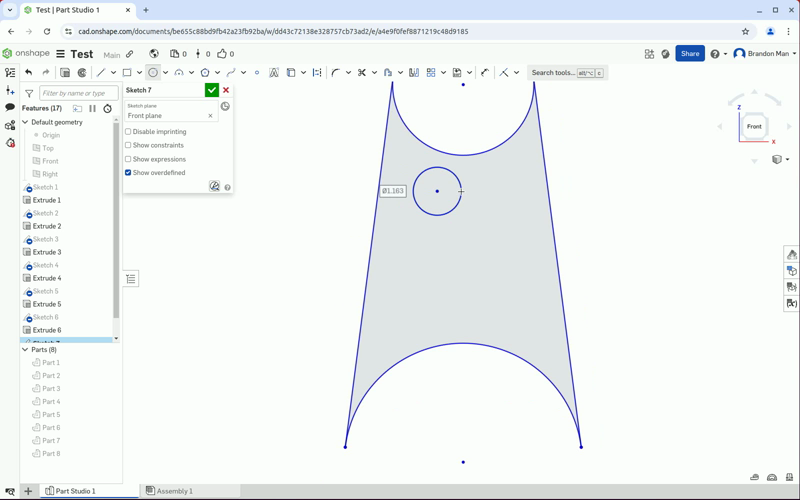
scroll(-6)
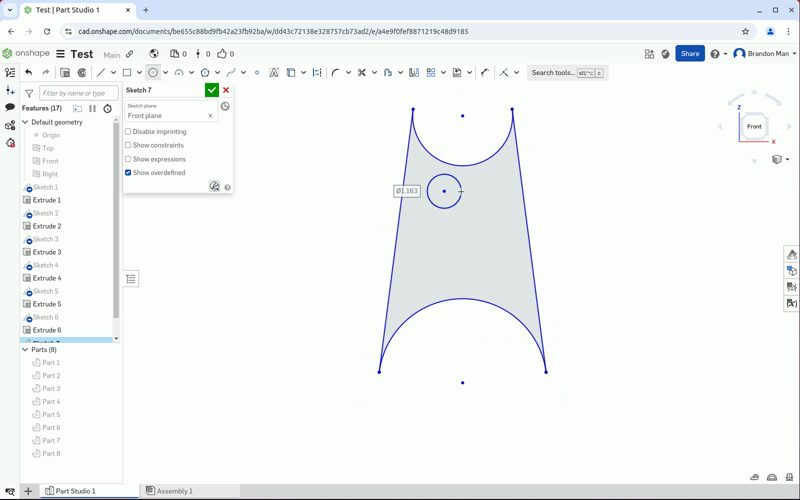
scroll(-6)
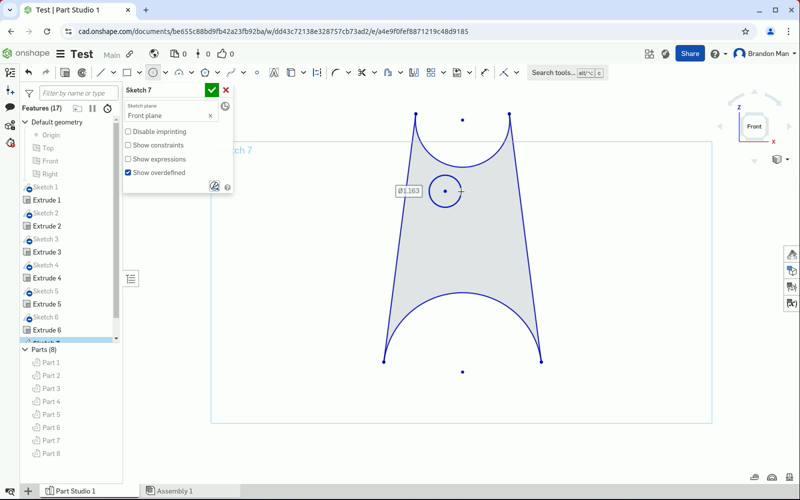
scroll(-6)
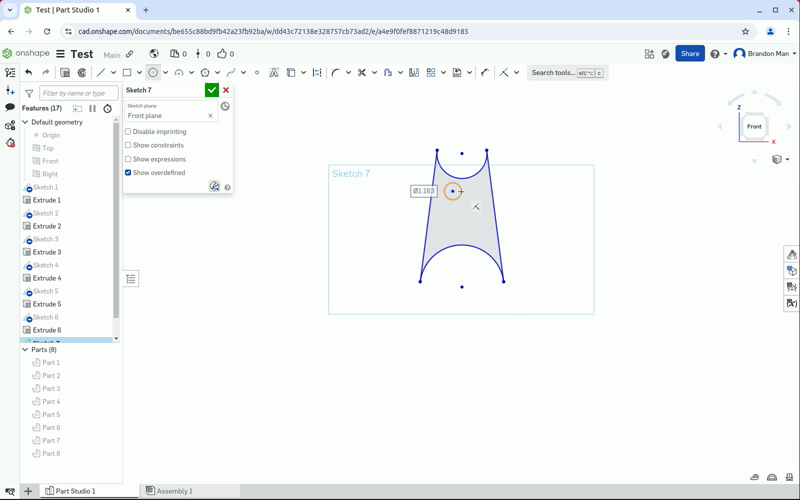
scroll(-6)
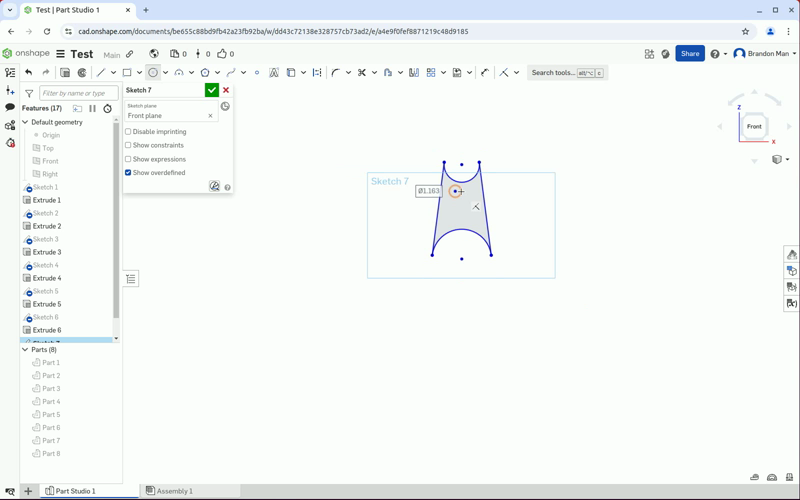
scroll(-6)
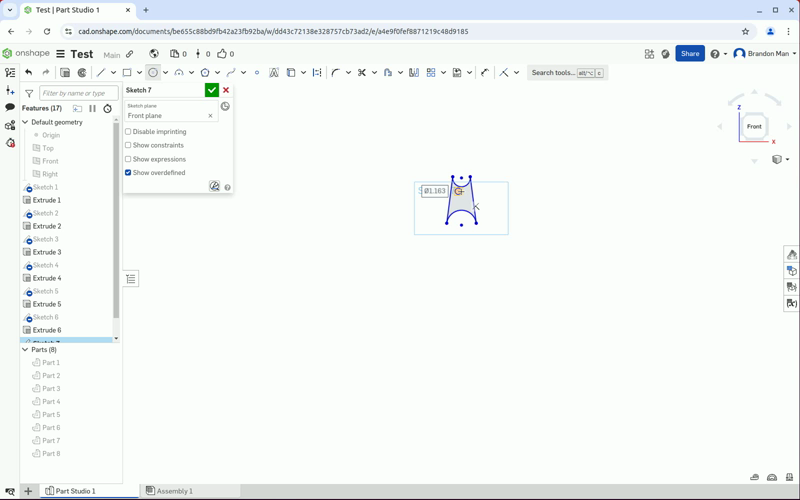
key(esc)
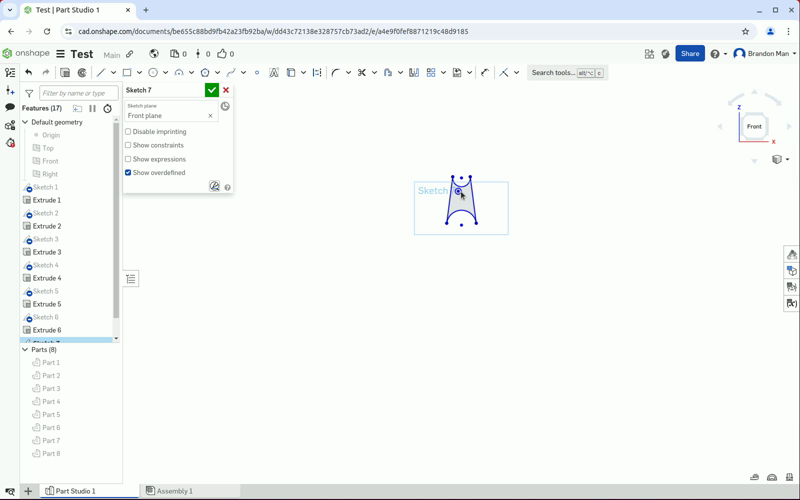
mouse_move(465, 193)
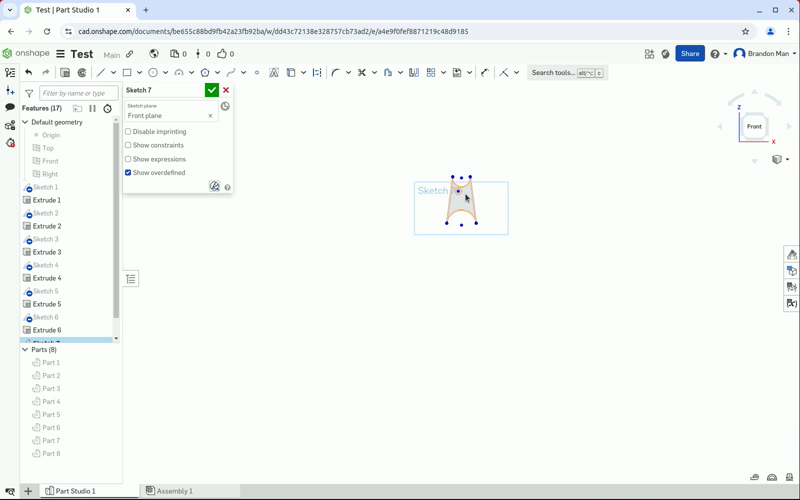
scroll(6)
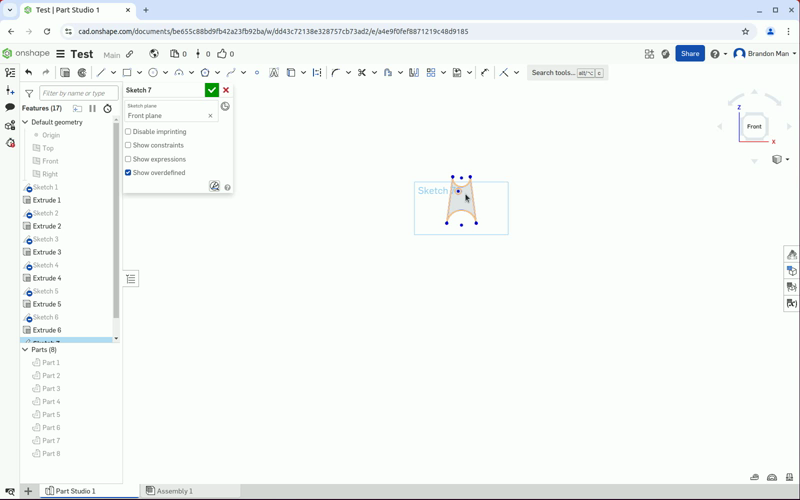
scroll(6)
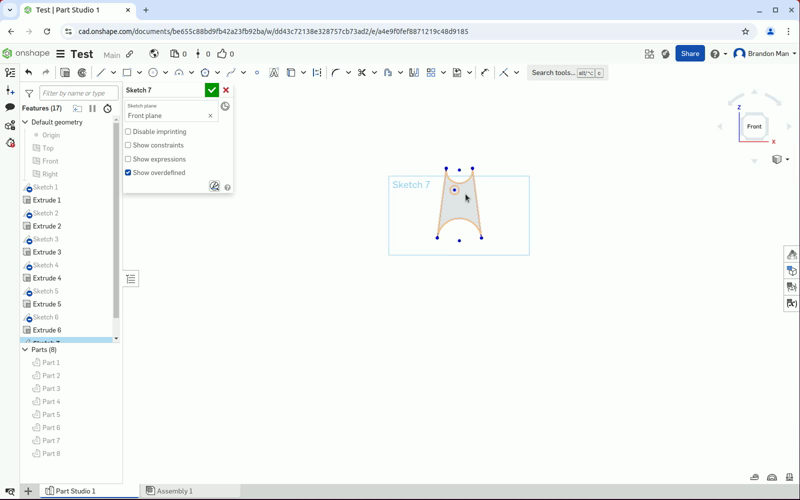
scroll(6)
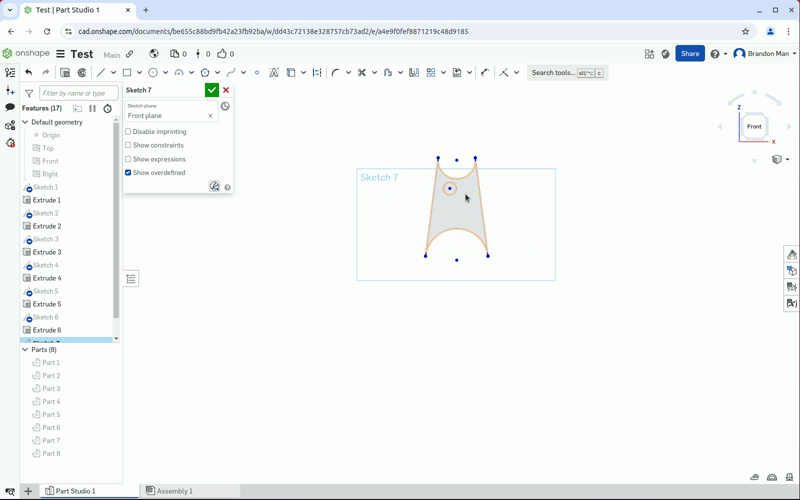
scroll(6)
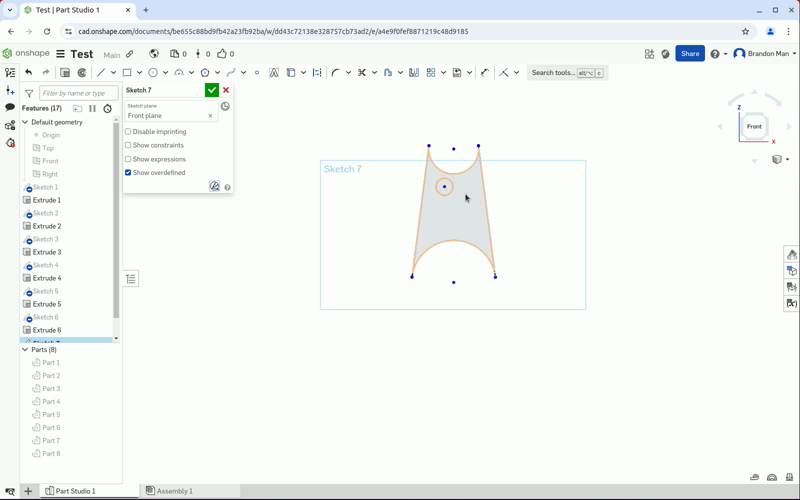
scroll(6)
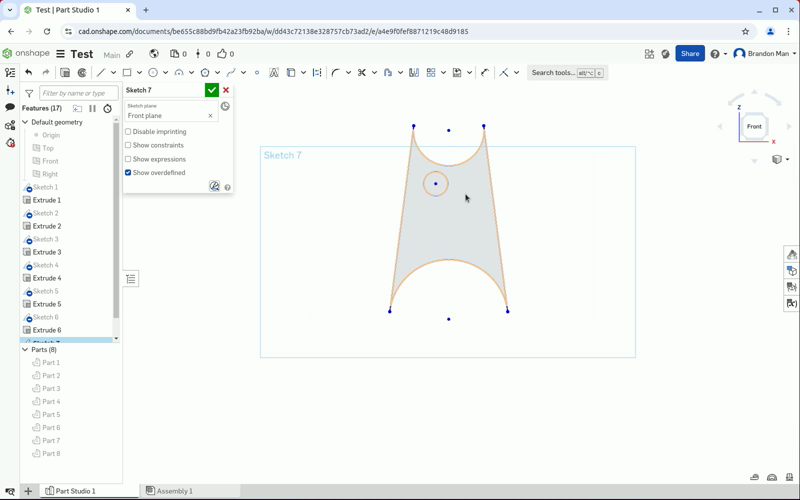
scroll(6)
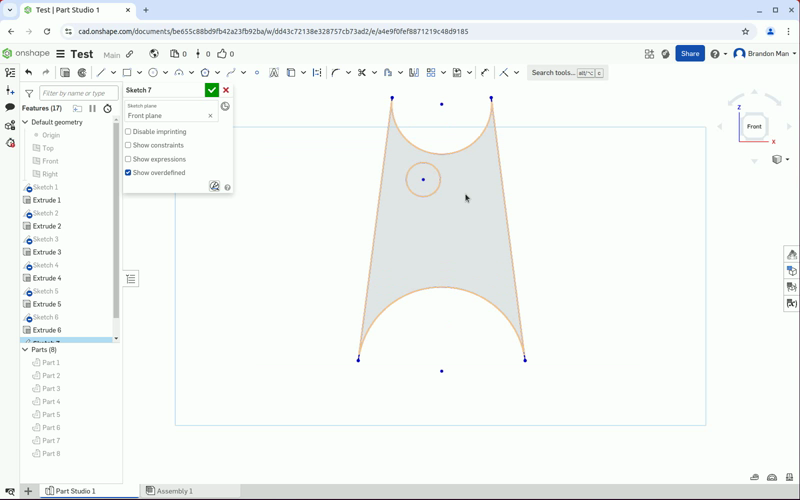
scroll(6)
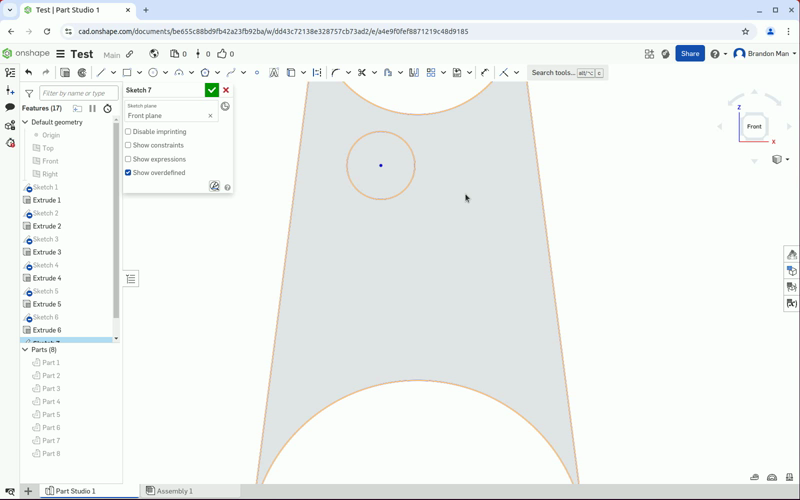
click(465, 193)
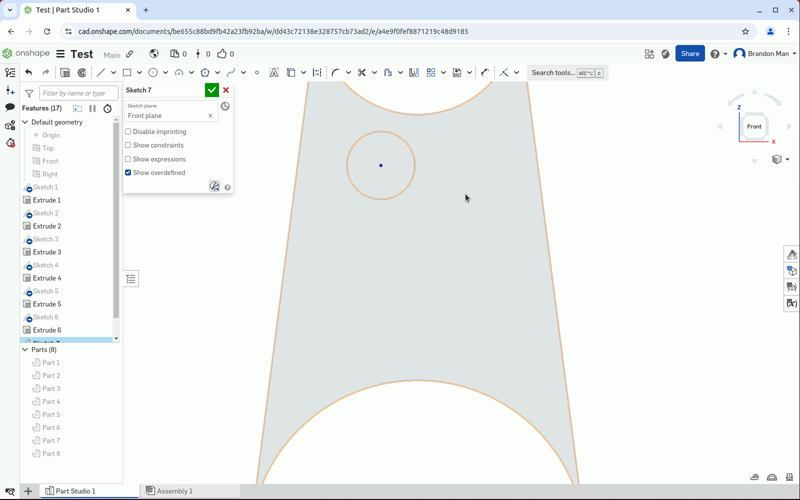
scroll(-6)
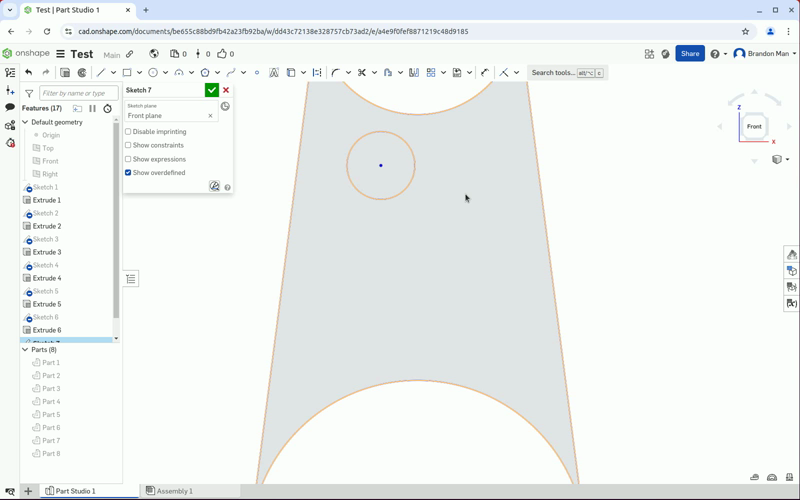
scroll(-6)
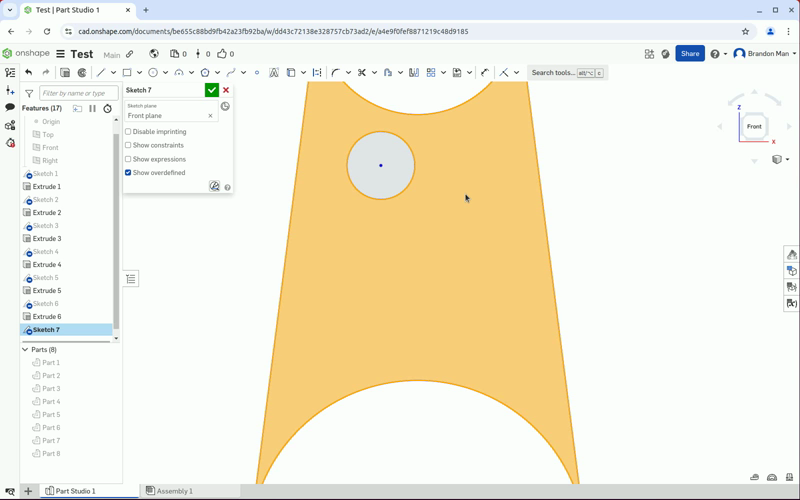
scroll(-6)
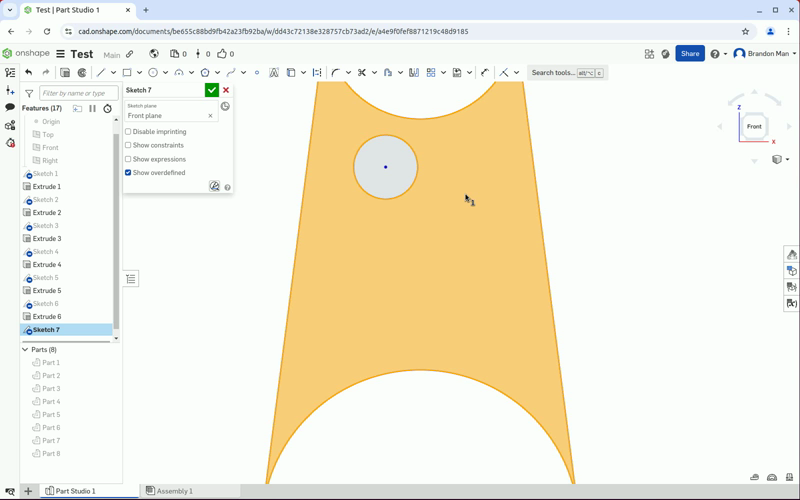
scroll(-6)
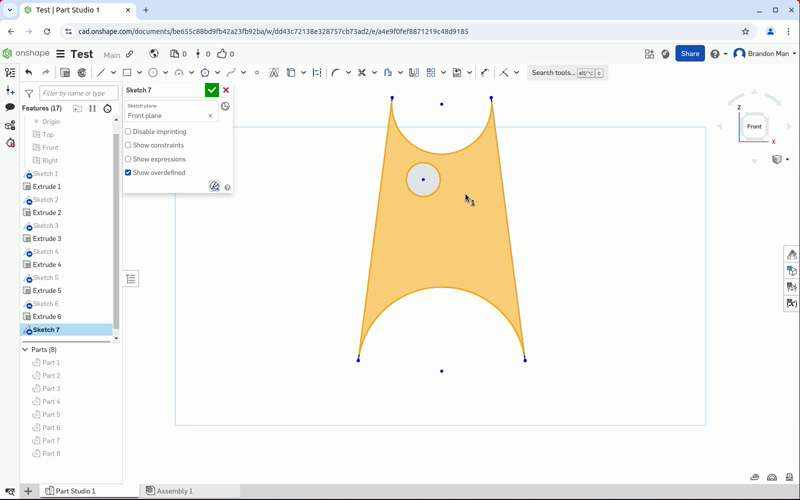
scroll(-6)
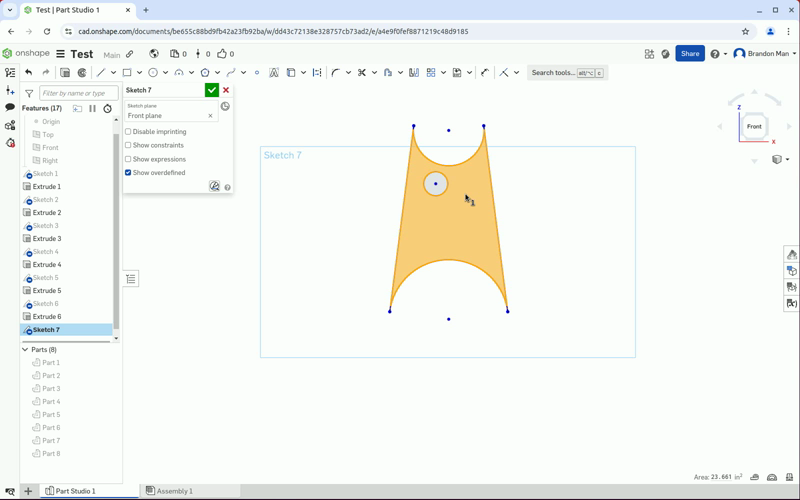
scroll(-6)
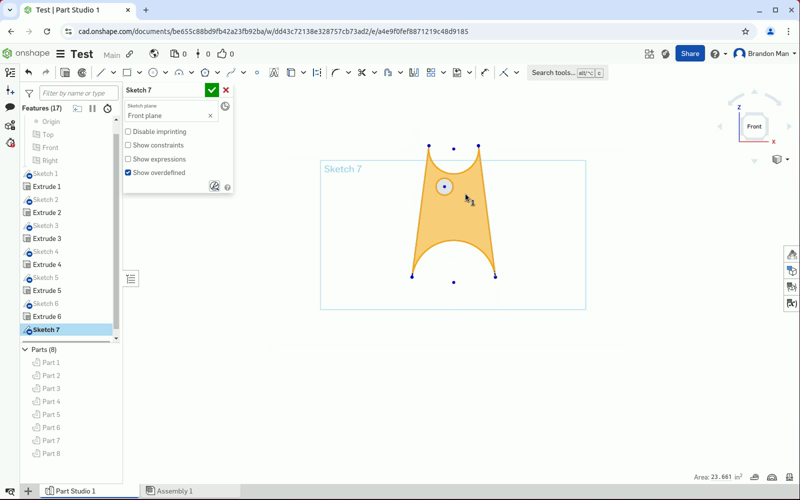
scroll(-6)
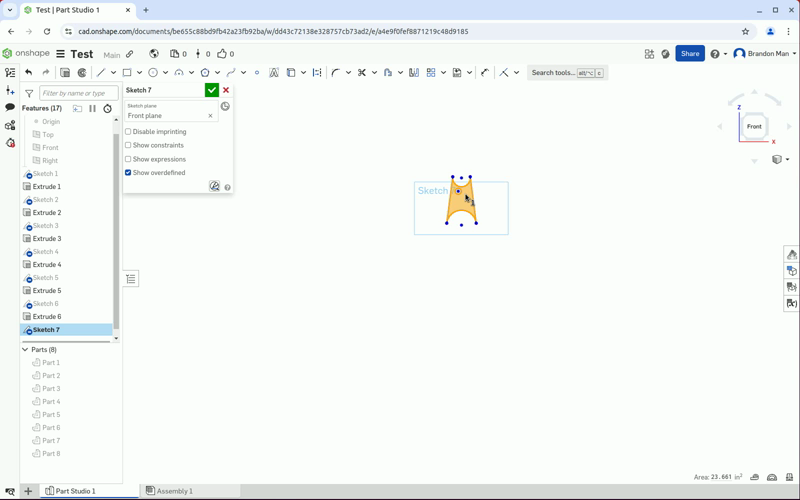
mouse_move(73, 352)
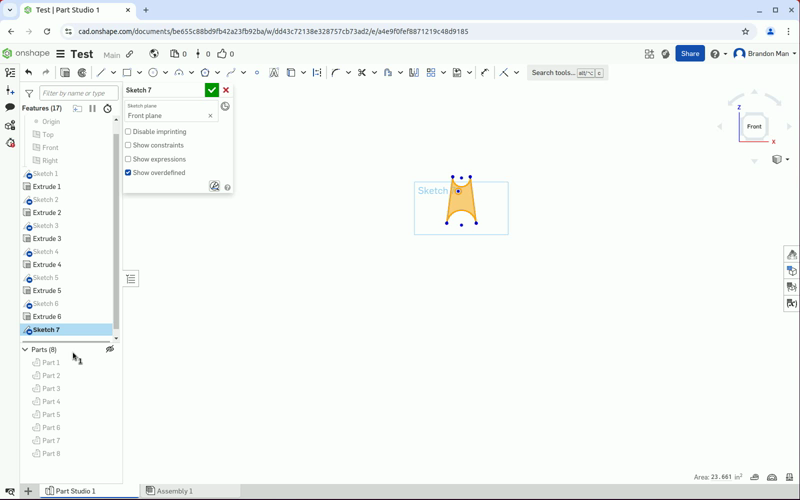
key(shift+y)
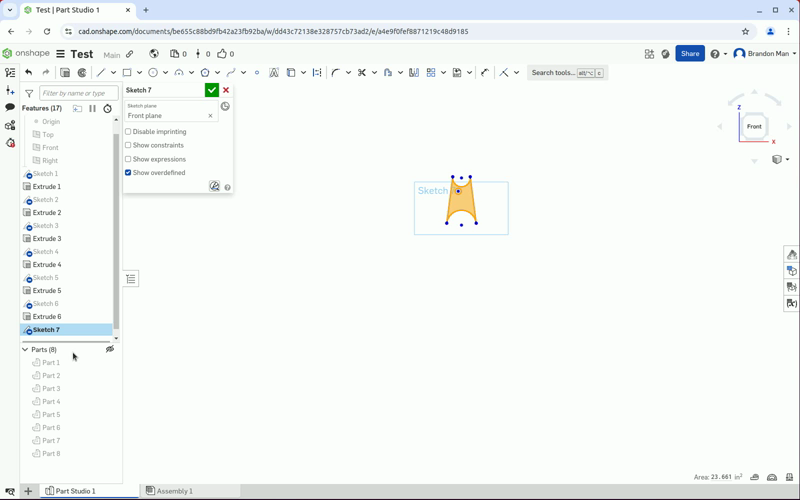
key(shift+e)
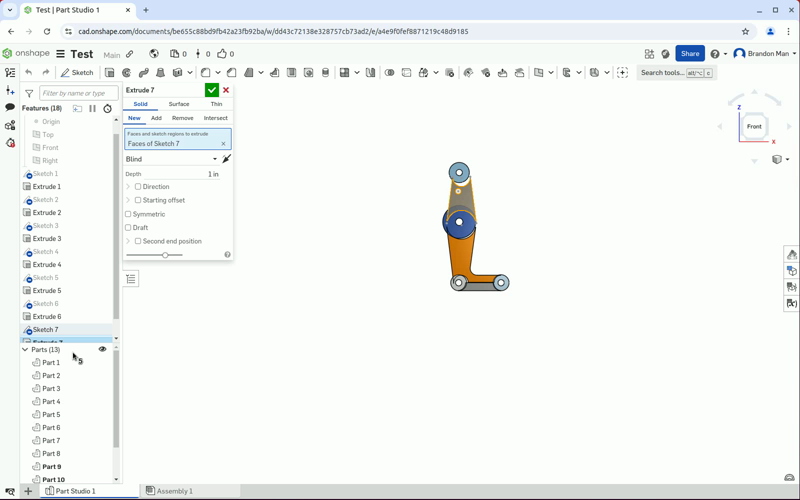
mouse_move(143, 106)
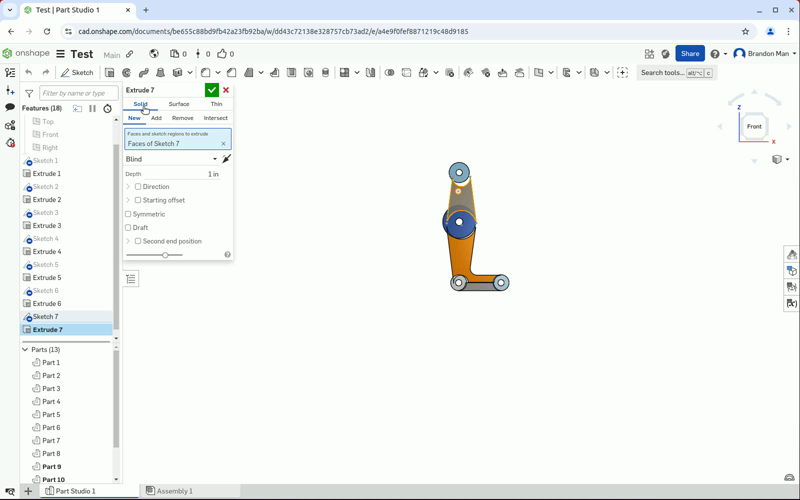
click(143, 106)
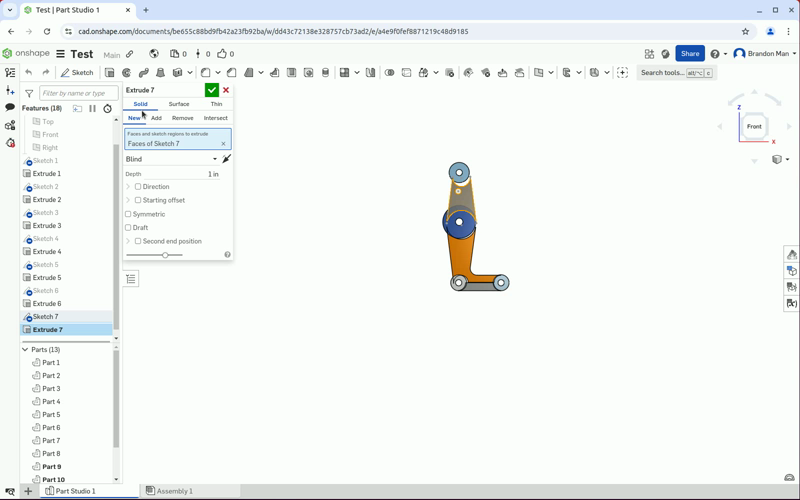
mouse_move(137, 120)
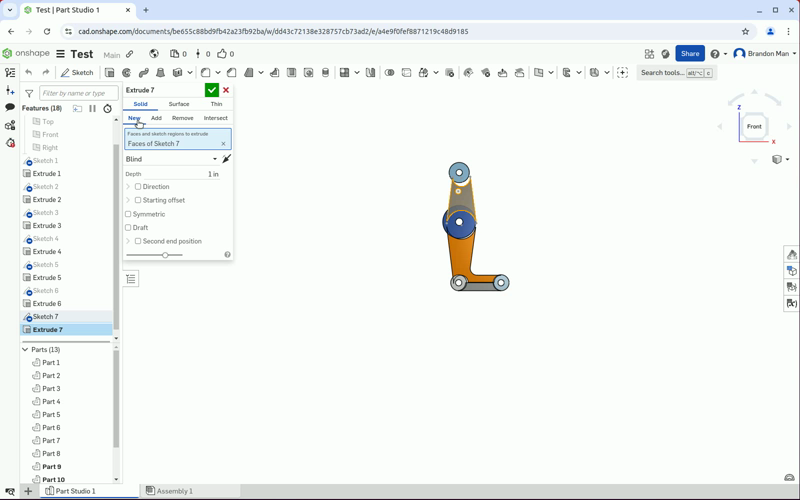
click(137, 120)
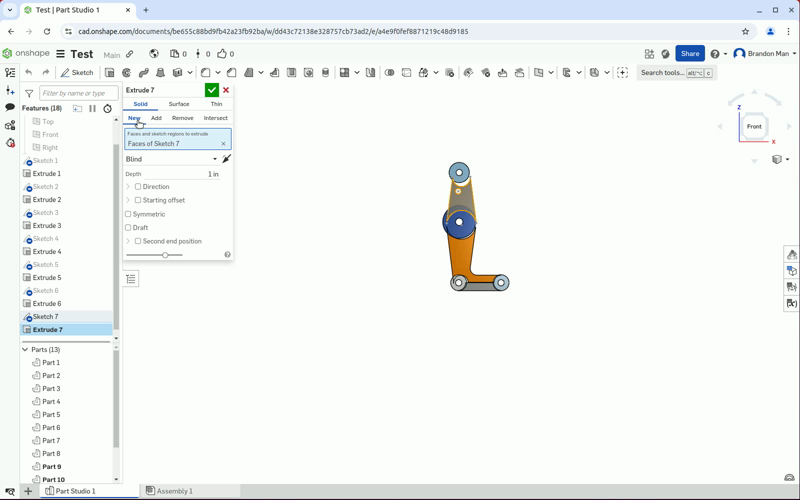
key(tab, 4)
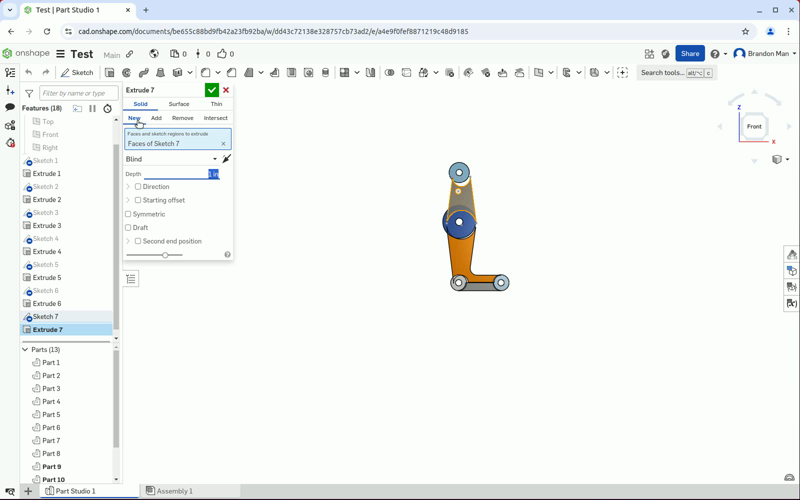
text(0.481)
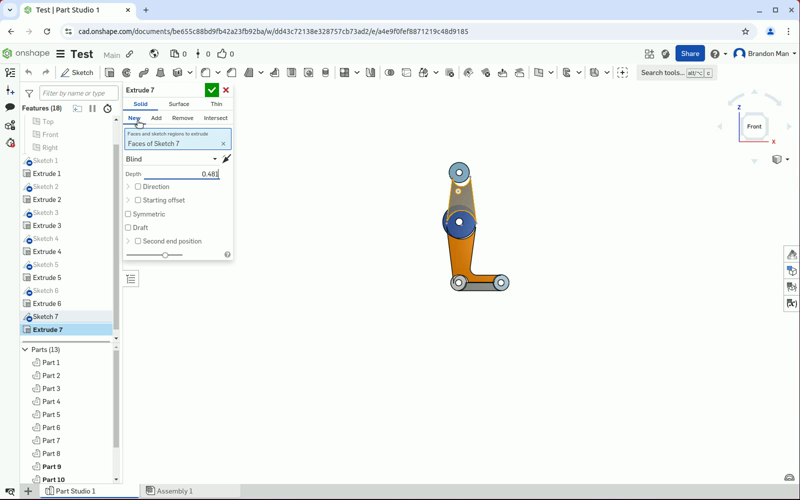
key(enter)
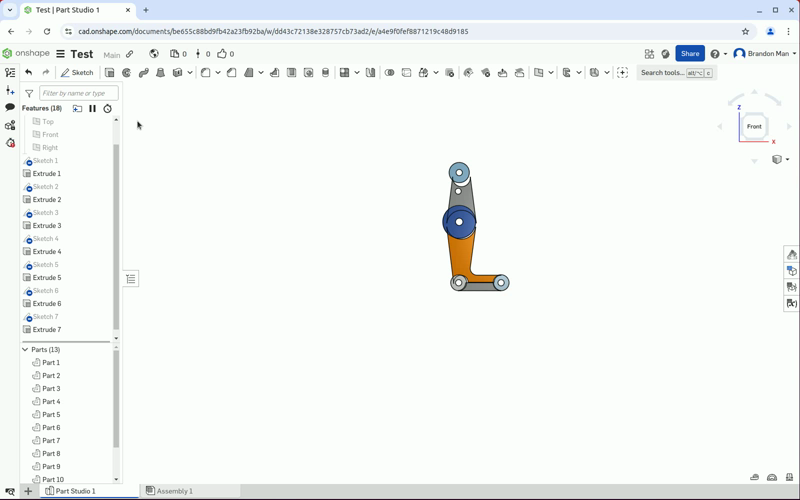
key(shift+h)
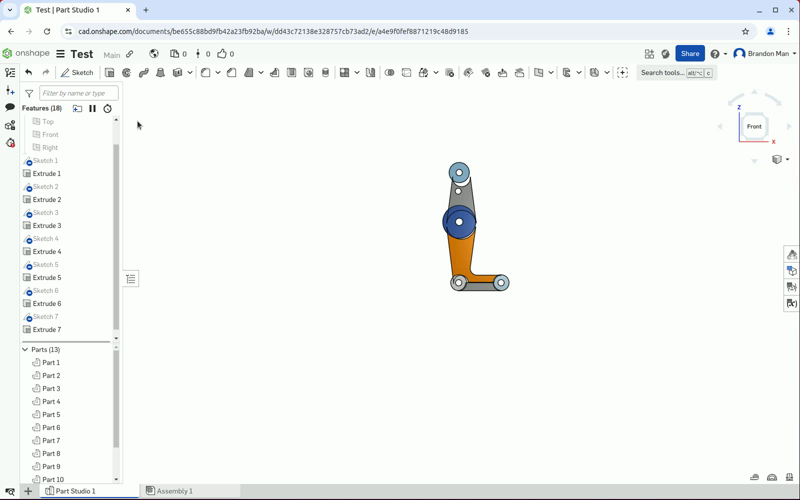
key(shift+h)
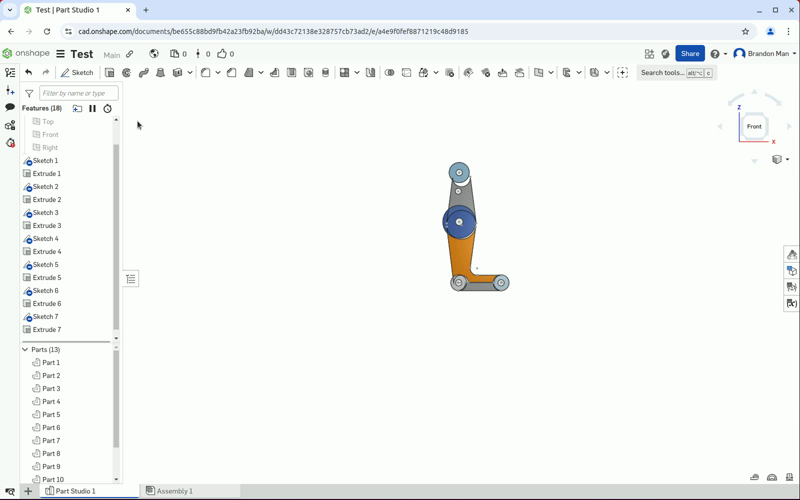
key(shift+7)
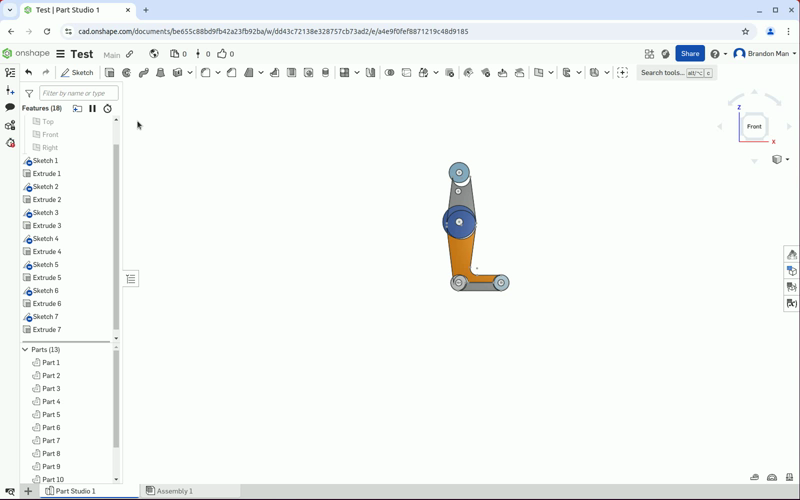
key(left, 2)
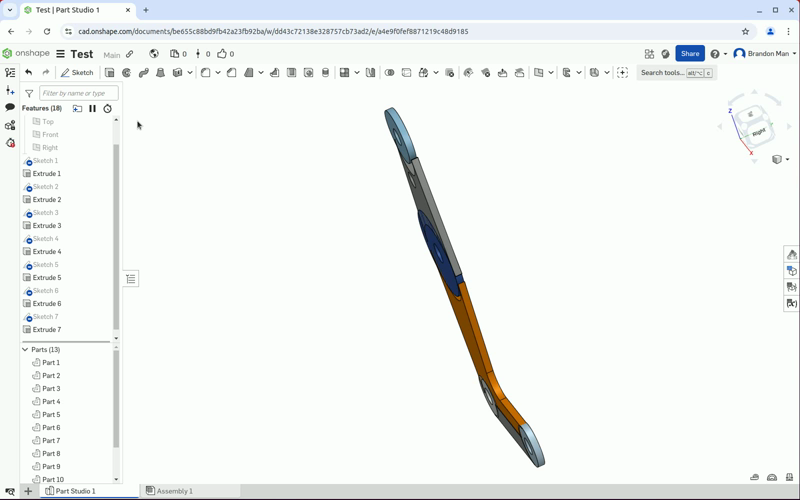
key(down, 2)
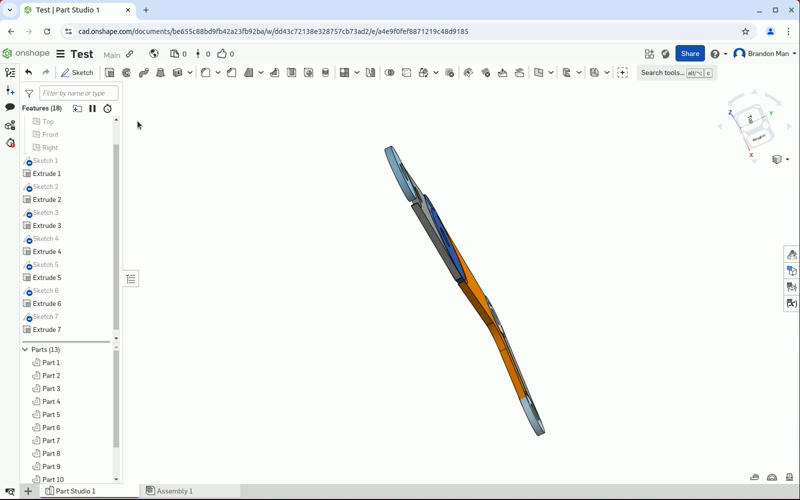
key(up, 2)
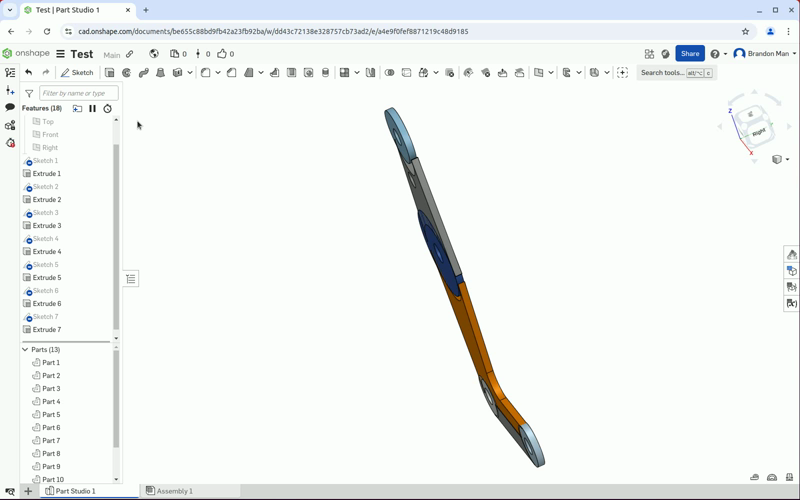
key(right, 2)
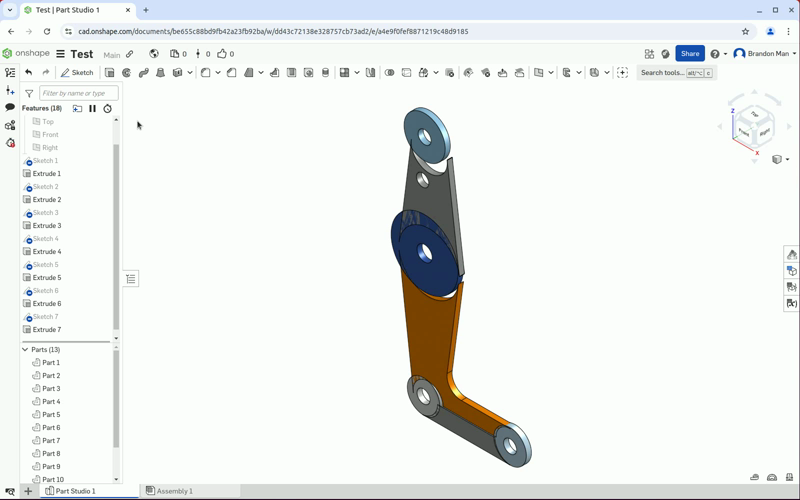
mouse_move(69, 163)
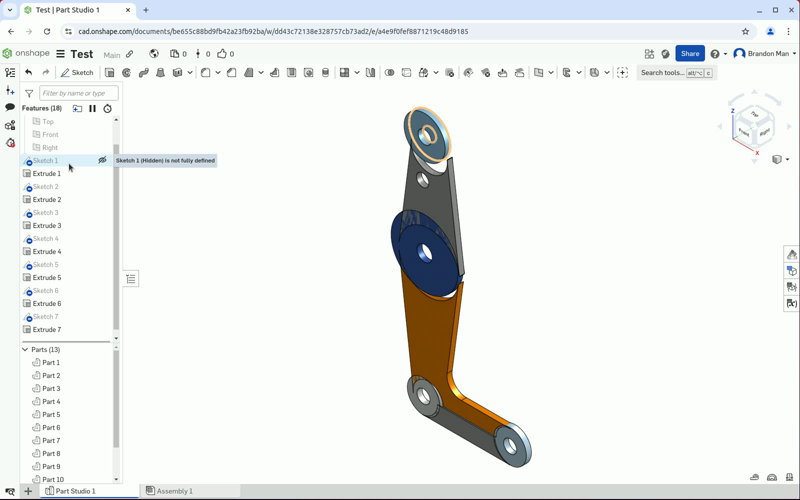
click(69, 163)